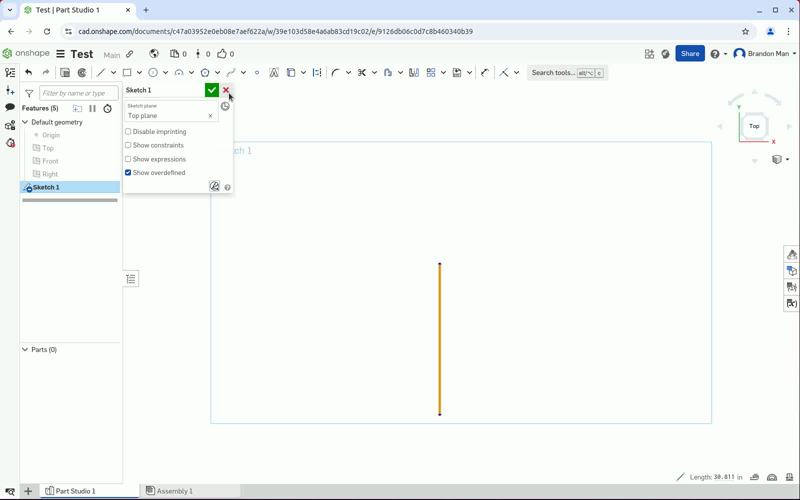
key(shift+h)
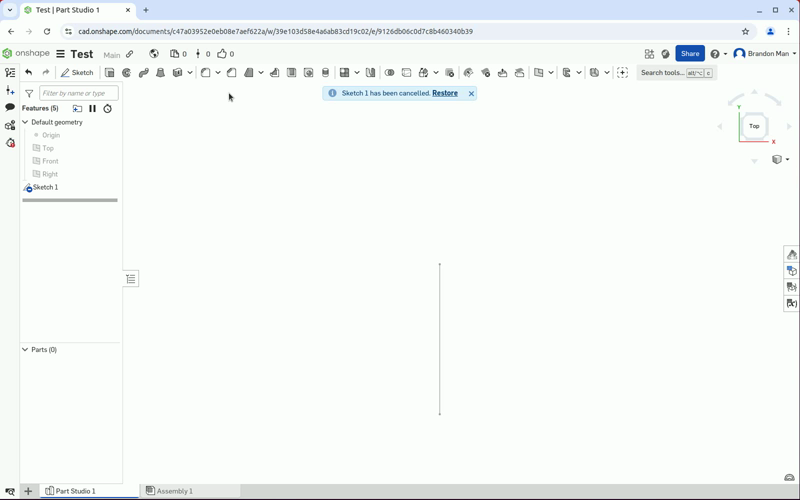
mouse_move(73, 352)
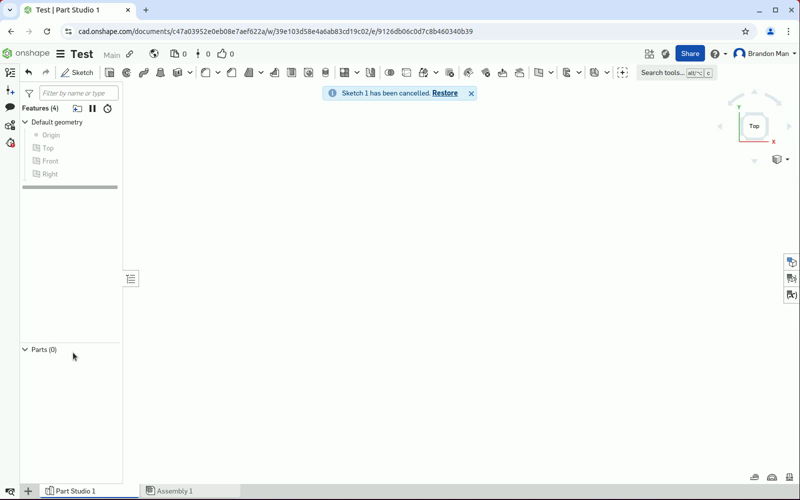
key(y)
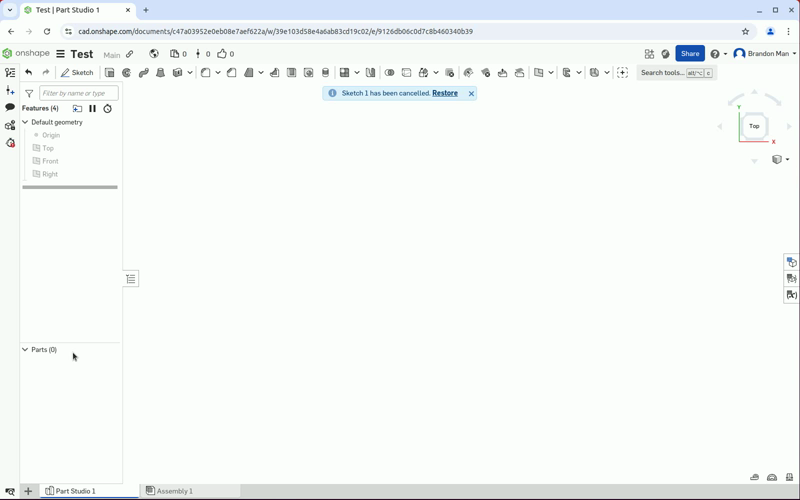
key(shift+p)
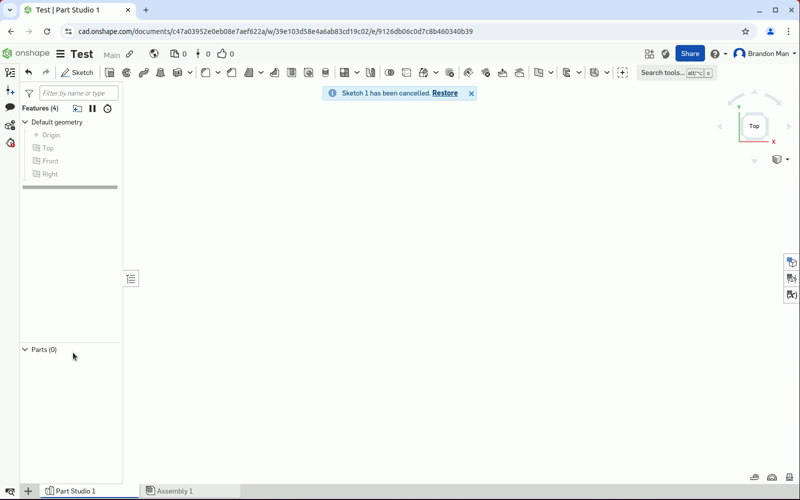
key(space)
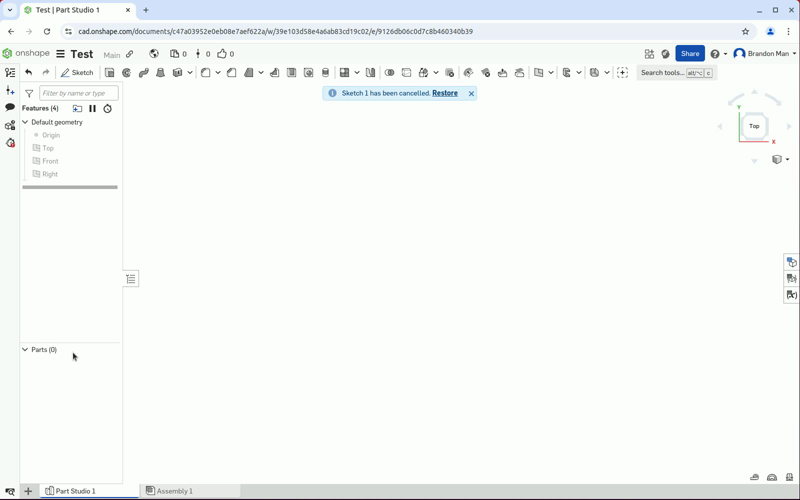
key_down(shift)
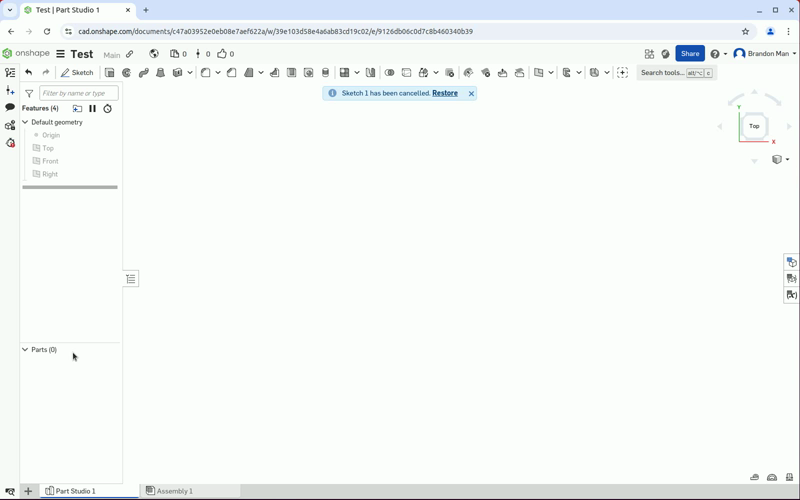
key(up)
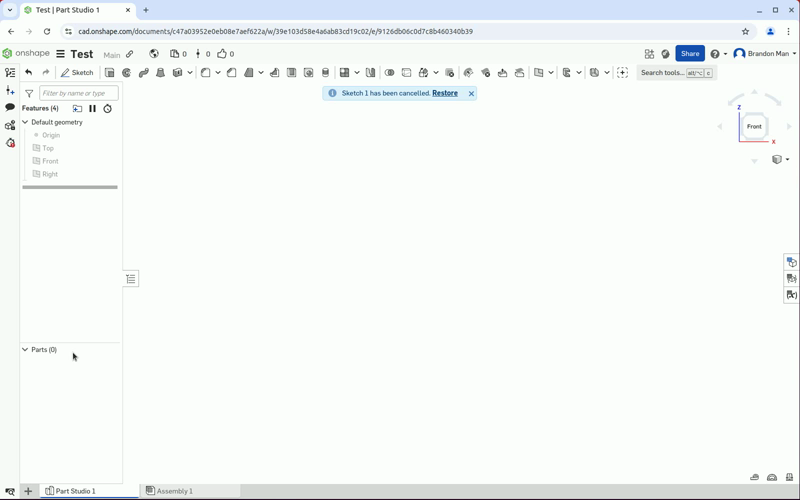
key_up(shift)
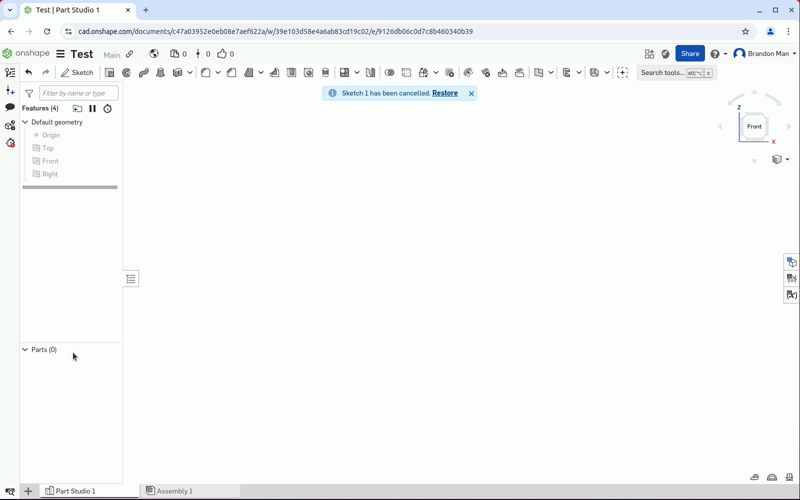
mouse_move(73, 352)
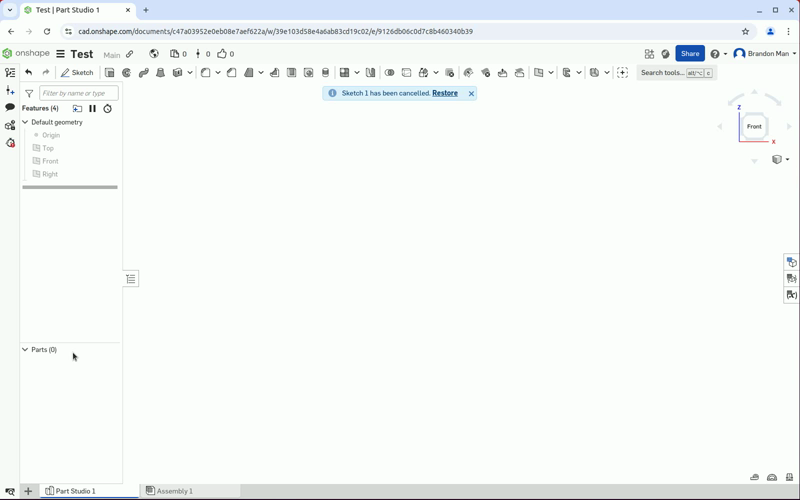
key(shift+y)
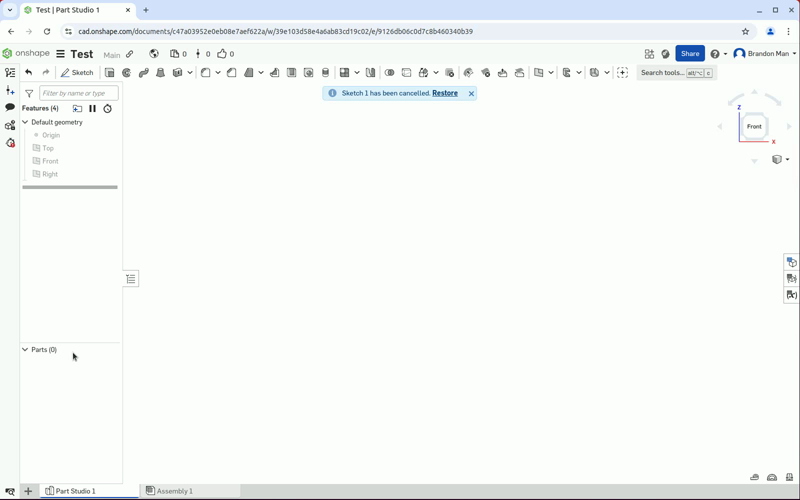
key(shift+s)
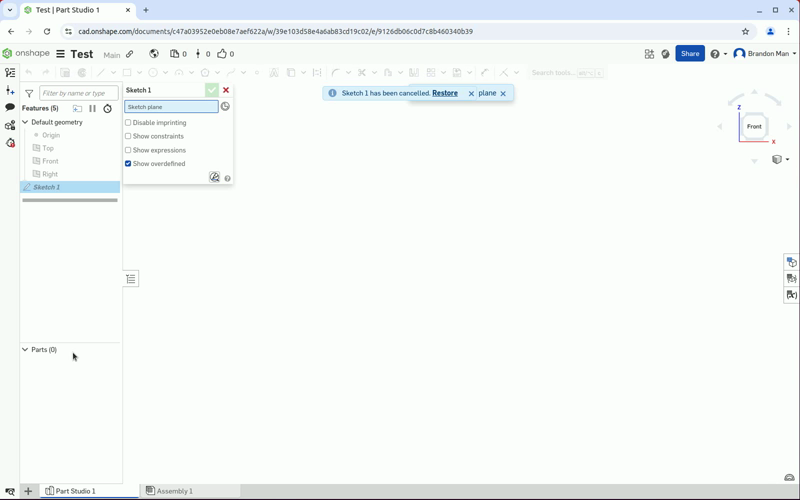
mouse_move(73, 163)
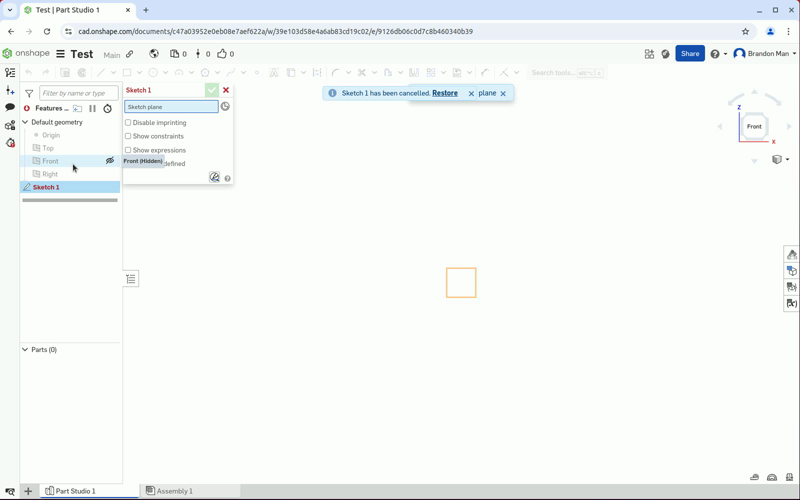
click(73, 163)
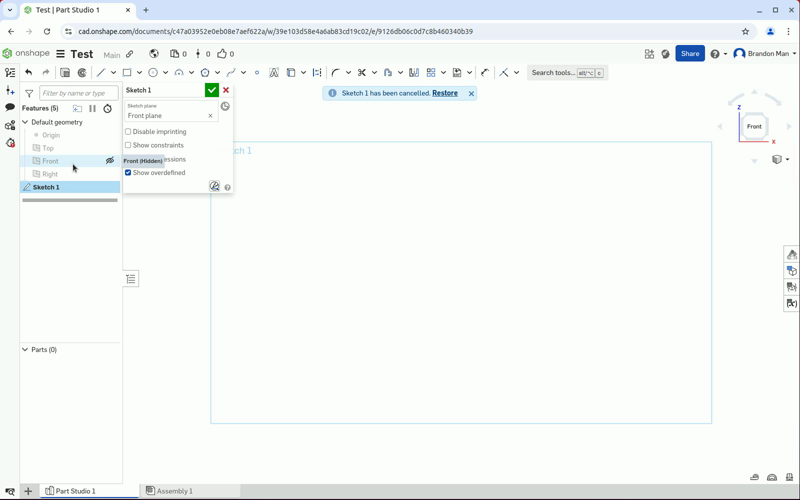
mouse_move(73, 352)
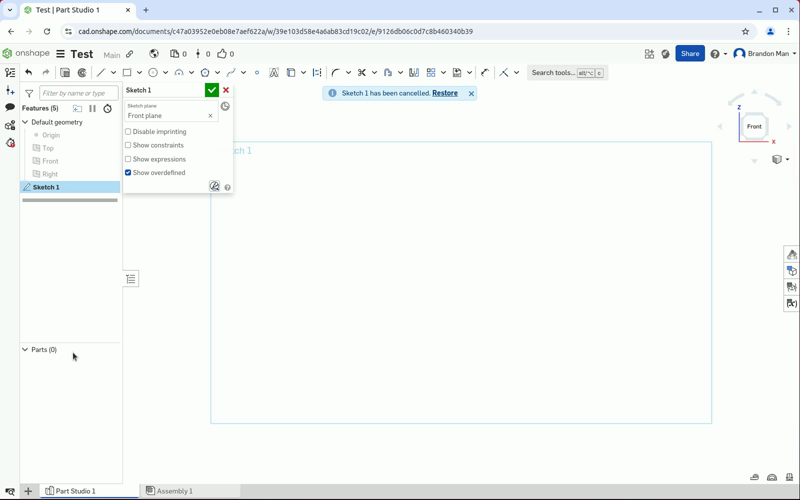
key(y)
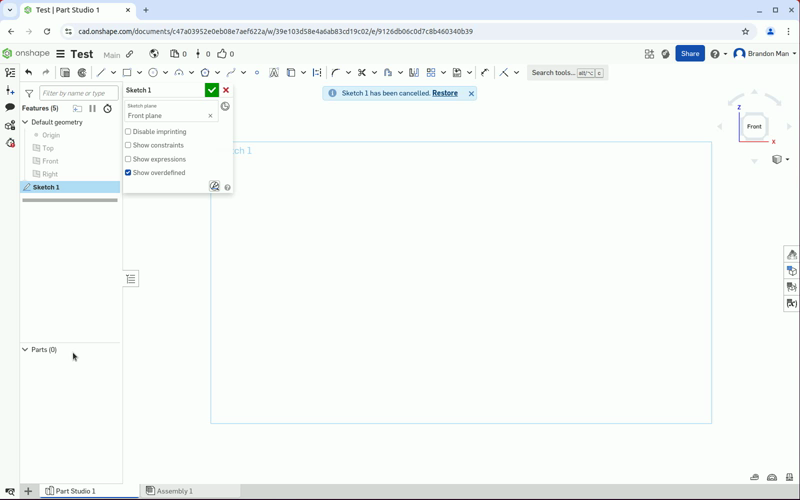
key(c)
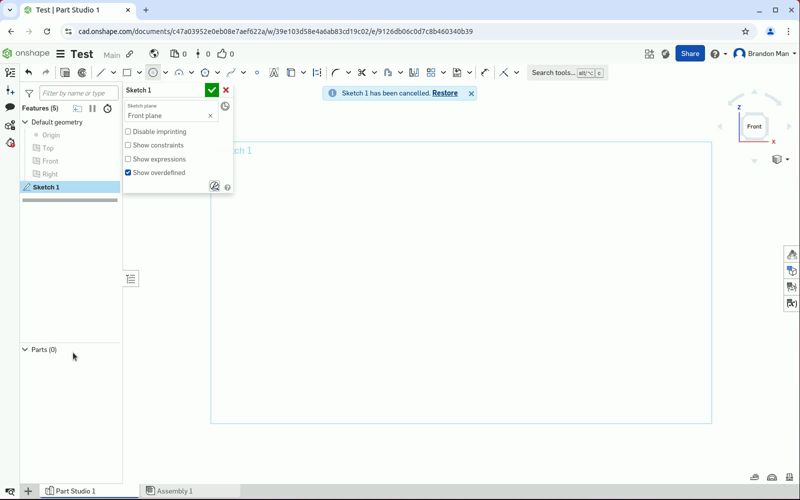
key_down(shift)
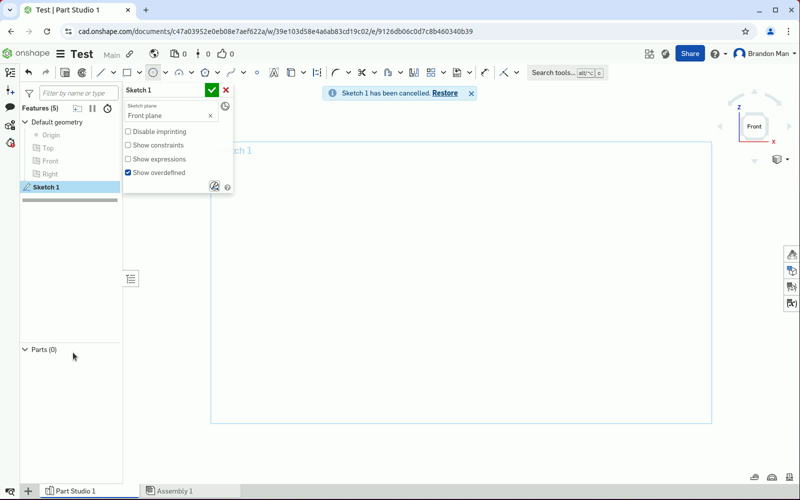
mouse_move(461, 178)
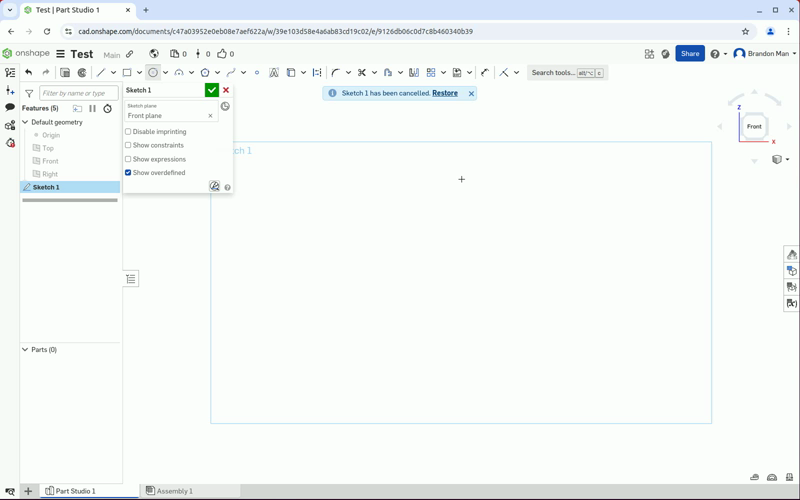
click(461, 178)
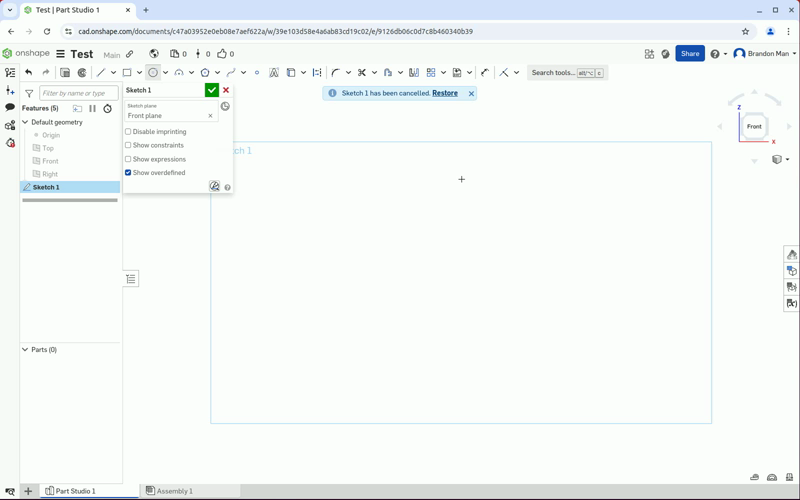
key_up(shift)
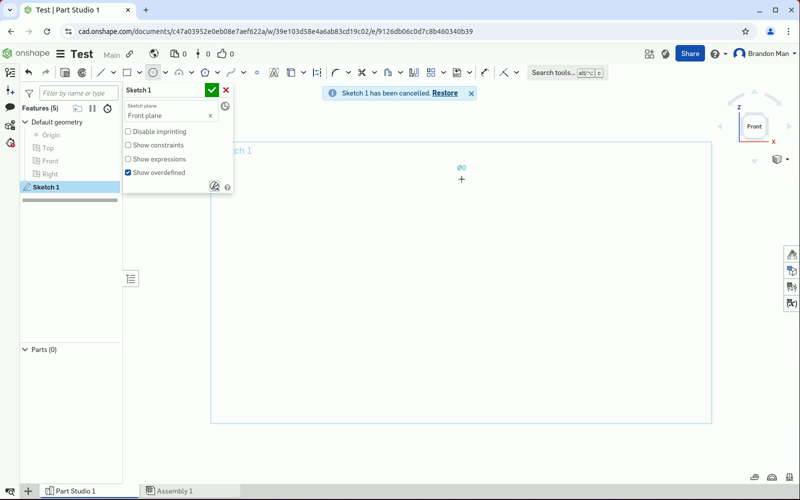
mouse_move(471, 178)
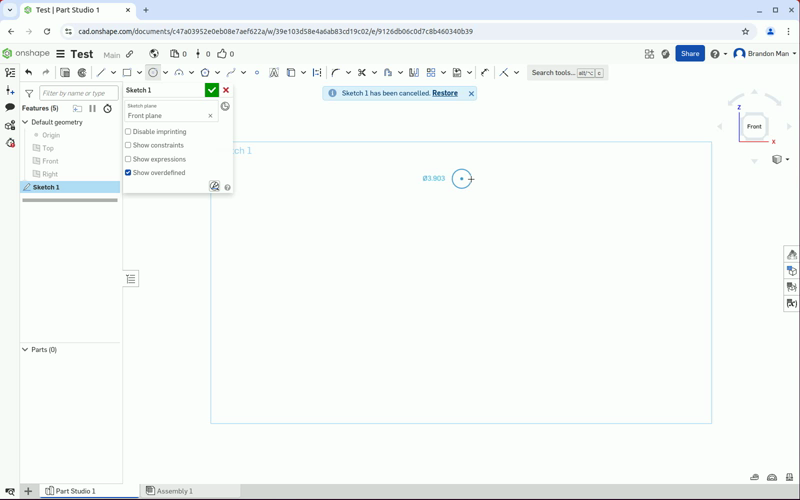
click(471, 178)
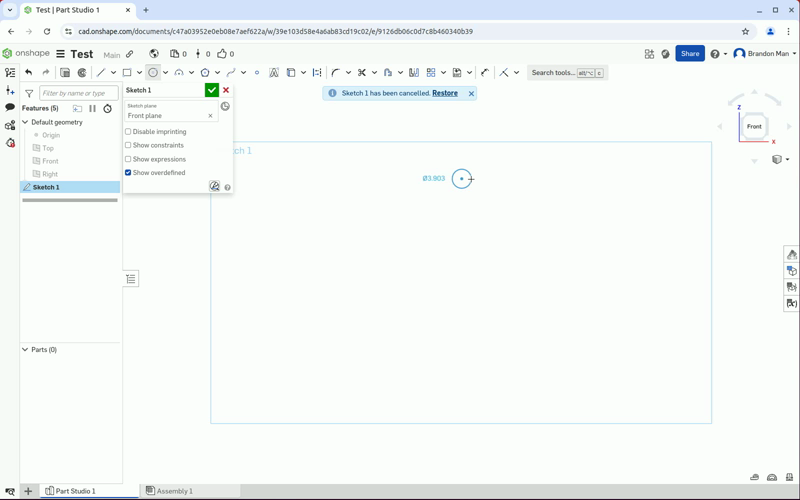
key(esc)
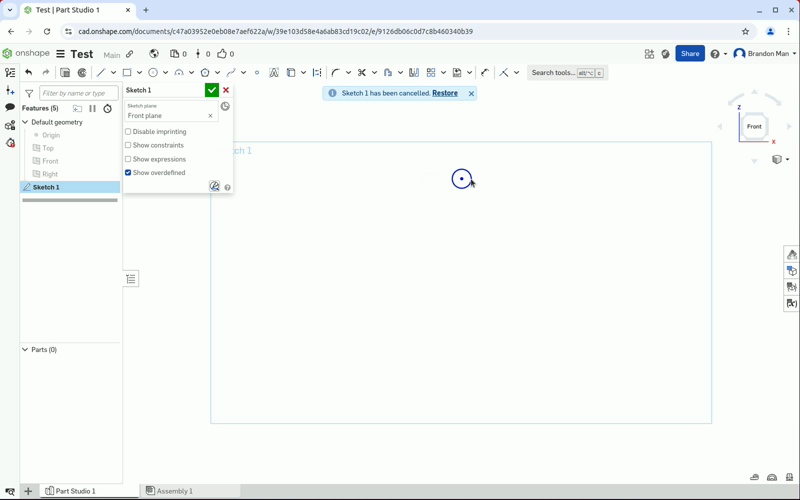
key(c)
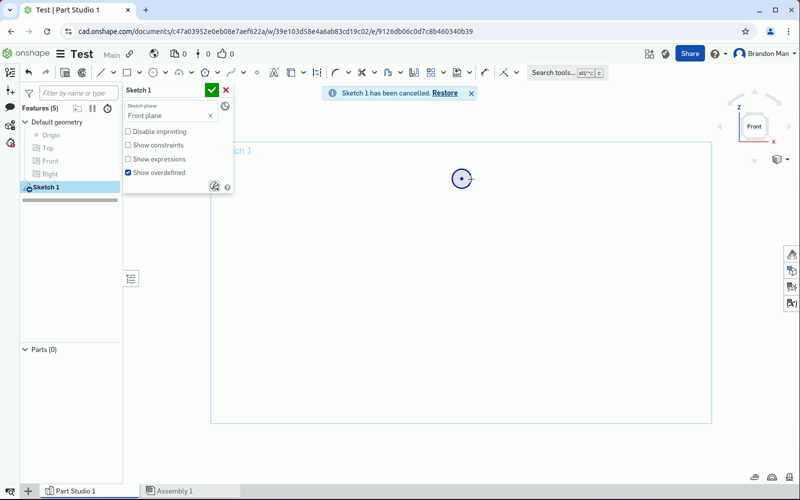
key_down(shift)
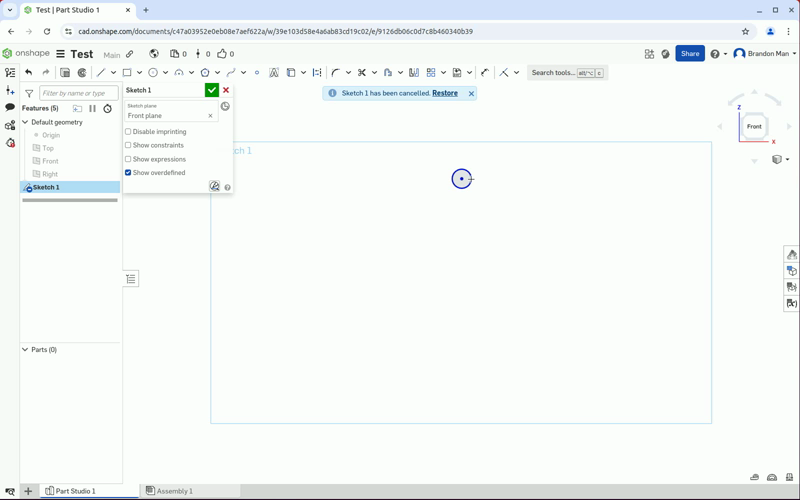
mouse_move(461, 178)
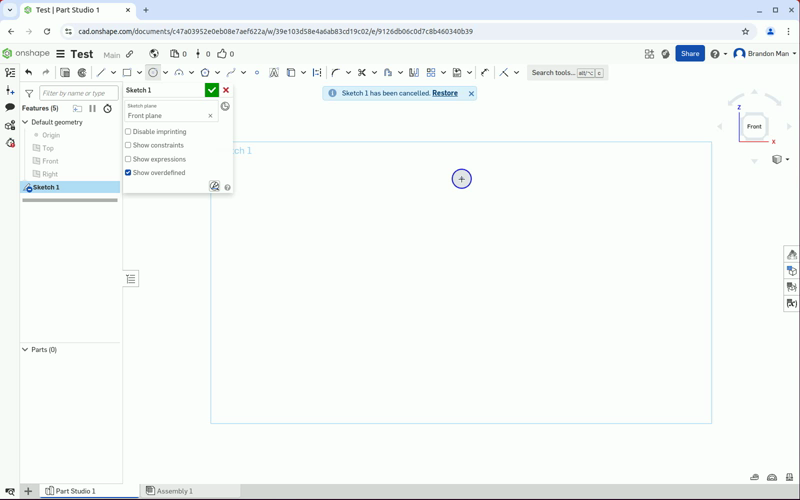
click(461, 178)
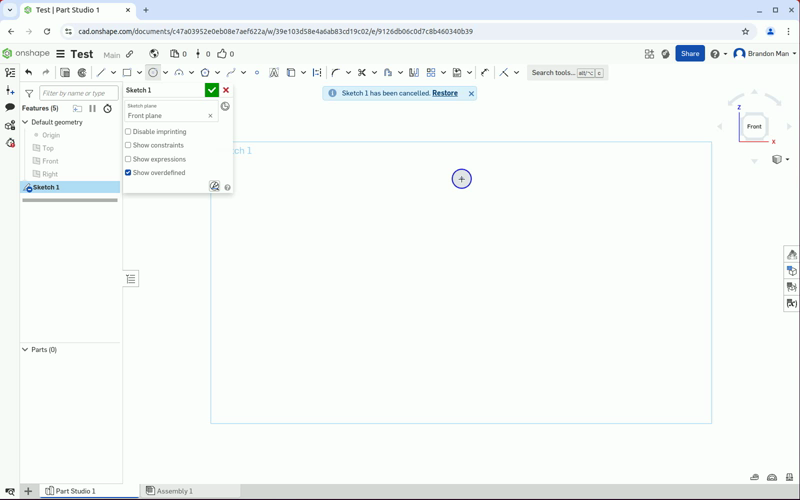
key_up(shift)
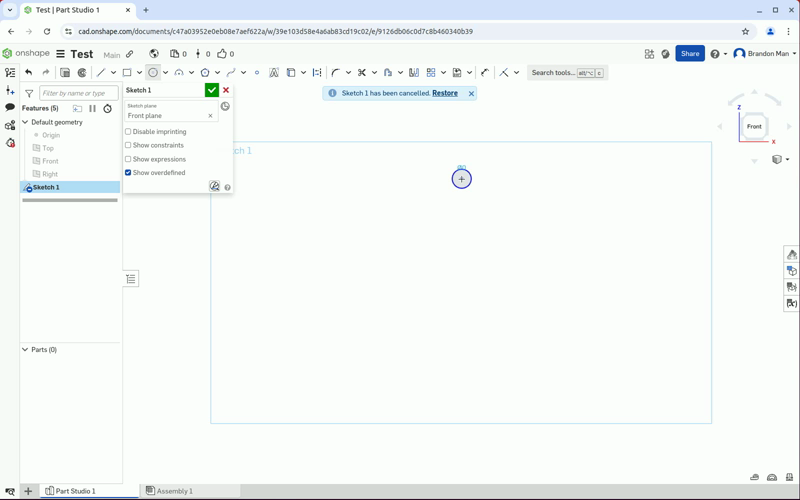
mouse_move(464, 178)
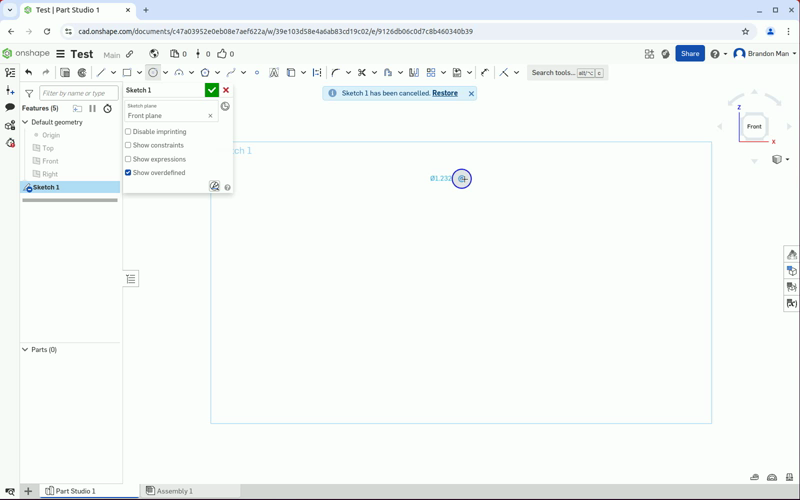
scroll(6)
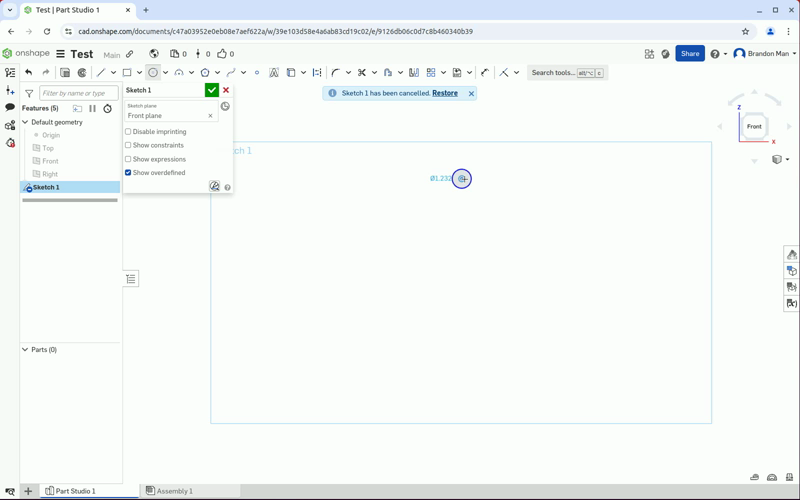
scroll(6)
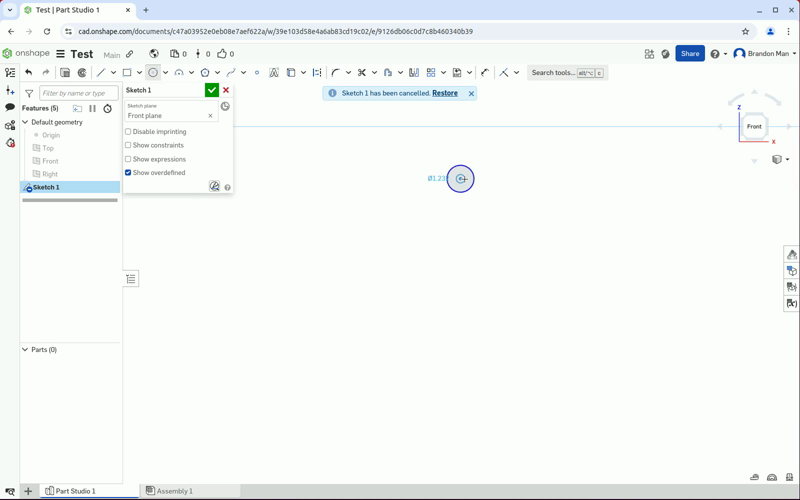
scroll(6)
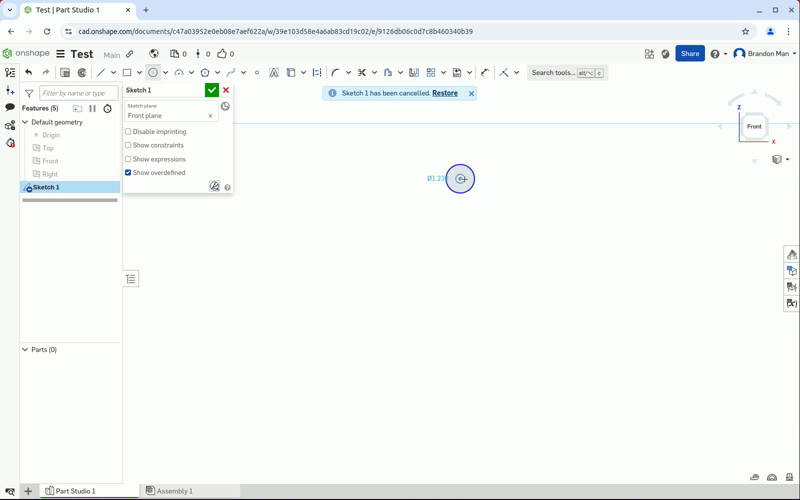
scroll(6)
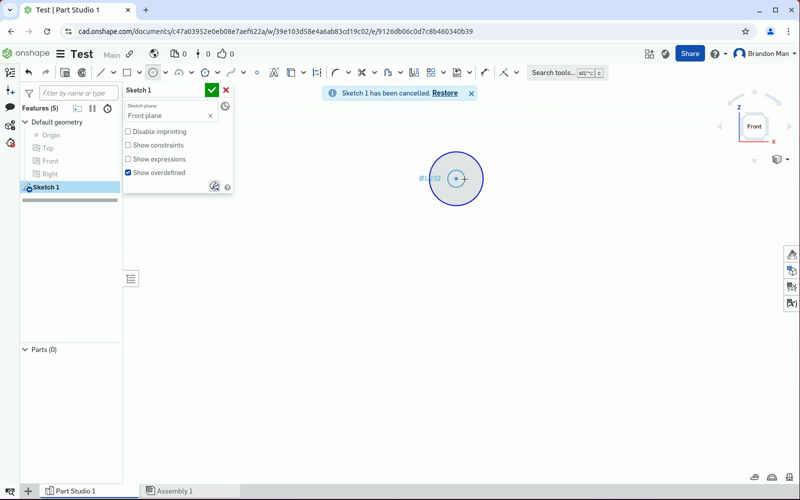
scroll(6)
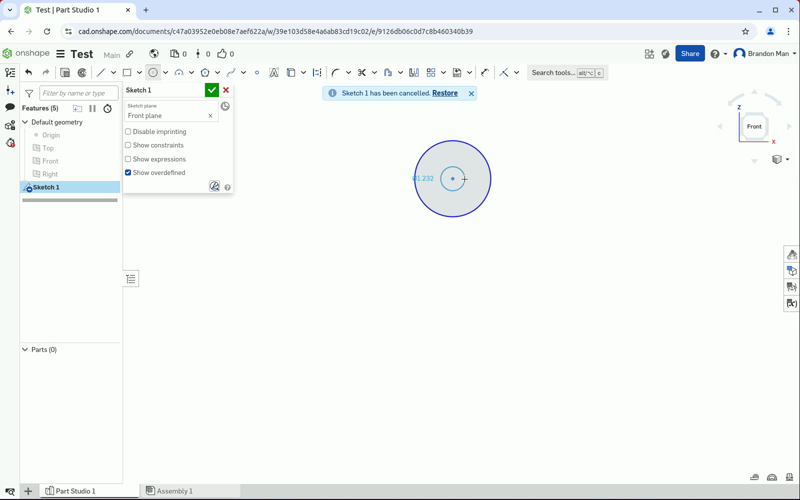
scroll(6)
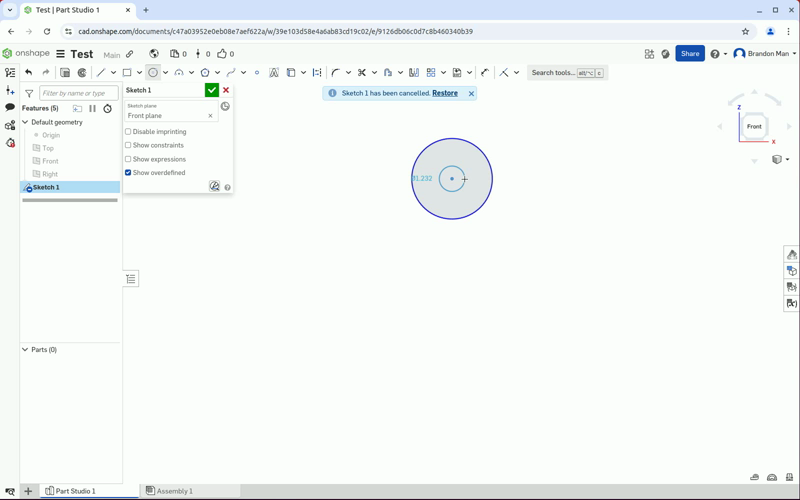
scroll(6)
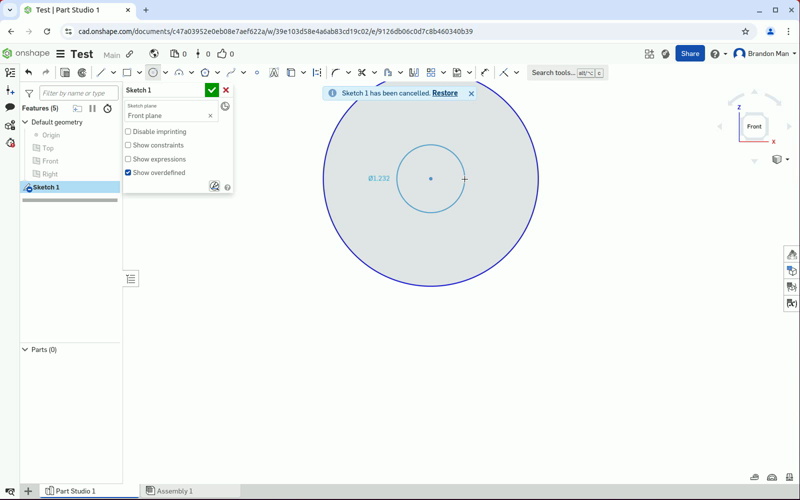
click(464, 178)
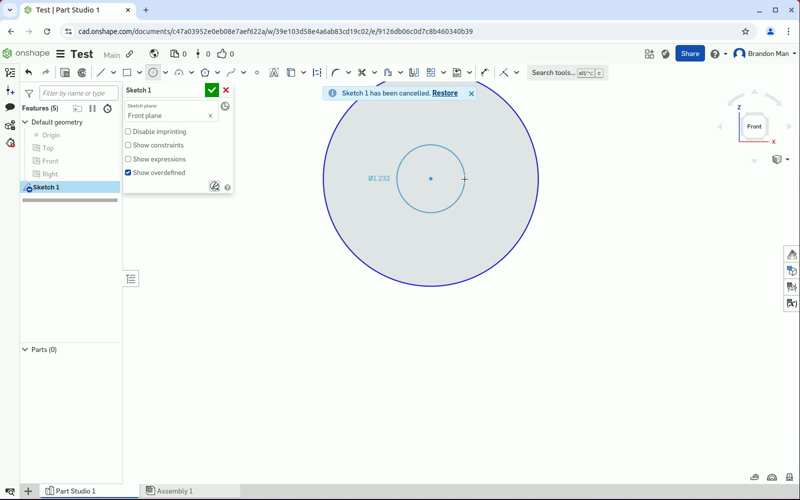
scroll(-6)
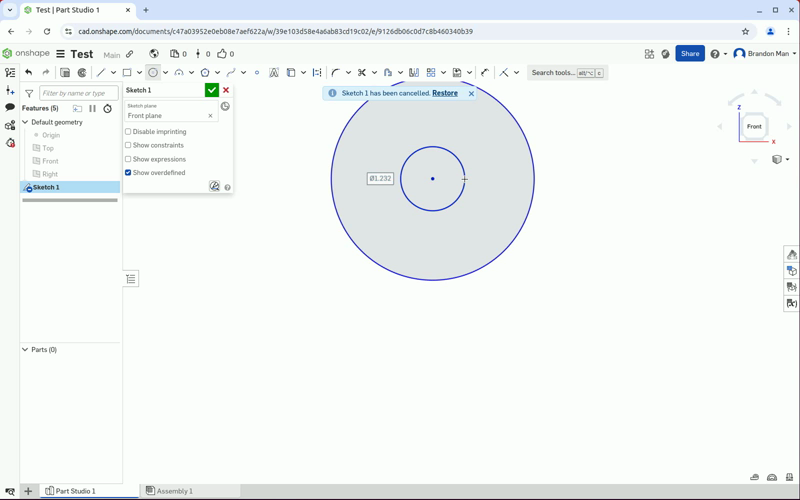
scroll(-6)
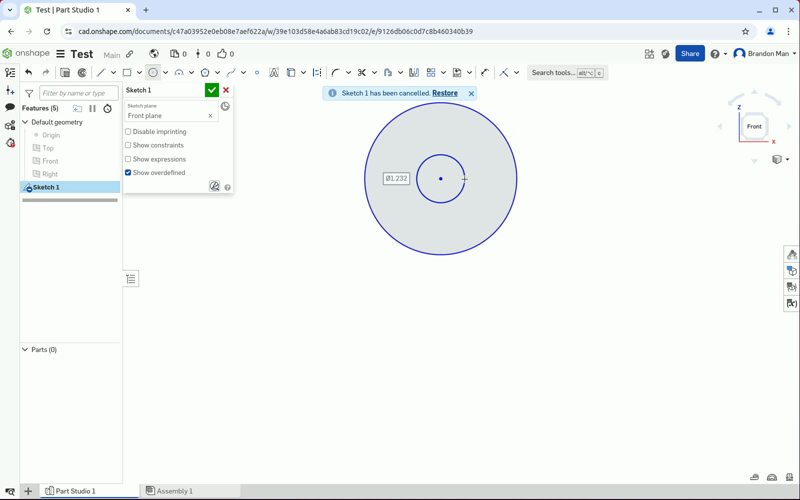
scroll(-6)
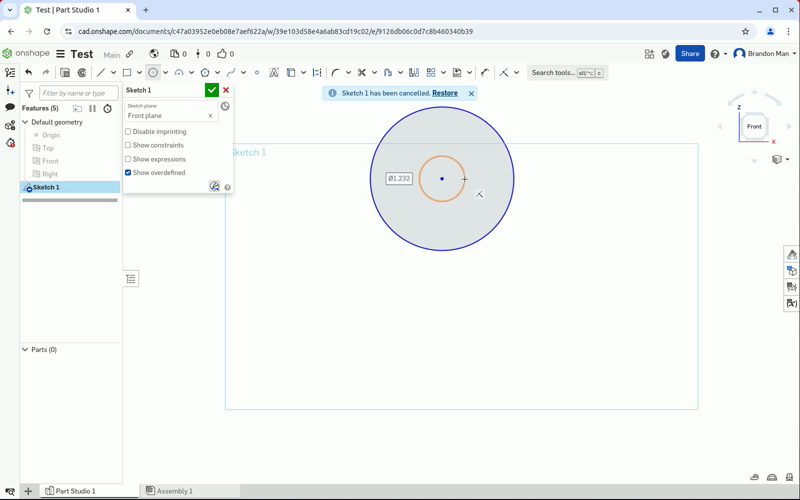
scroll(-6)
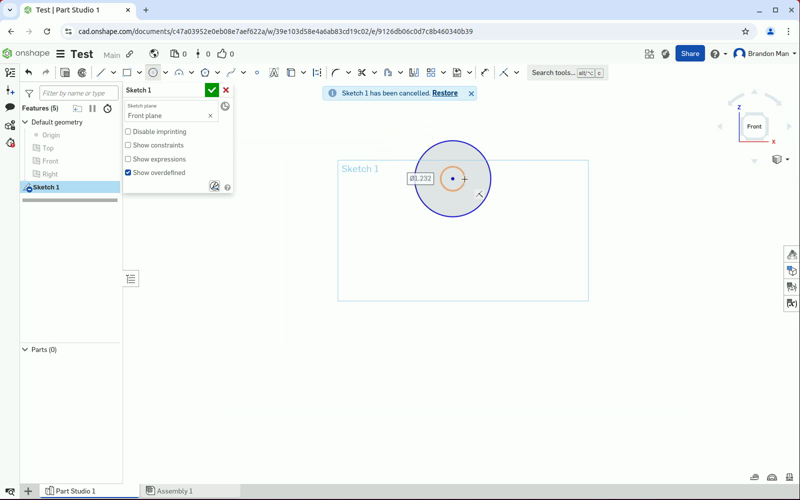
scroll(-6)
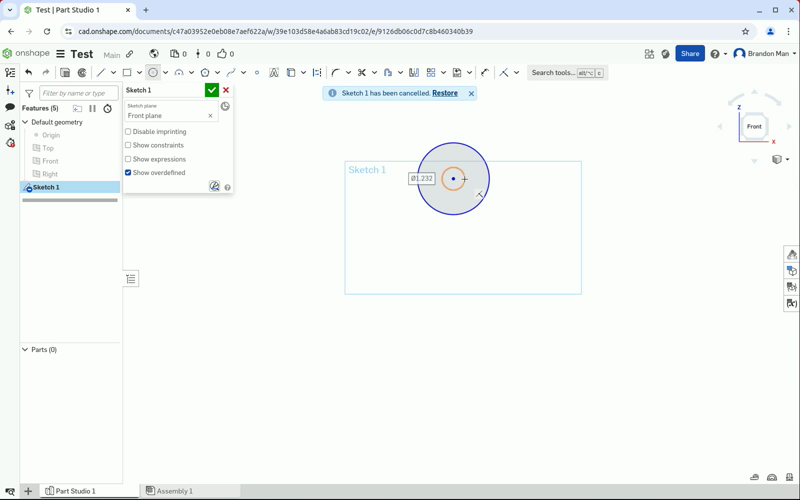
scroll(-6)
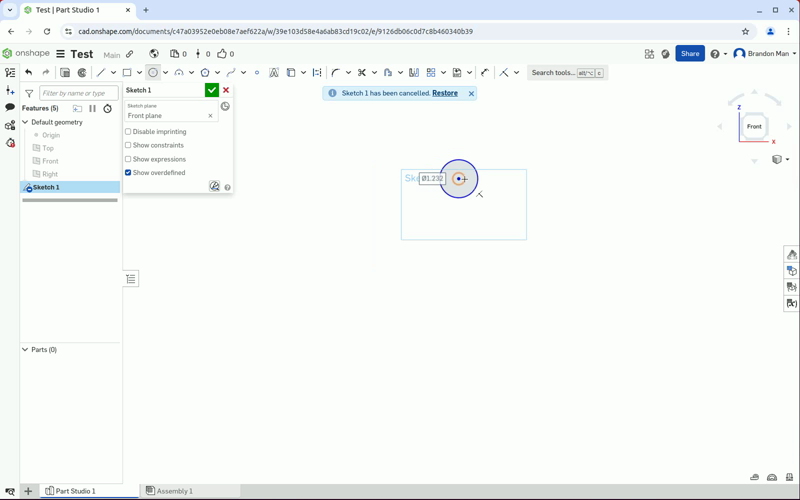
scroll(-6)
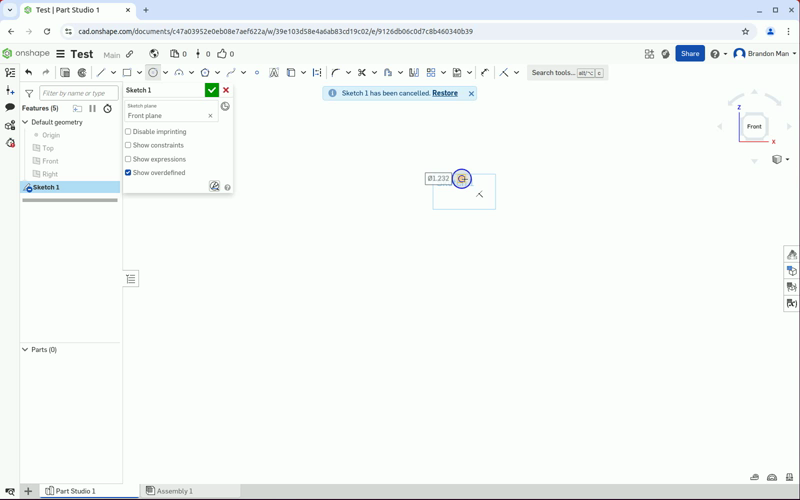
key(esc)
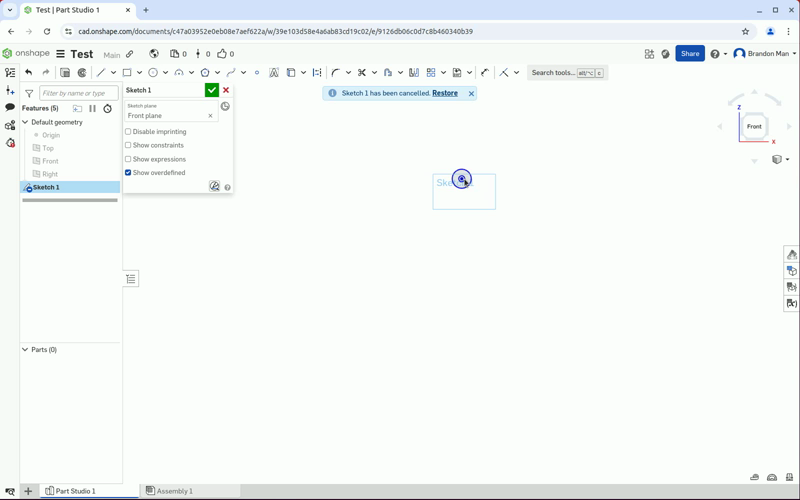
mouse_move(461, 174)
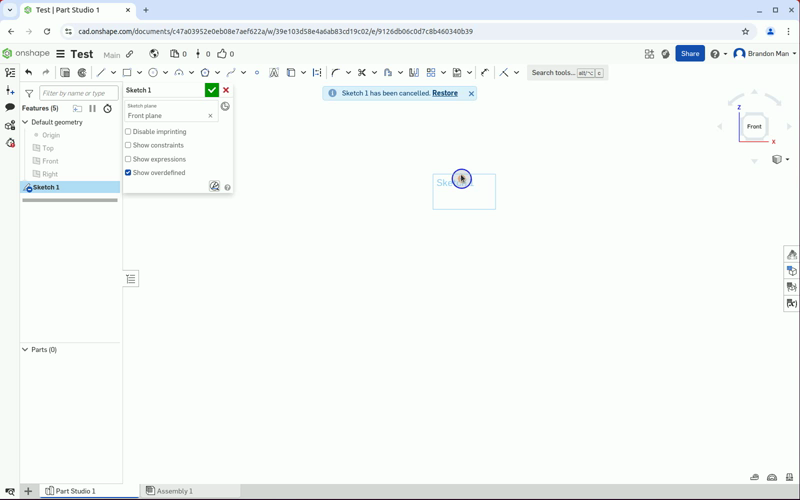
scroll(6)
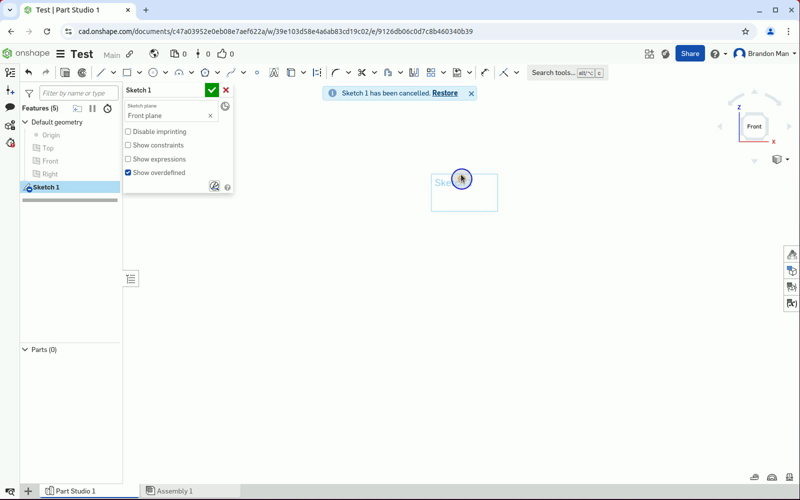
scroll(6)
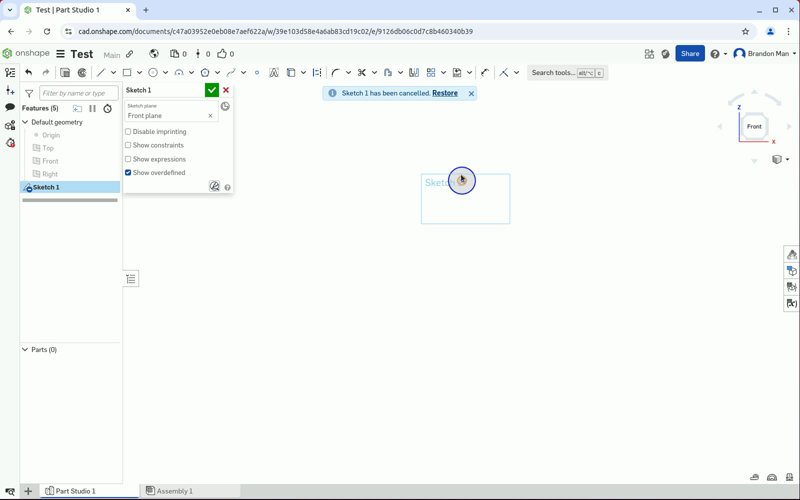
scroll(6)
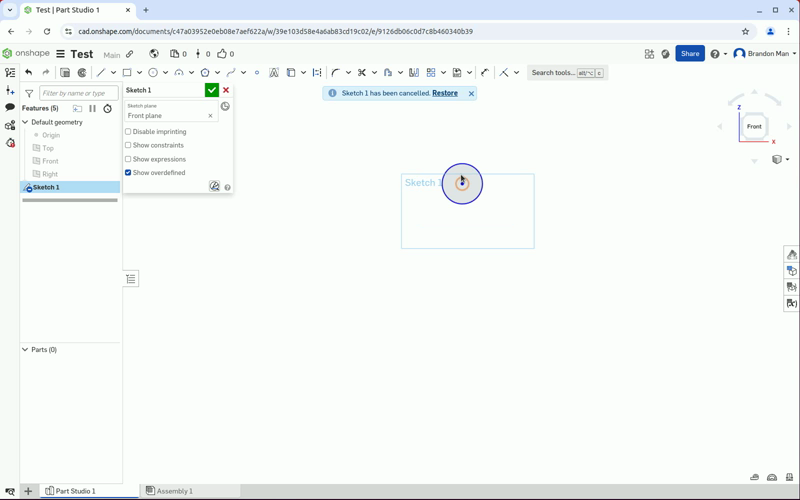
scroll(6)
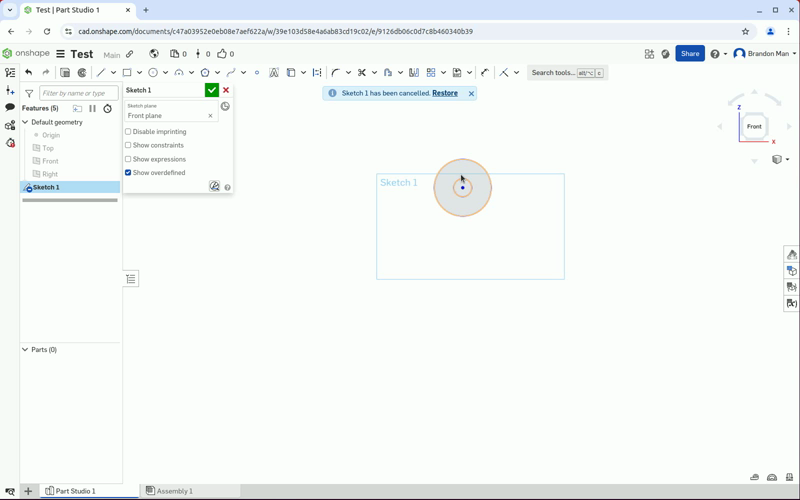
scroll(6)
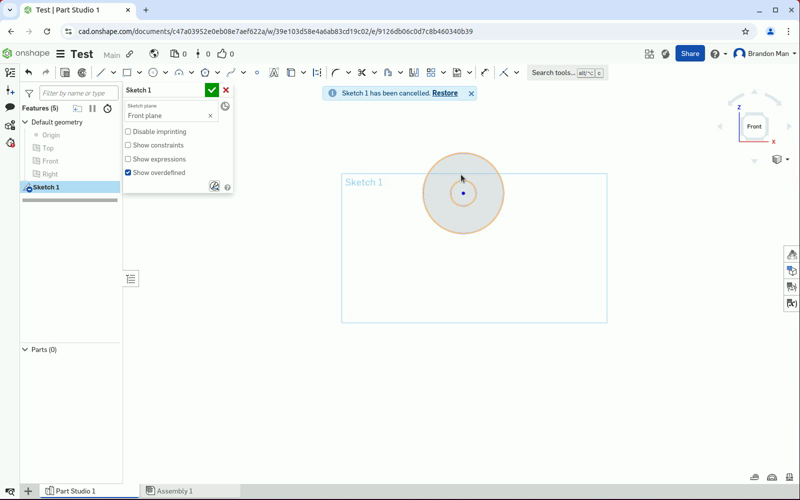
scroll(6)
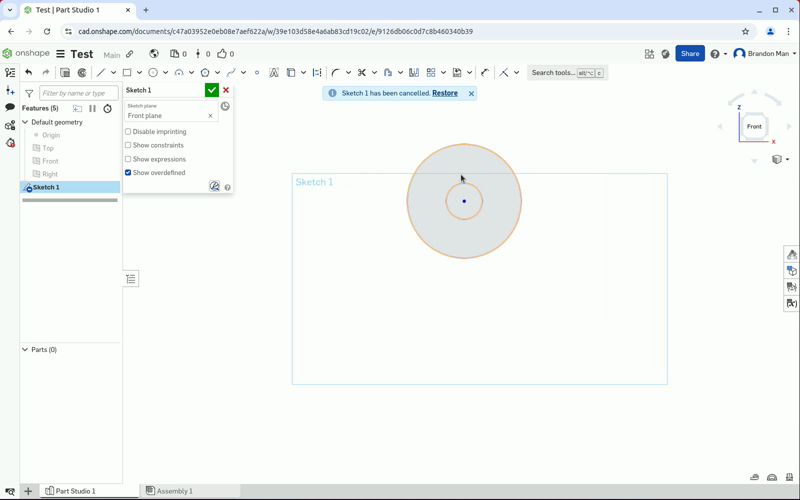
scroll(6)
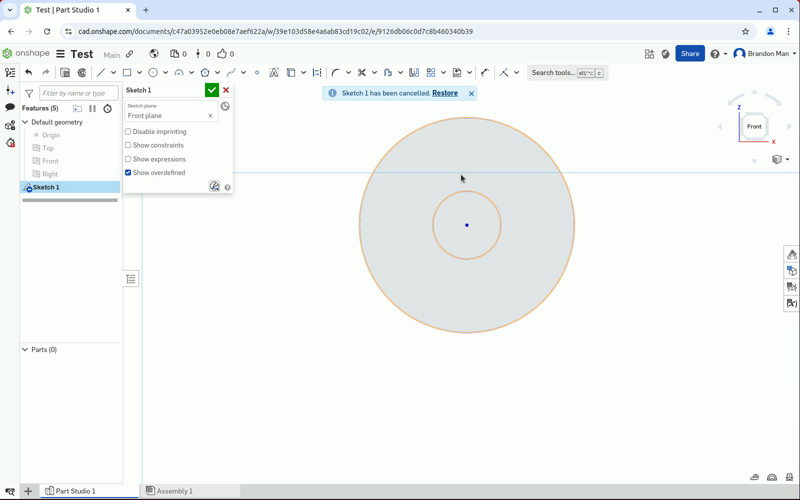
click(461, 174)
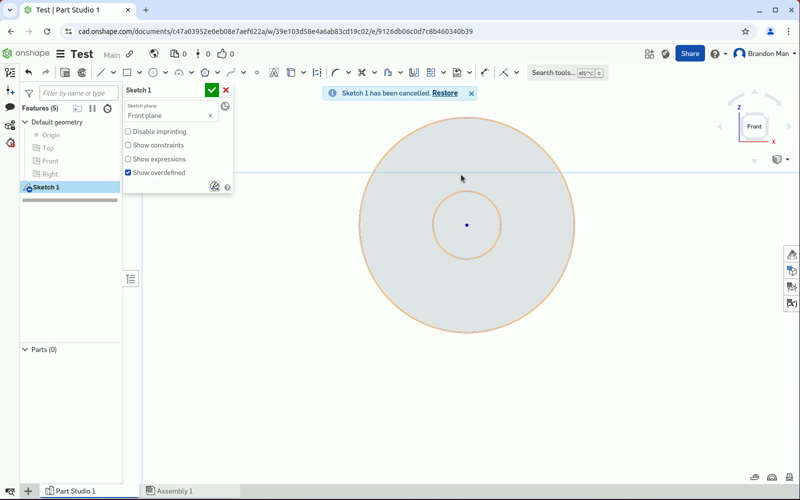
scroll(-6)
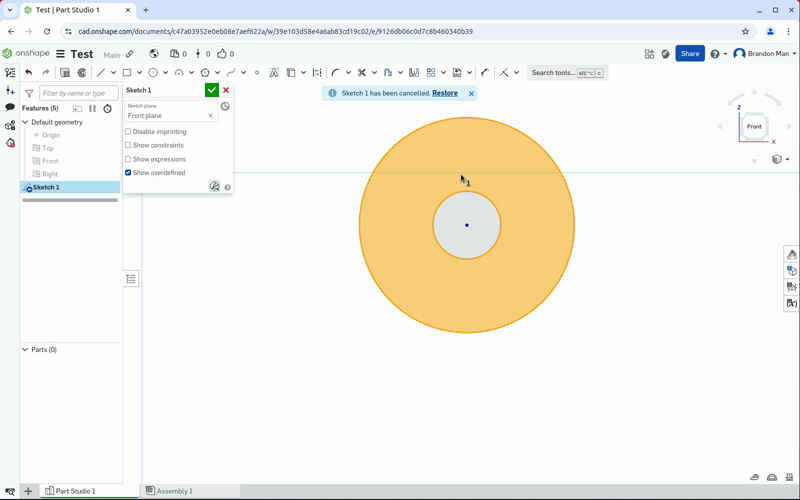
scroll(-6)
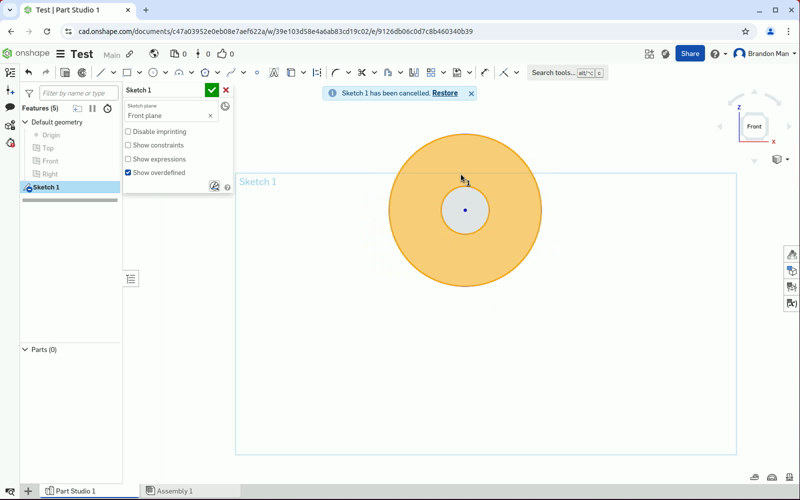
scroll(-6)
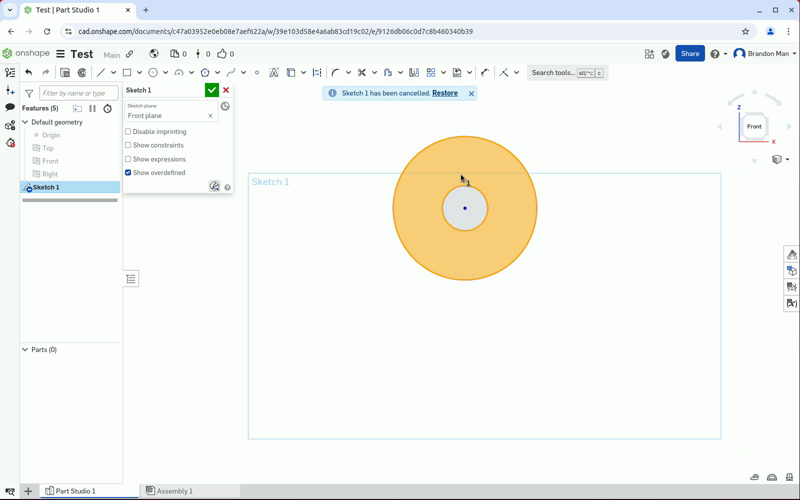
scroll(-6)
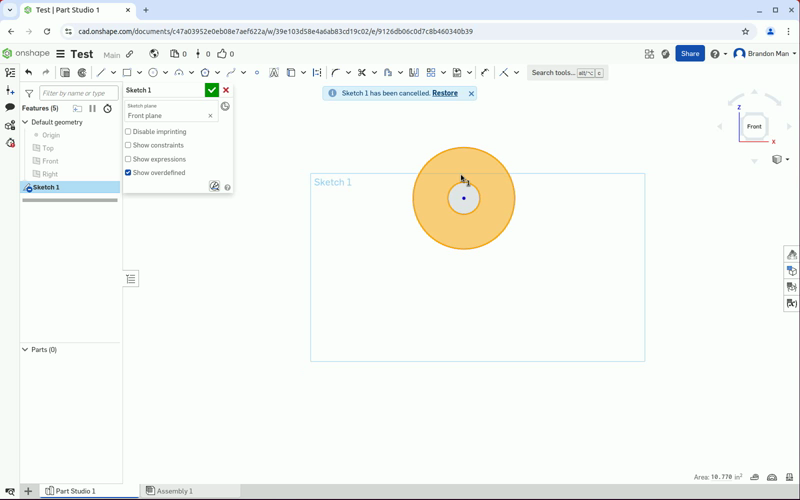
scroll(-6)
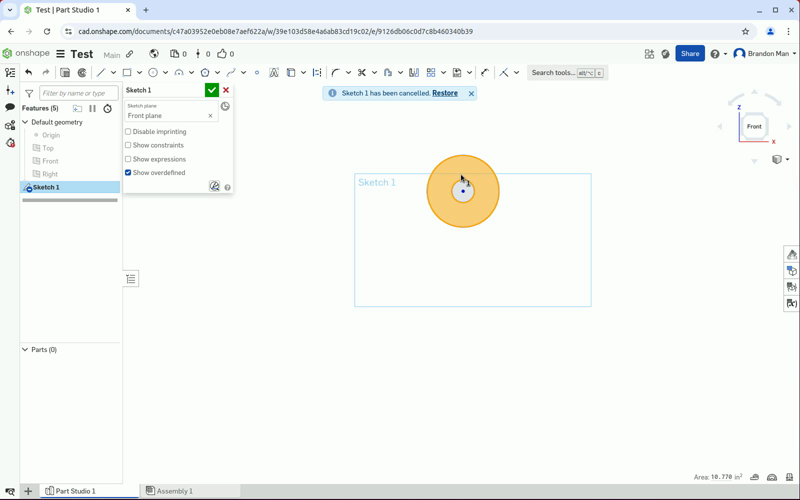
scroll(-6)
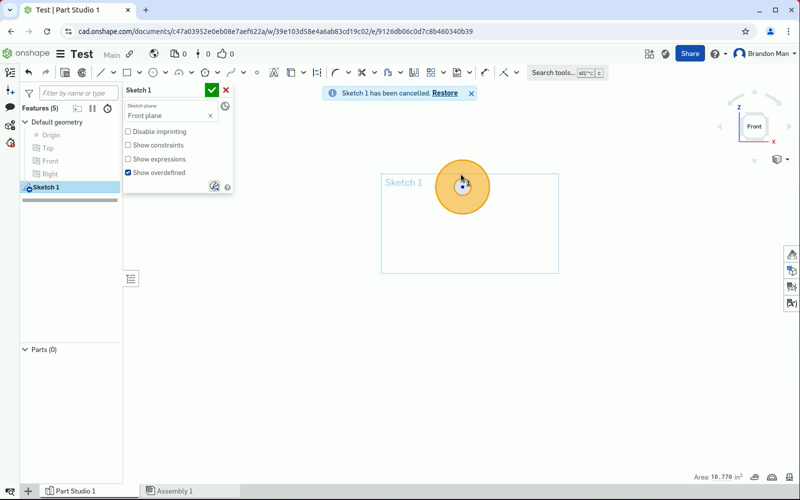
scroll(-6)
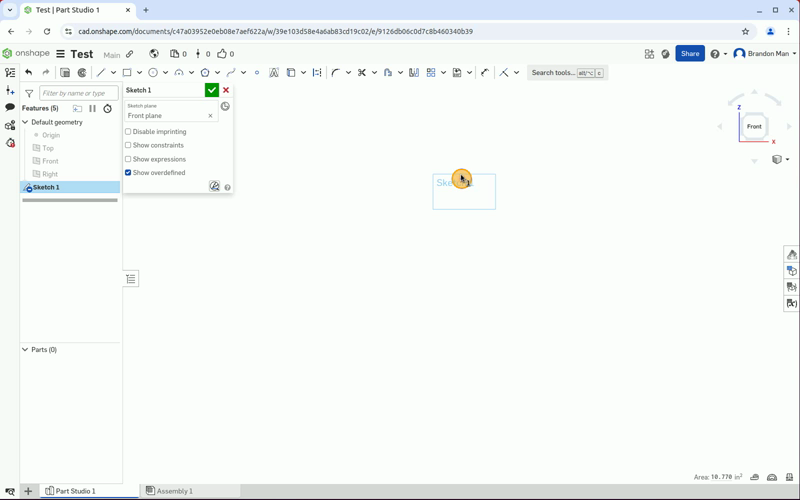
mouse_move(73, 352)
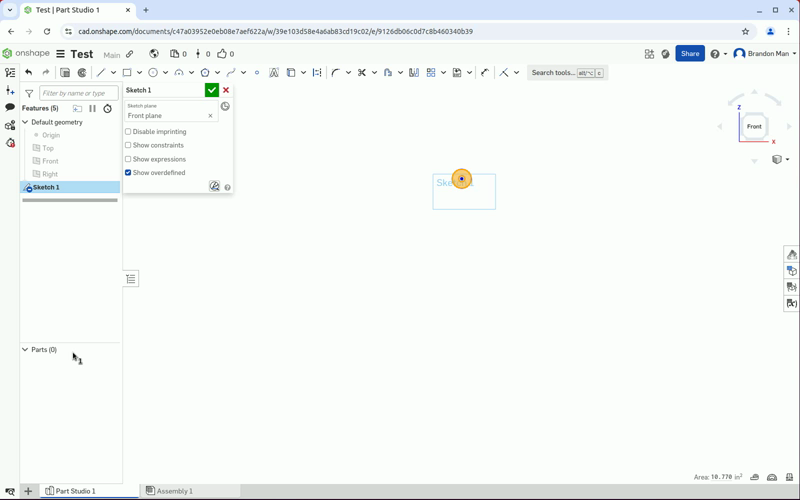
key(shift+y)
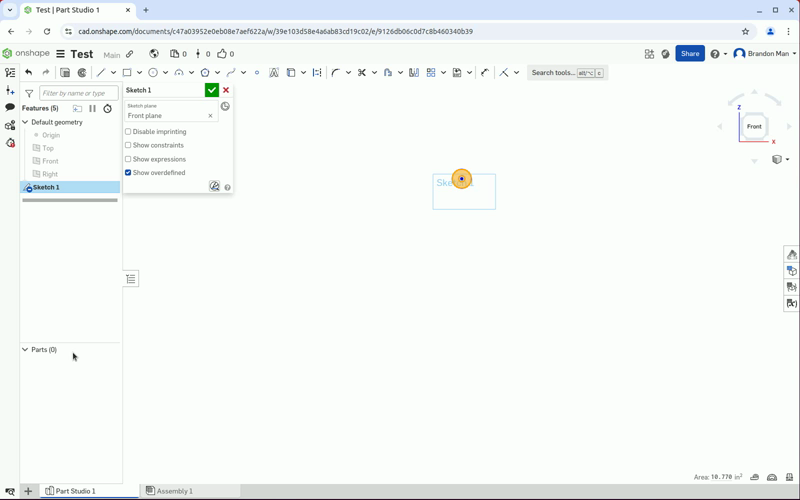
key(shift+e)
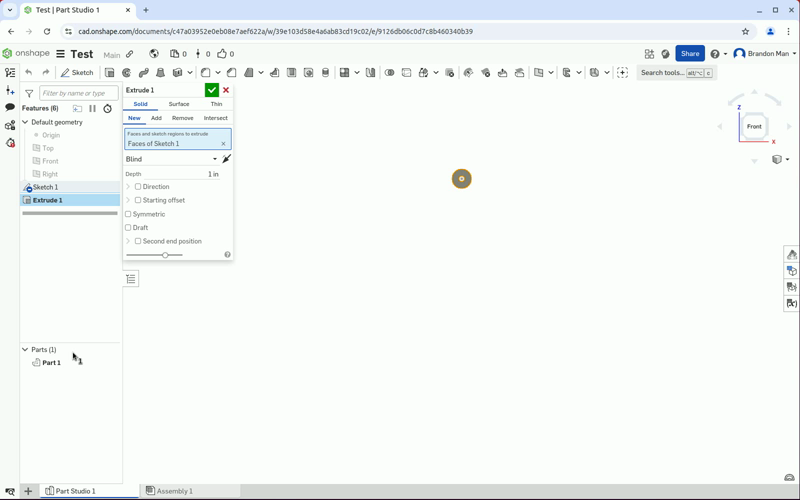
mouse_move(143, 106)
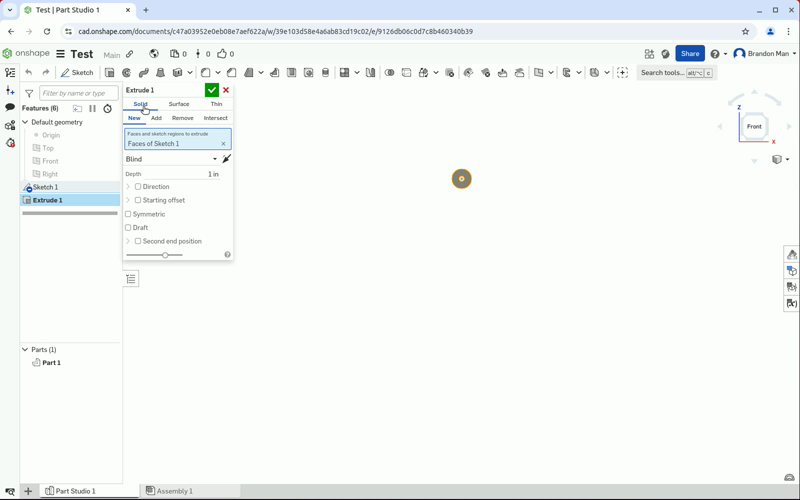
click(143, 106)
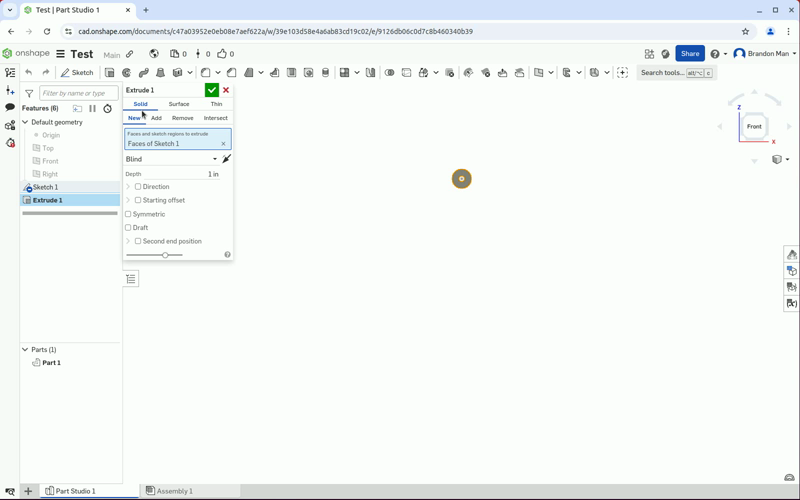
mouse_move(137, 120)
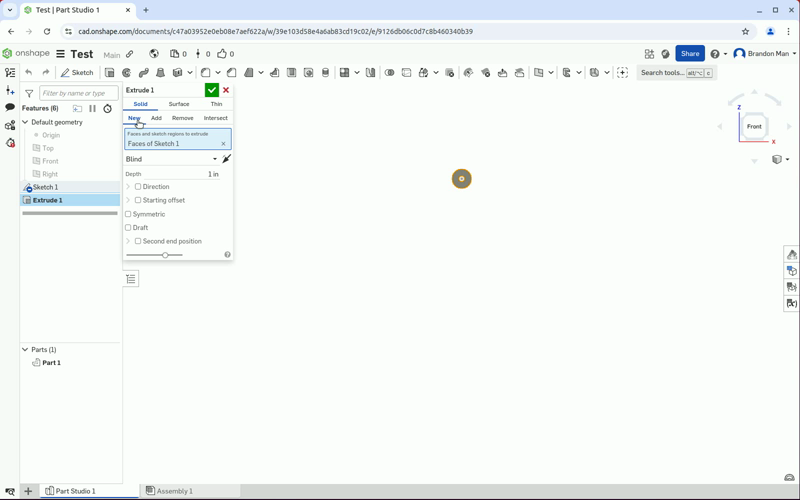
click(137, 120)
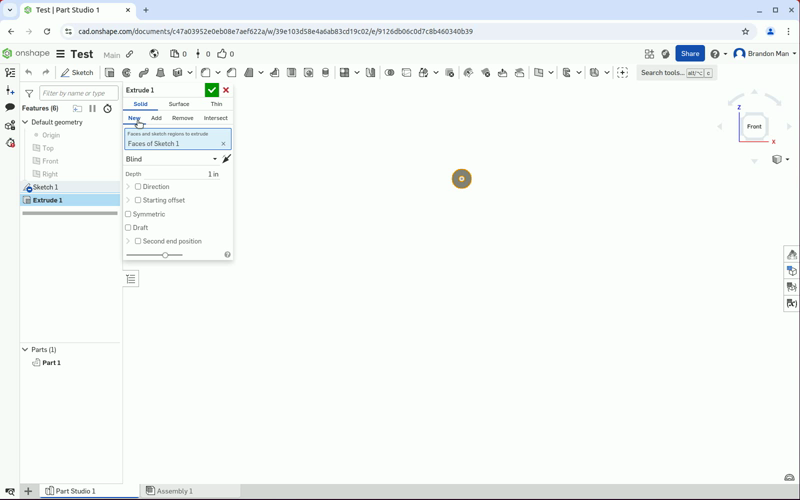
key(tab, 4)
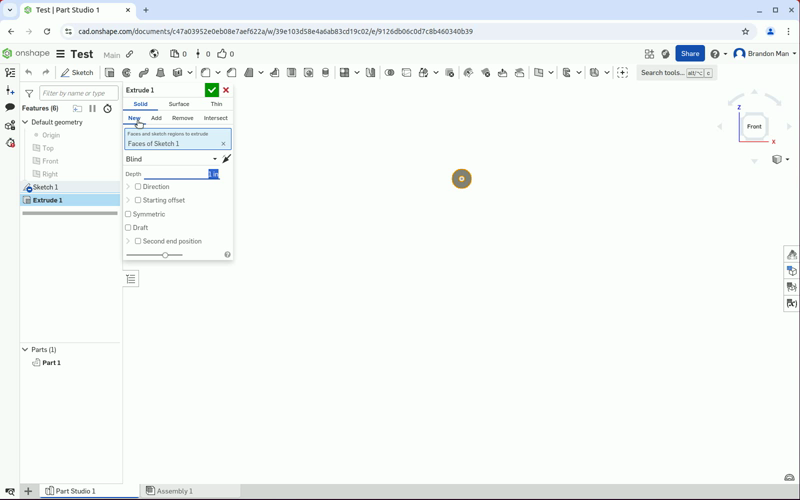
text(0.481)
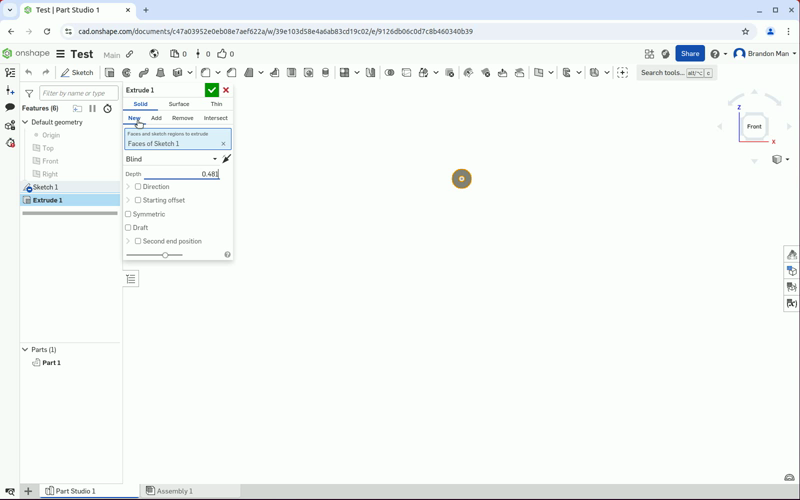
key(enter)
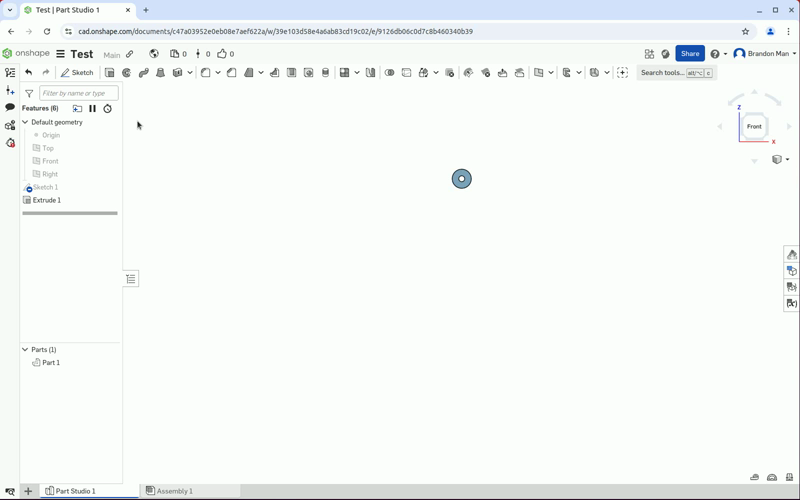
key(shift+h)
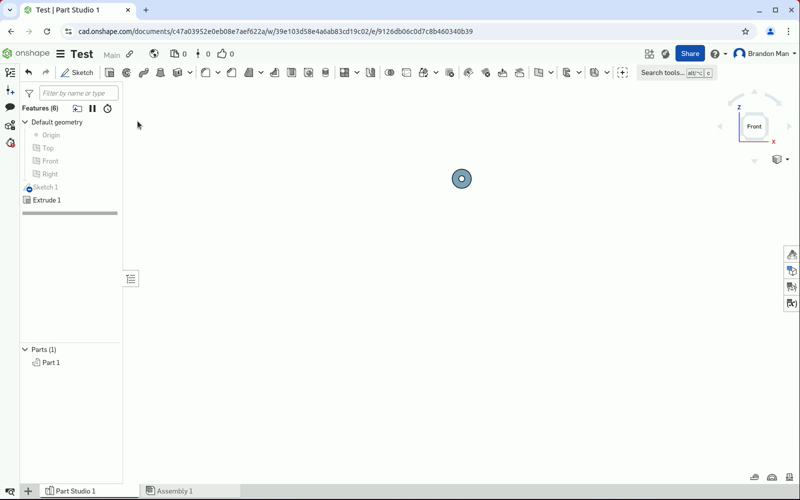
key(shift+h)
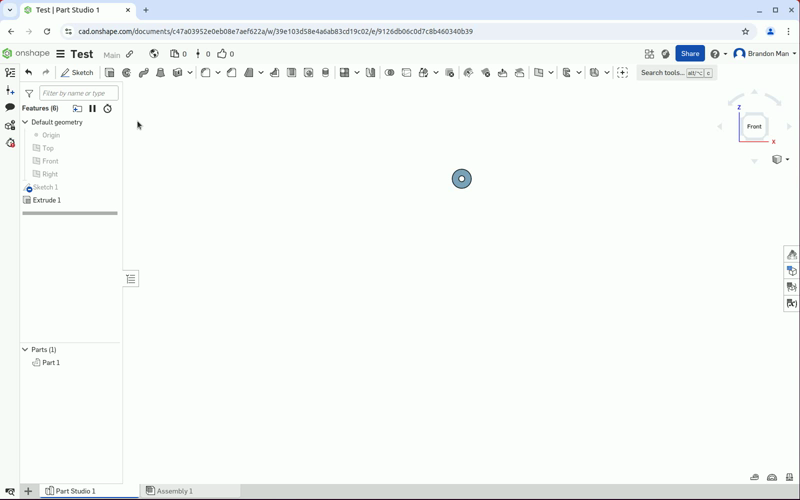
mouse_move(73, 189)
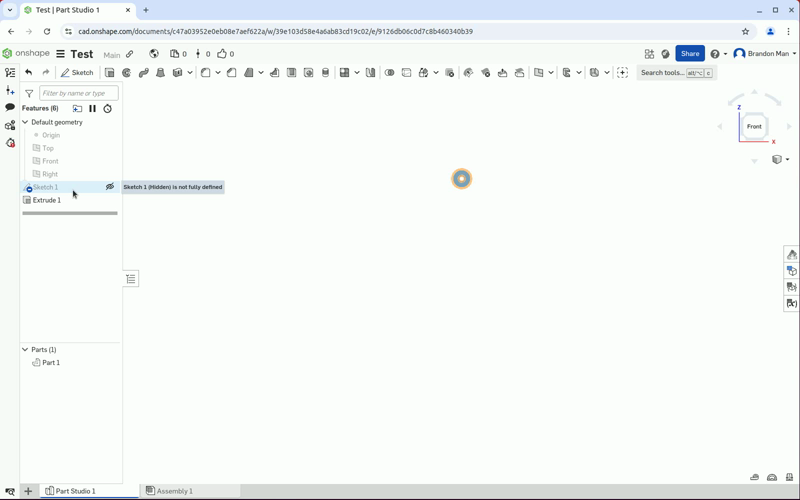
click(73, 189)
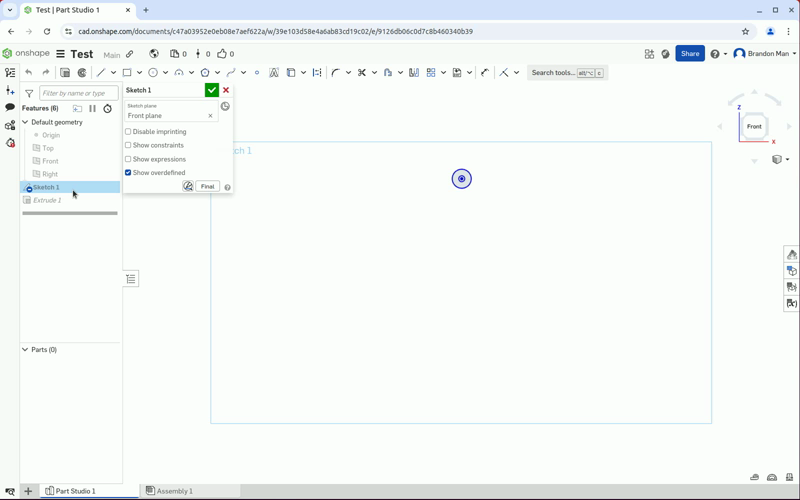
mouse_move(229, 92)
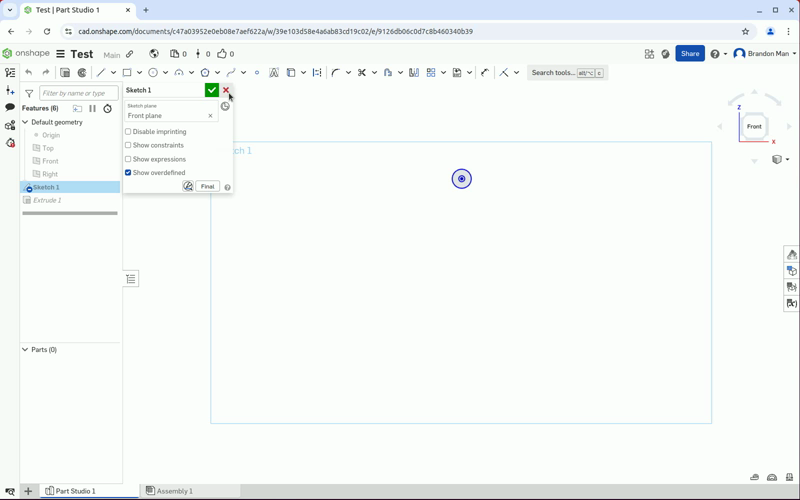
click(229, 92)
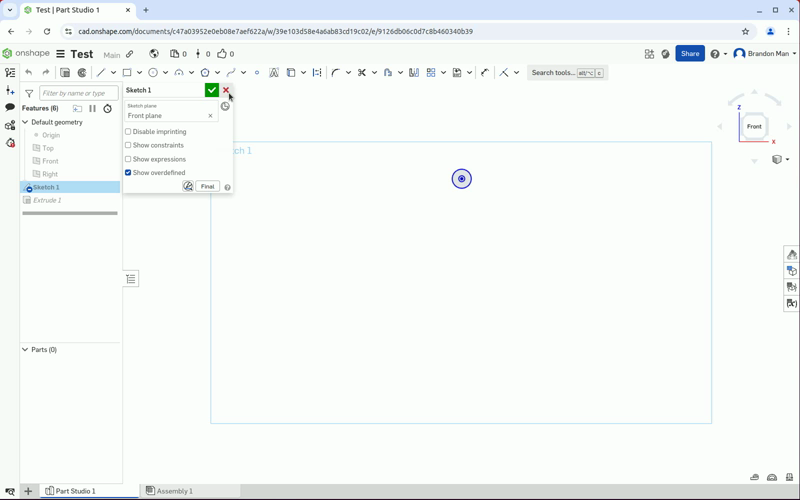
key(shift+s)
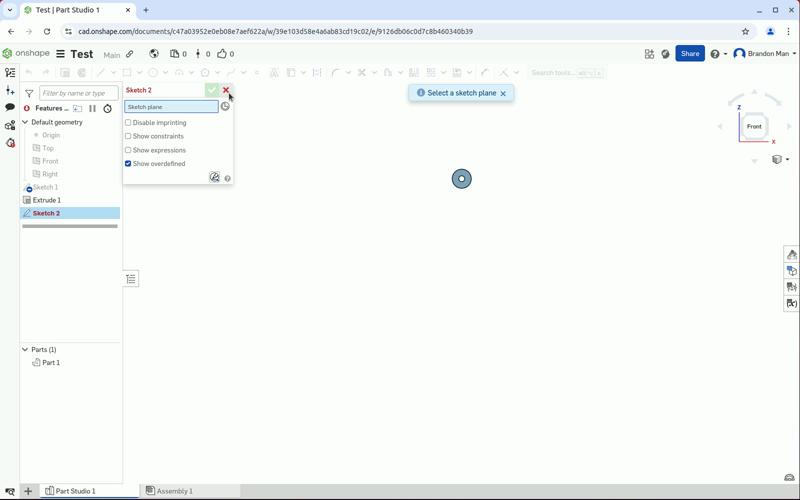
mouse_move(73, 163)
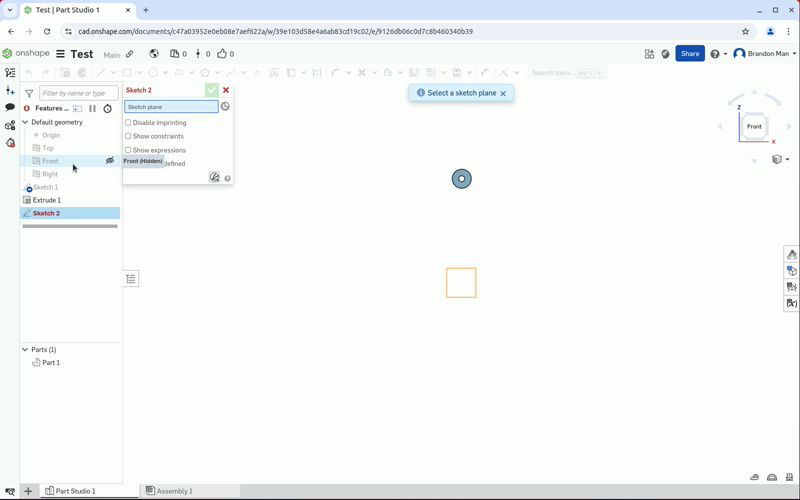
click(73, 163)
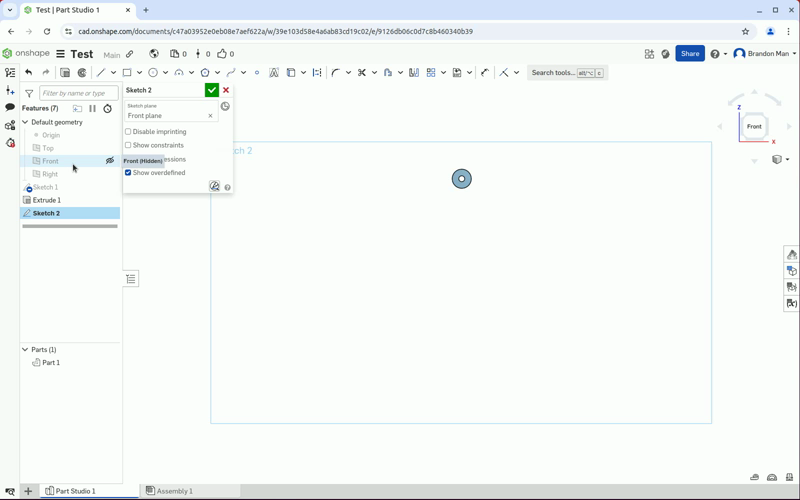
mouse_move(73, 352)
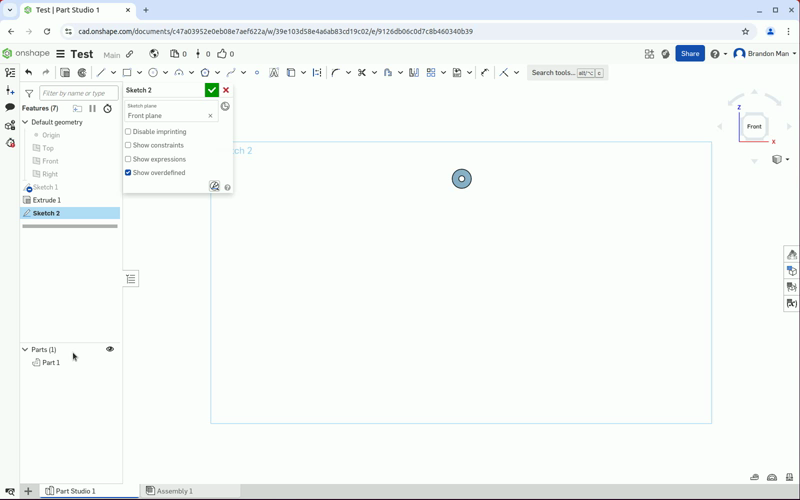
key(y)
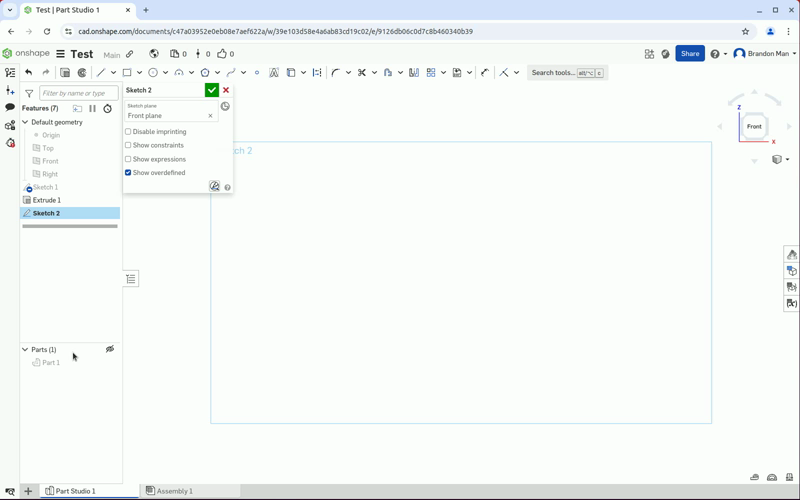
key(c)
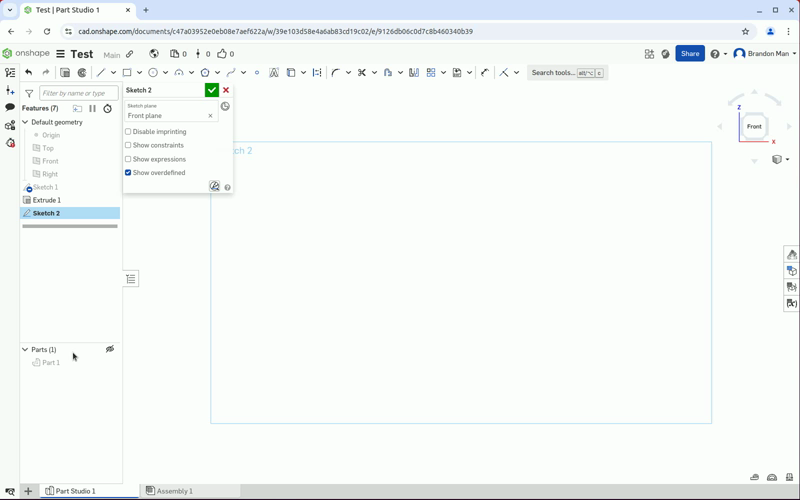
key_down(shift)
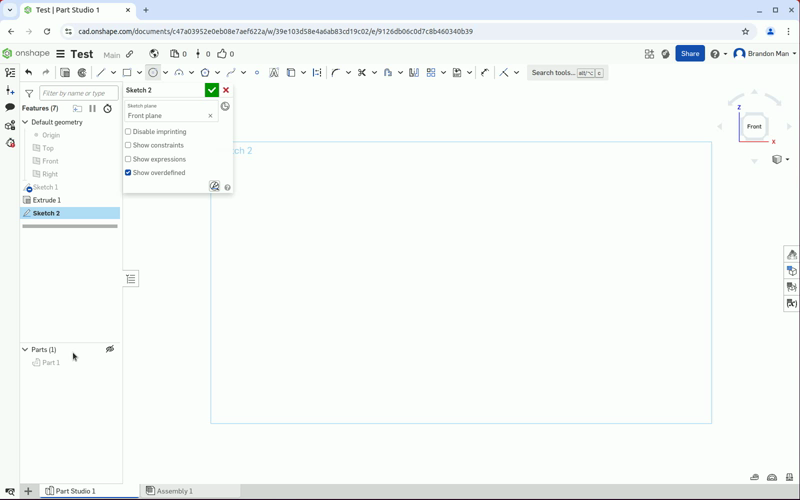
mouse_move(461, 282)
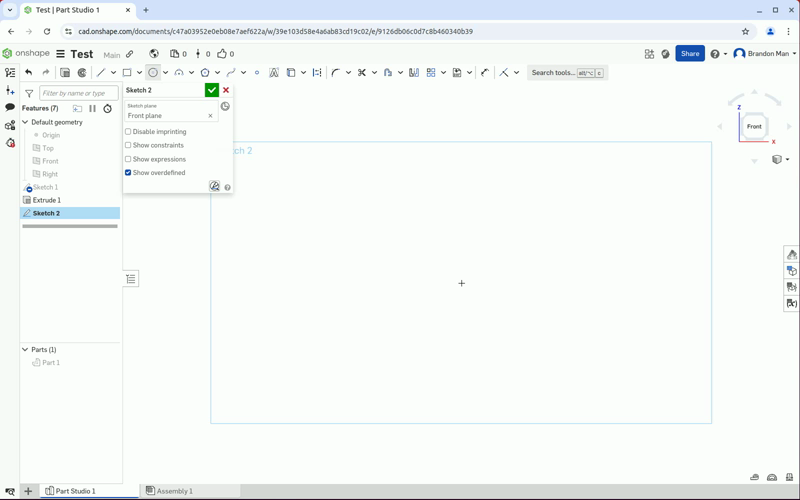
click(461, 282)
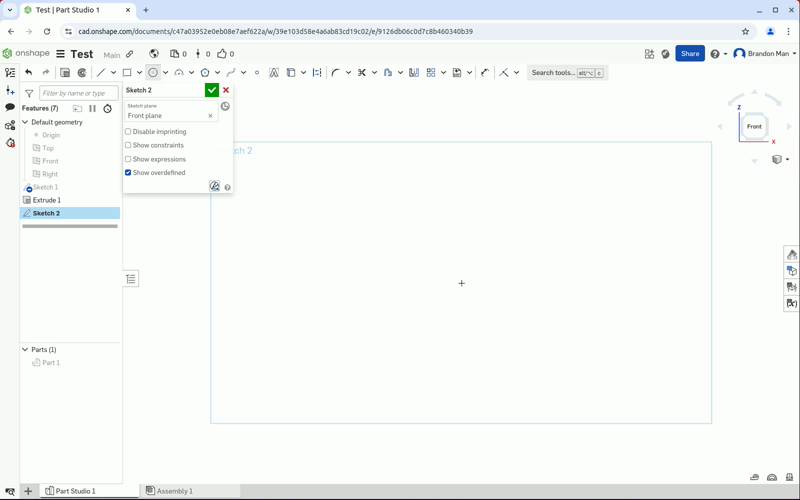
key_up(shift)
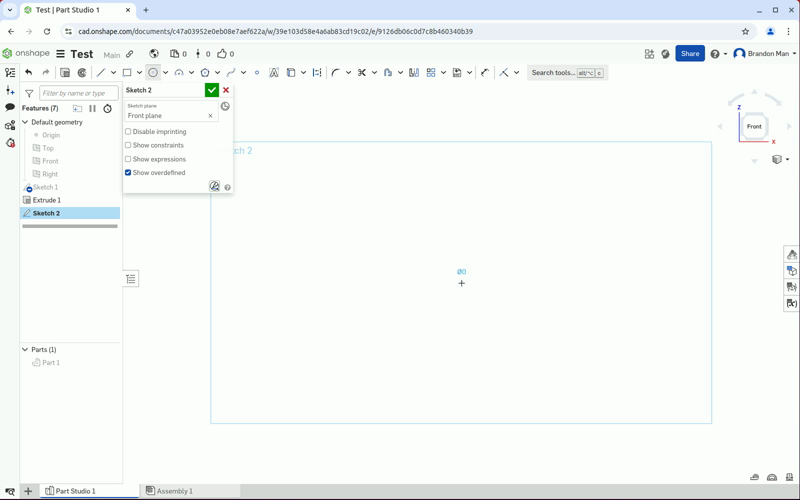
mouse_move(471, 282)
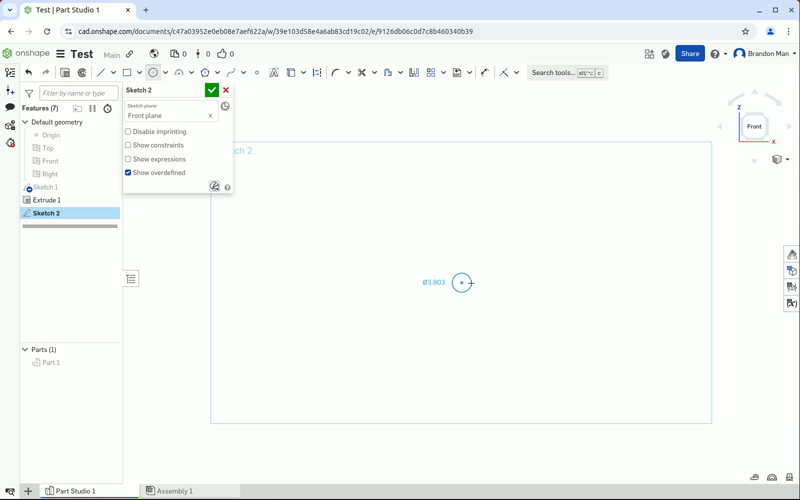
click(471, 282)
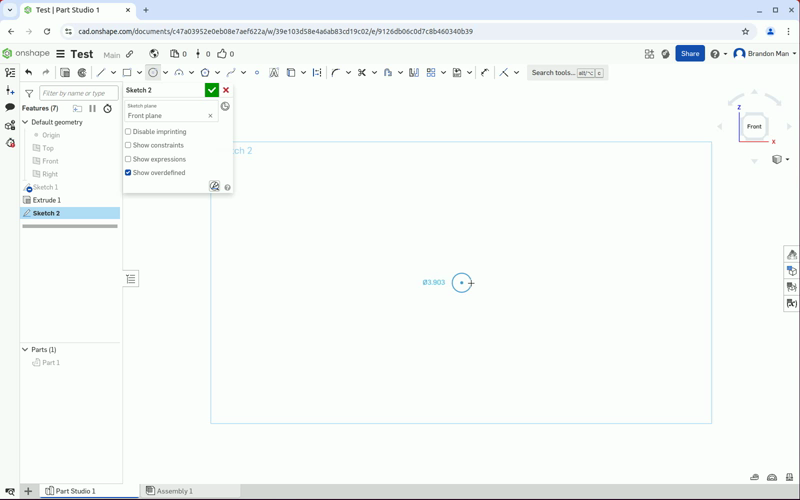
key(esc)
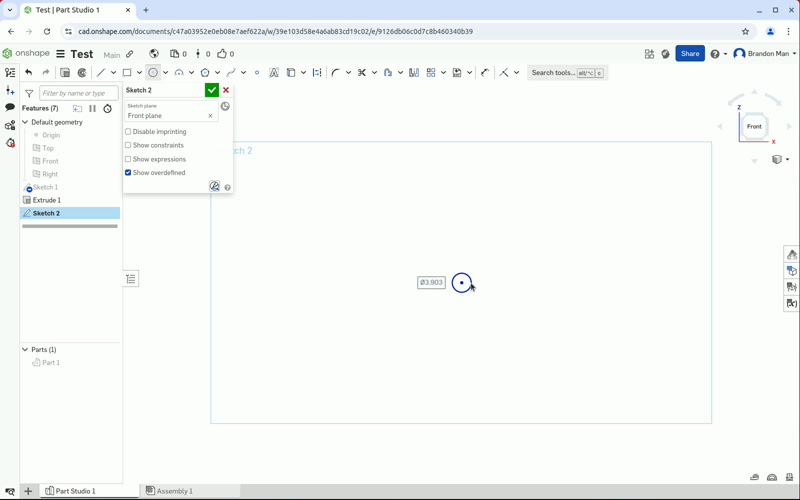
key(c)
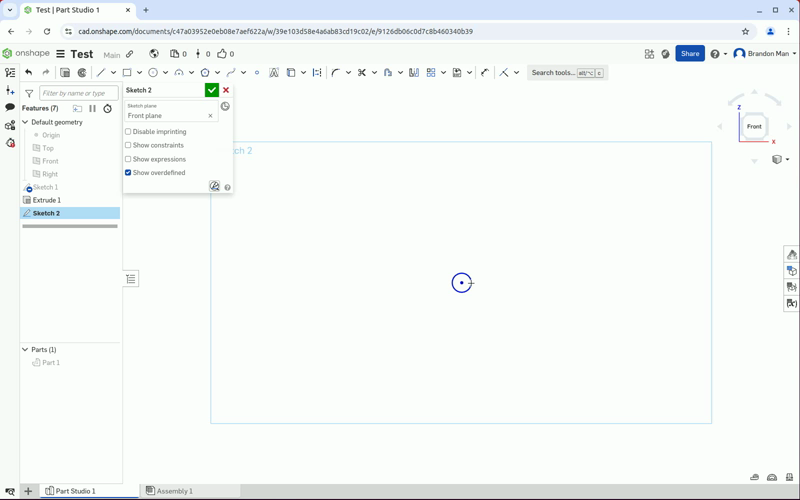
key_down(shift)
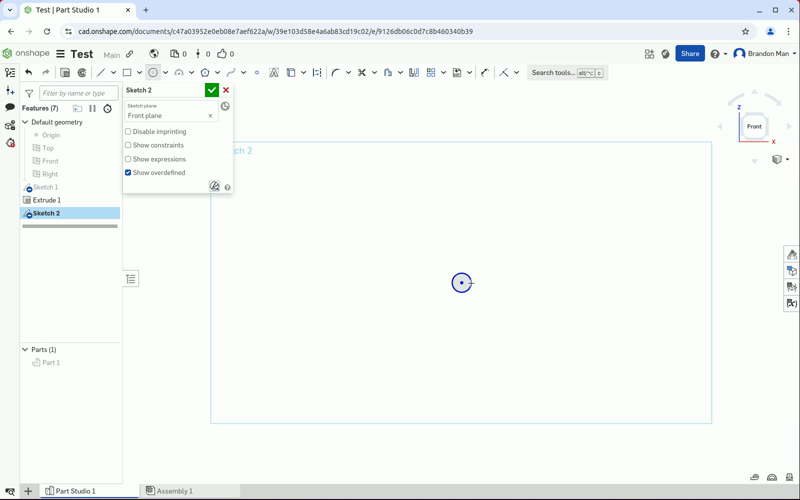
mouse_move(461, 282)
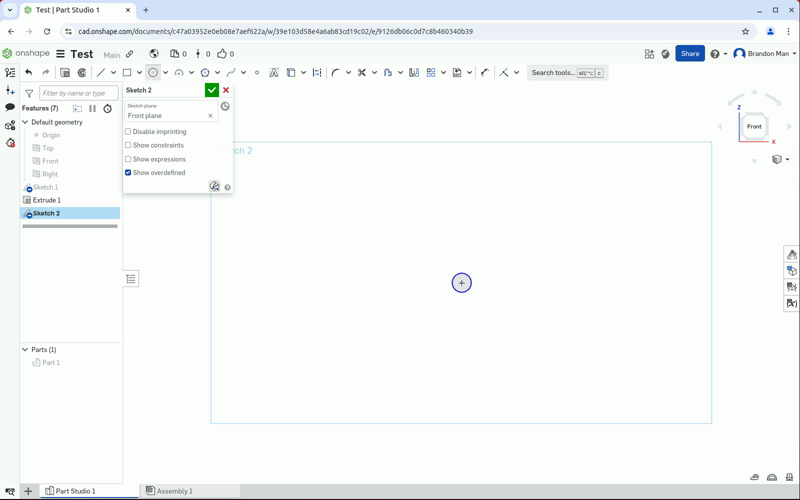
click(461, 282)
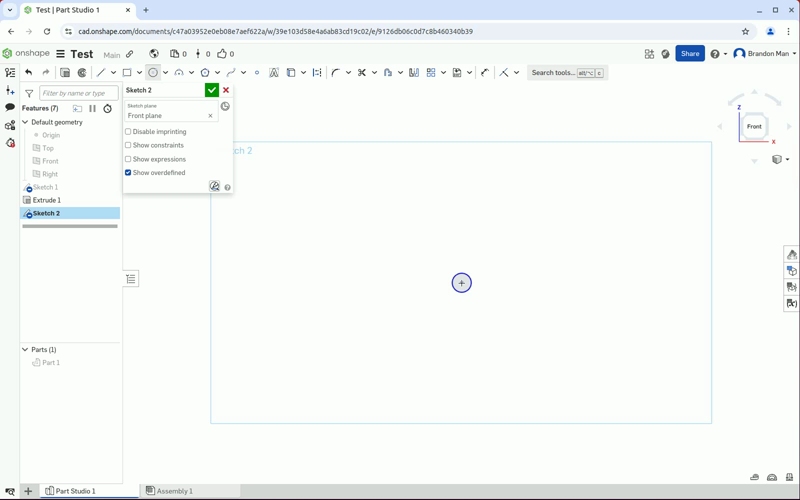
key_up(shift)
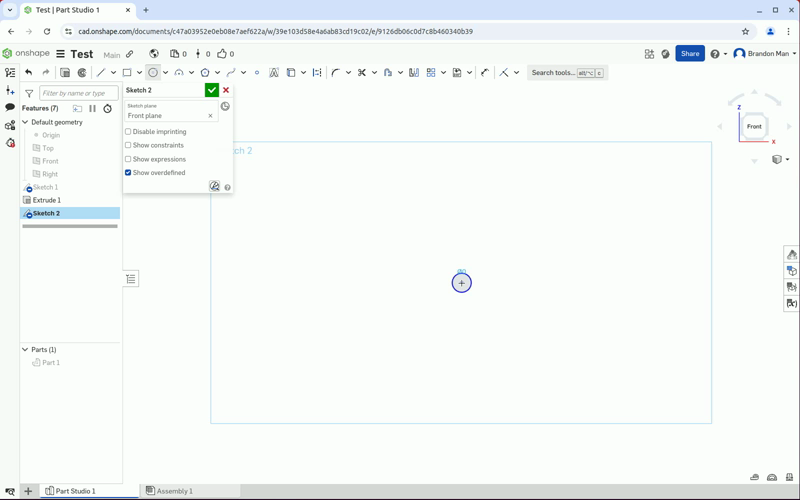
mouse_move(464, 282)
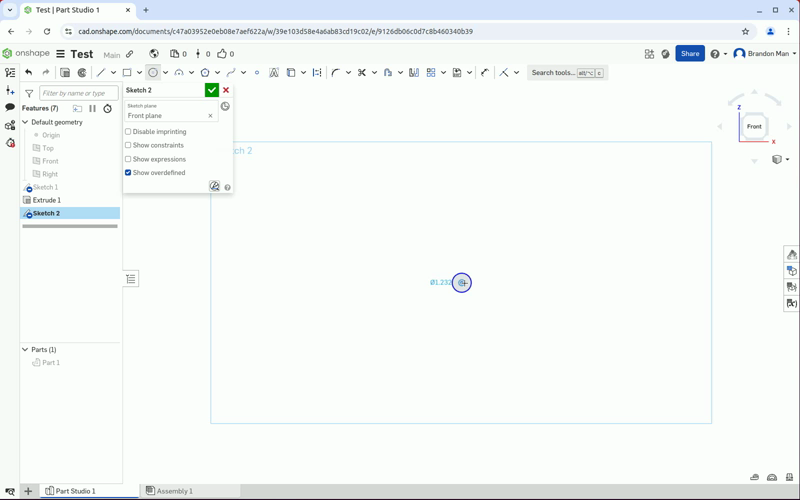
scroll(6)
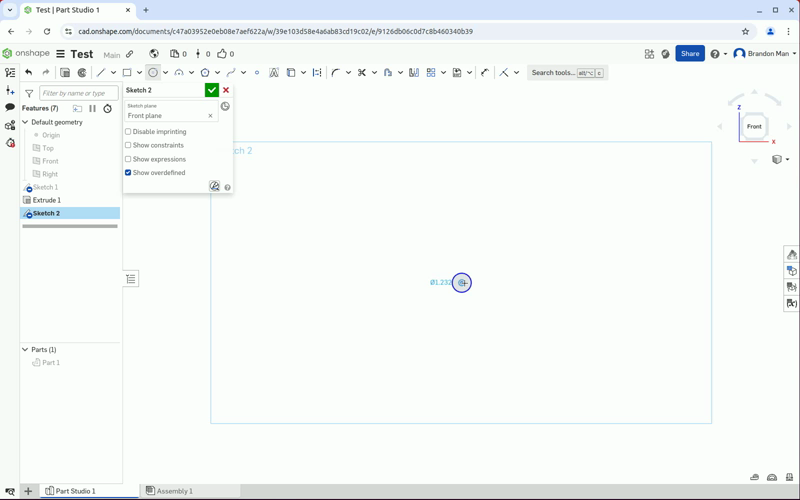
scroll(6)
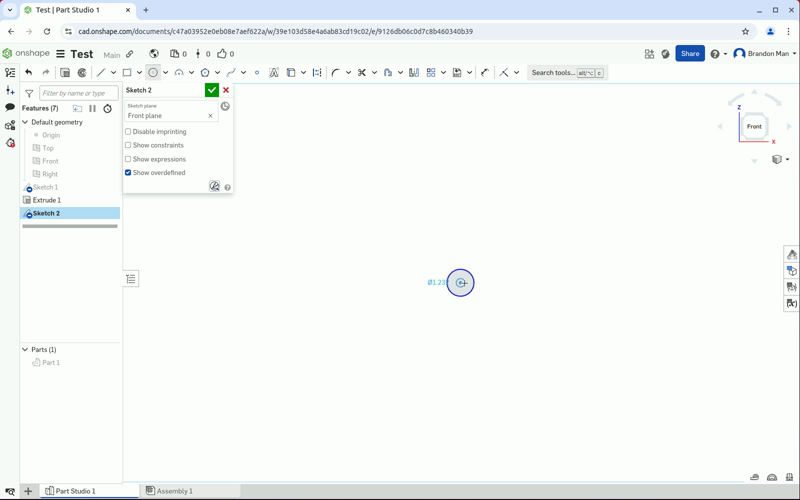
scroll(6)
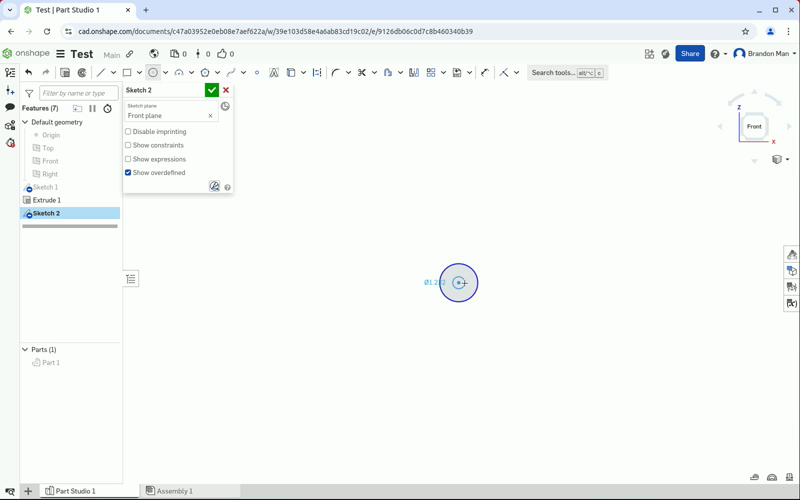
scroll(6)
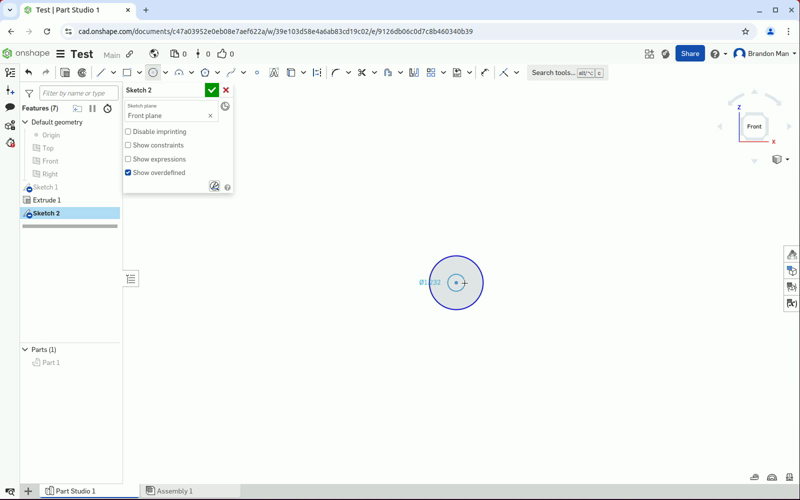
scroll(6)
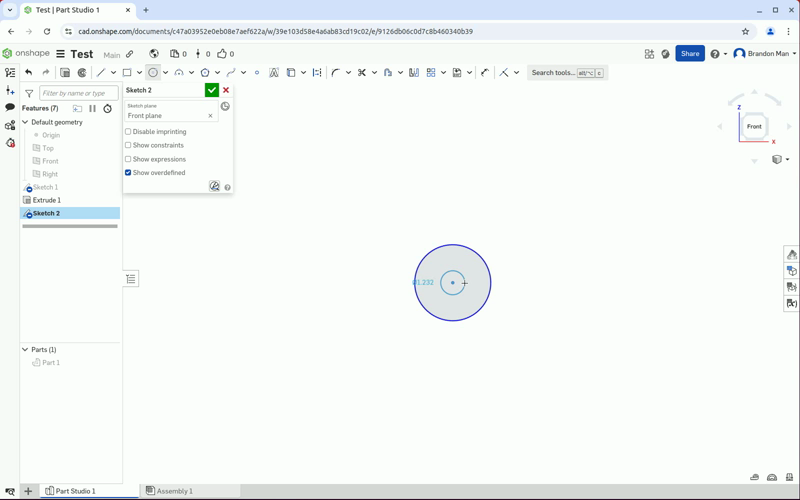
scroll(6)
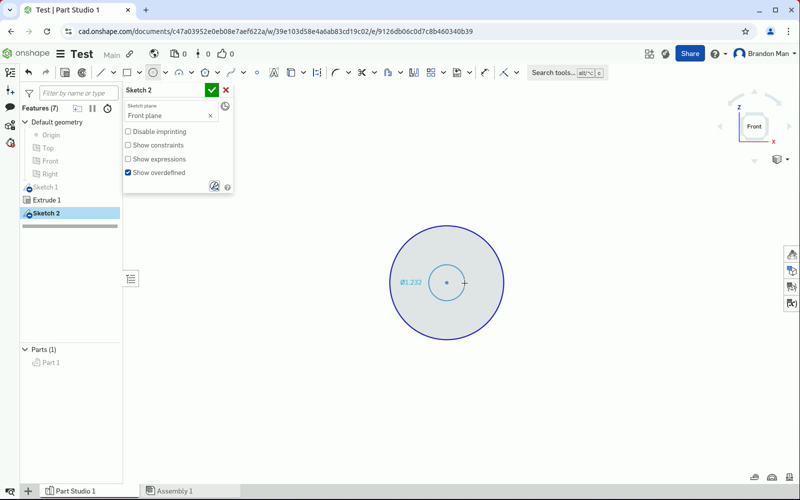
scroll(6)
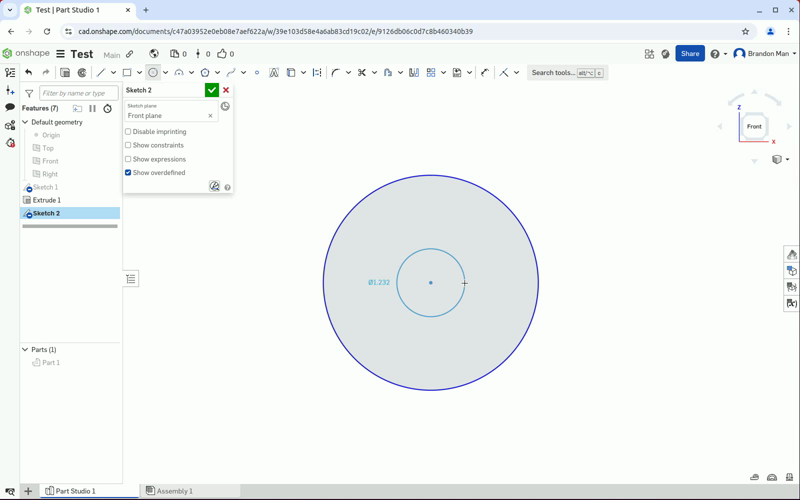
click(464, 282)
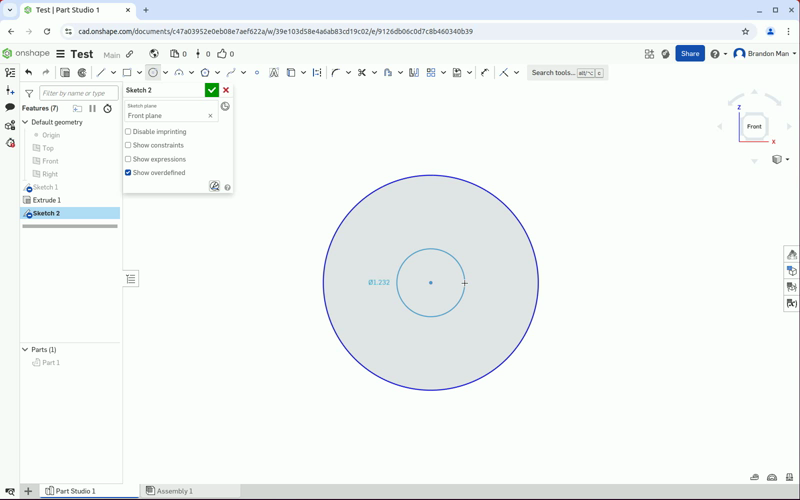
scroll(-6)
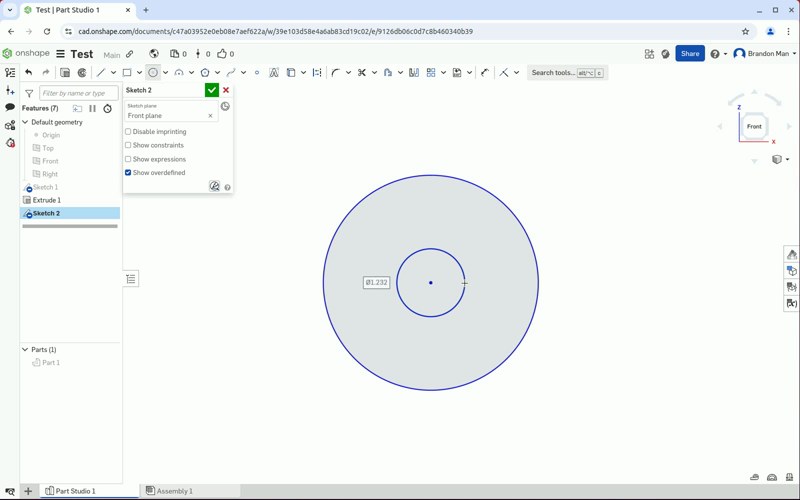
scroll(-6)
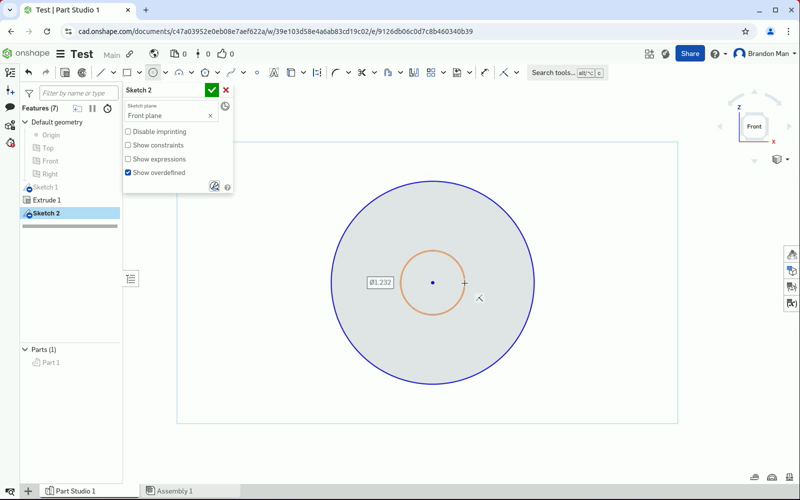
scroll(-6)
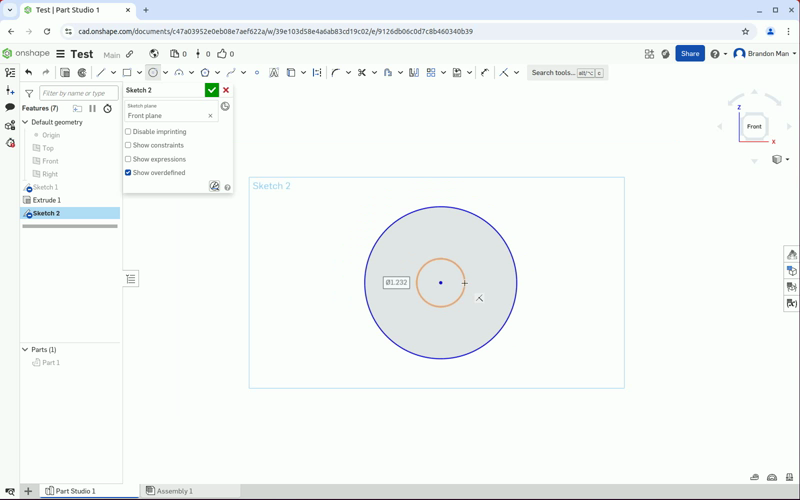
scroll(-6)
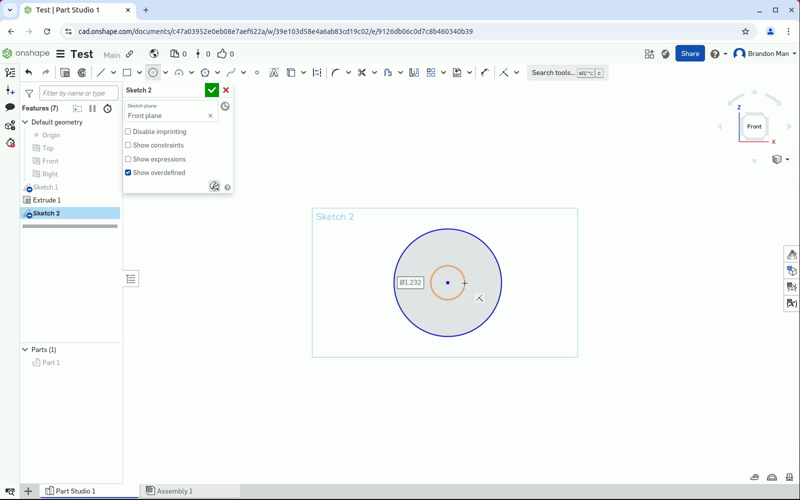
scroll(-6)
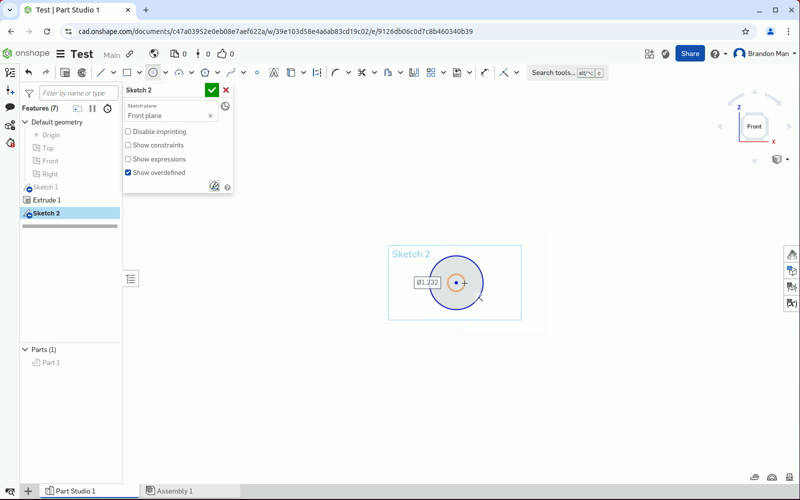
scroll(-6)
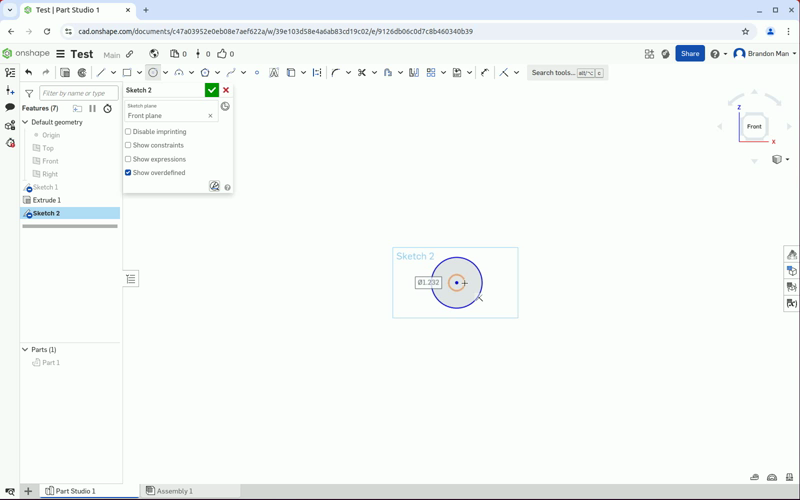
scroll(-6)
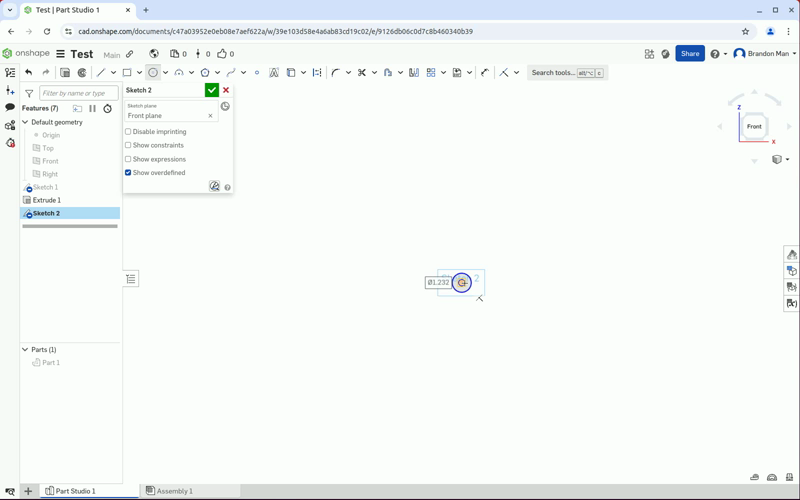
key(esc)
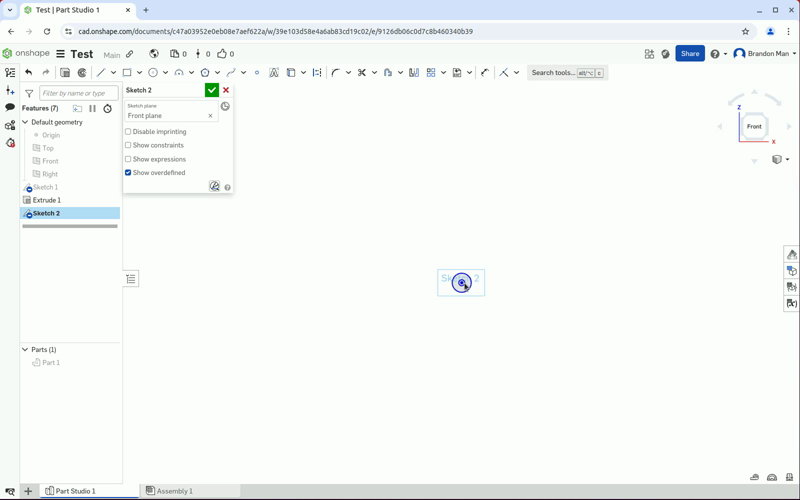
mouse_move(461, 288)
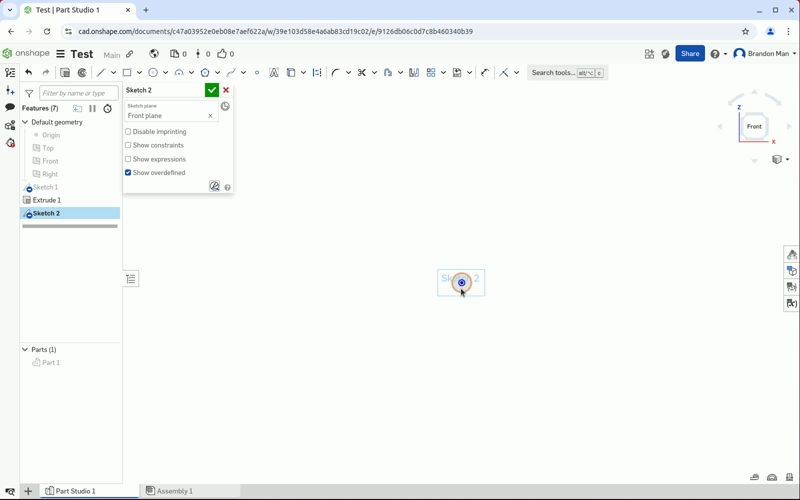
scroll(6)
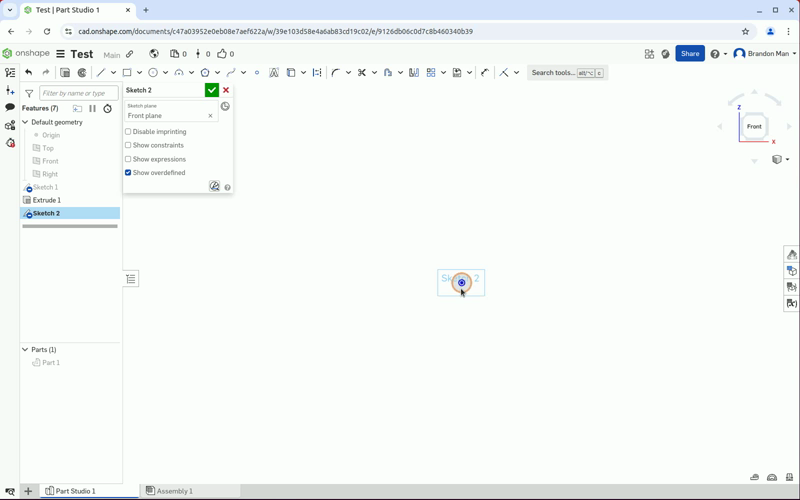
scroll(6)
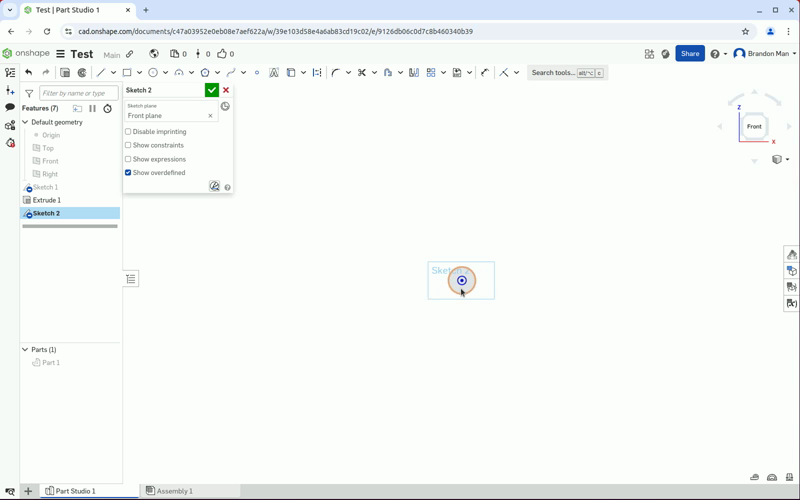
scroll(6)
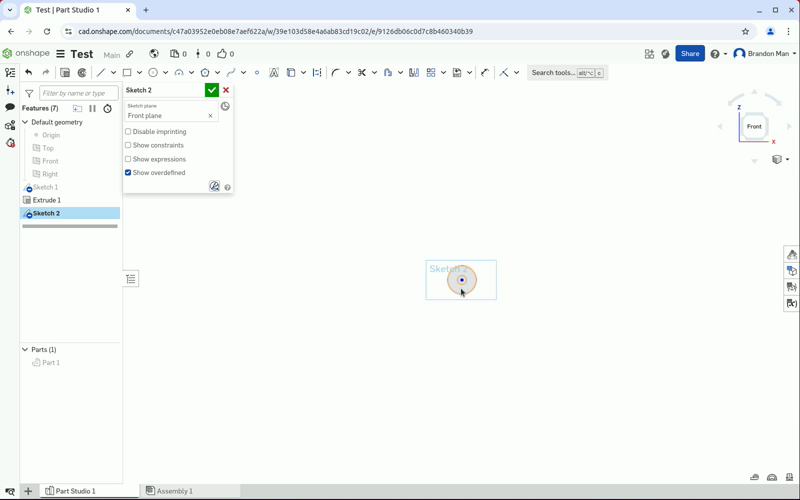
scroll(6)
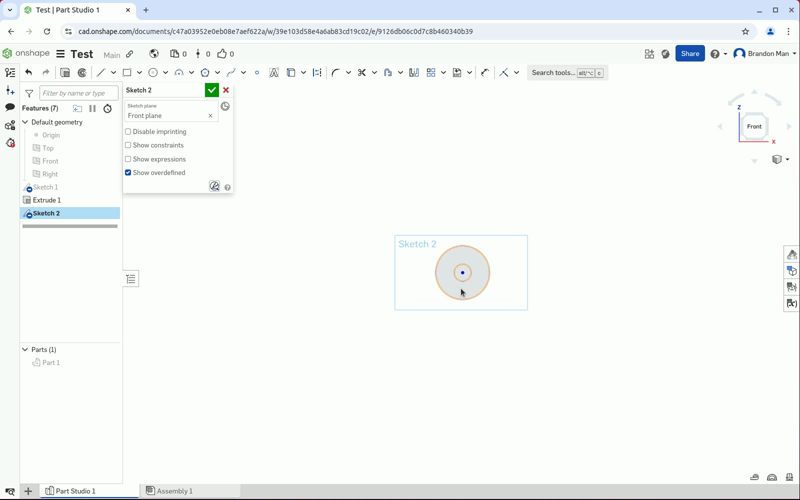
scroll(6)
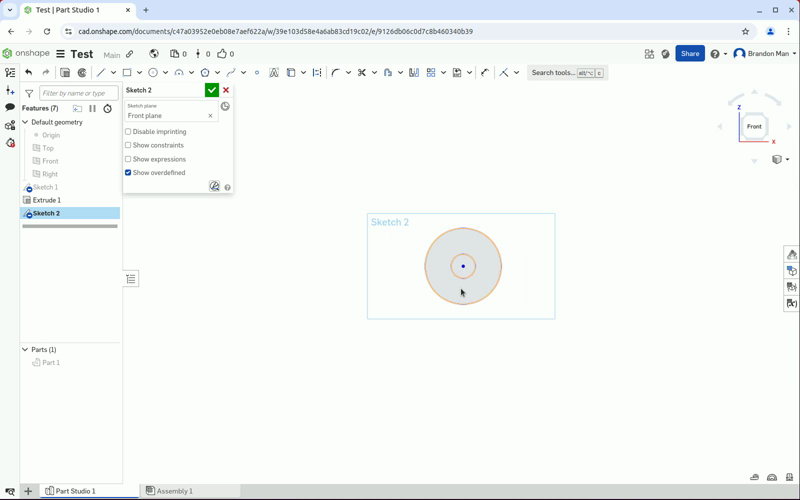
scroll(6)
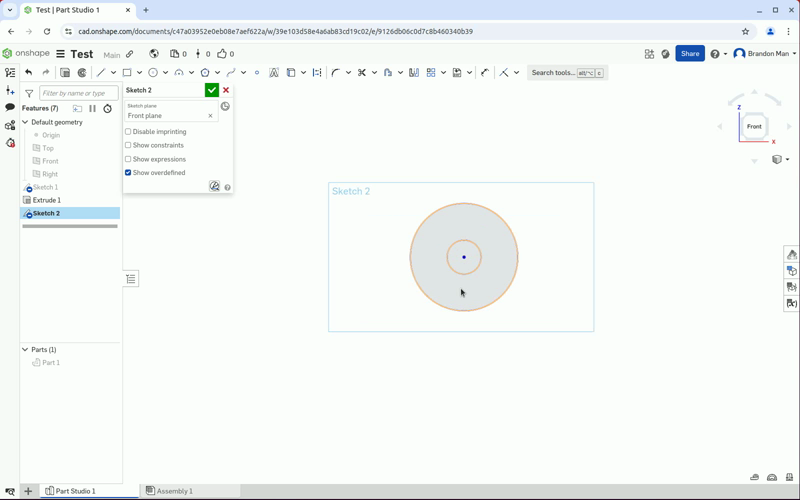
scroll(6)
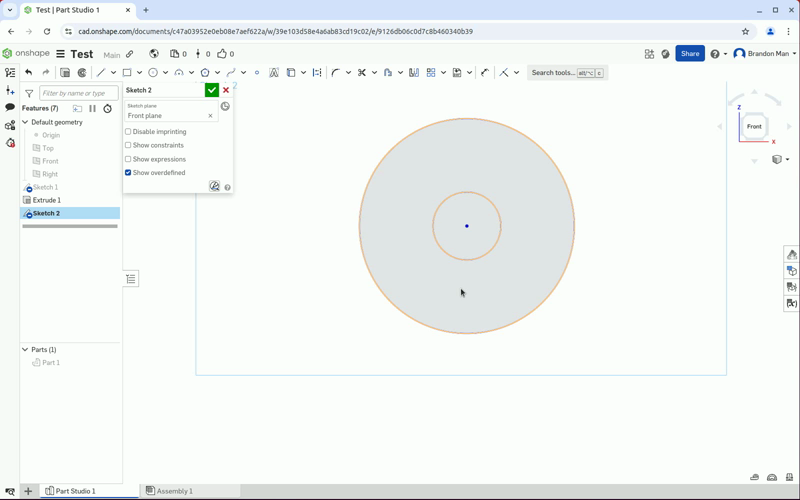
click(461, 288)
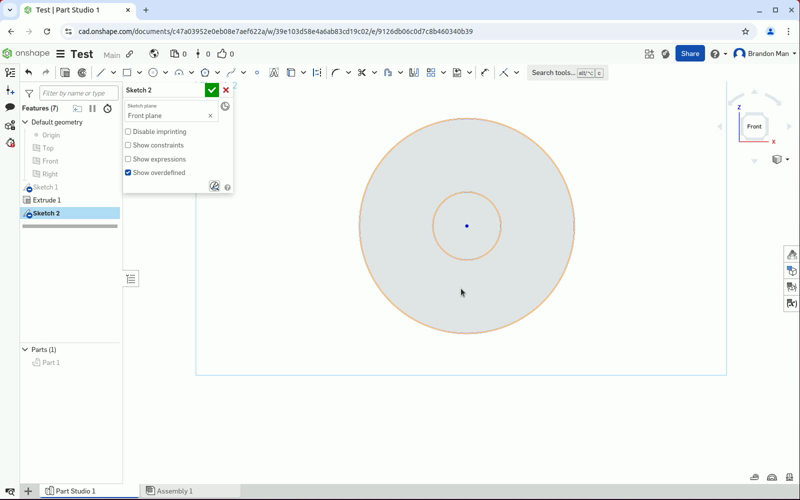
scroll(-6)
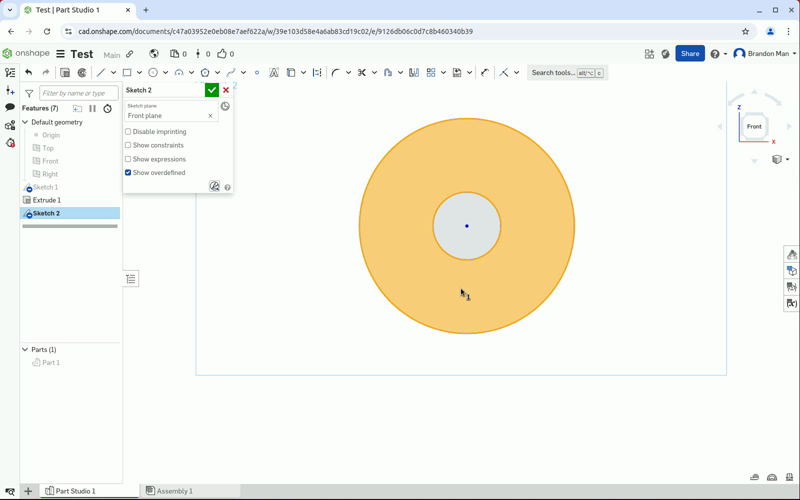
scroll(-6)
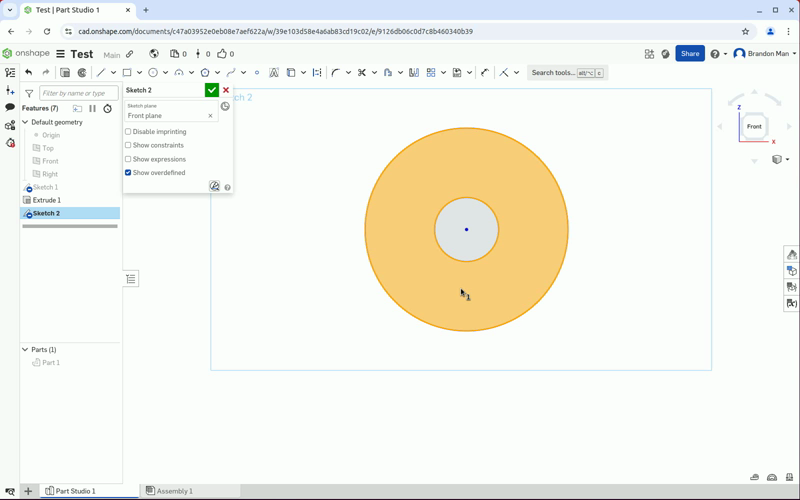
scroll(-6)
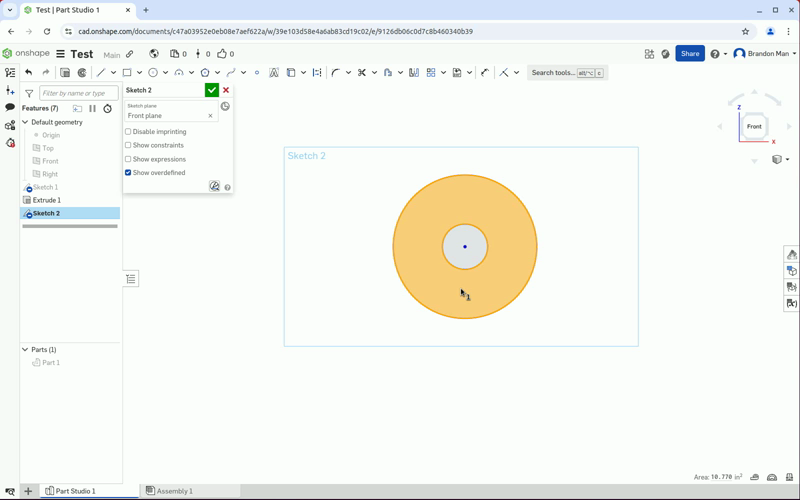
scroll(-6)
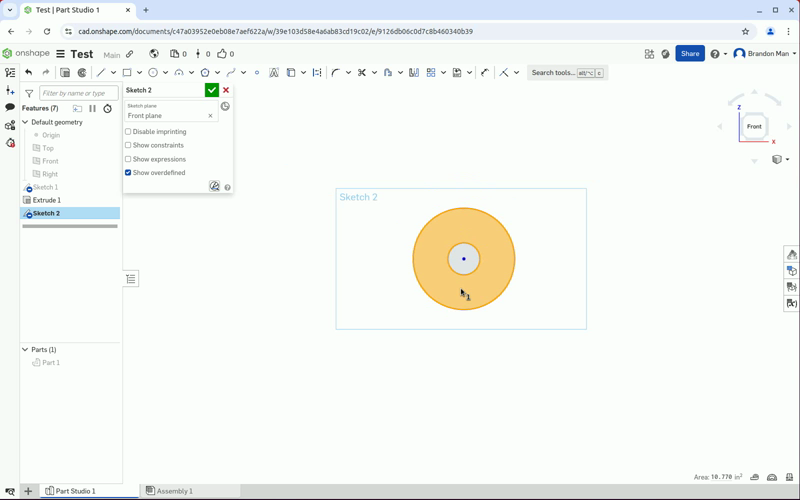
scroll(-6)
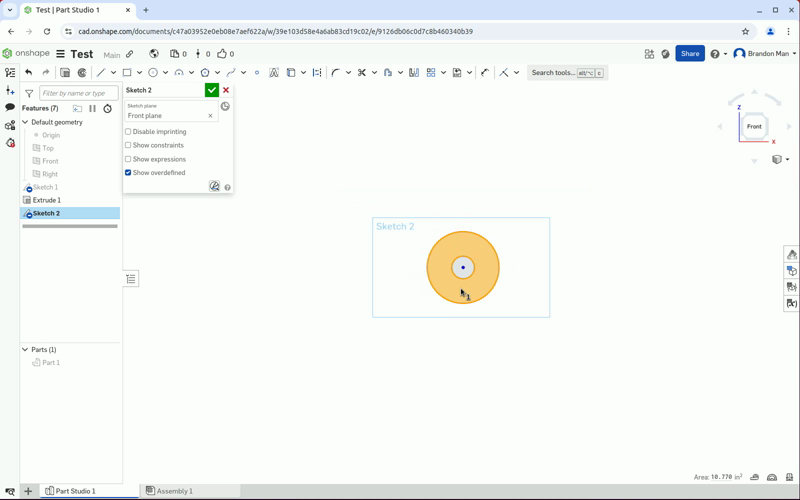
scroll(-6)
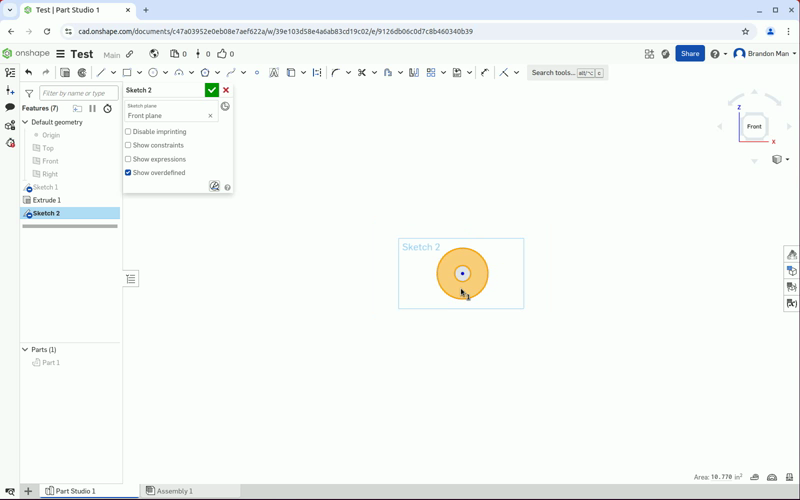
scroll(-6)
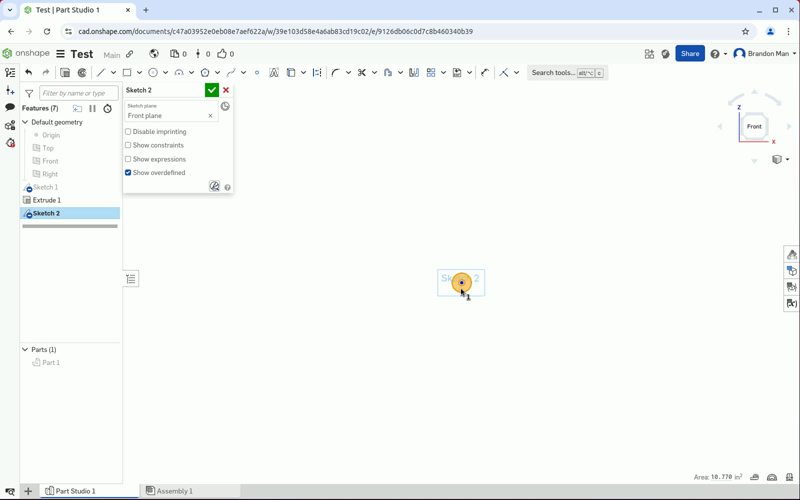
mouse_move(73, 352)
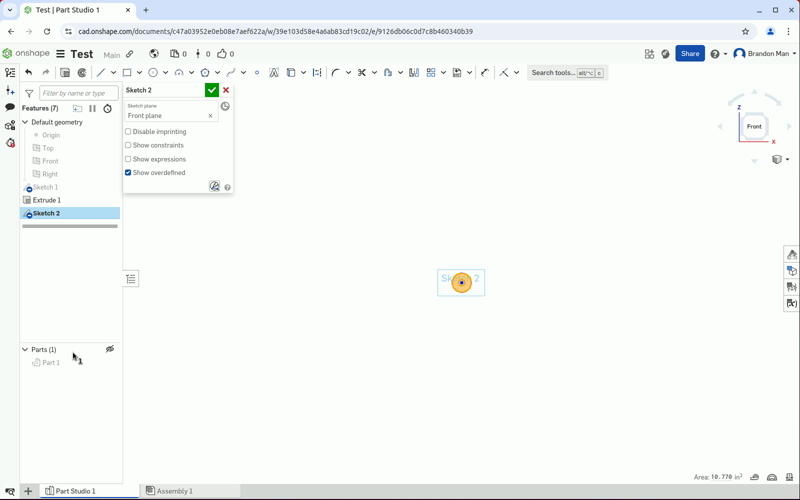
key(shift+y)
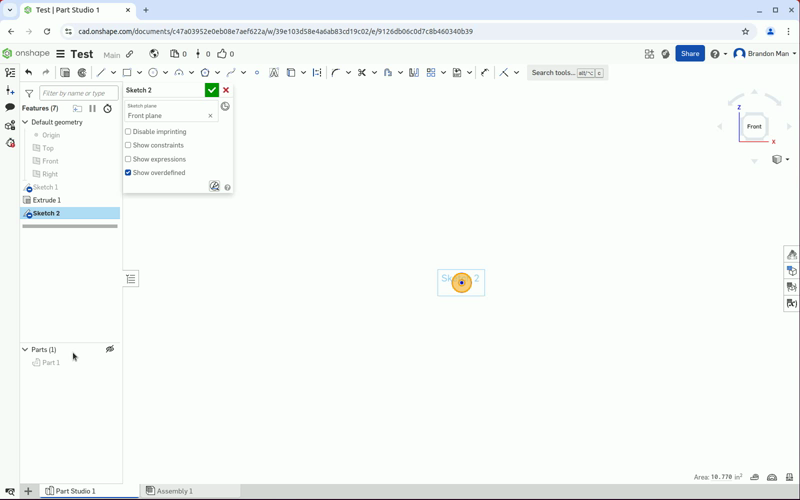
key(shift+e)
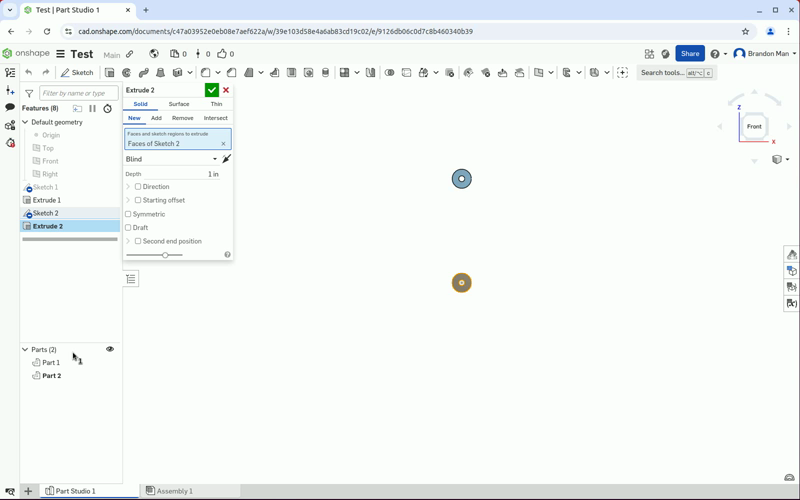
mouse_move(143, 106)
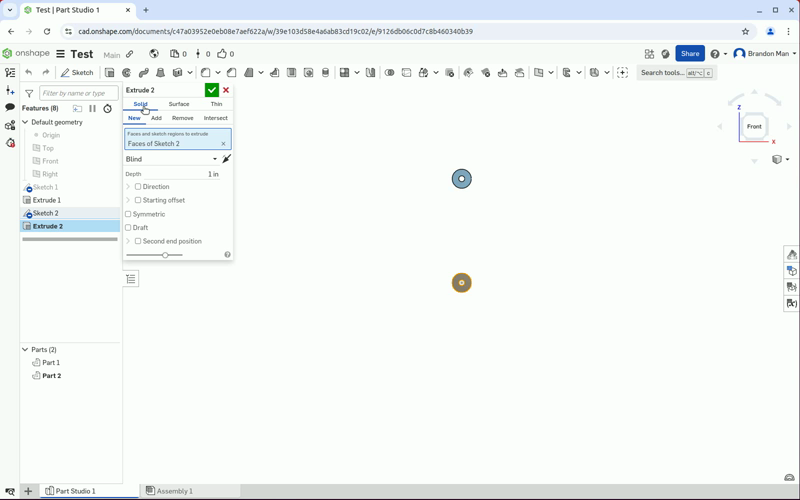
click(143, 106)
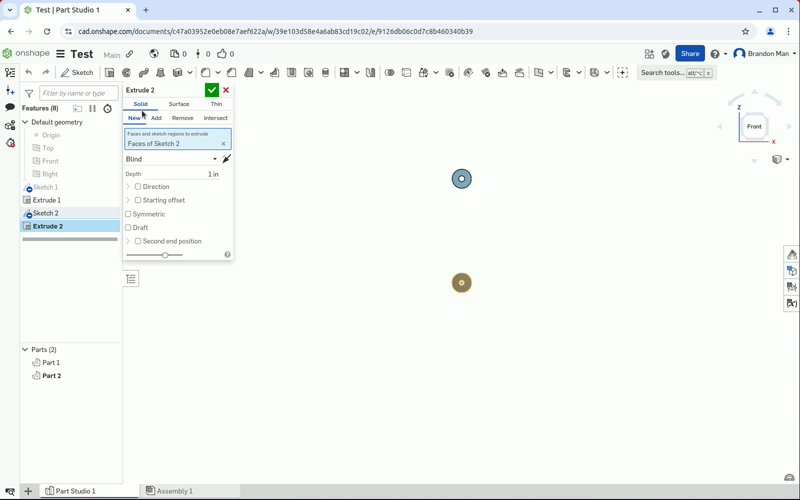
mouse_move(137, 120)
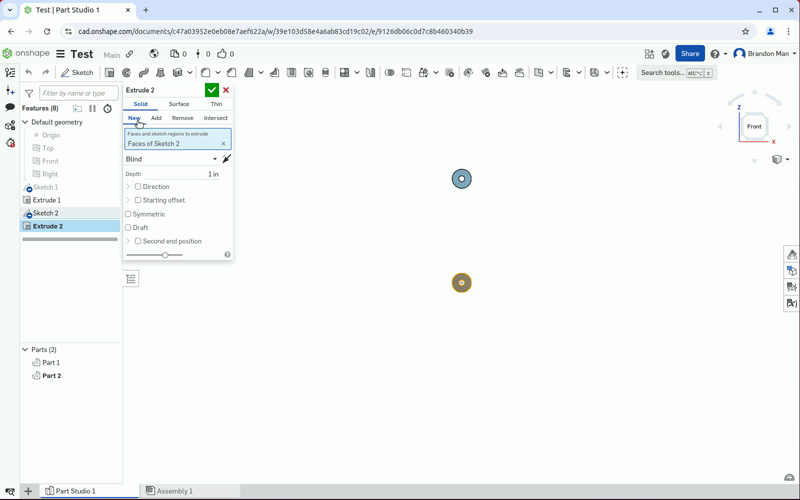
click(137, 120)
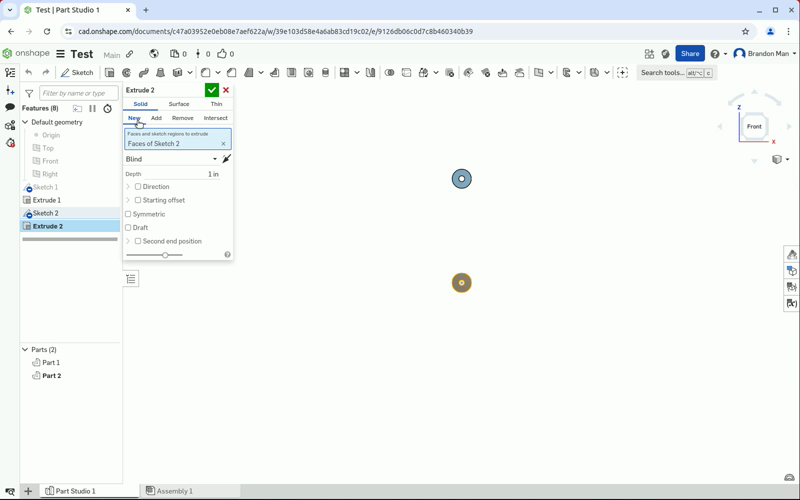
key(tab, 4)
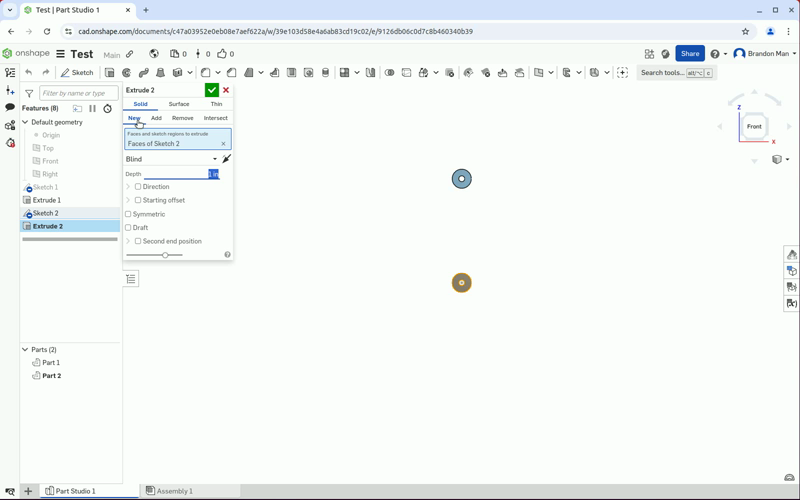
text(0.481)
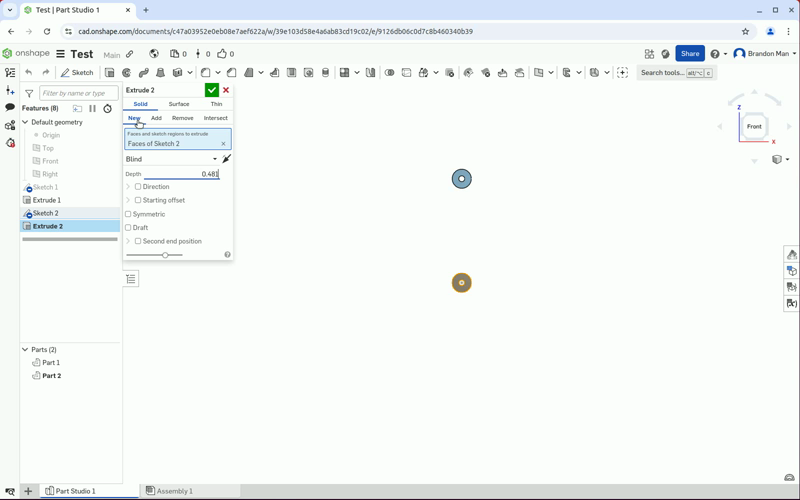
key(enter)
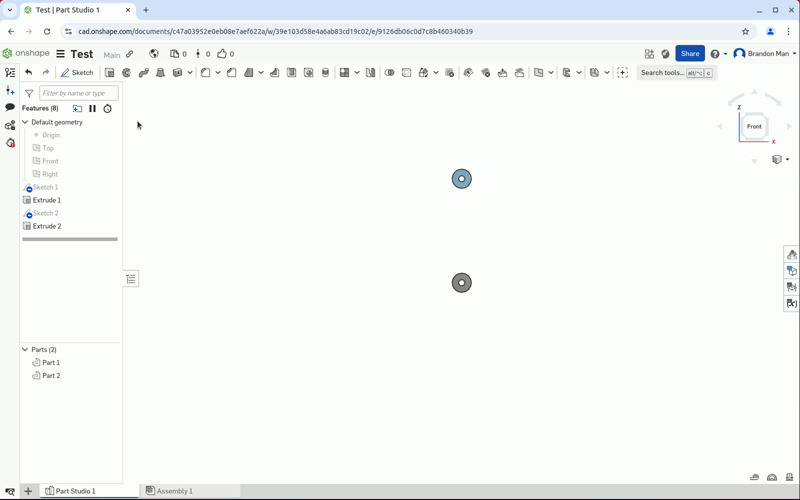
key(shift+h)
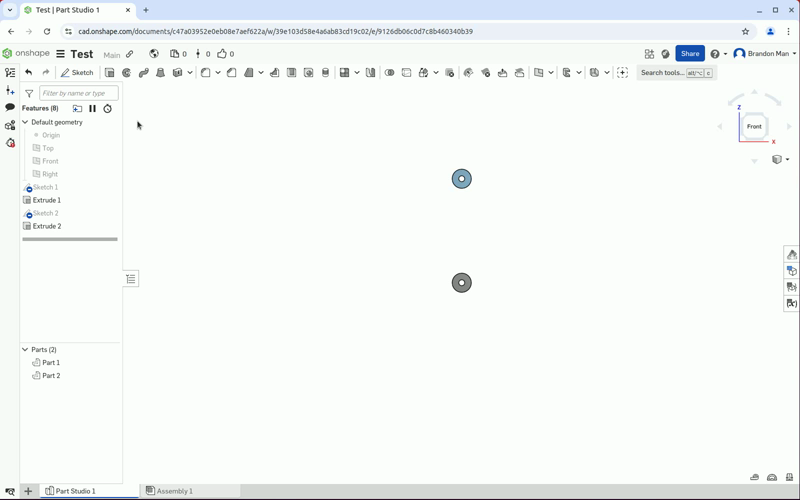
key(shift+h)
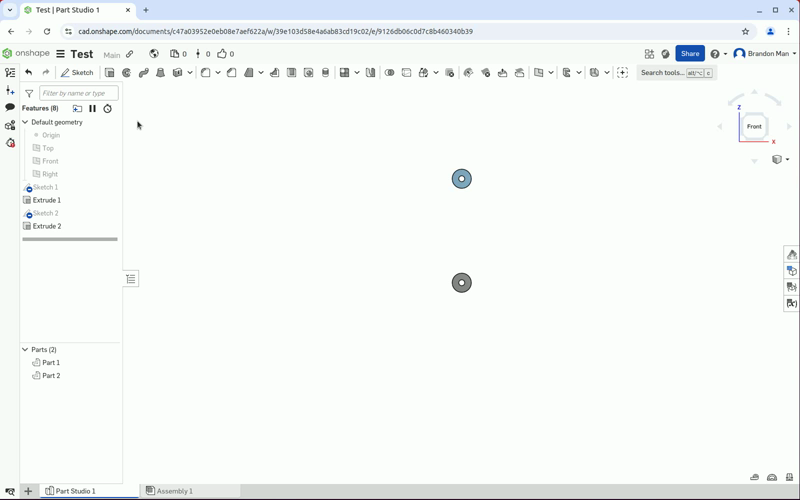
mouse_move(73, 189)
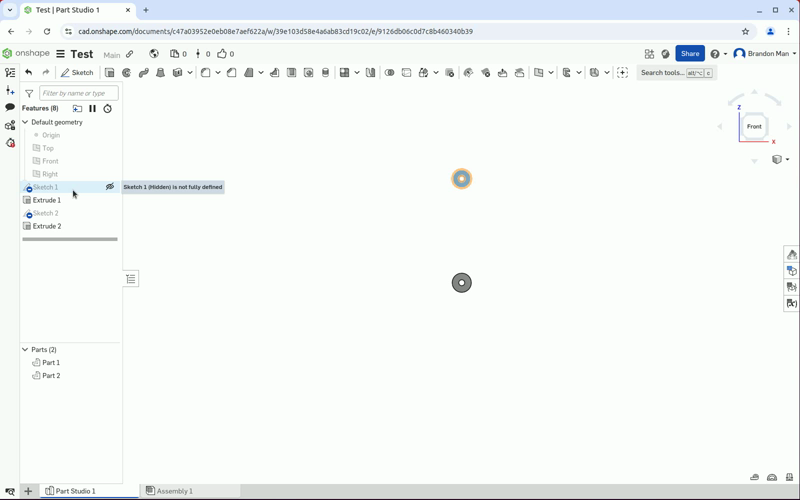
click(73, 189)
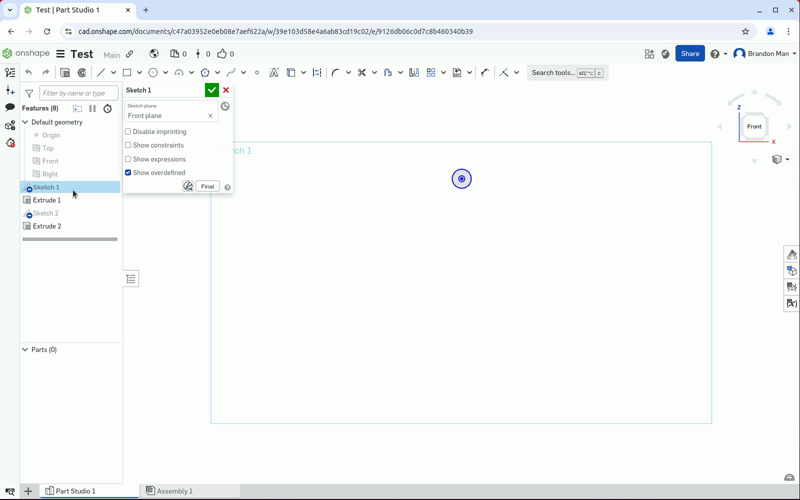
mouse_move(229, 92)
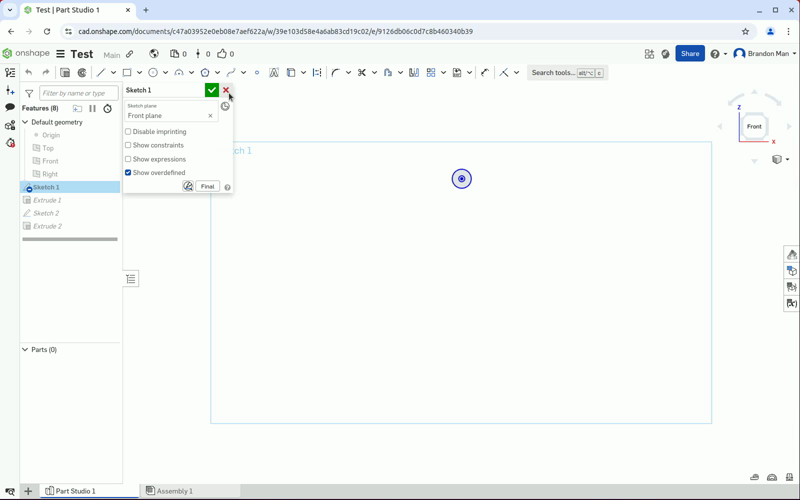
click(229, 92)
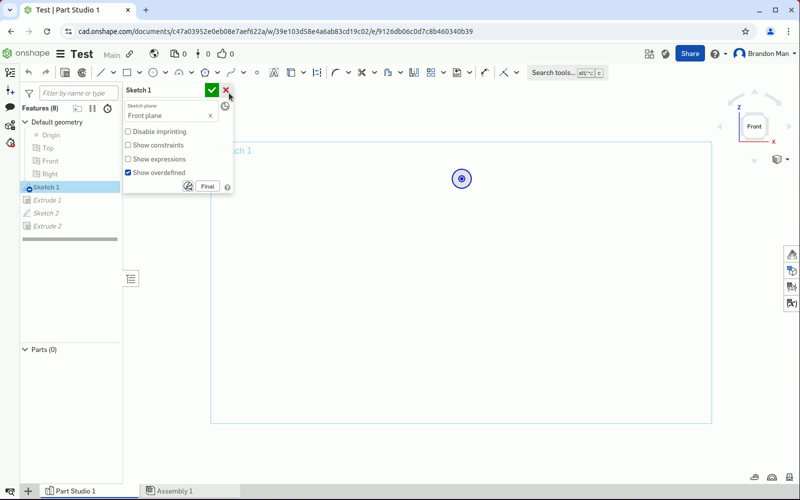
key(shift+s)
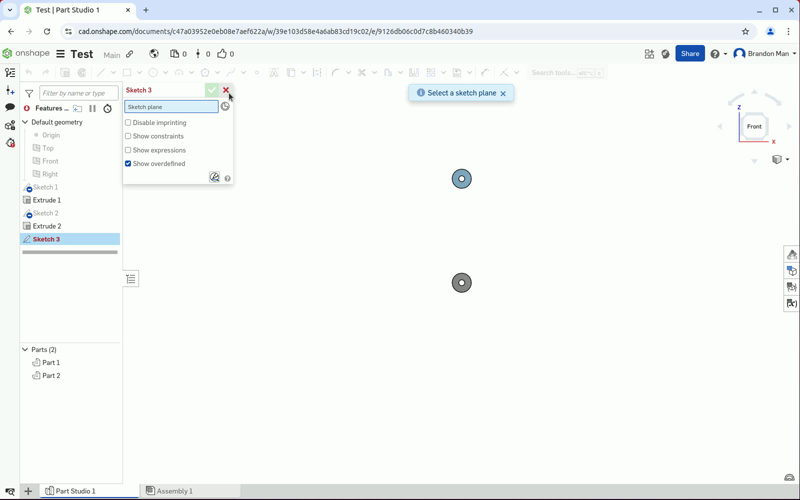
mouse_move(73, 163)
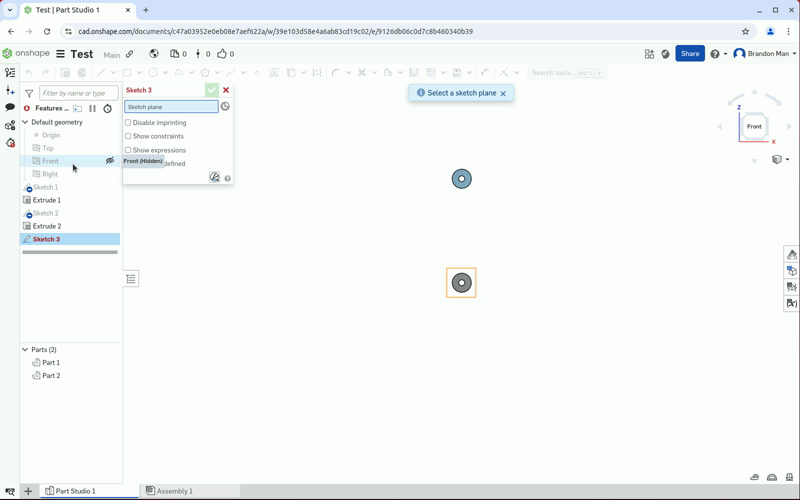
click(73, 163)
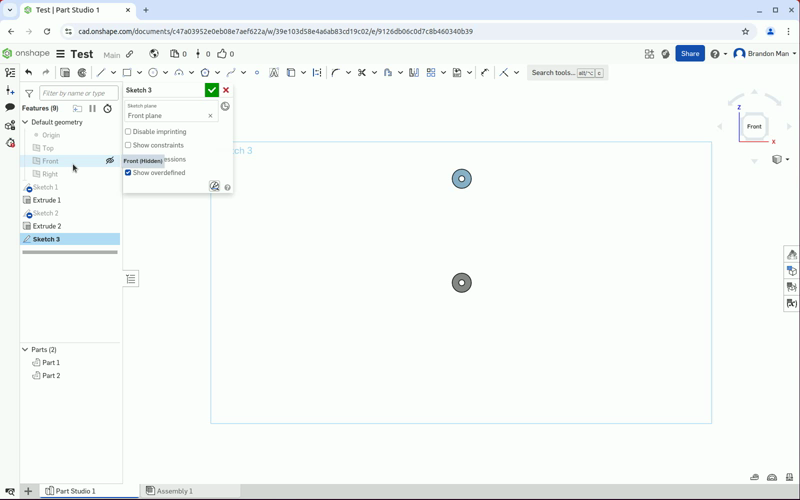
mouse_move(73, 352)
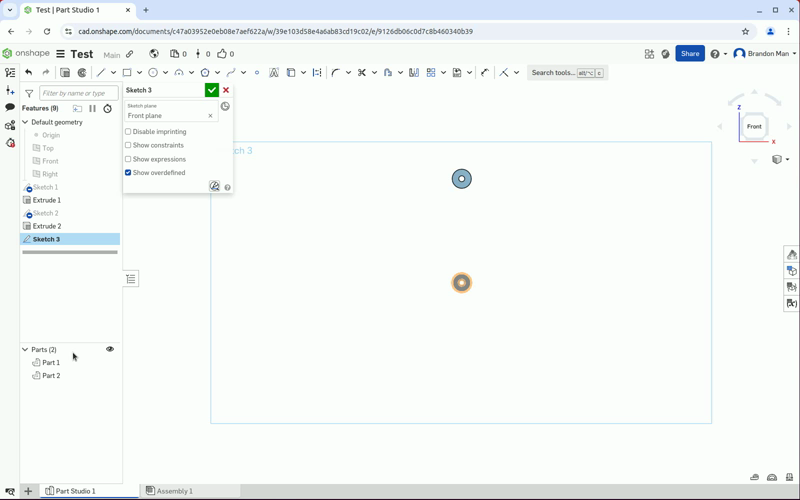
key(y)
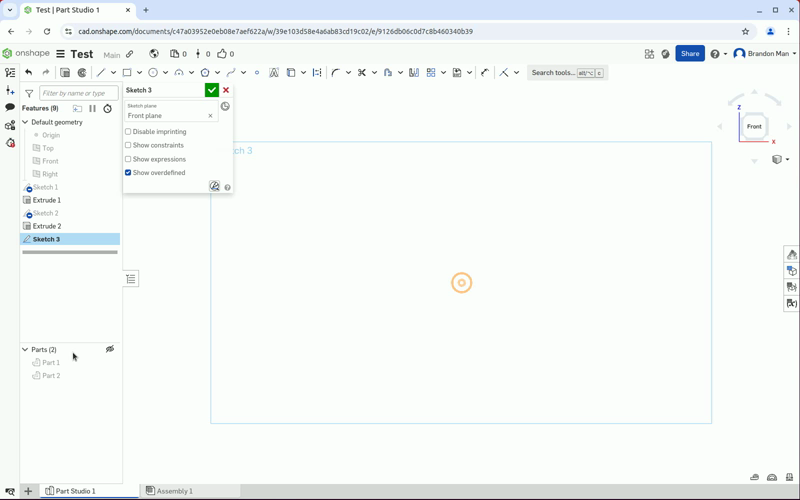
key(c)
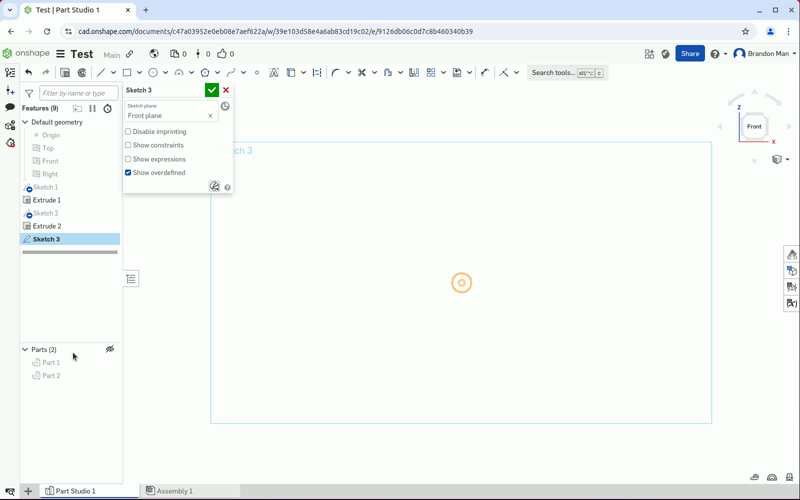
key_down(shift)
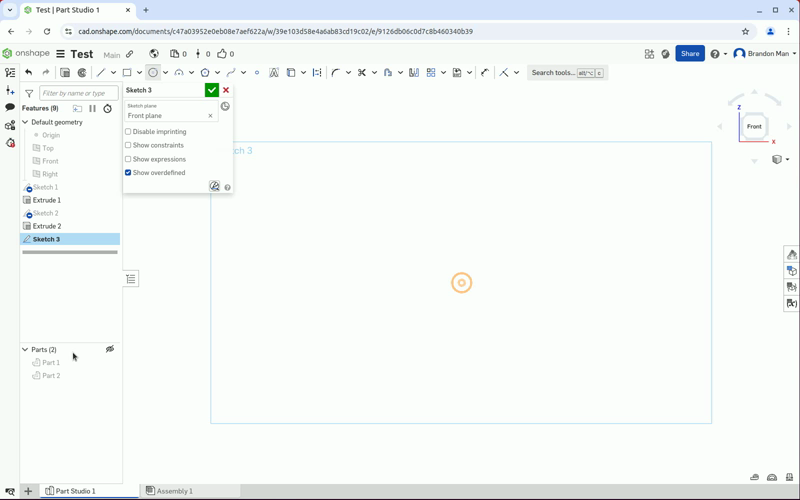
mouse_move(501, 282)
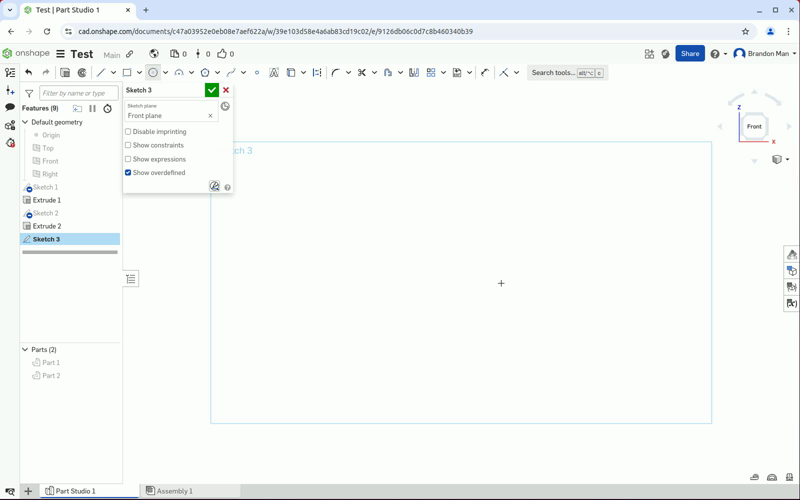
click(501, 282)
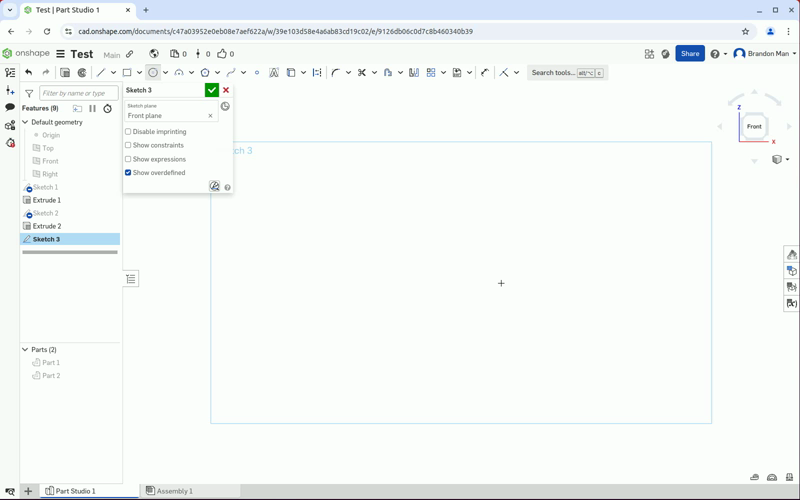
key_up(shift)
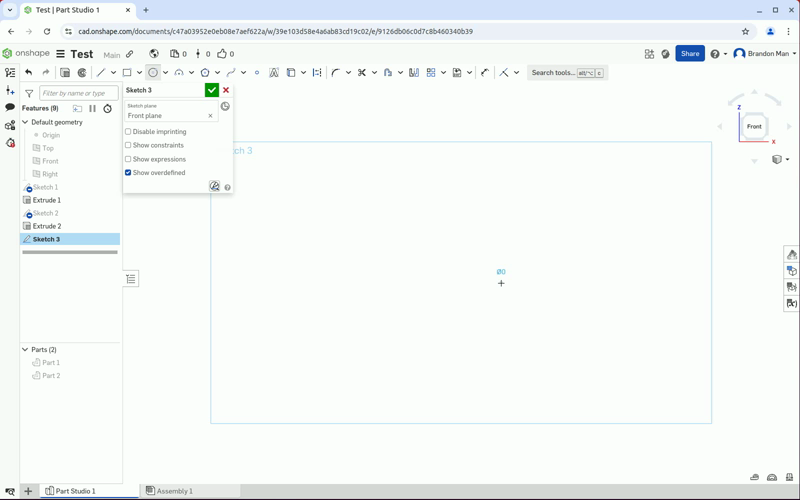
mouse_move(508, 282)
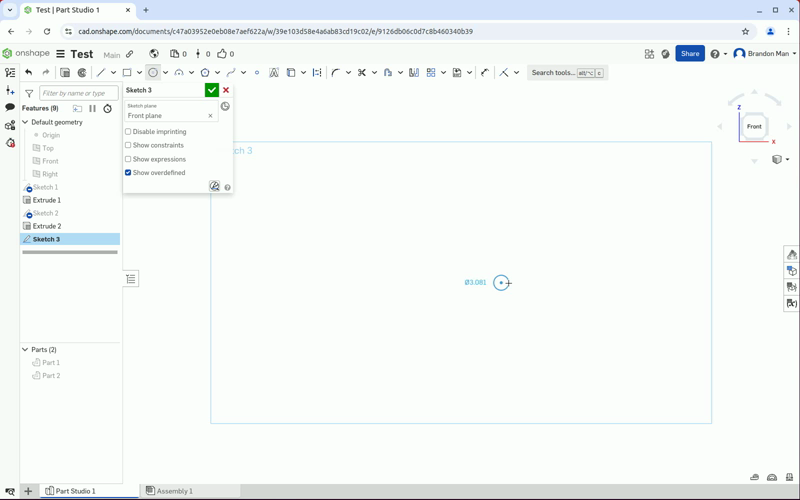
click(508, 282)
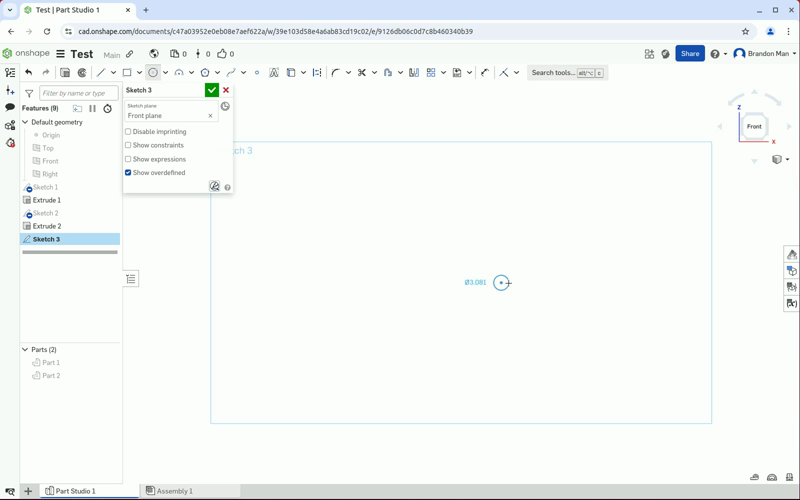
key(esc)
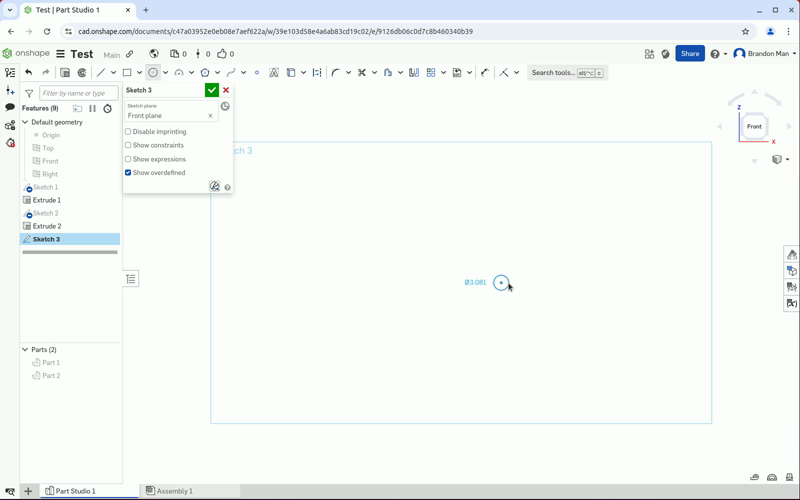
key(c)
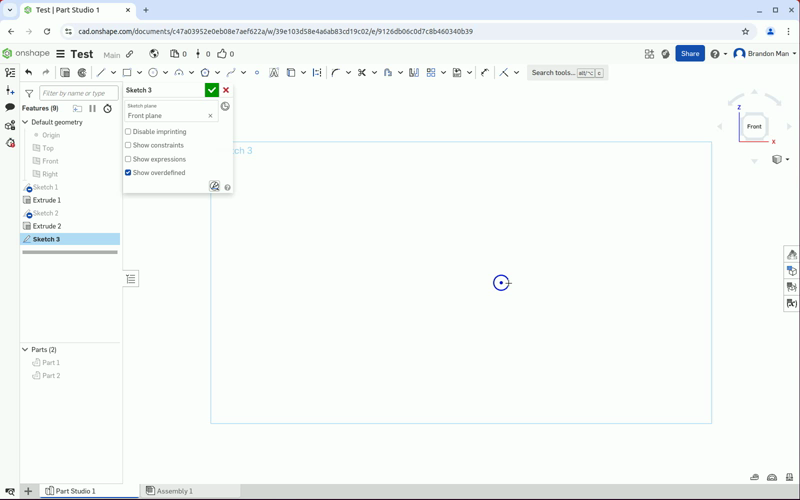
key_down(shift)
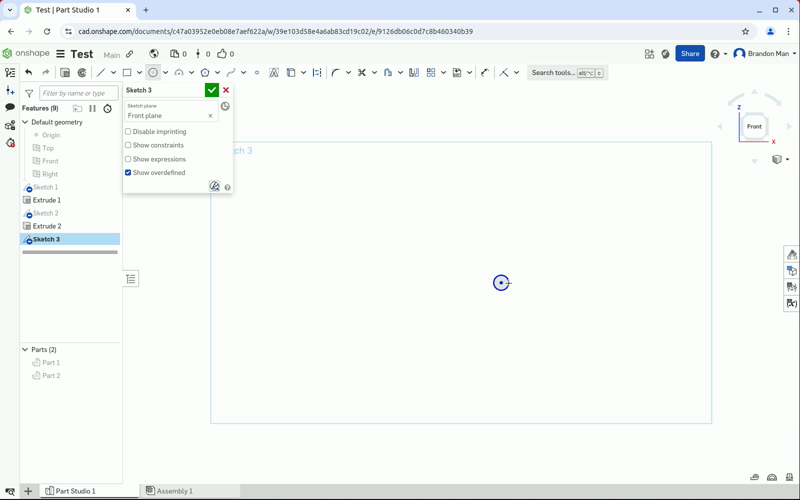
mouse_move(501, 282)
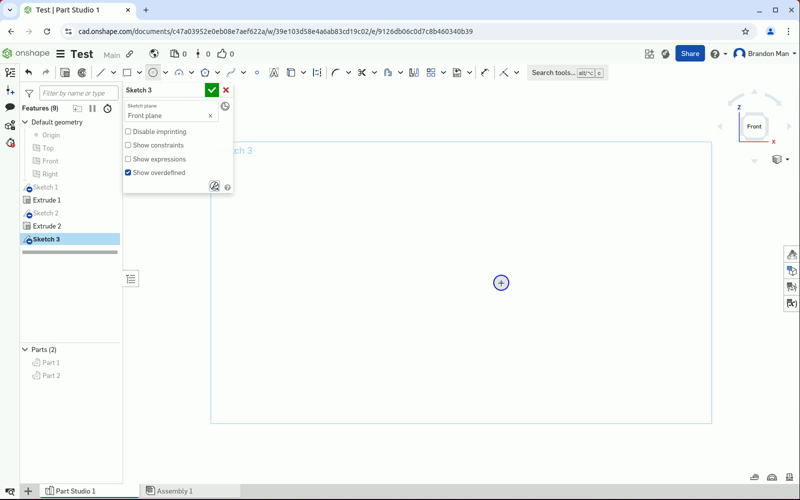
click(501, 282)
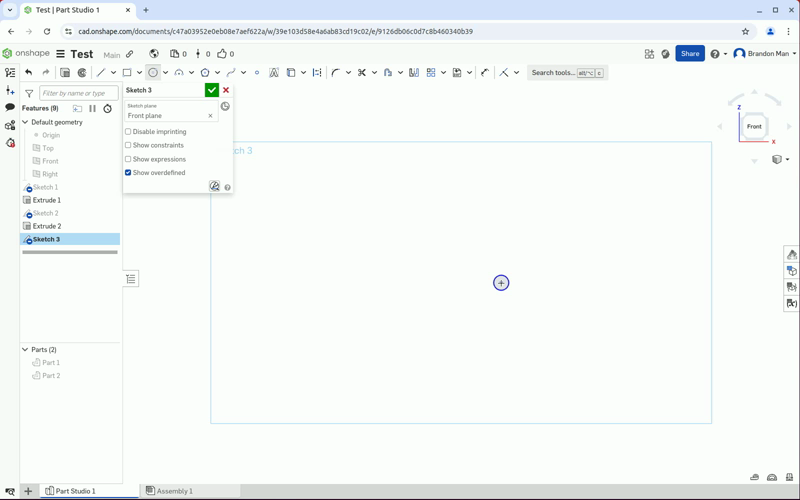
key_up(shift)
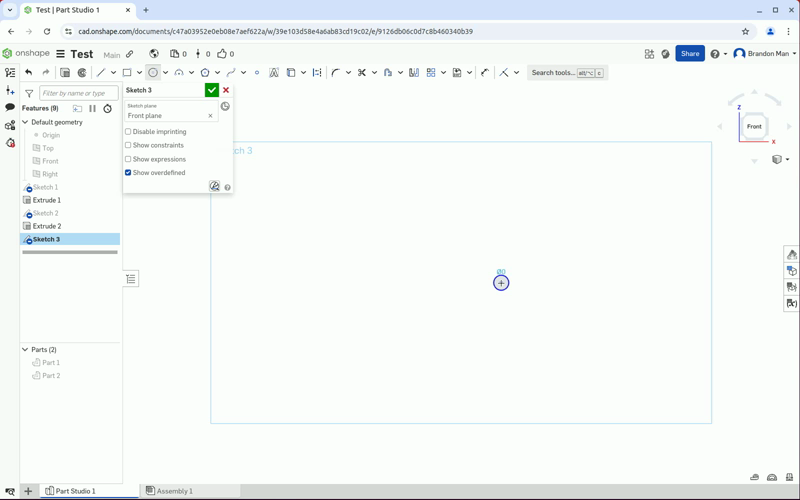
mouse_move(504, 282)
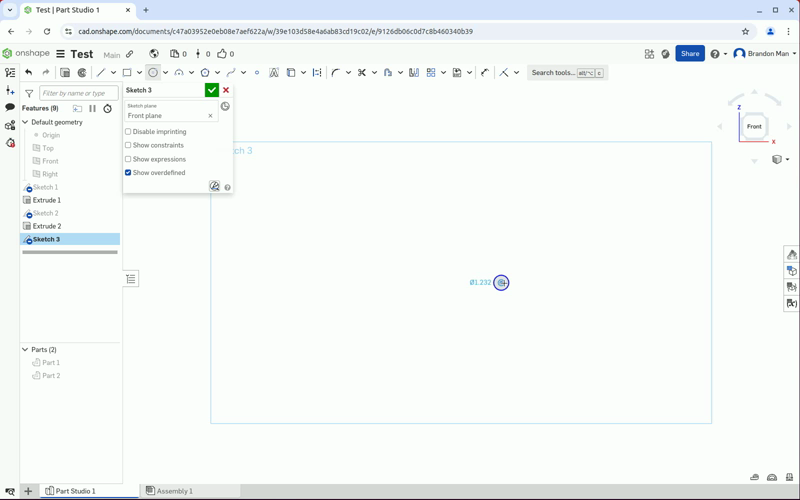
scroll(6)
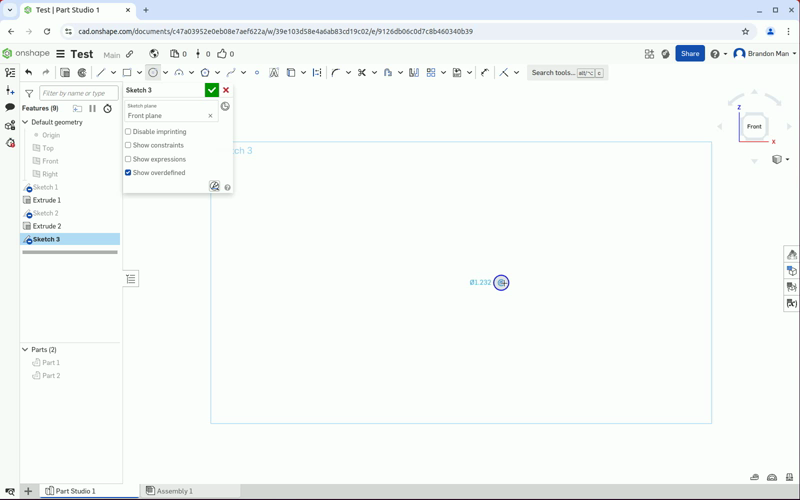
scroll(6)
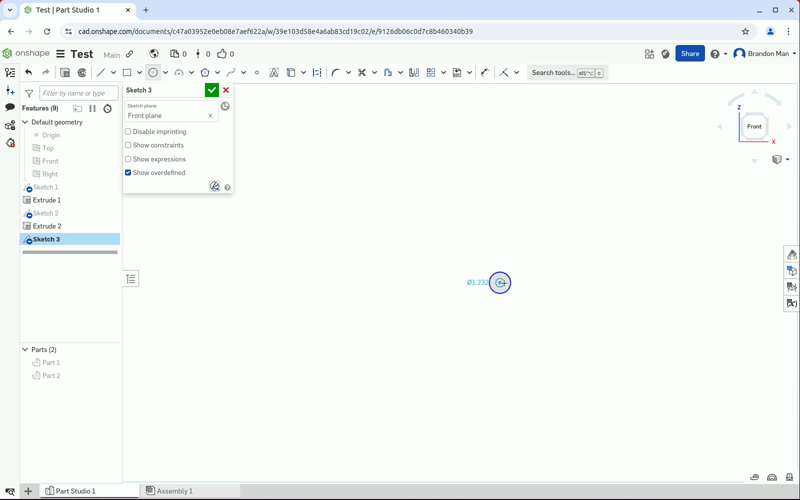
scroll(6)
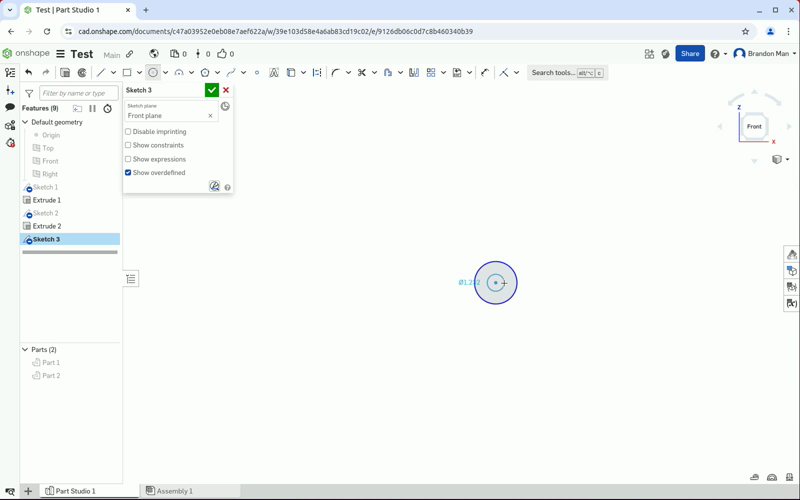
scroll(6)
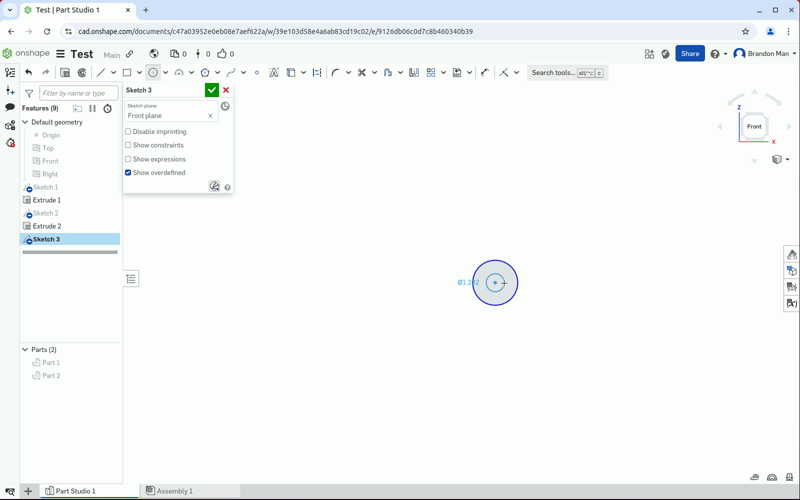
scroll(6)
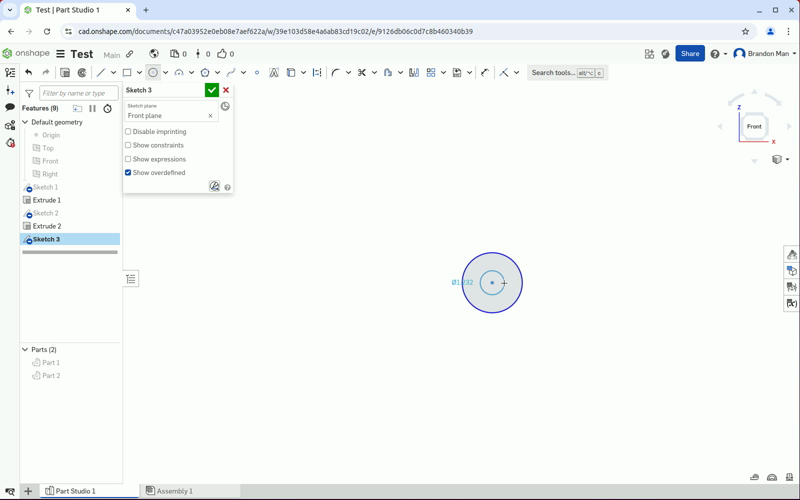
scroll(6)
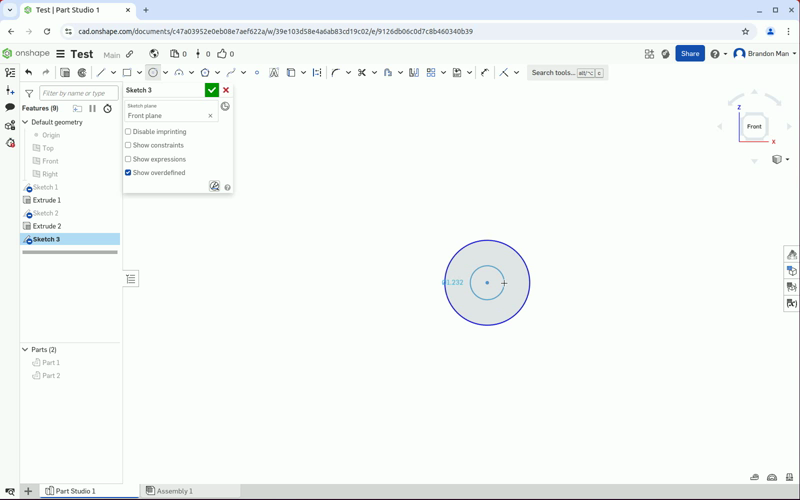
scroll(6)
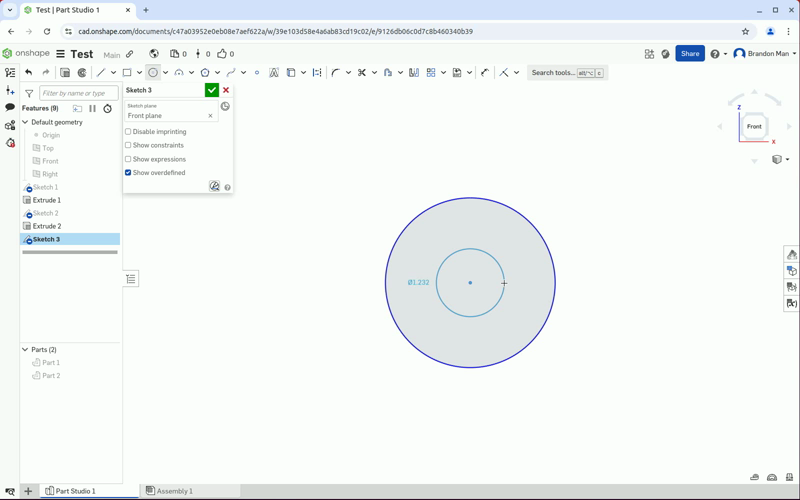
click(504, 282)
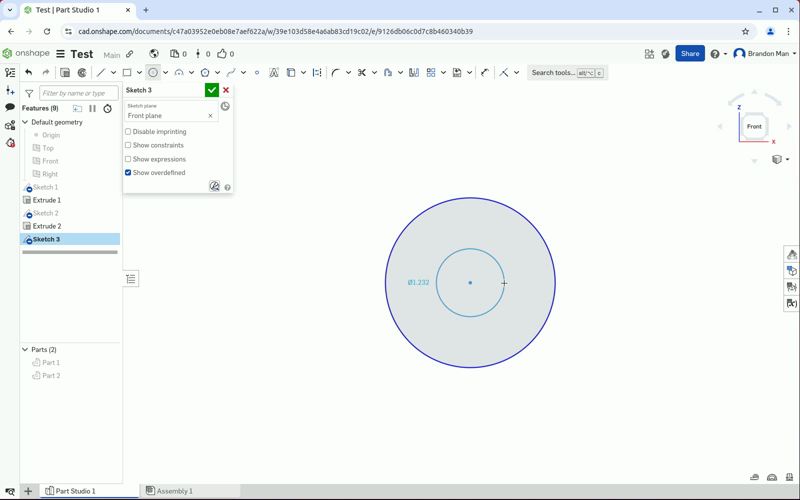
scroll(-6)
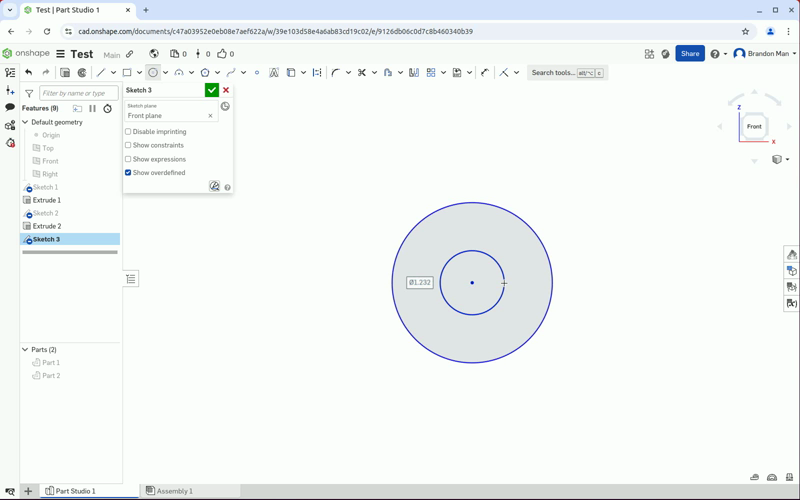
scroll(-6)
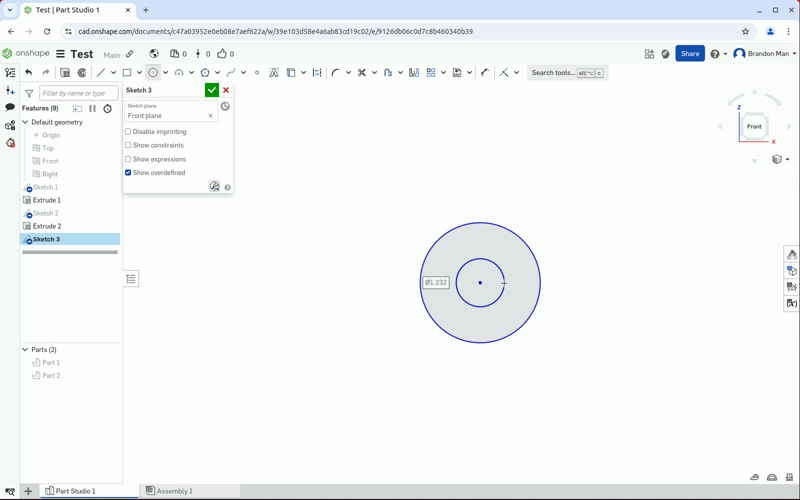
scroll(-6)
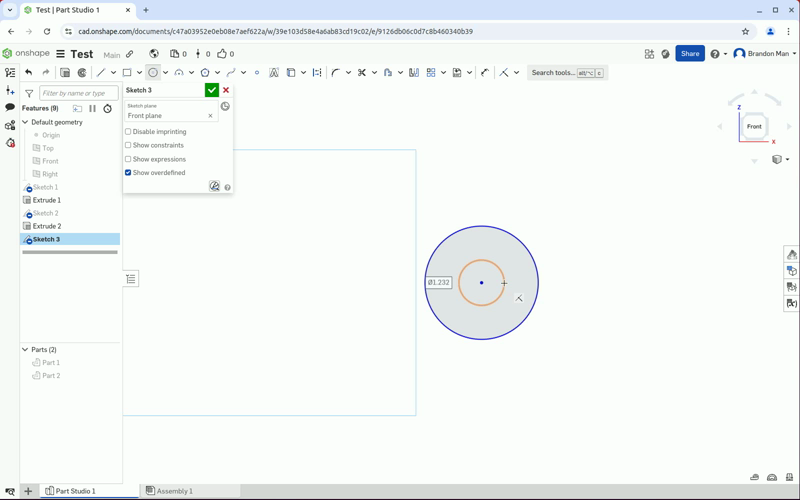
scroll(-6)
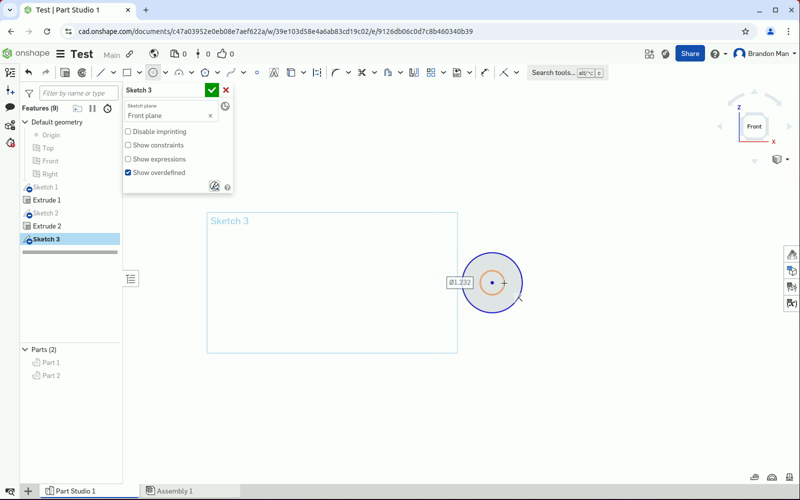
scroll(-6)
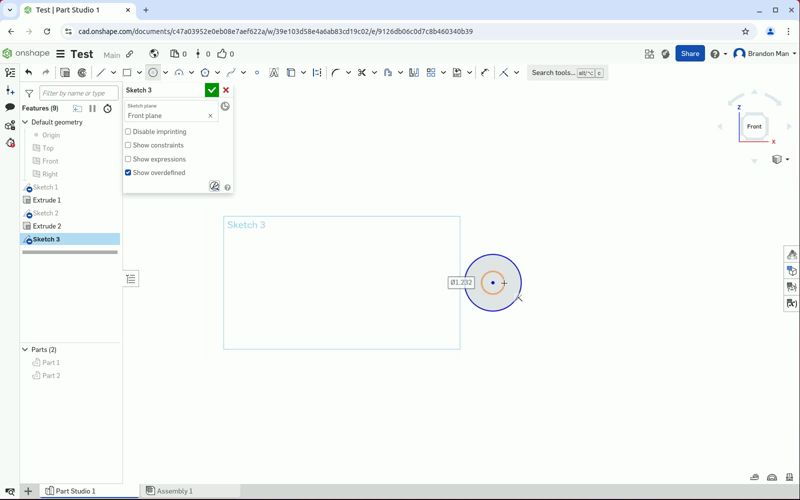
scroll(-6)
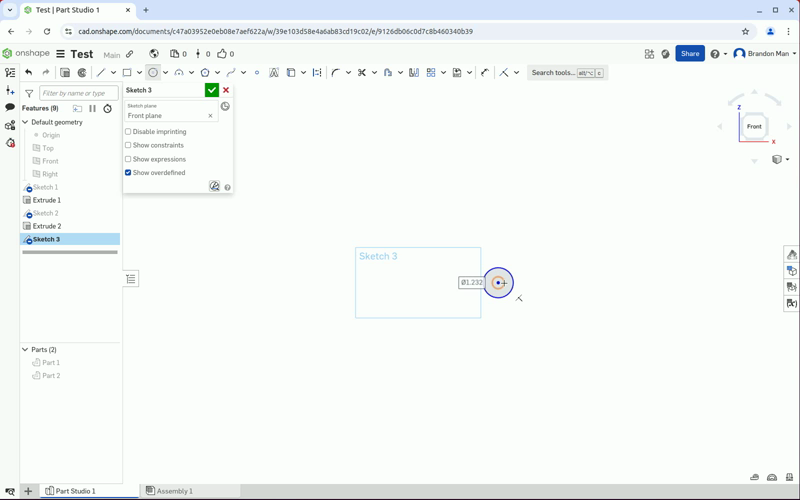
scroll(-6)
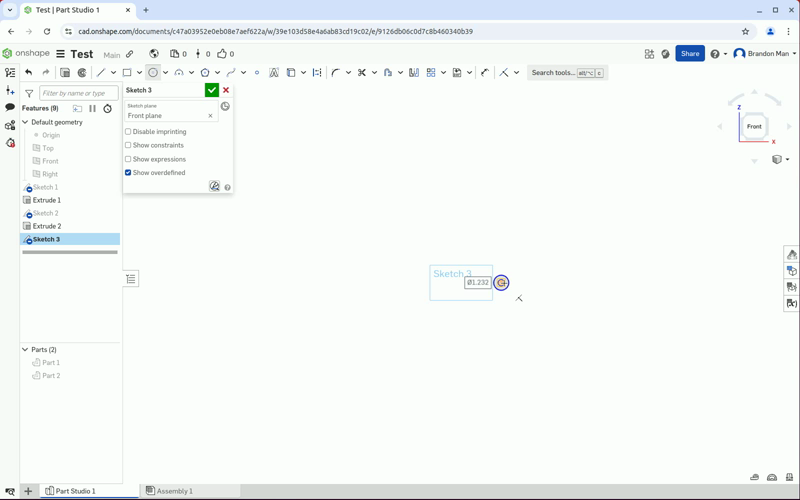
key(esc)
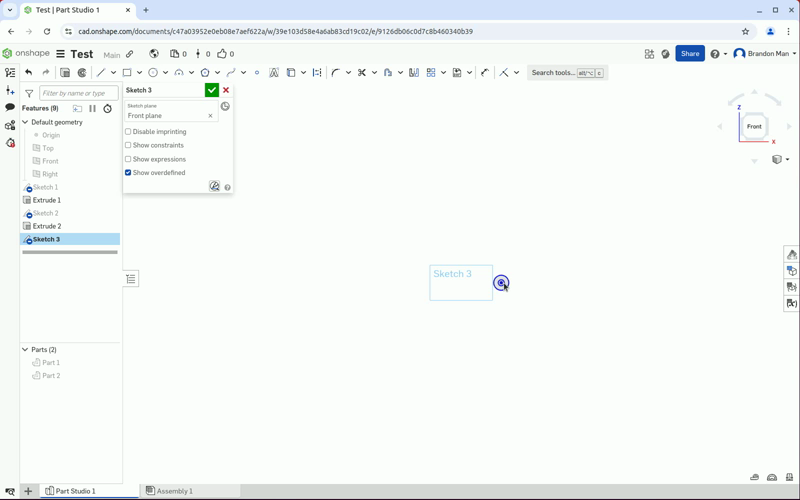
mouse_move(500, 278)
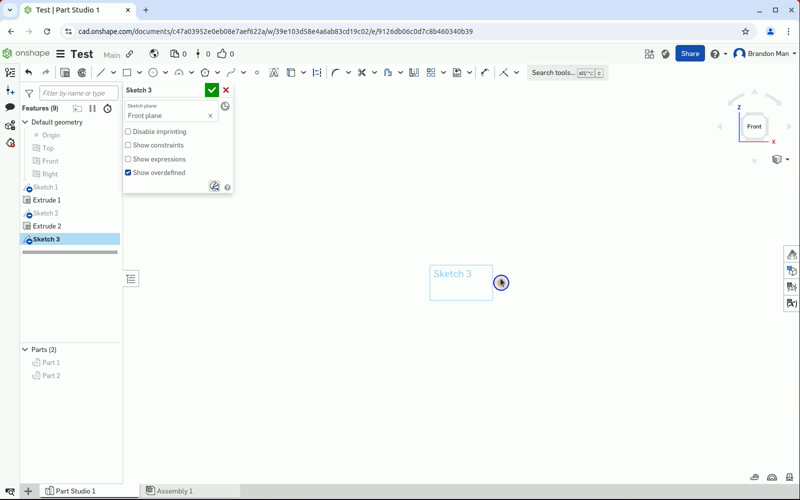
scroll(6)
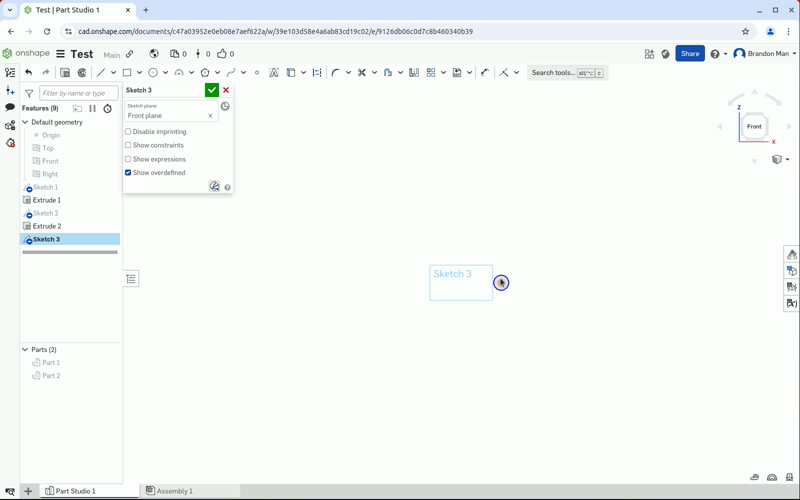
scroll(6)
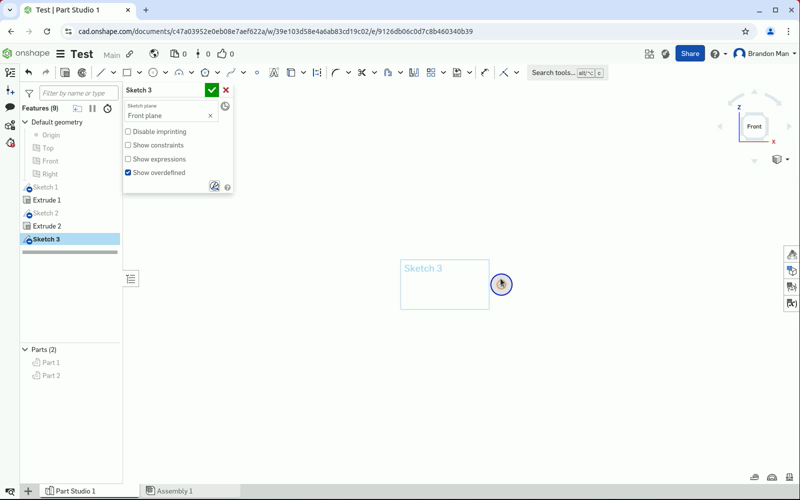
scroll(6)
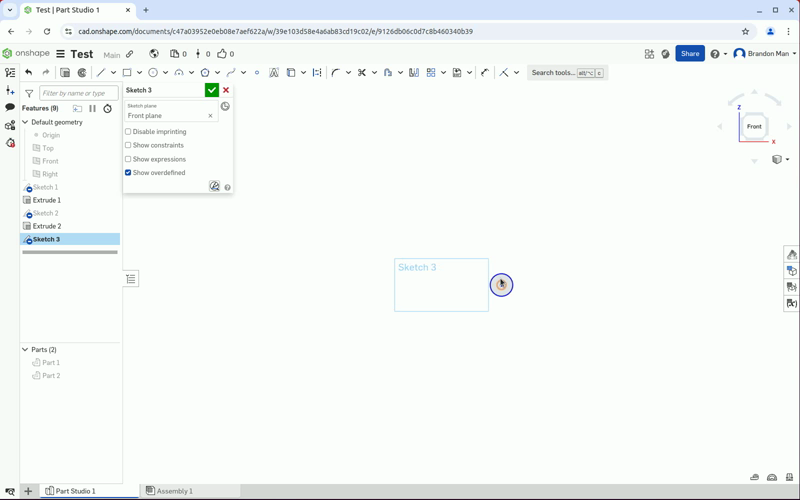
scroll(6)
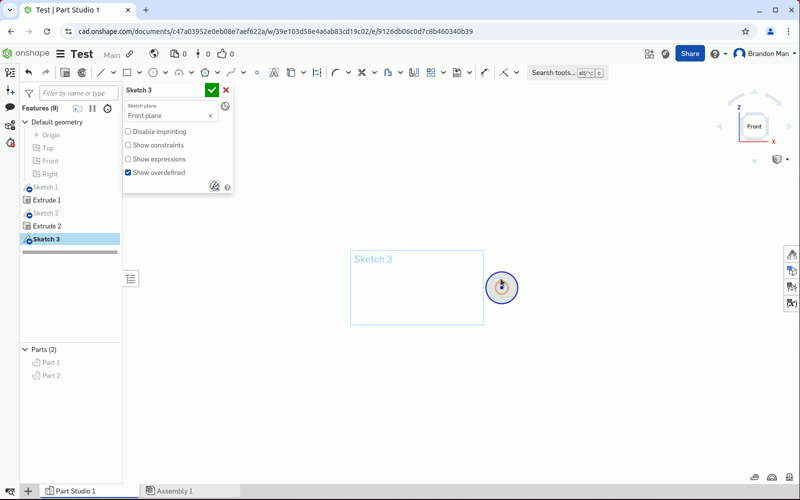
scroll(6)
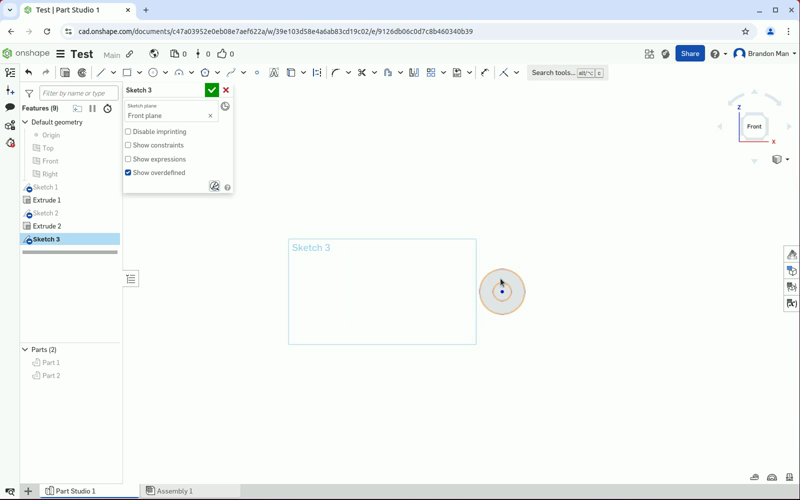
scroll(6)
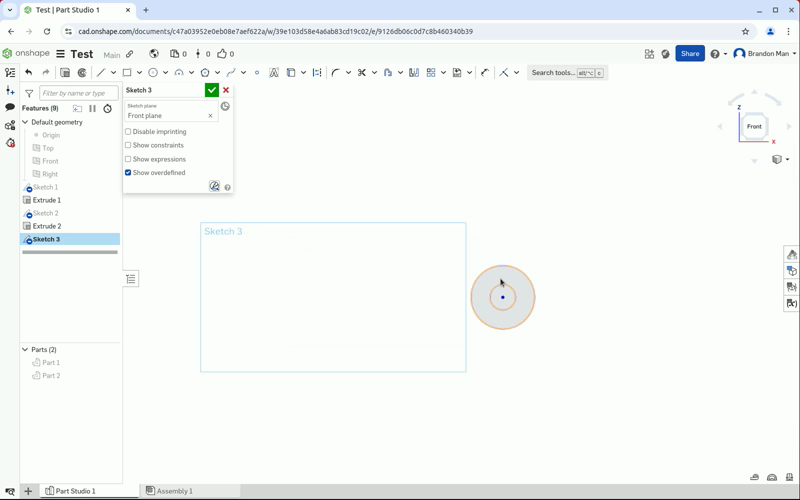
scroll(6)
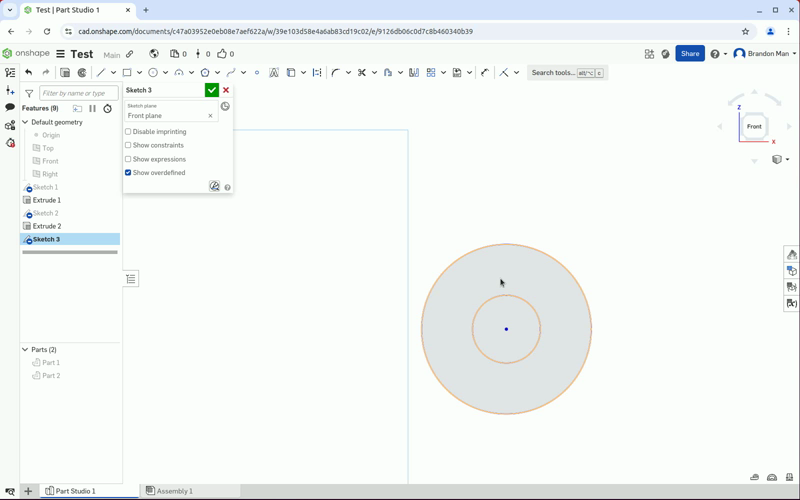
click(500, 278)
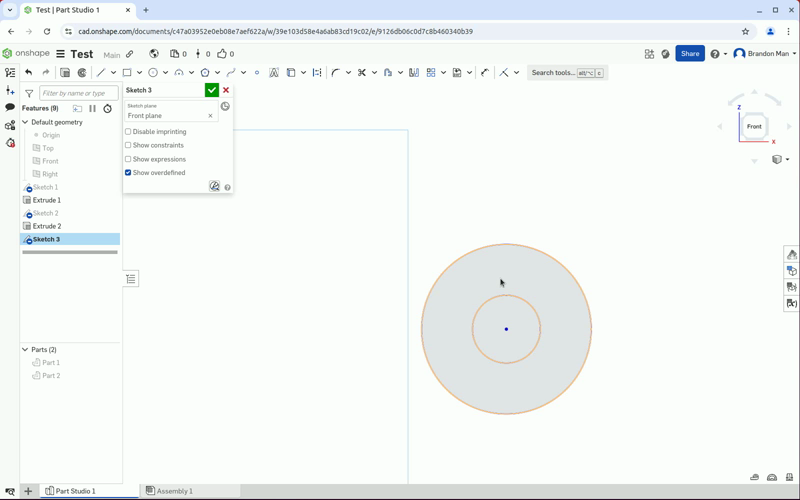
scroll(-6)
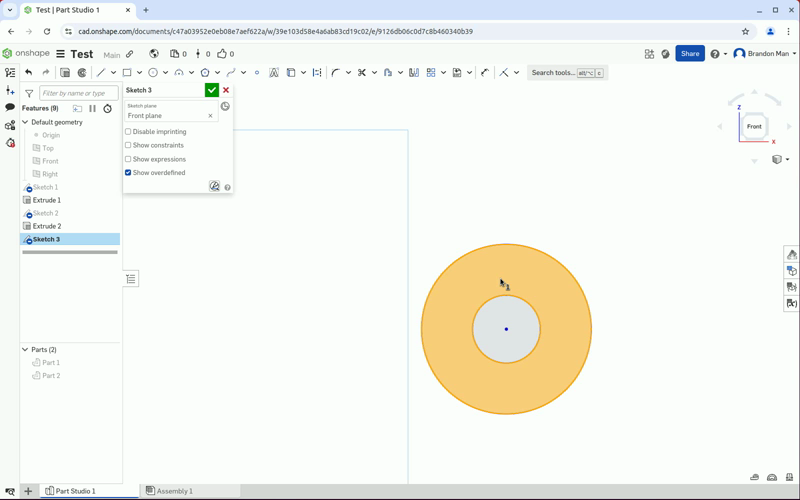
scroll(-6)
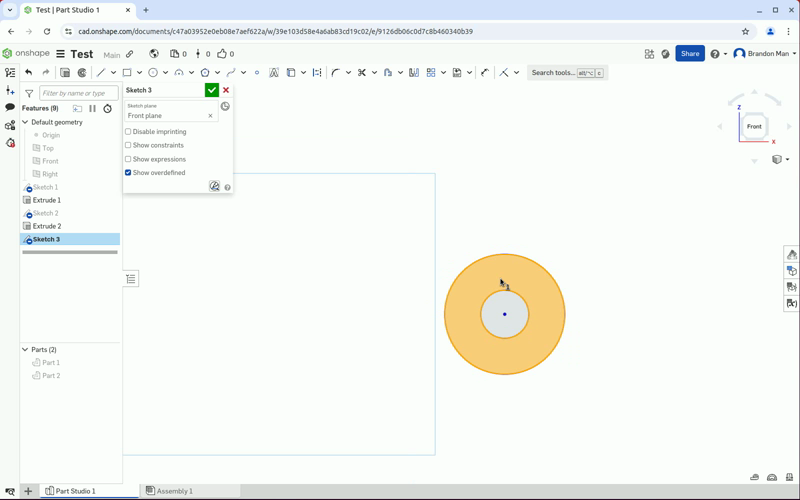
scroll(-6)
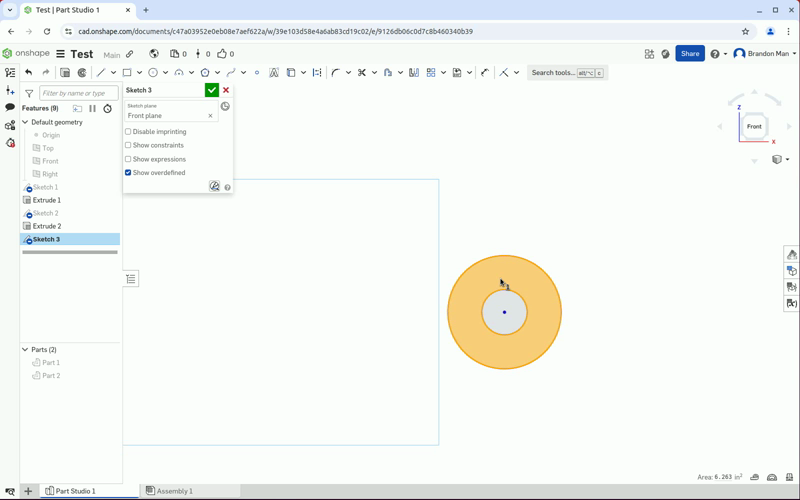
scroll(-6)
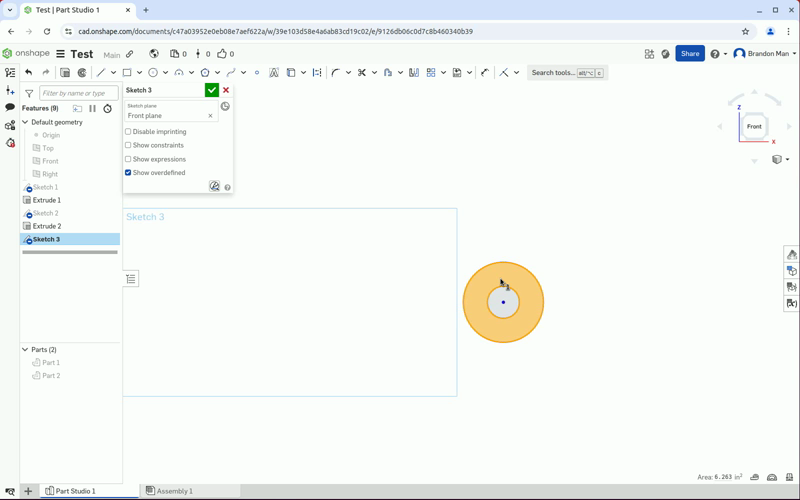
scroll(-6)
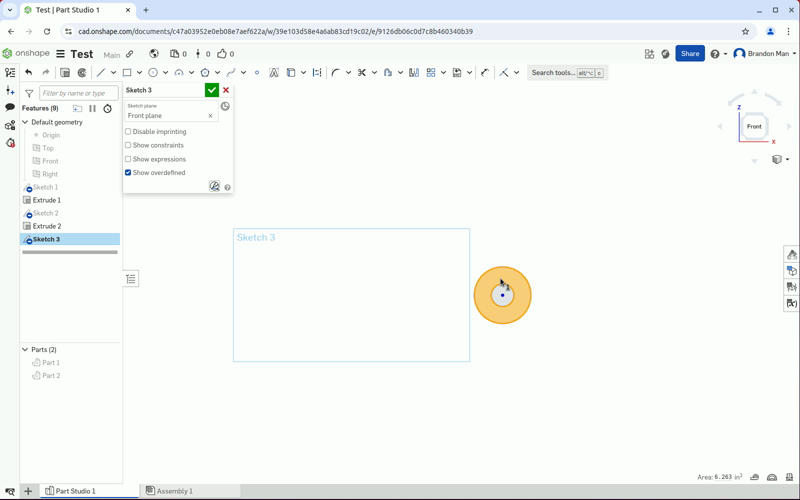
scroll(-6)
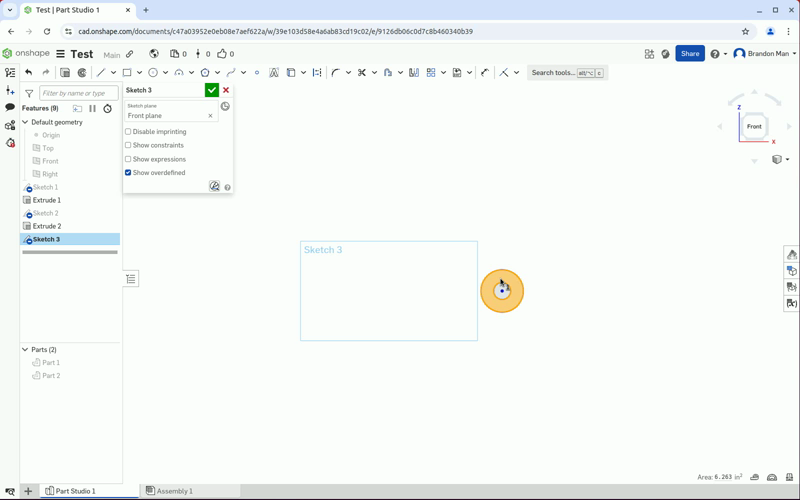
scroll(-6)
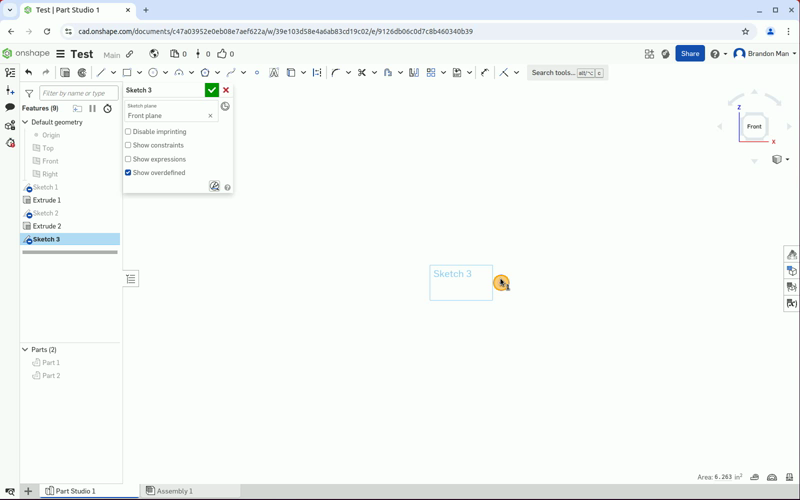
mouse_move(73, 352)
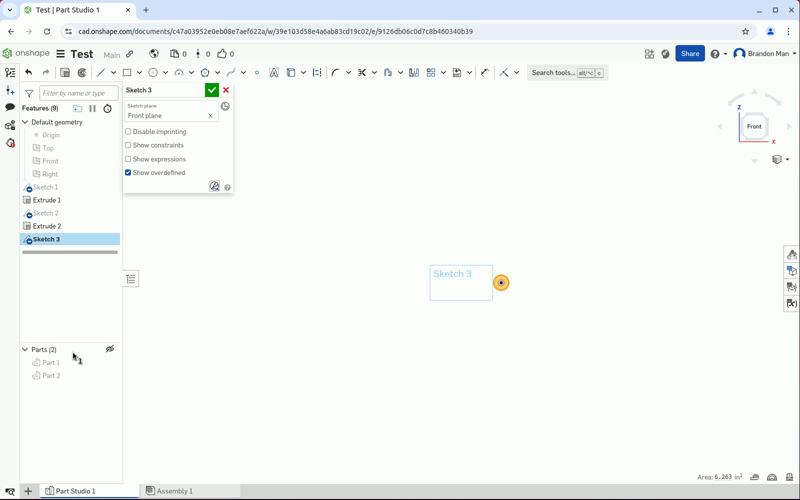
key(shift+y)
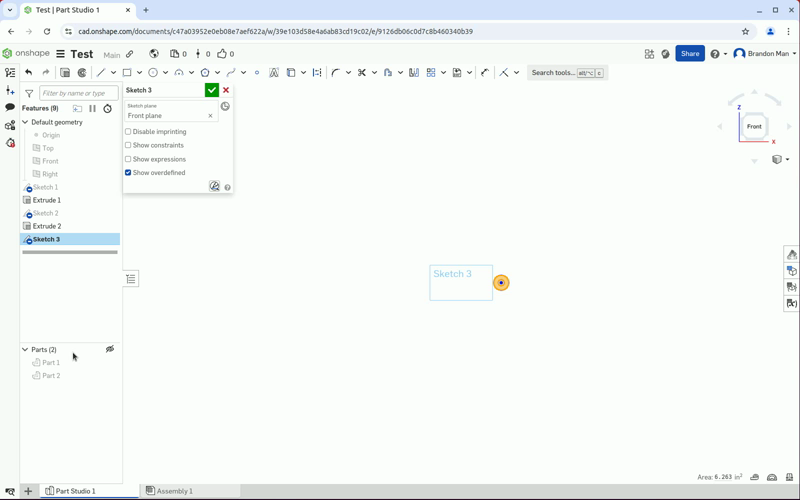
key(shift+e)
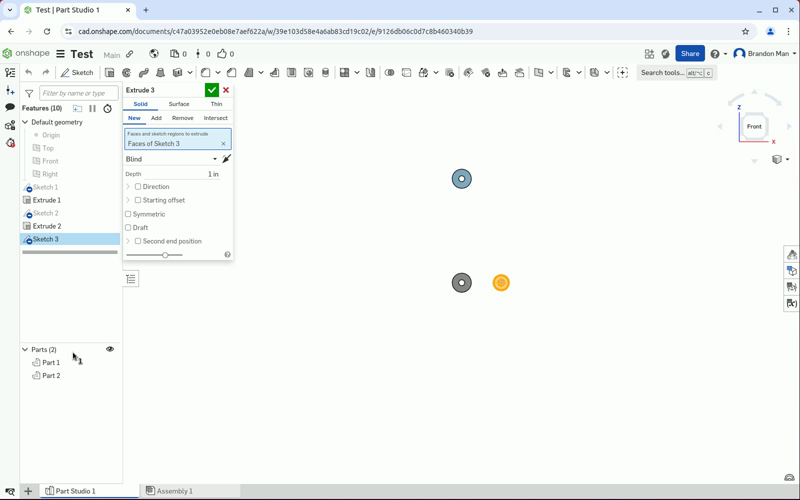
mouse_move(143, 106)
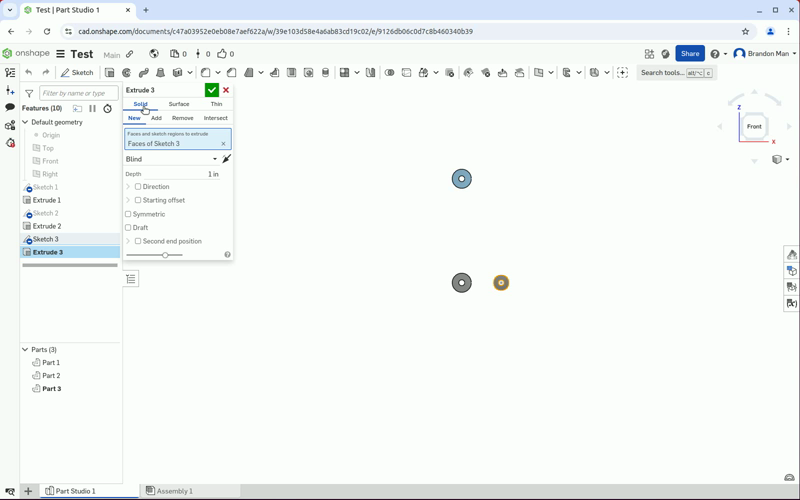
click(143, 106)
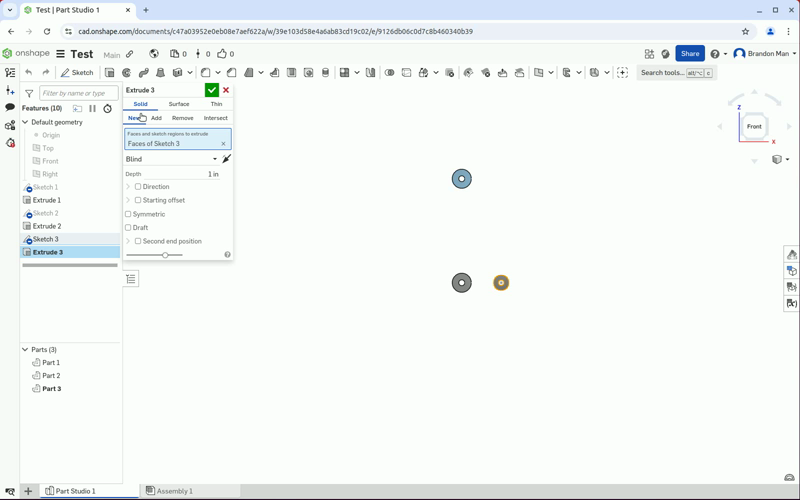
mouse_move(137, 120)
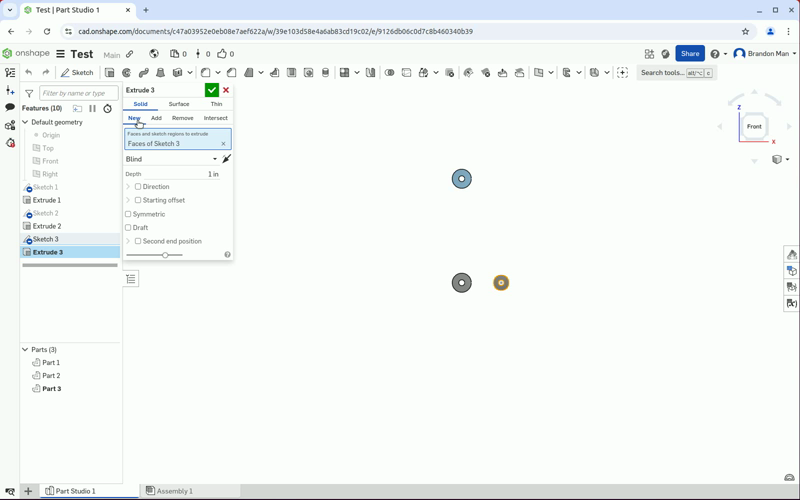
click(137, 120)
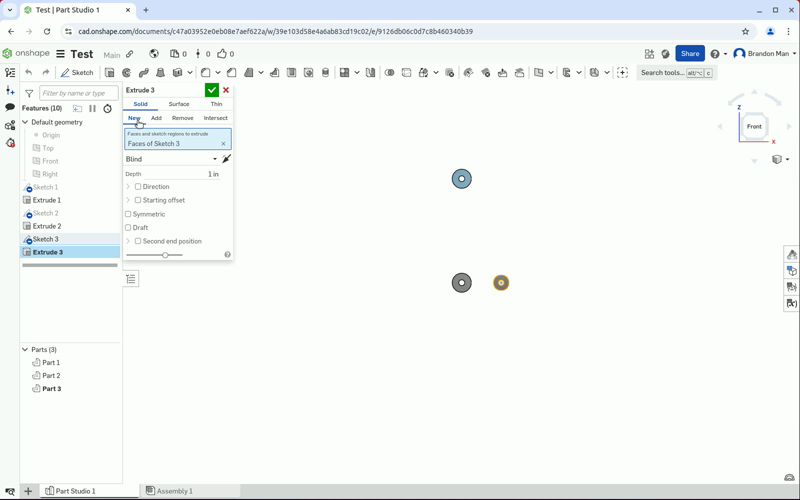
key(tab, 4)
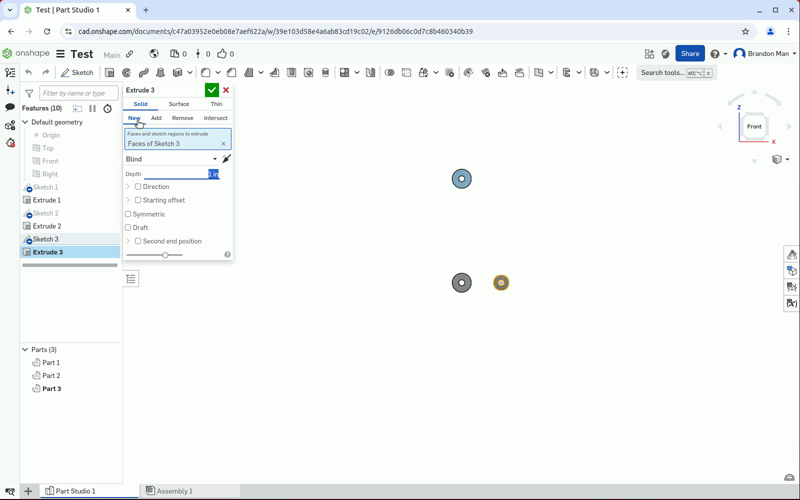
text(0.481)
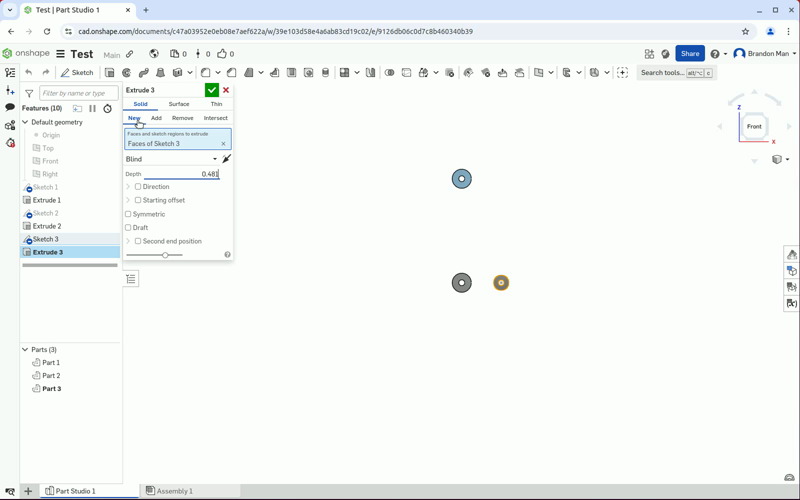
key(enter)
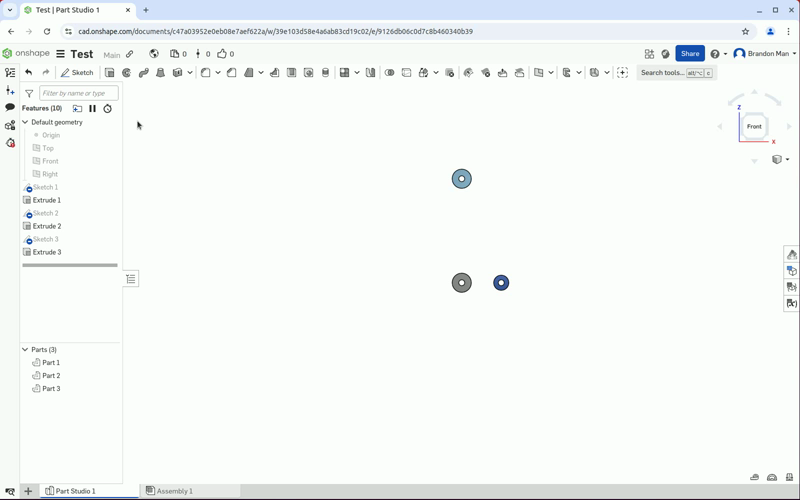
key(shift+h)
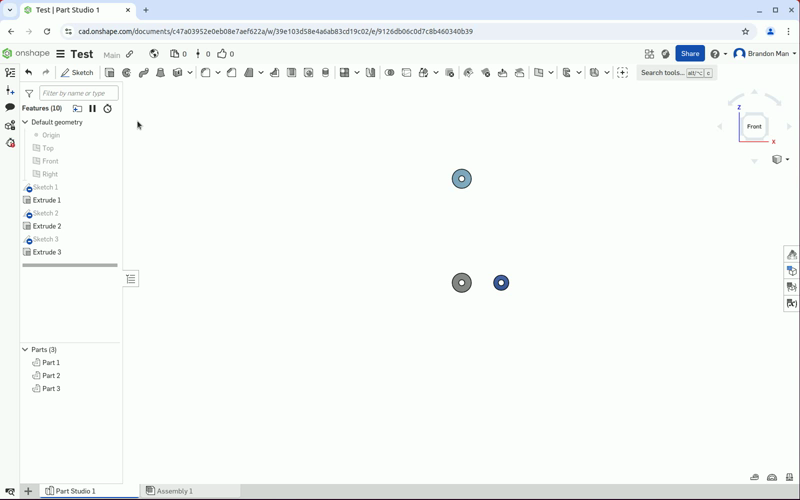
key(shift+h)
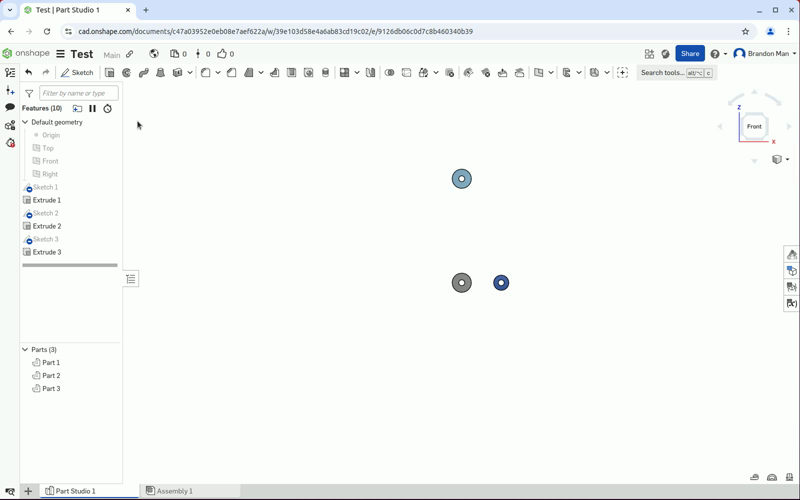
mouse_move(73, 189)
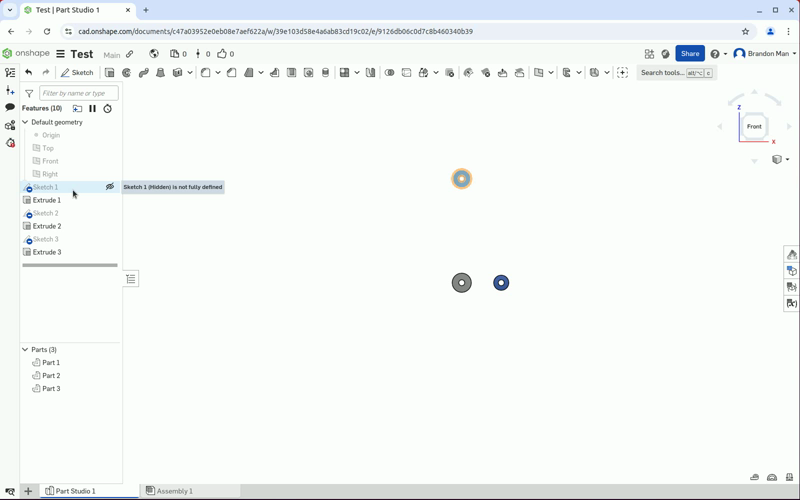
click(73, 189)
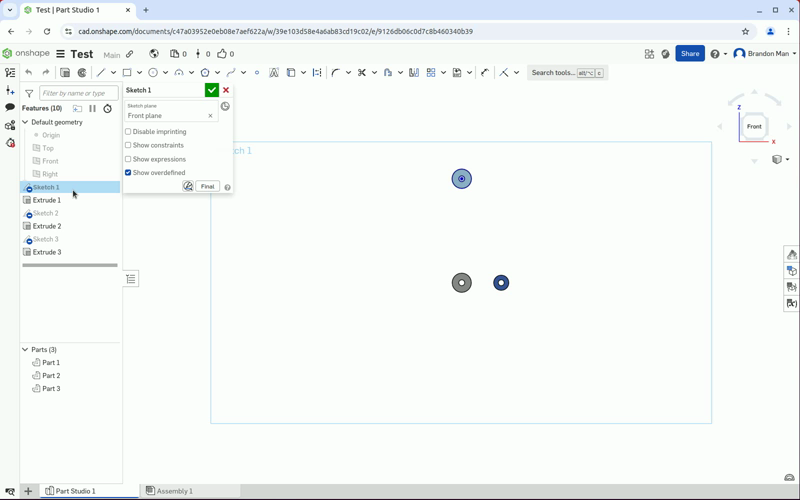
mouse_move(229, 92)
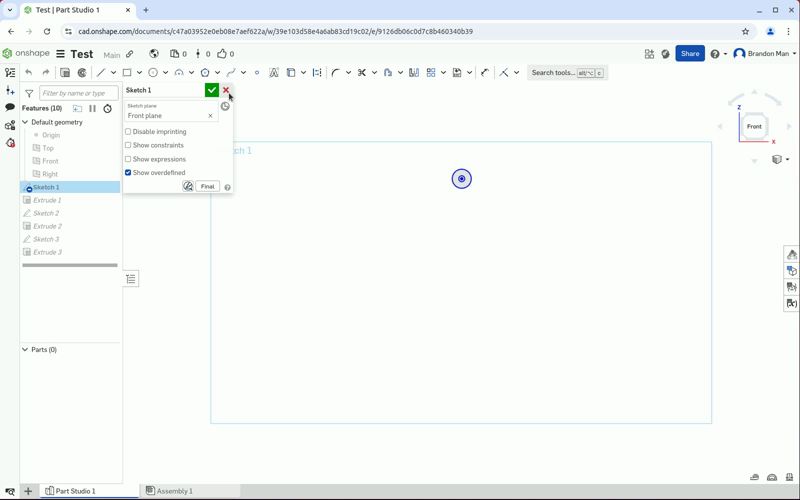
click(229, 92)
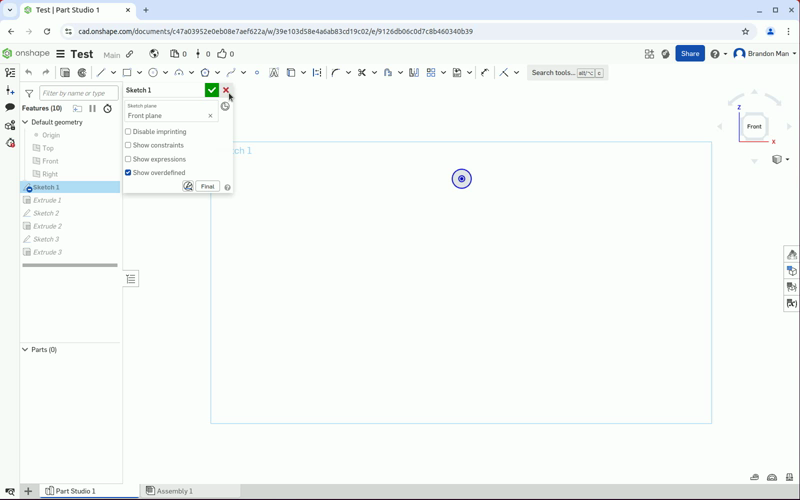
key(shift+s)
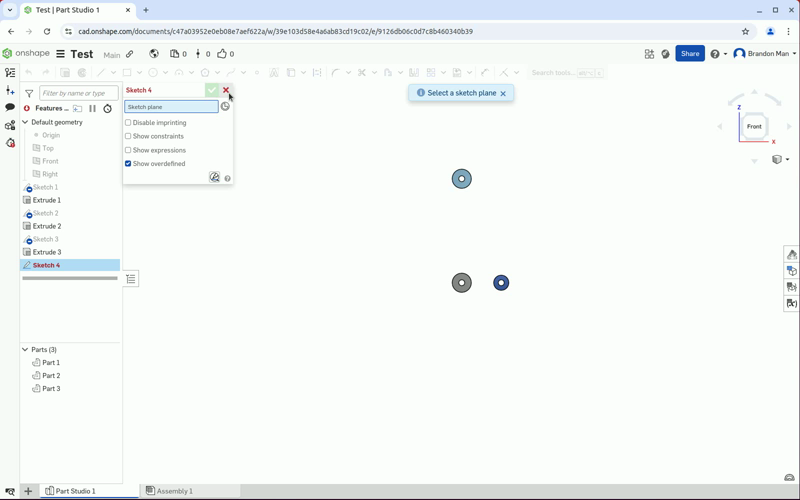
mouse_move(73, 163)
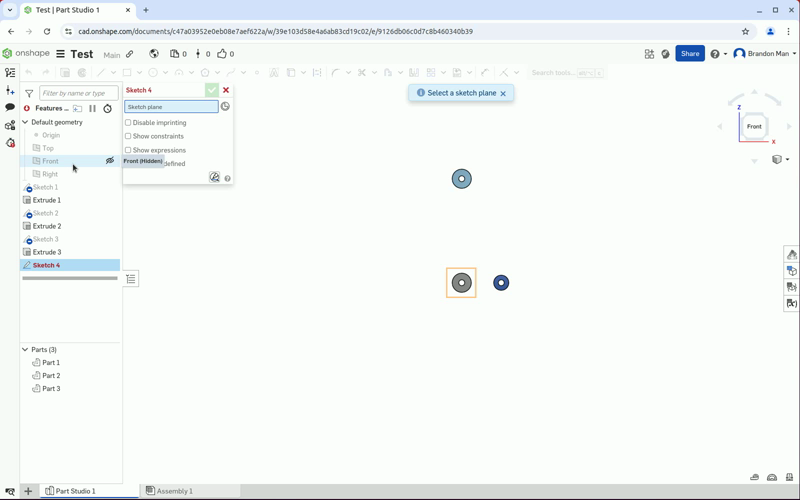
click(73, 163)
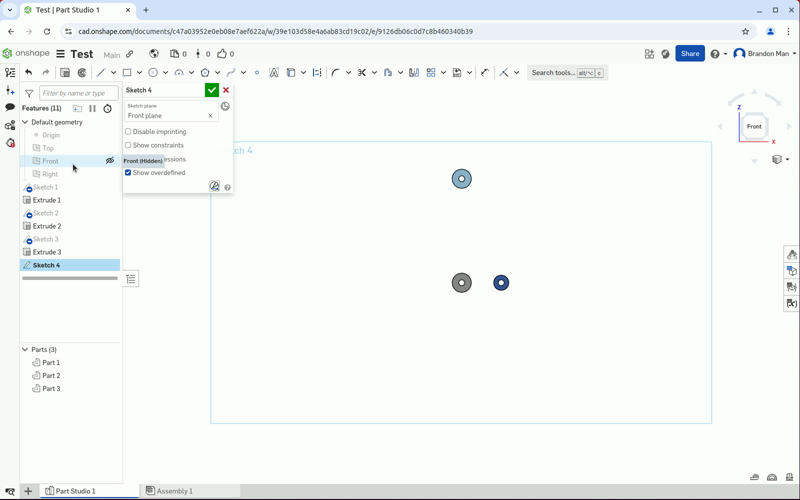
mouse_move(73, 352)
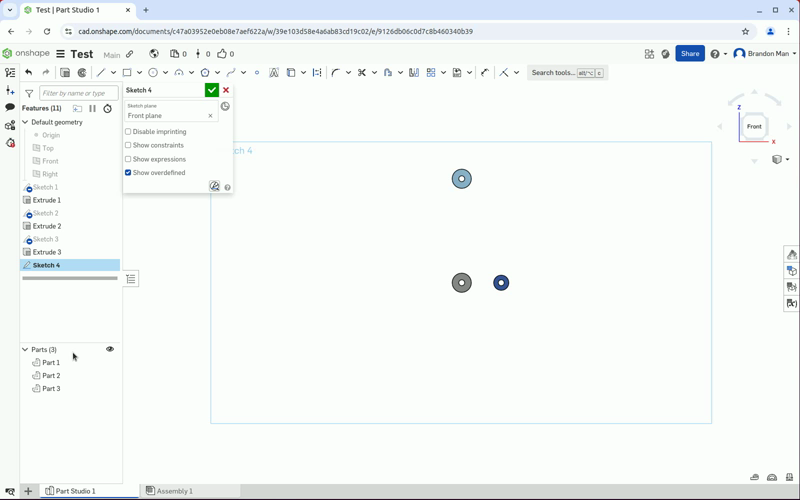
key(y)
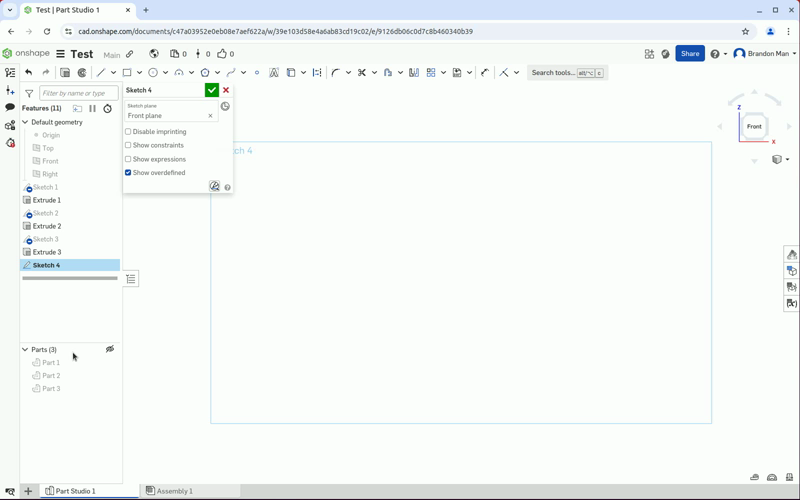
key(c)
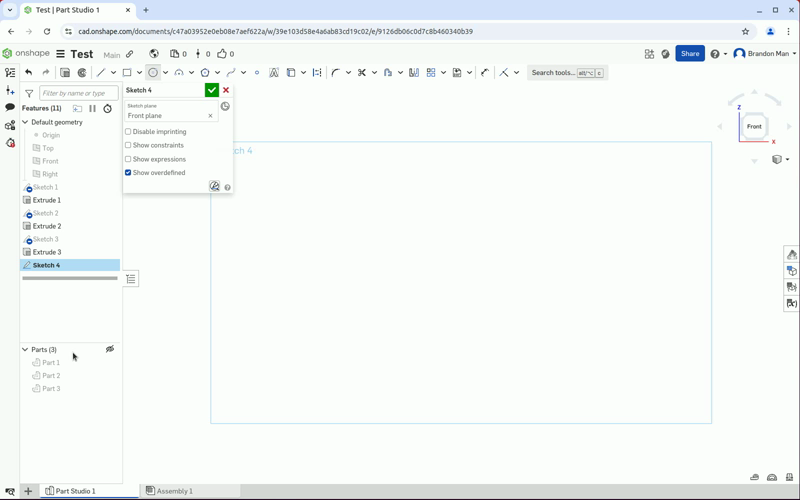
key_down(shift)
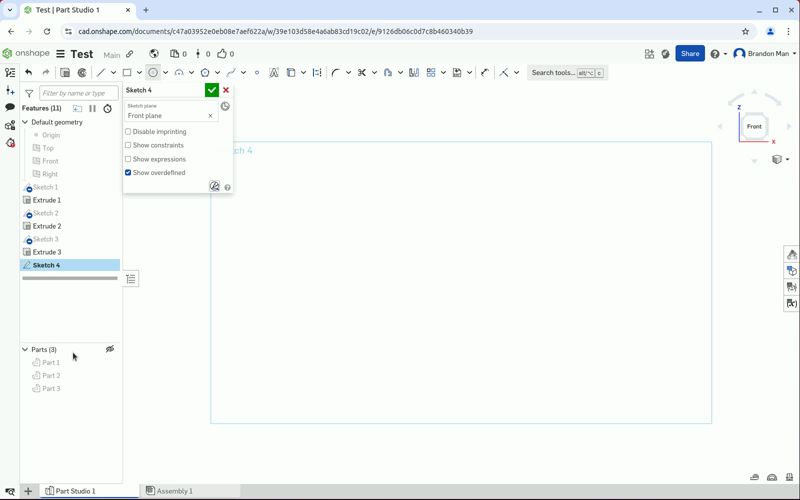
mouse_move(461, 225)
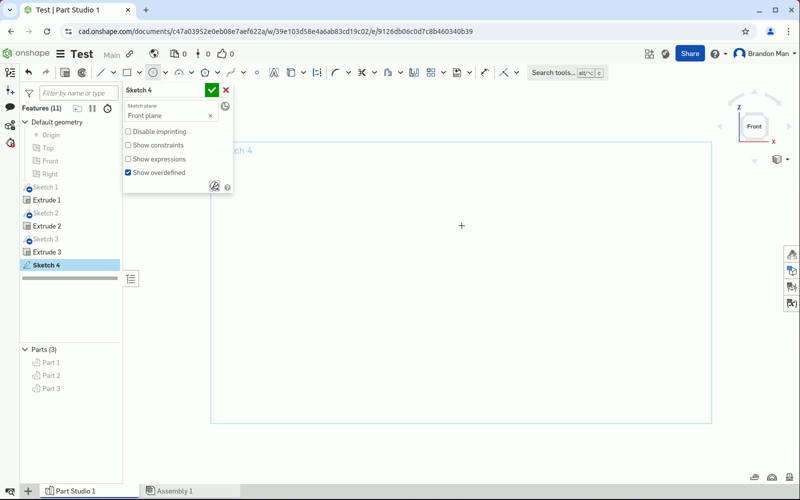
click(461, 225)
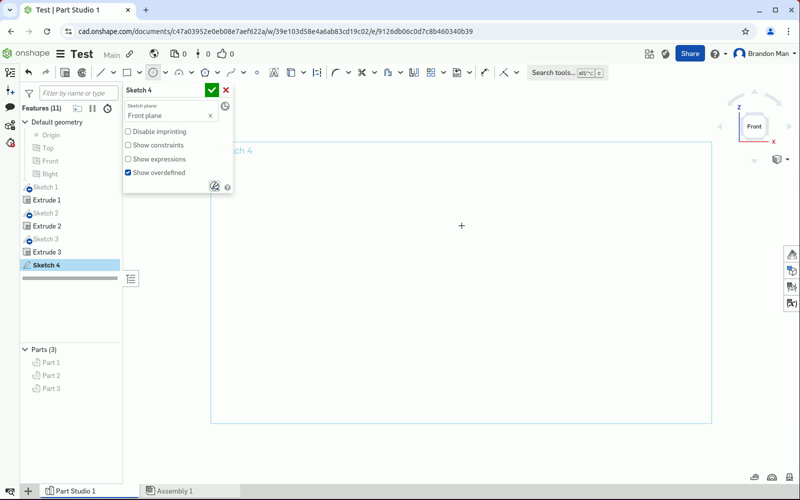
key_up(shift)
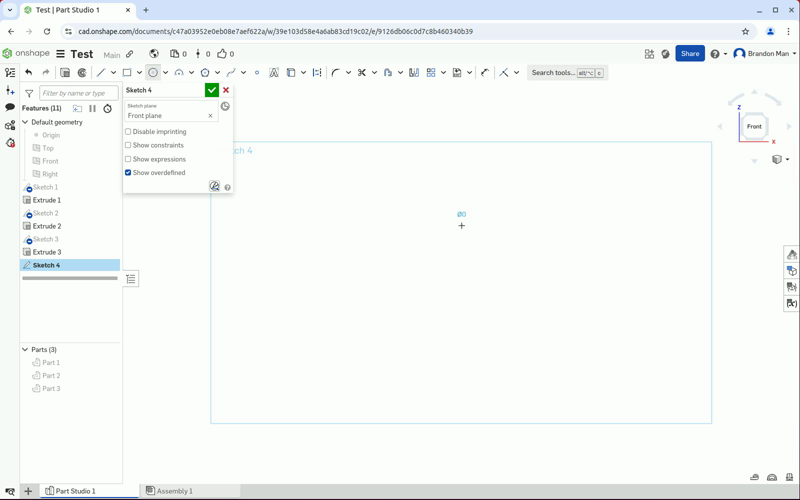
mouse_move(477, 225)
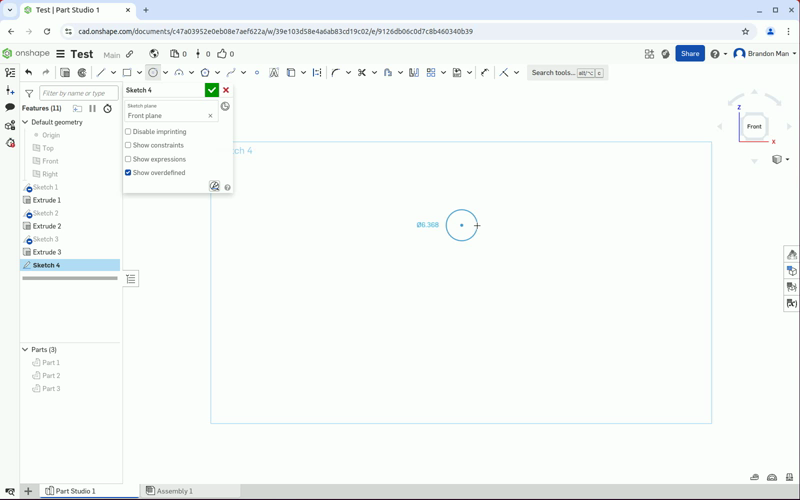
click(477, 225)
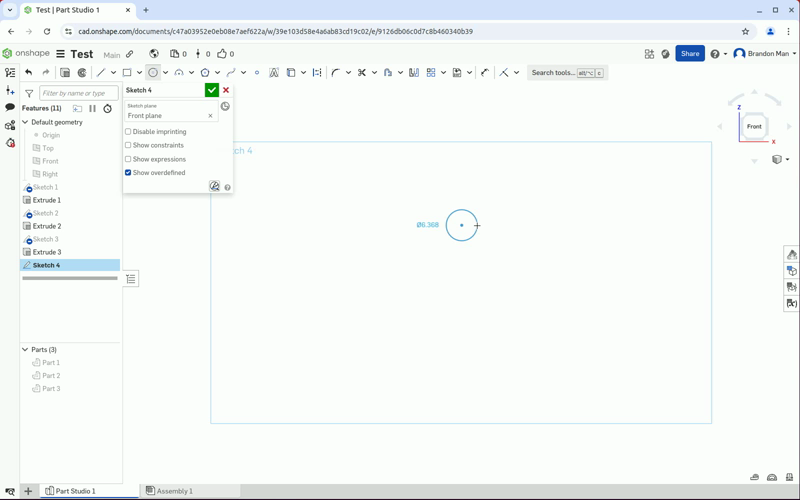
key(esc)
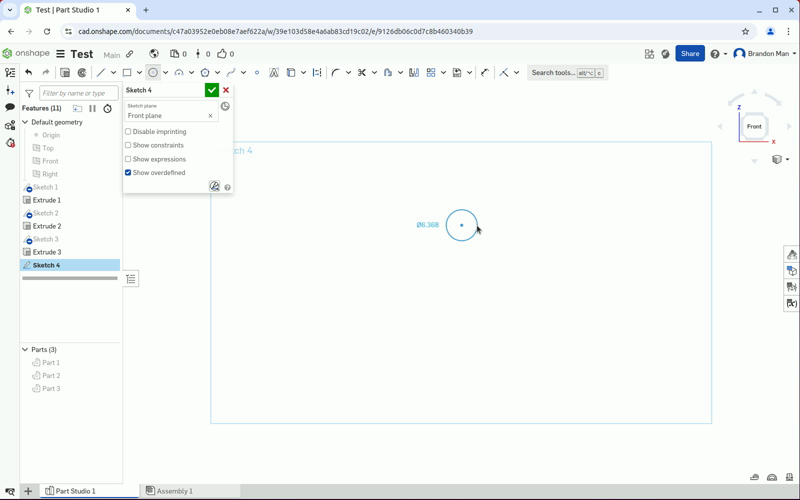
key(c)
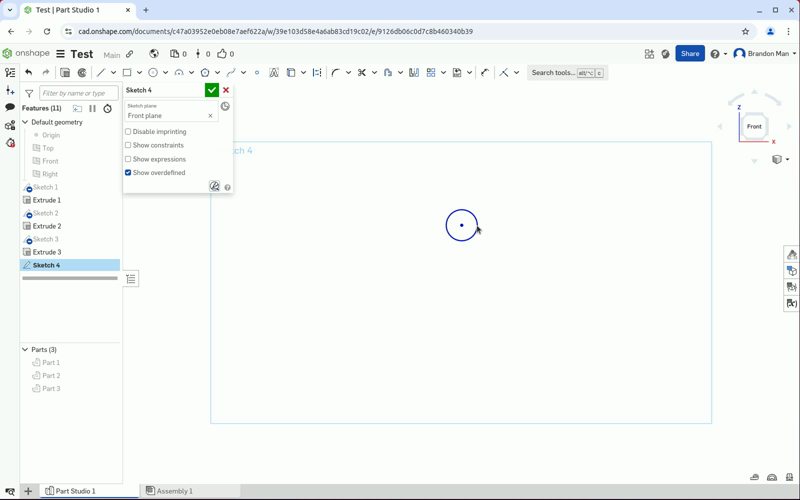
key_down(shift)
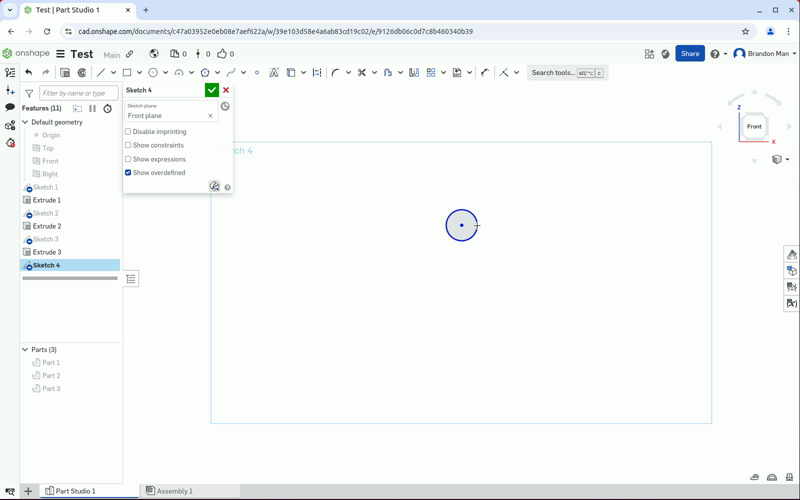
mouse_move(461, 225)
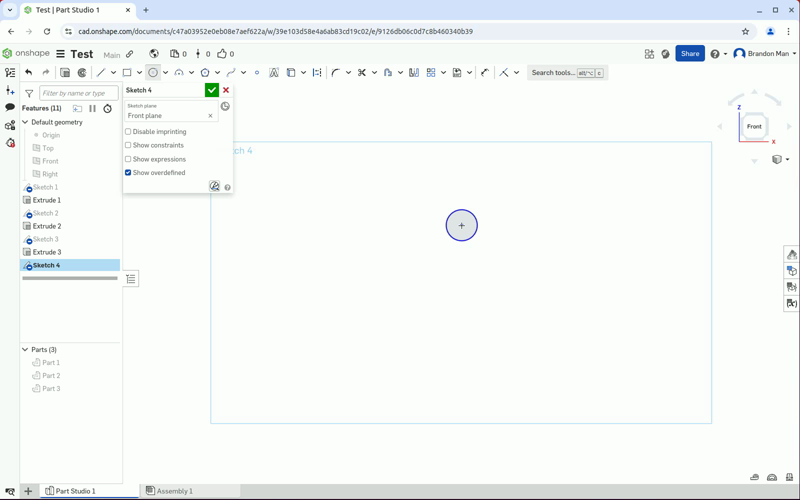
click(461, 225)
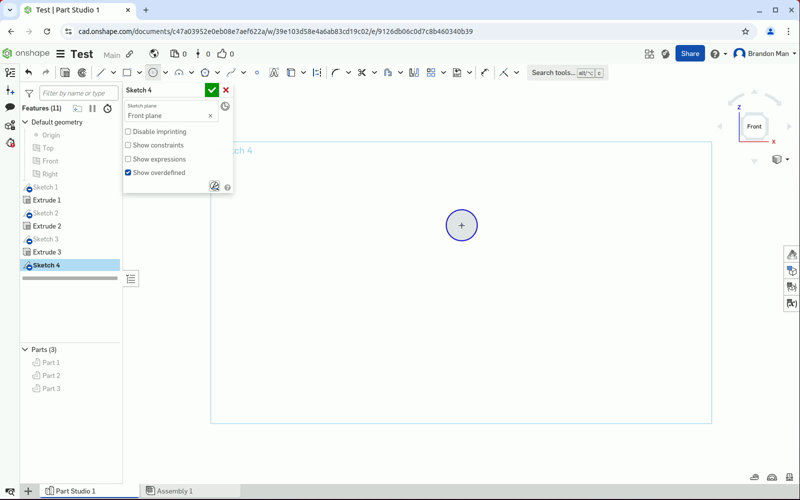
key_up(shift)
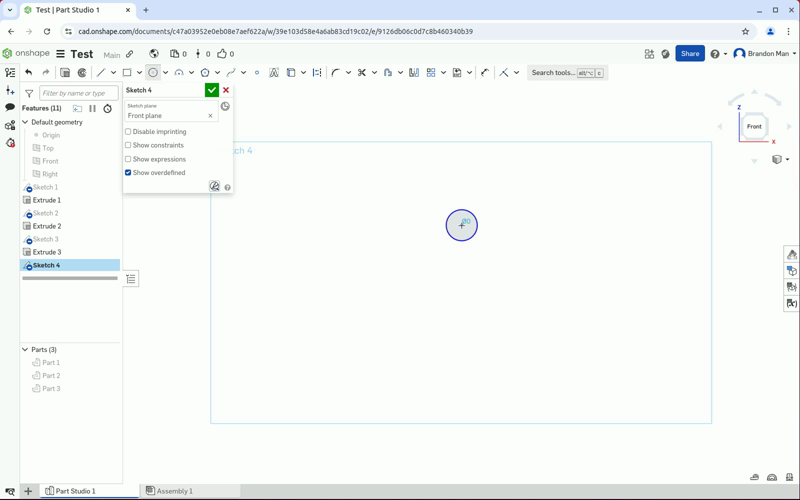
mouse_move(465, 225)
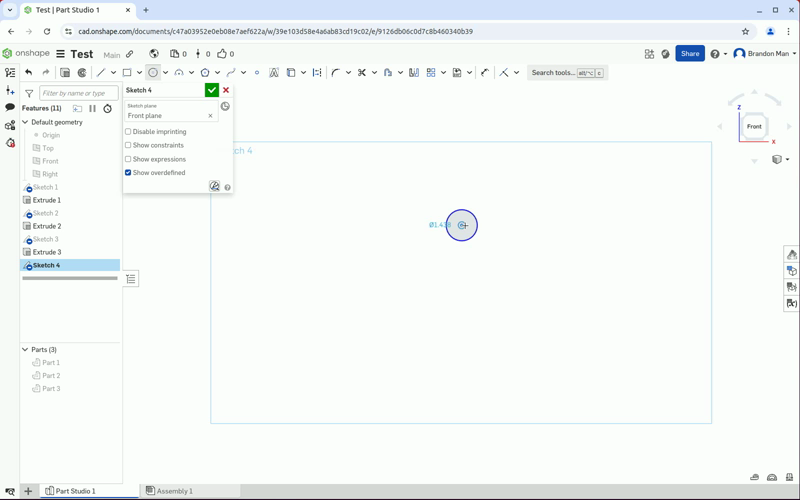
scroll(6)
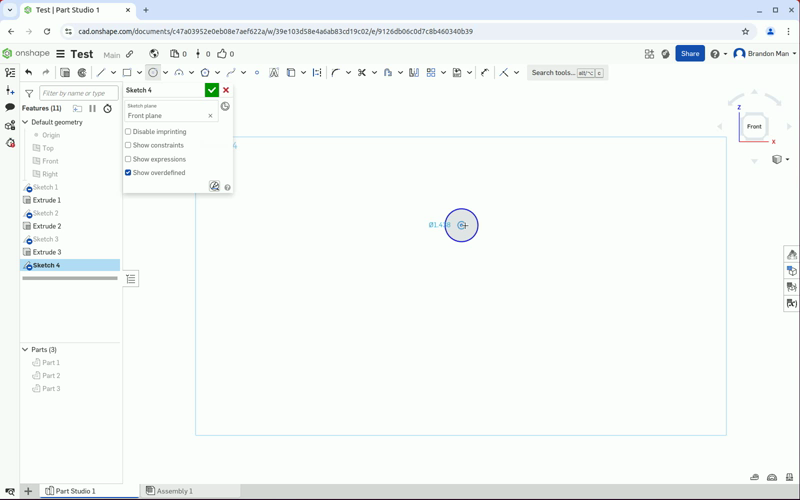
scroll(6)
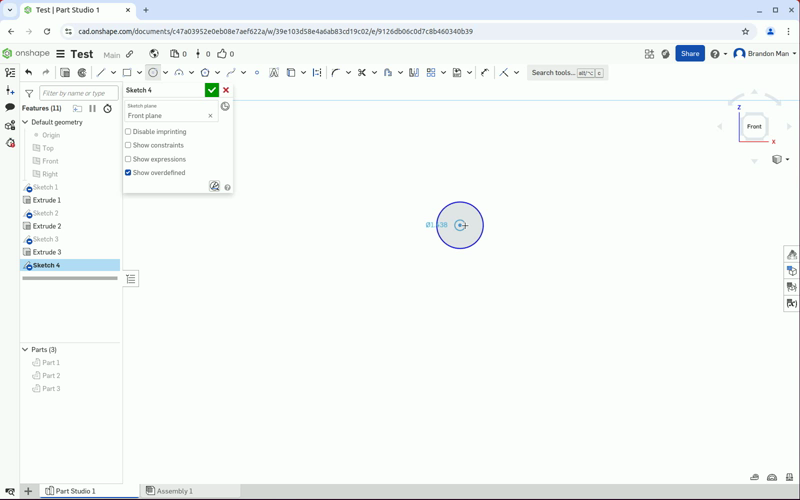
scroll(6)
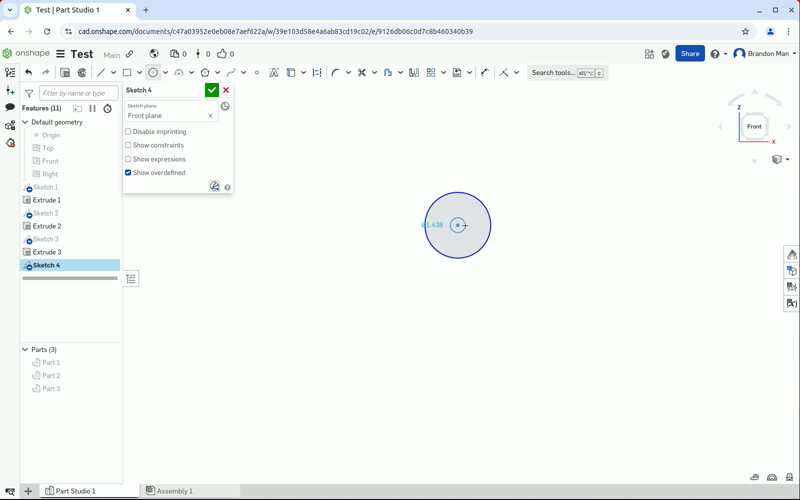
scroll(6)
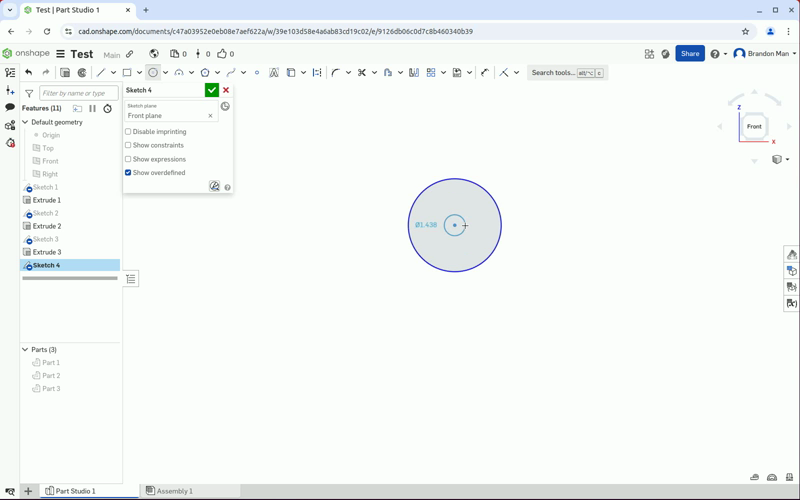
scroll(6)
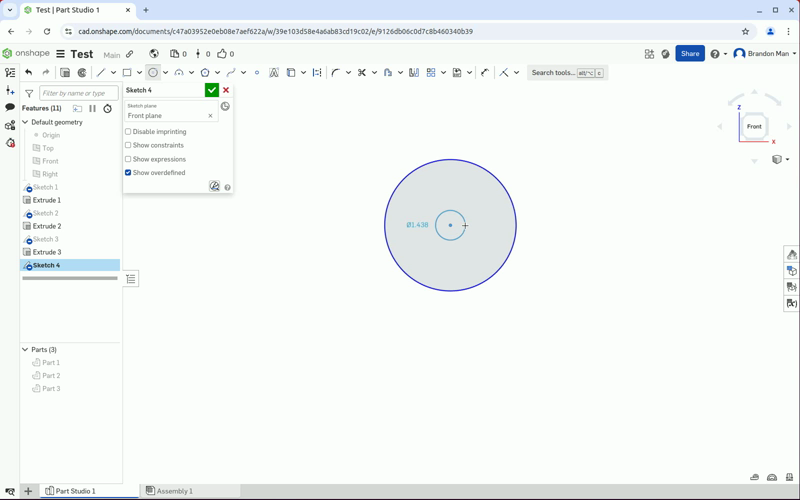
scroll(6)
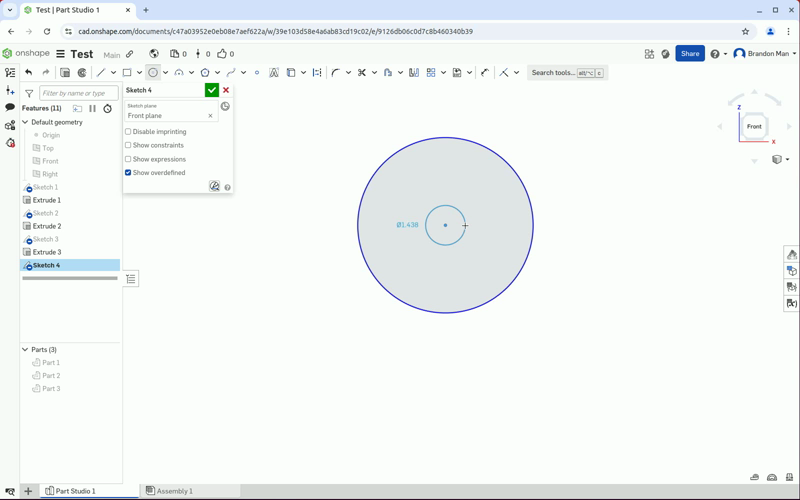
scroll(6)
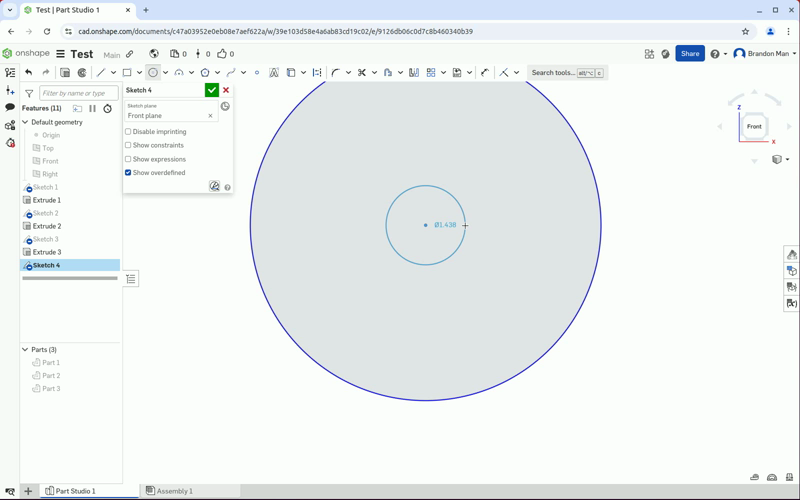
click(465, 225)
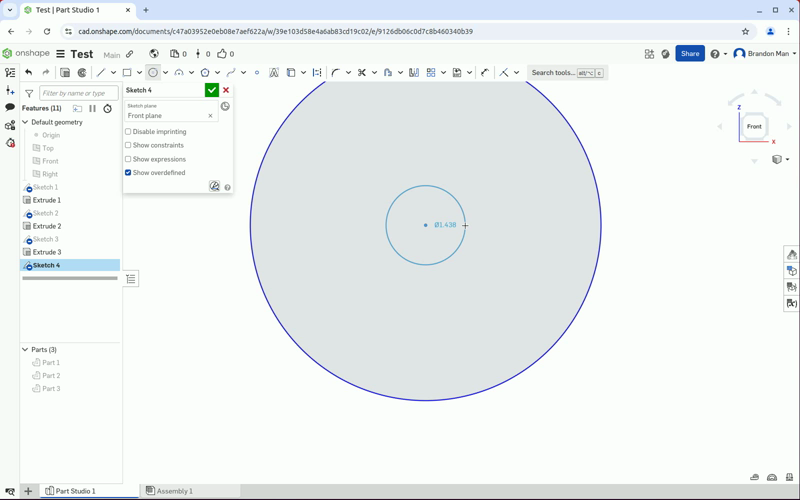
scroll(-6)
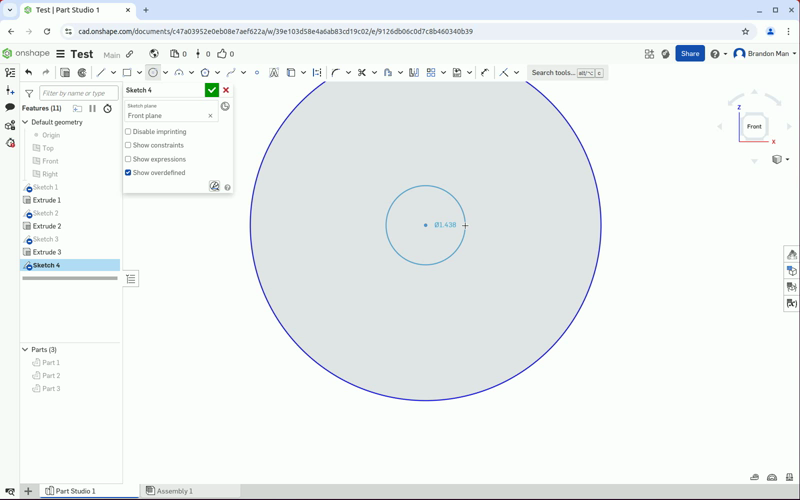
scroll(-6)
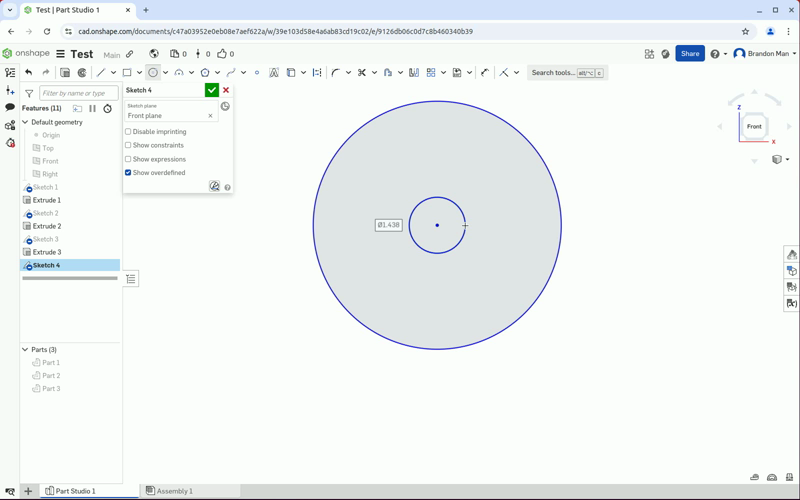
scroll(-6)
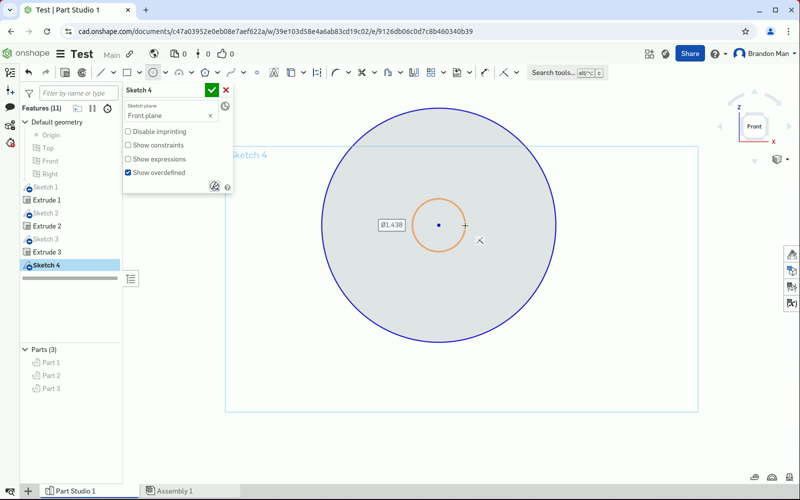
scroll(-6)
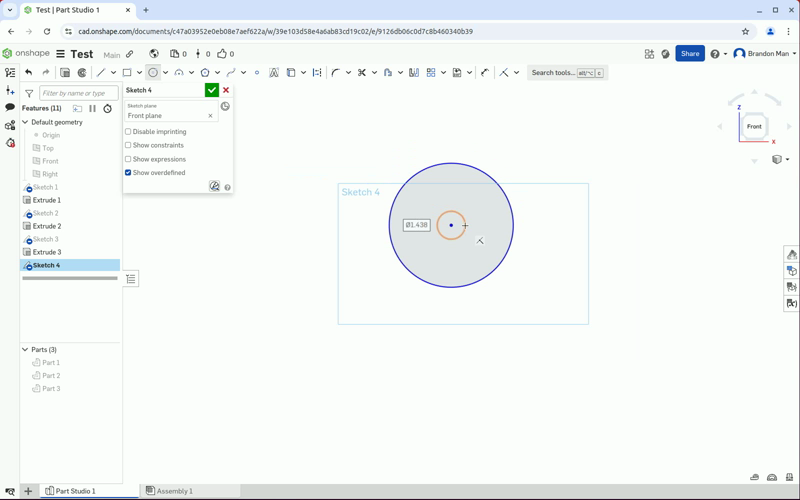
scroll(-6)
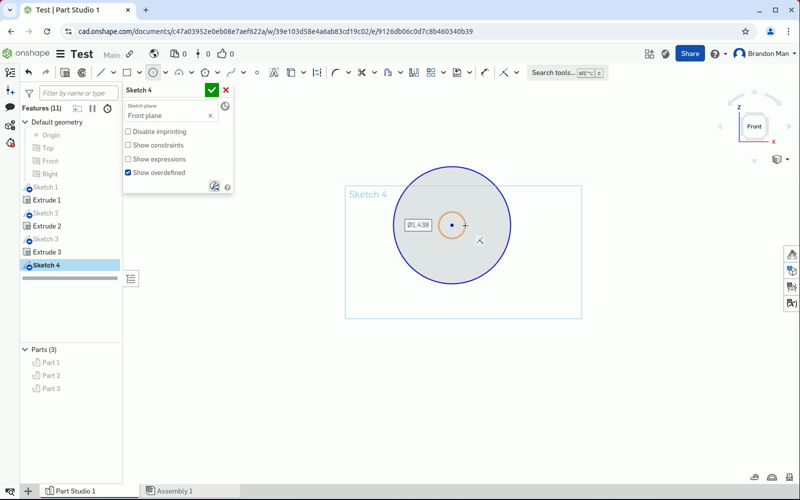
scroll(-6)
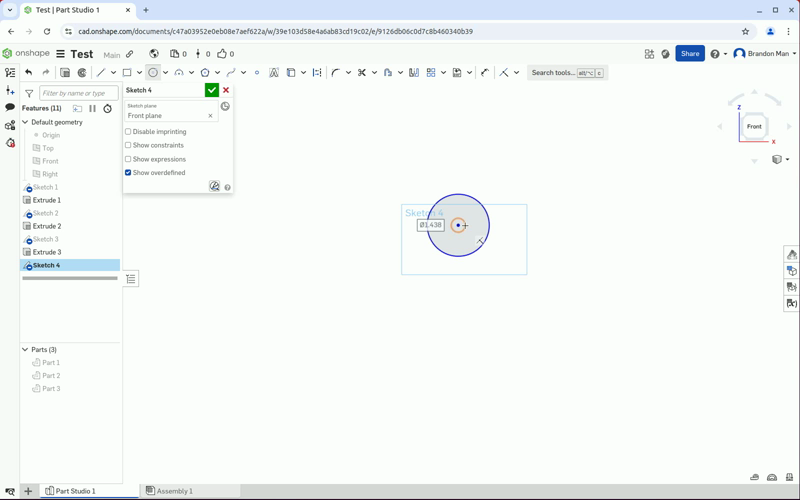
scroll(-6)
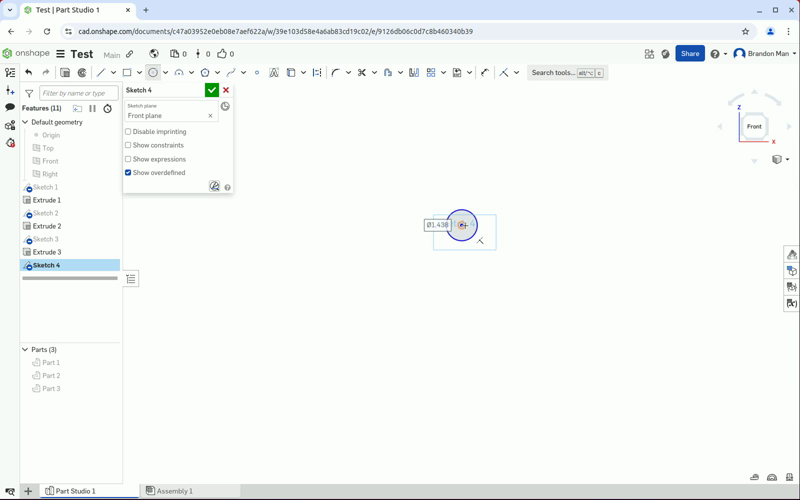
key(esc)
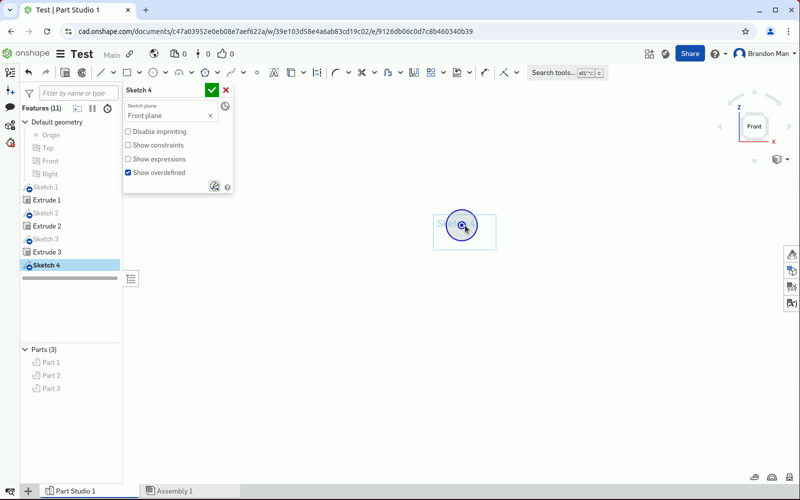
mouse_move(469, 220)
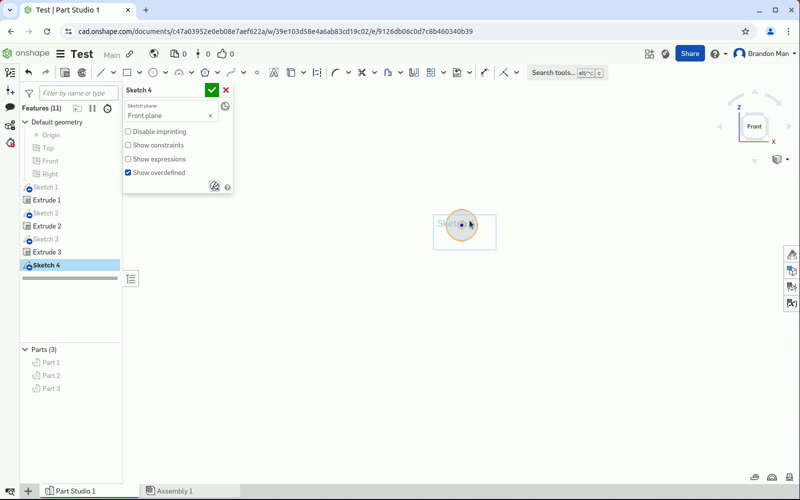
scroll(6)
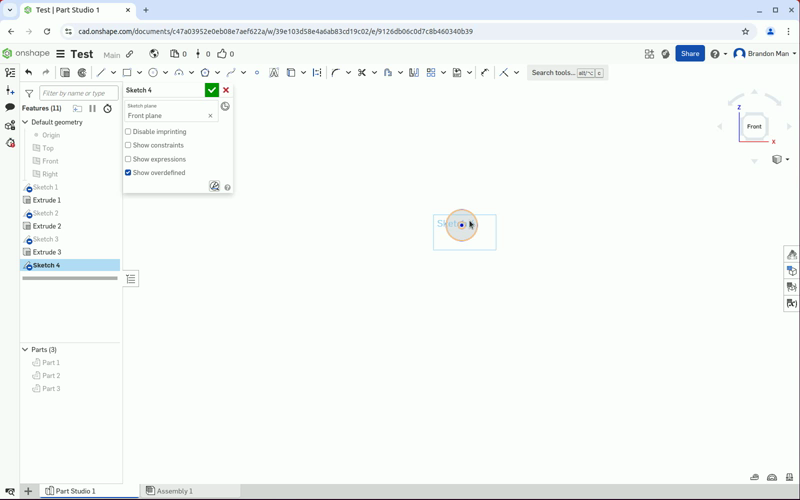
scroll(6)
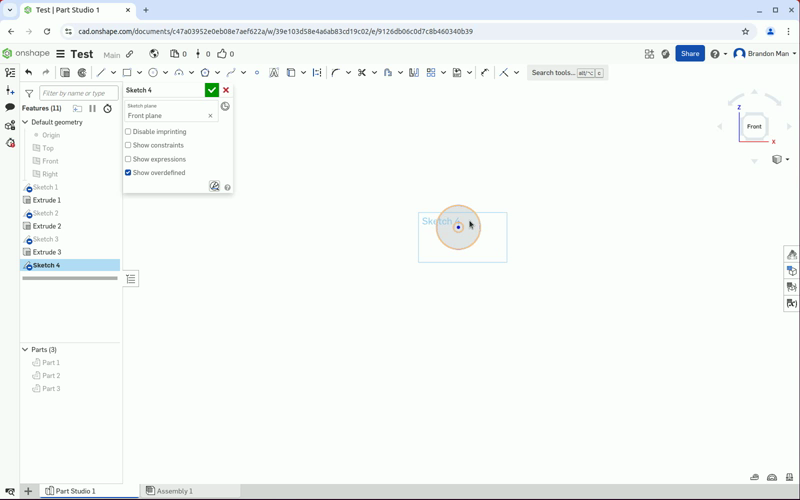
scroll(6)
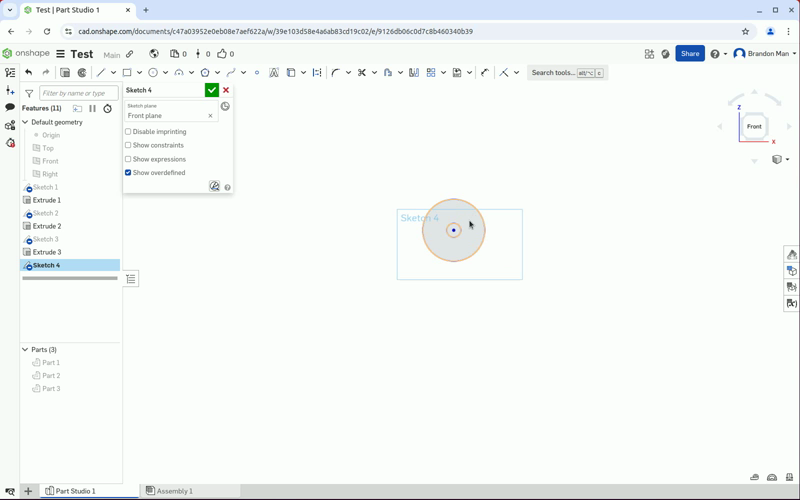
scroll(6)
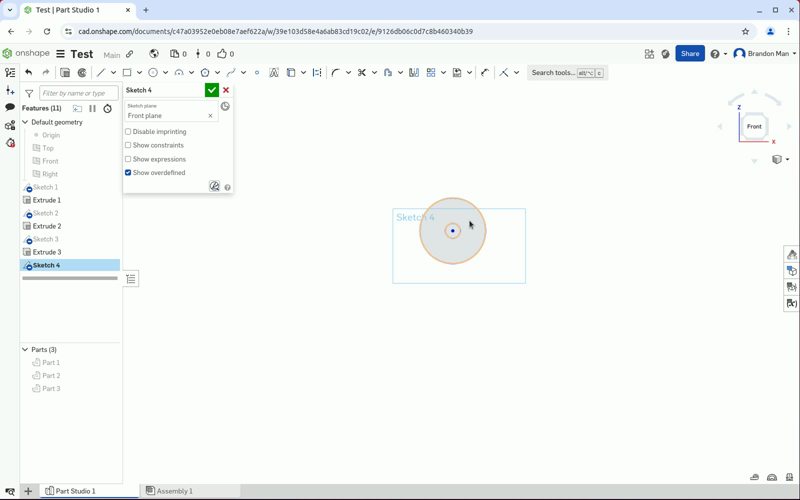
scroll(6)
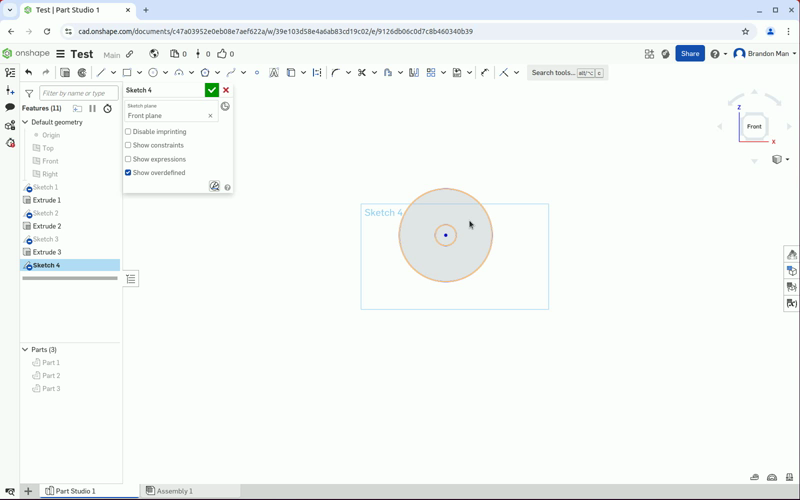
scroll(6)
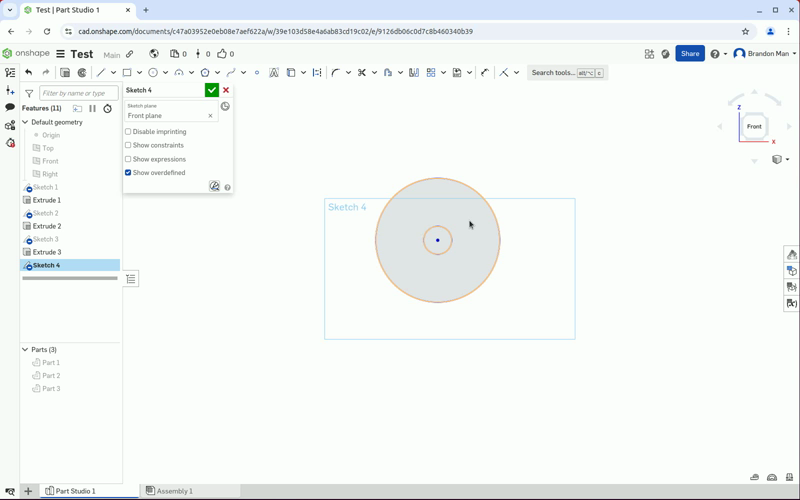
scroll(6)
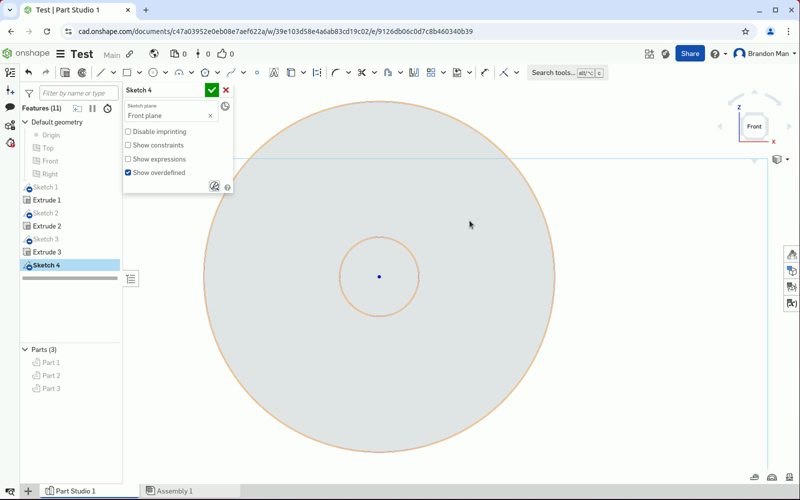
click(469, 220)
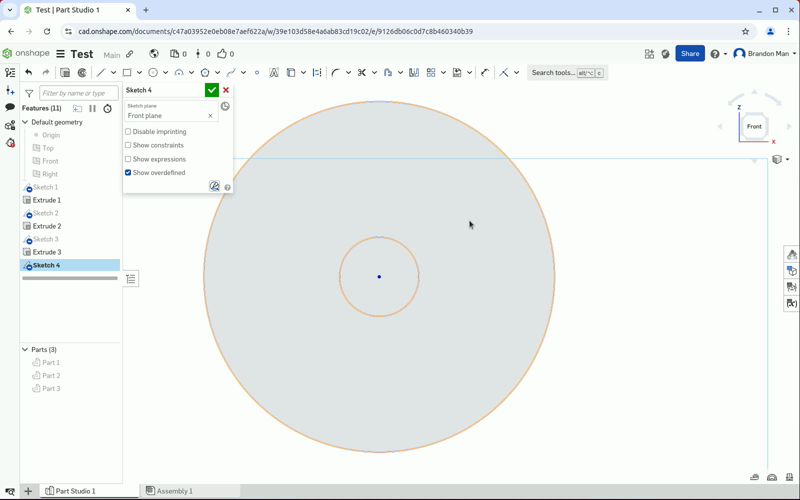
scroll(-6)
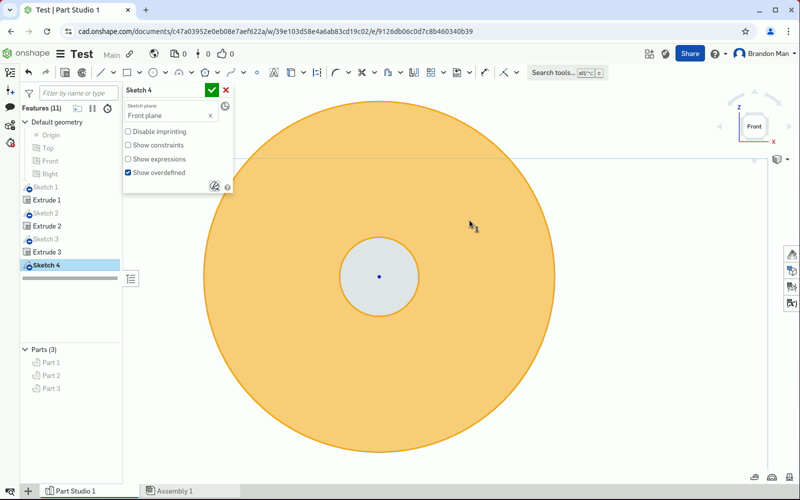
scroll(-6)
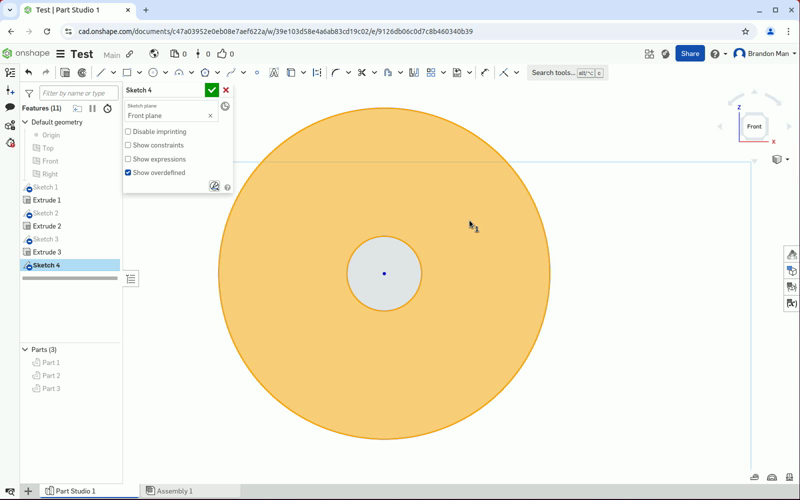
scroll(-6)
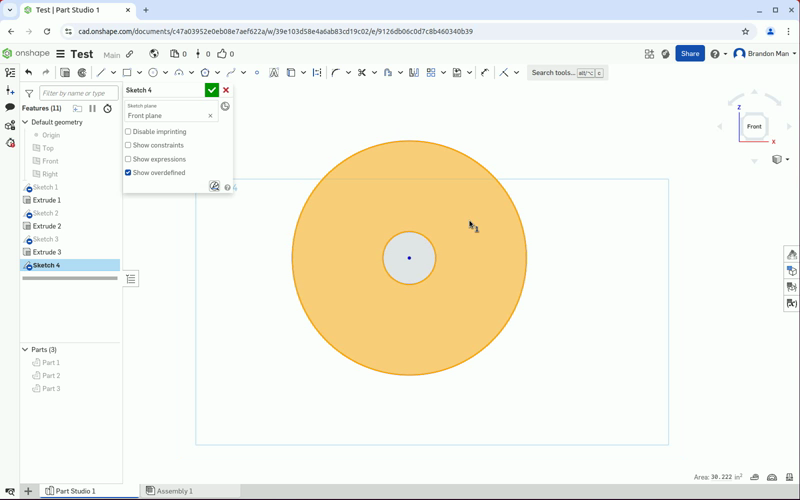
scroll(-6)
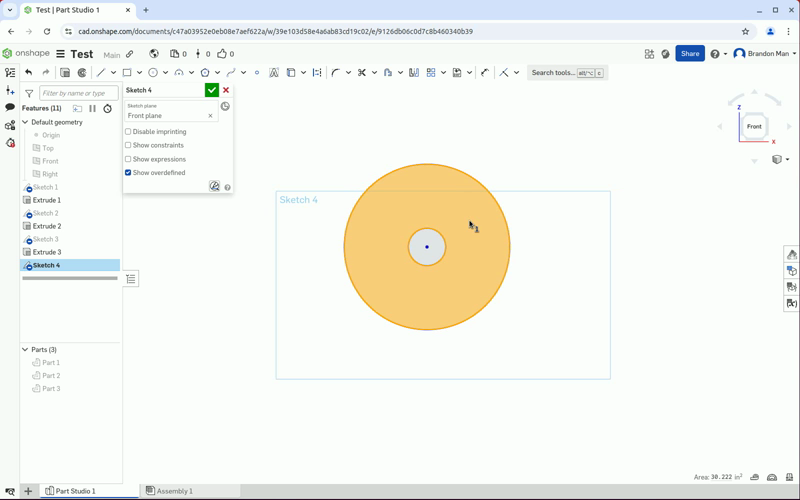
scroll(-6)
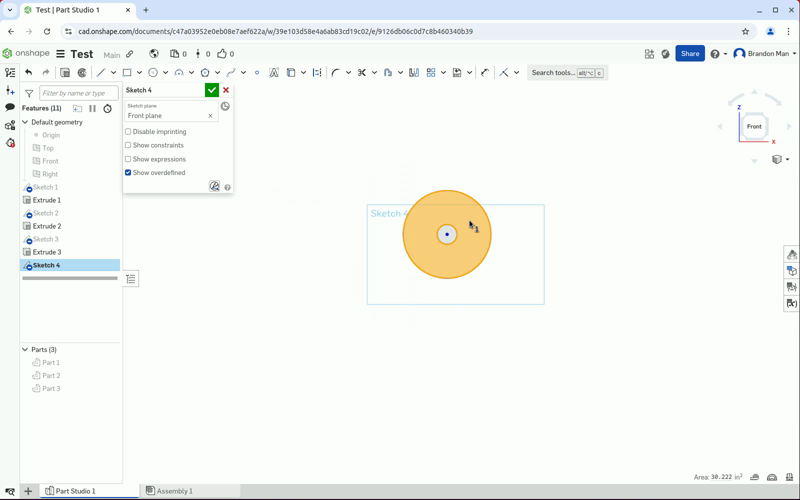
scroll(-6)
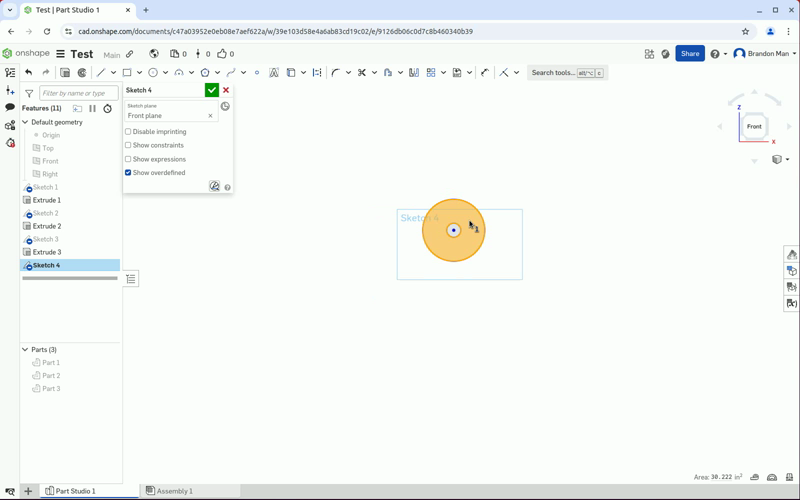
scroll(-6)
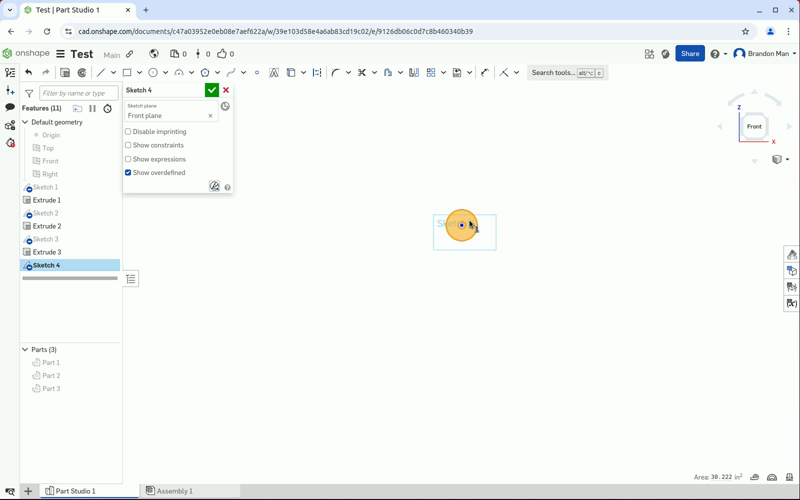
mouse_move(73, 352)
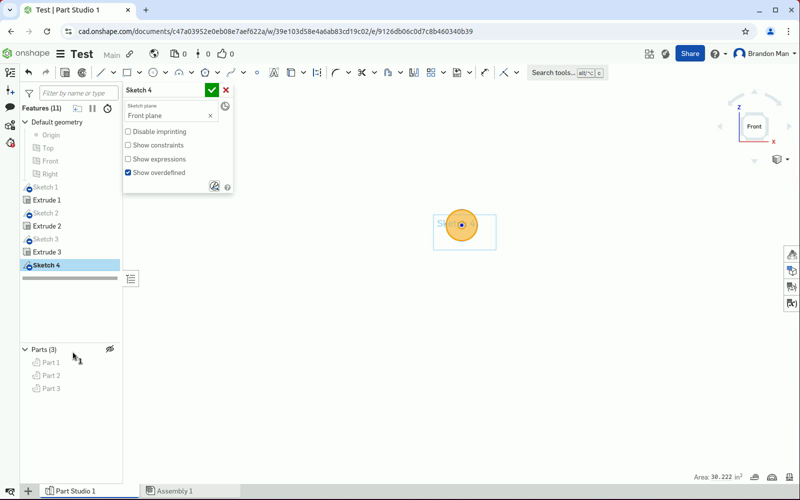
key(shift+y)
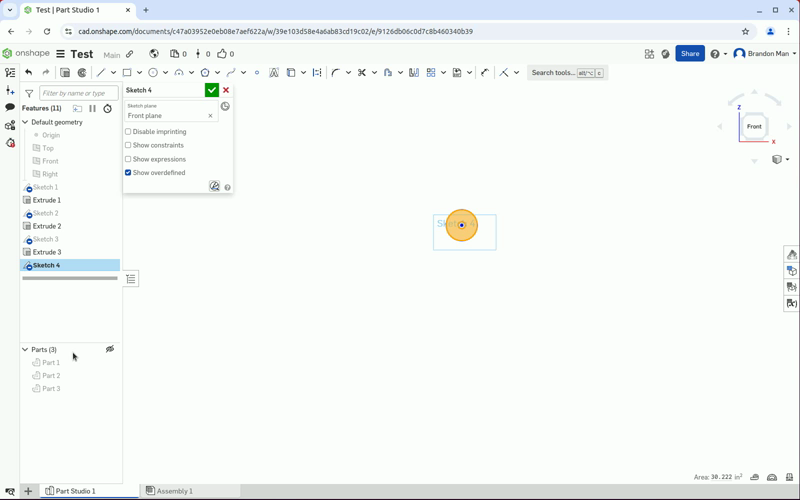
key(shift+e)
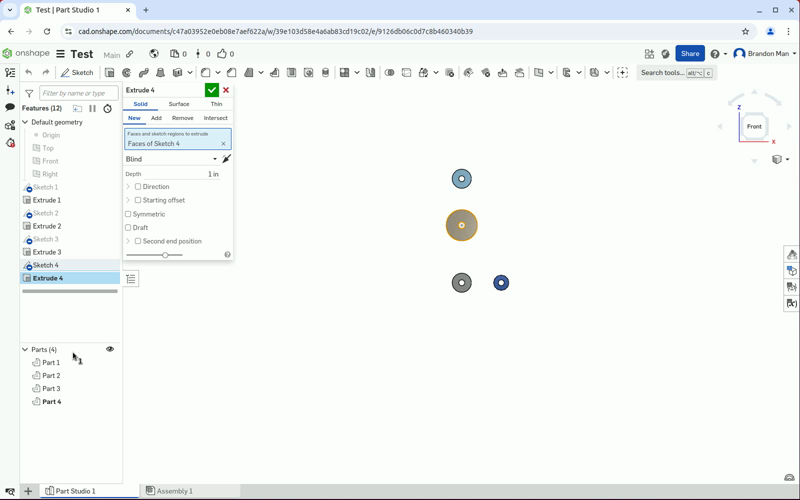
mouse_move(143, 106)
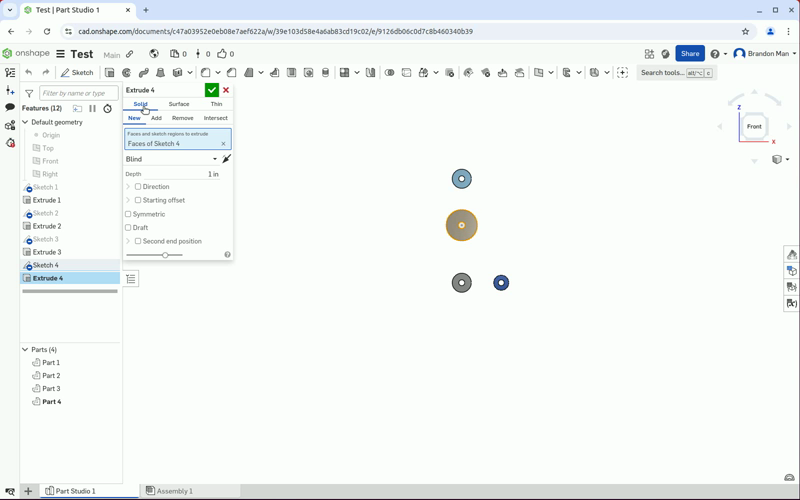
click(143, 106)
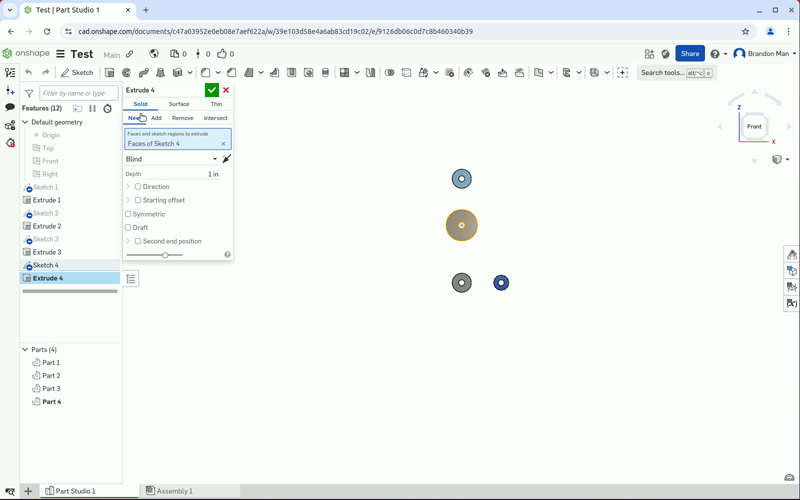
mouse_move(137, 120)
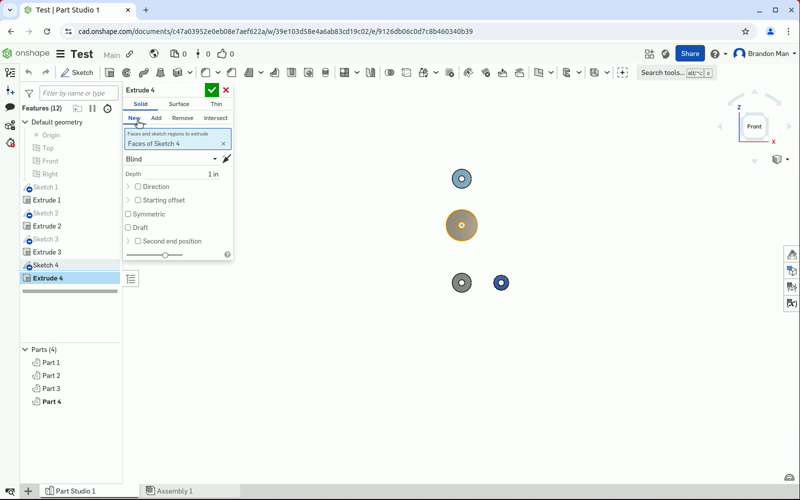
click(137, 120)
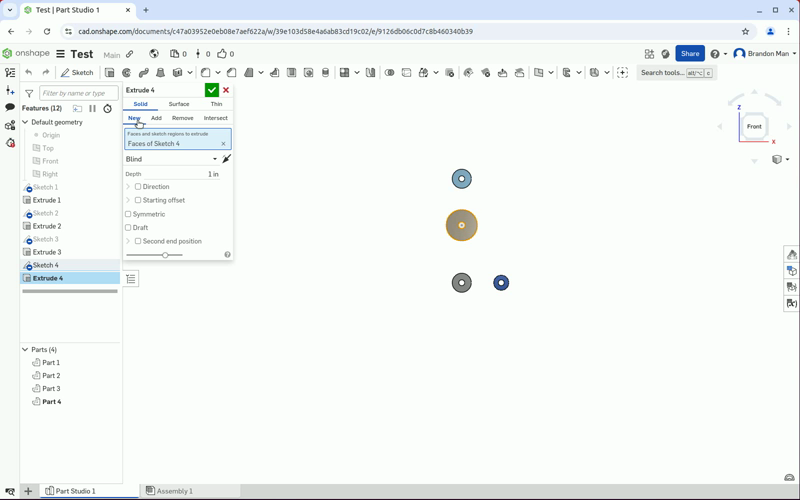
key(tab, 4)
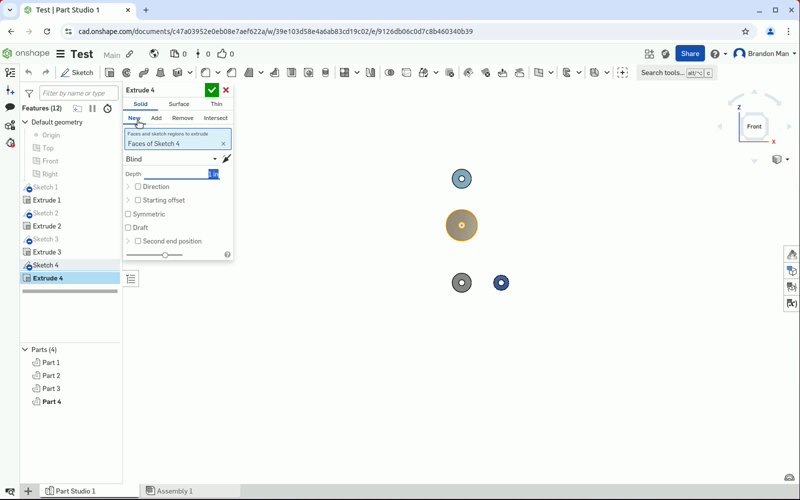
text(0.481)
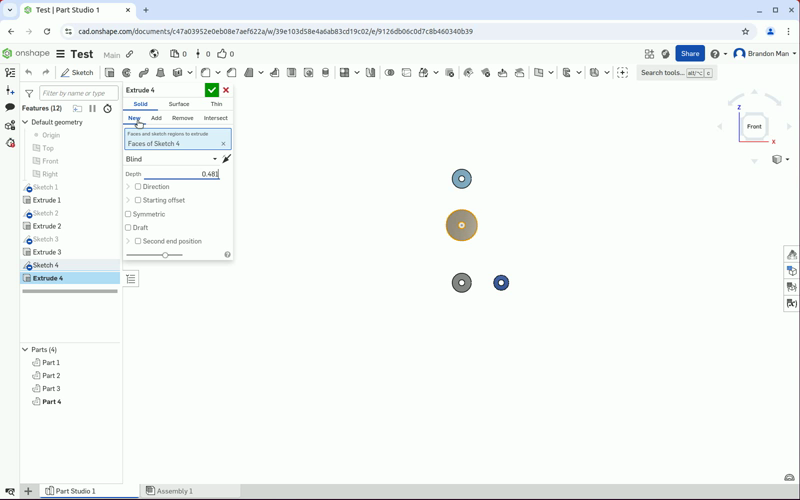
key(enter)
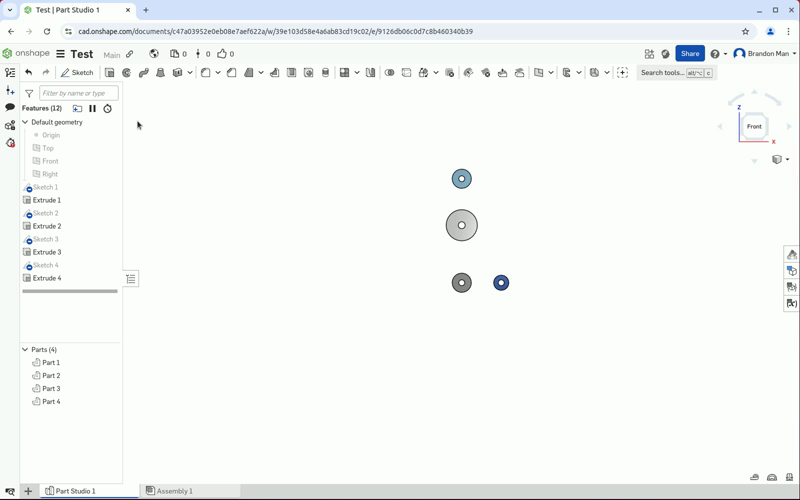
key(shift+h)
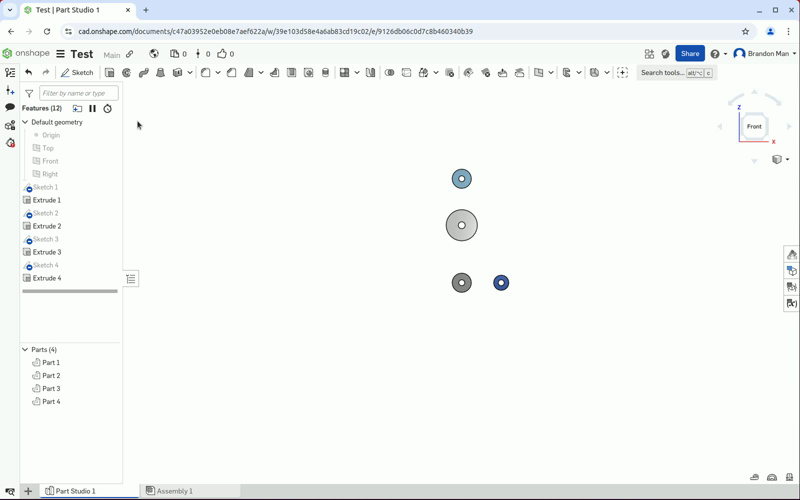
key(shift+h)
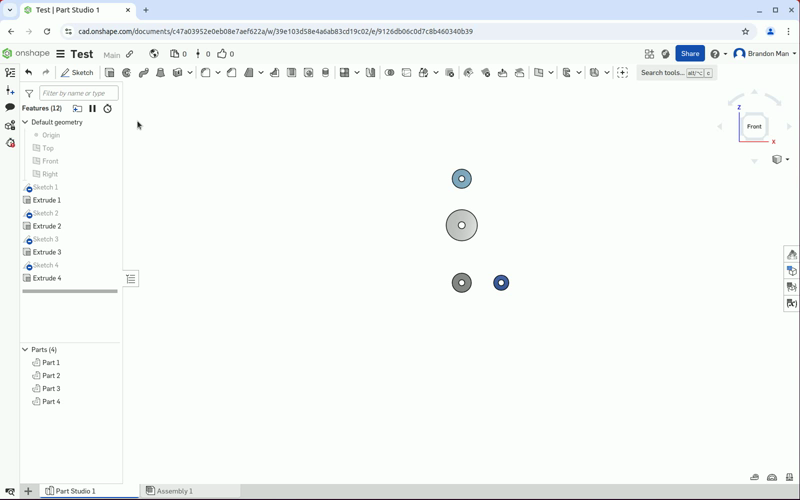
mouse_move(73, 189)
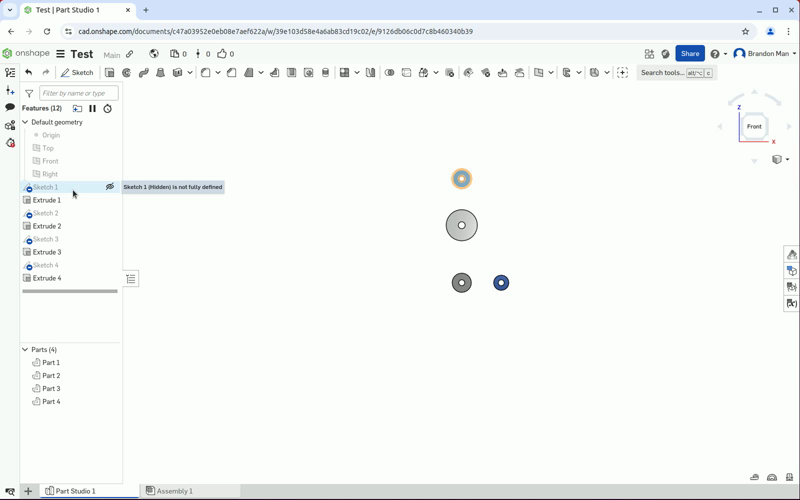
click(73, 189)
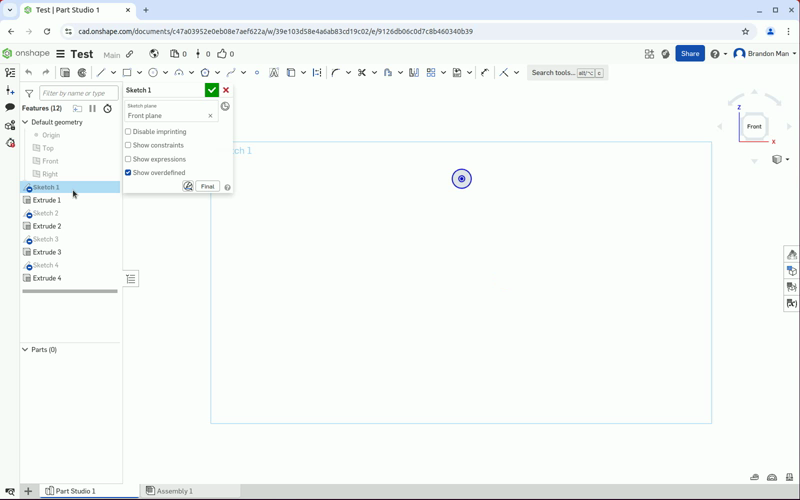
mouse_move(229, 92)
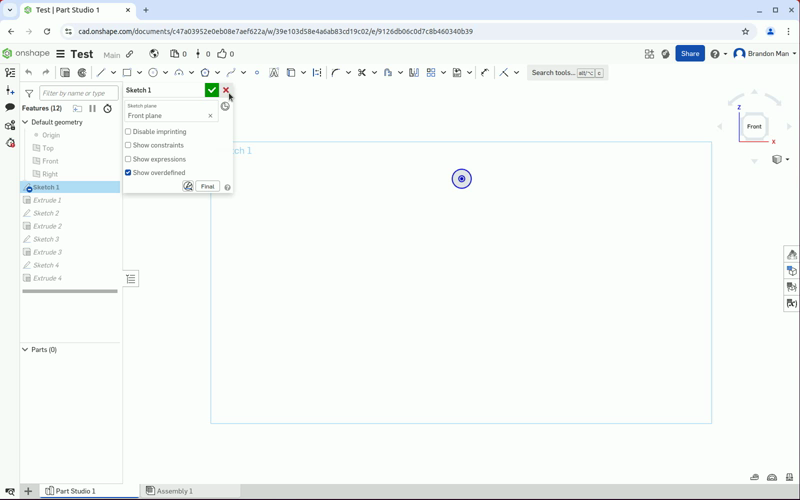
click(229, 92)
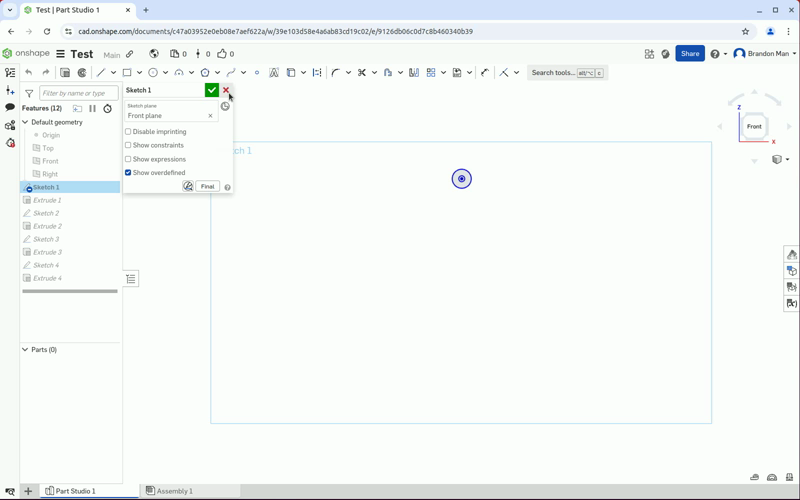
key(shift+s)
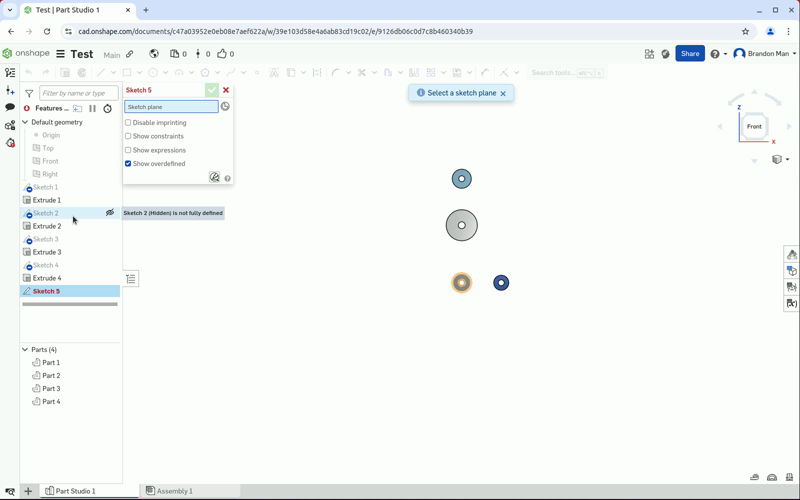
scroll(3)
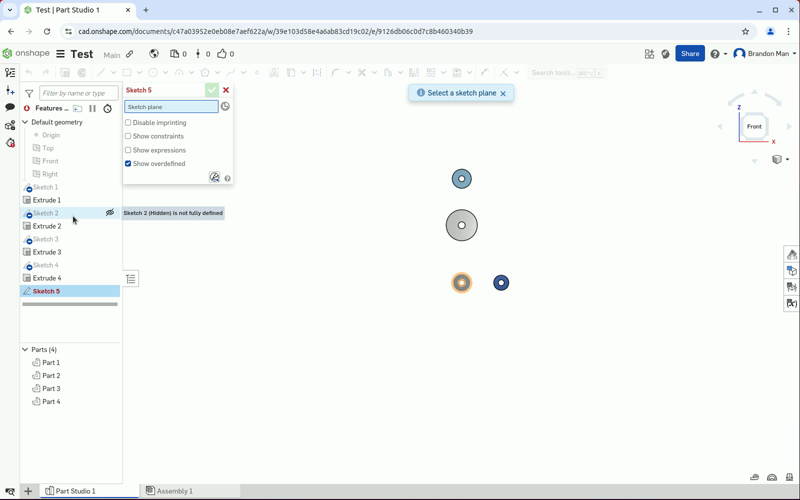
mouse_move(73, 163)
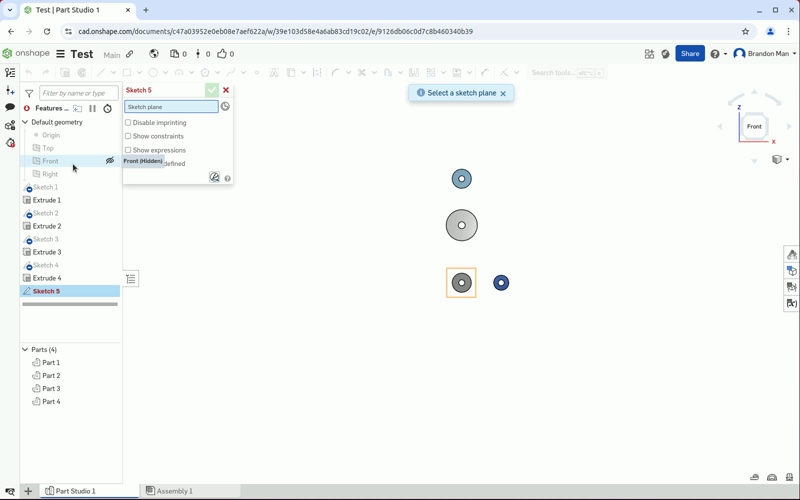
click(73, 163)
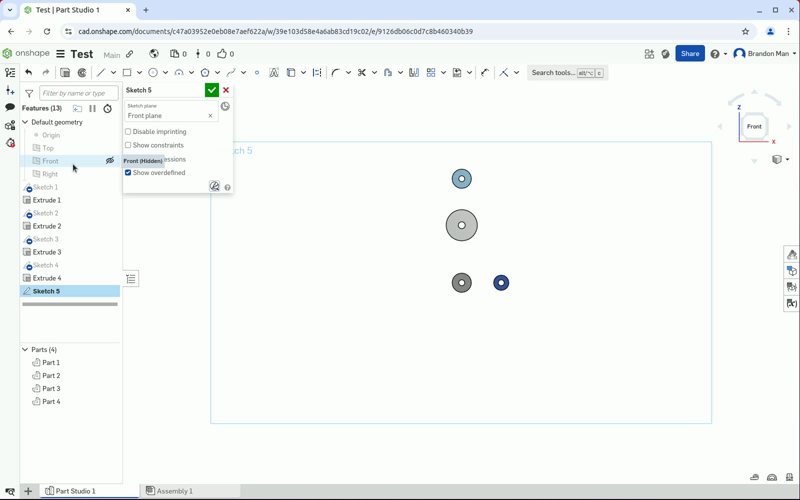
mouse_move(73, 352)
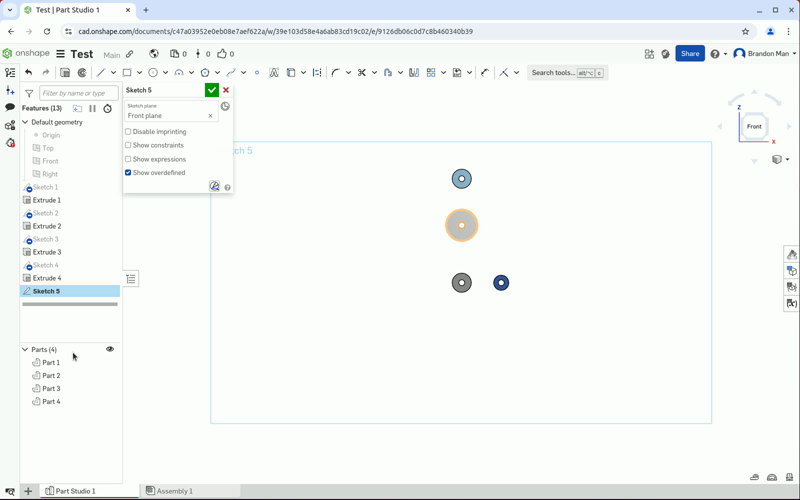
key(y)
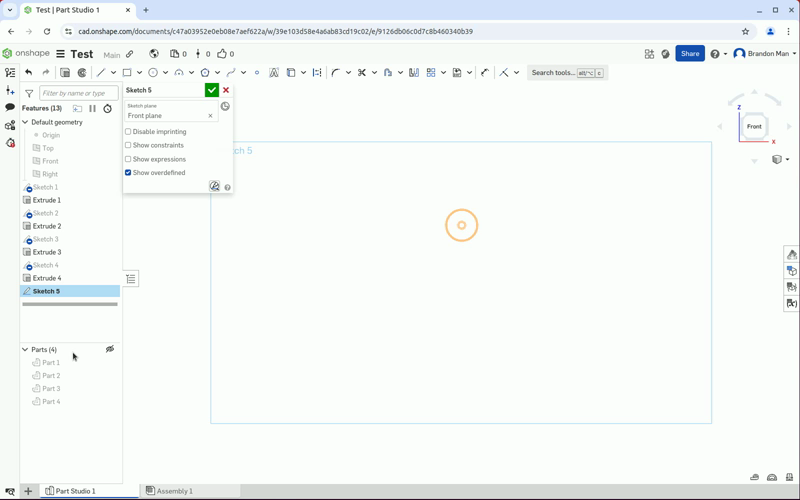
key(l)
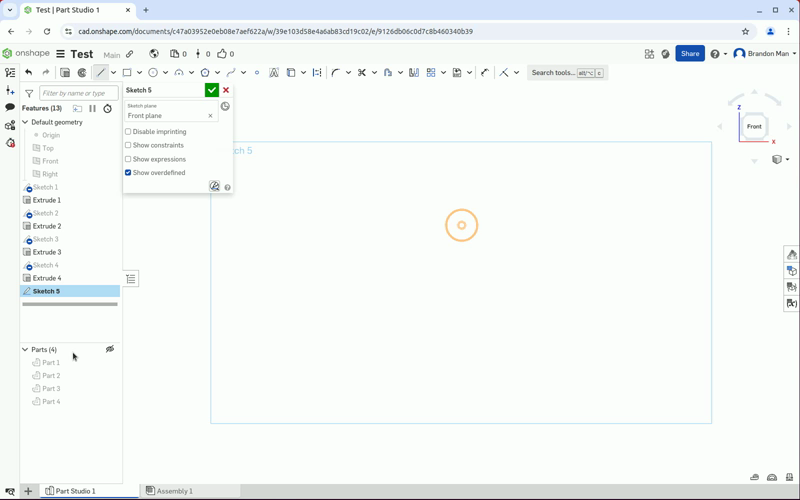
key_down(shift)
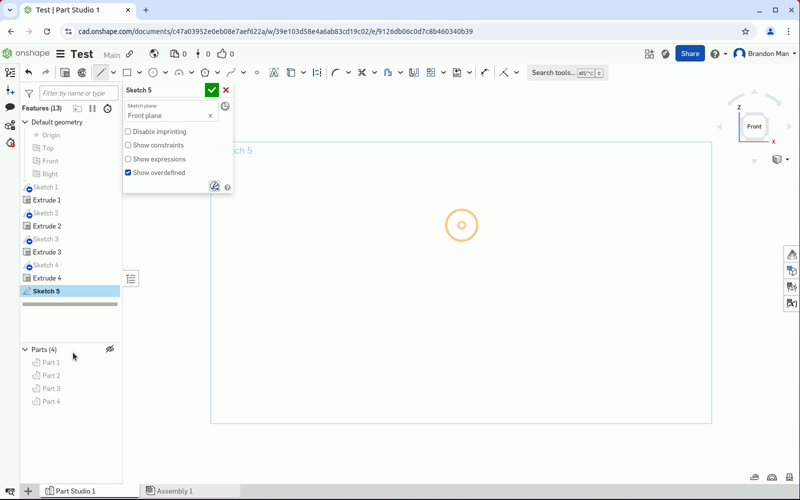
mouse_move(446, 226)
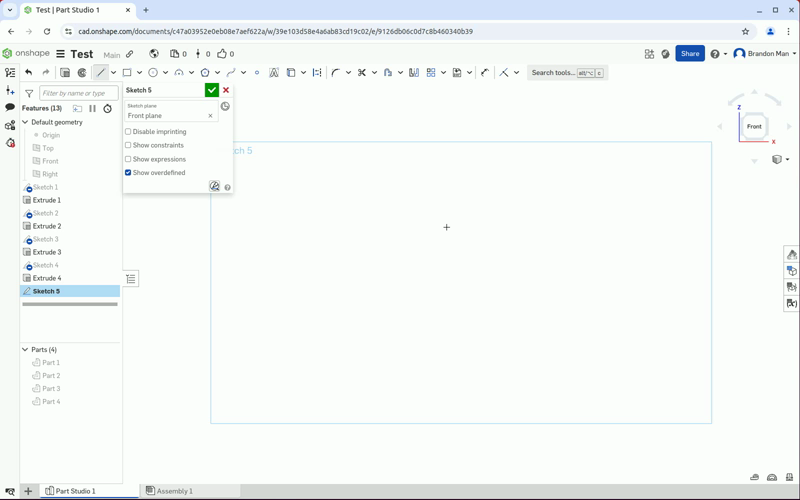
click(446, 226)
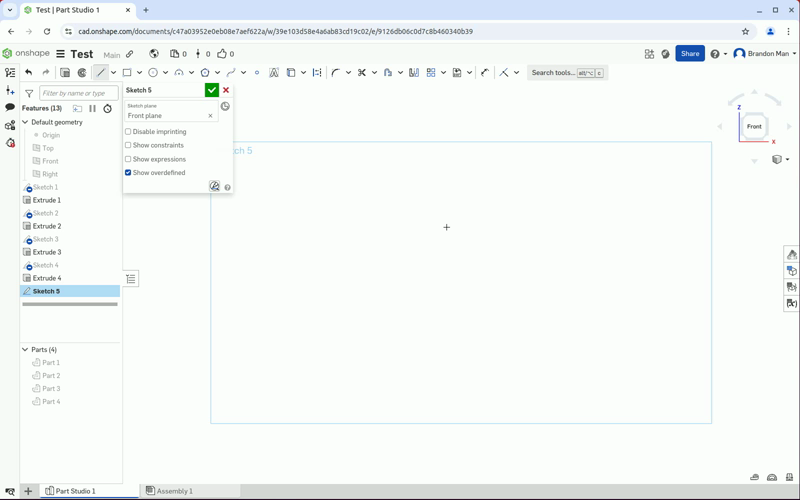
key_up(shift)
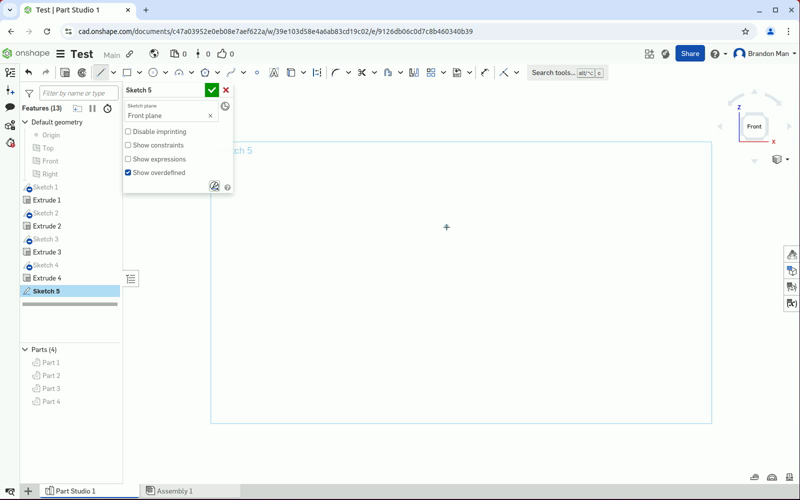
key_down(shift)
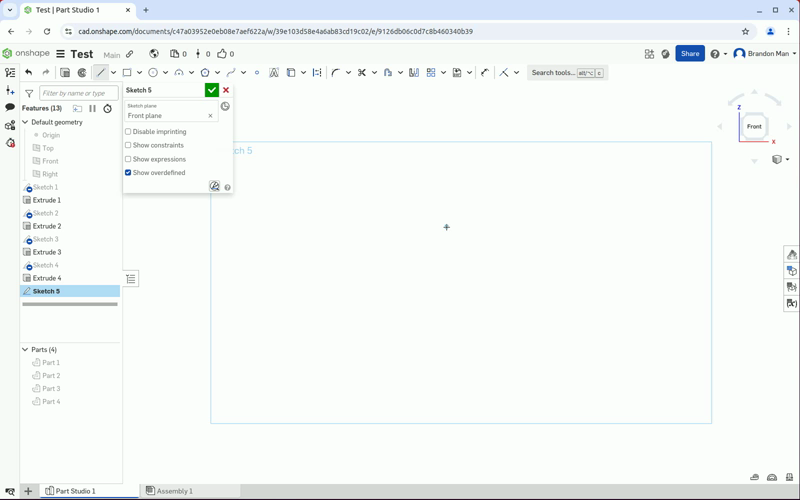
mouse_move(476, 226)
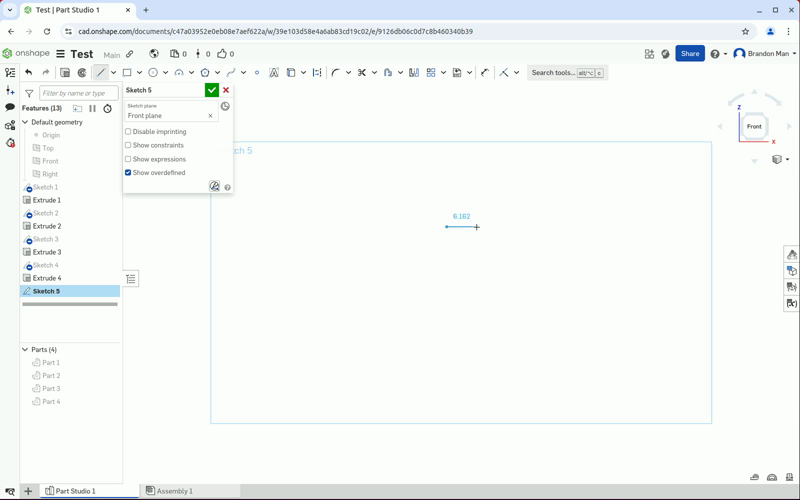
mouse_move(452, 282)
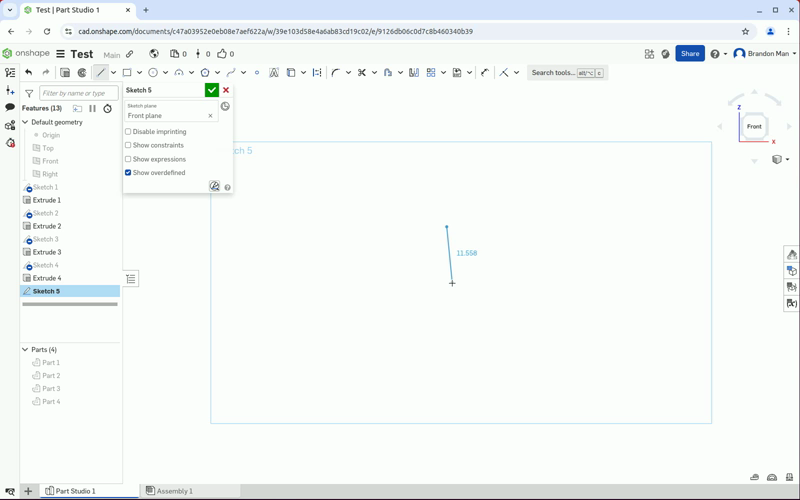
click(452, 282)
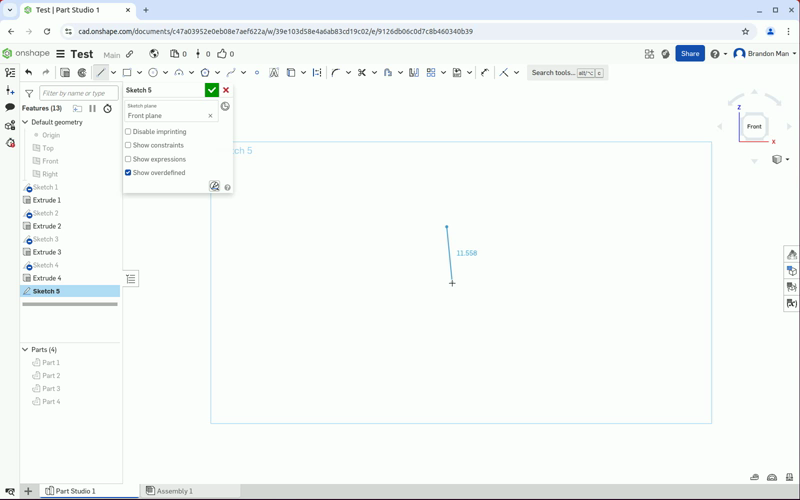
key_up(shift)
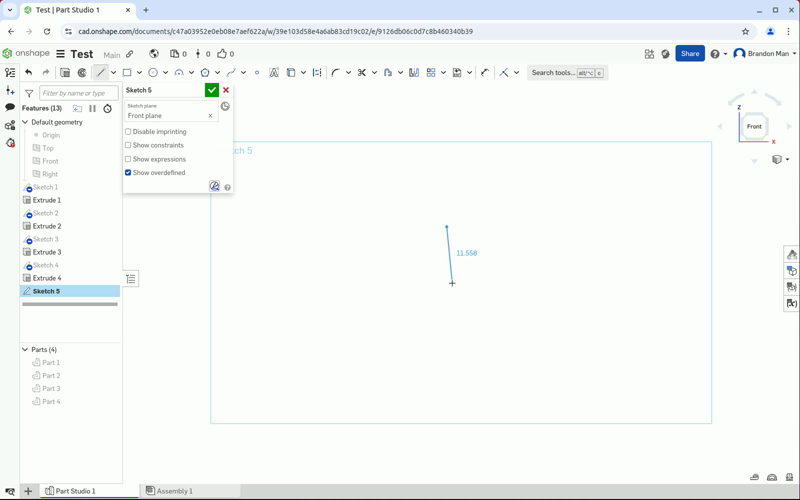
key(esc)
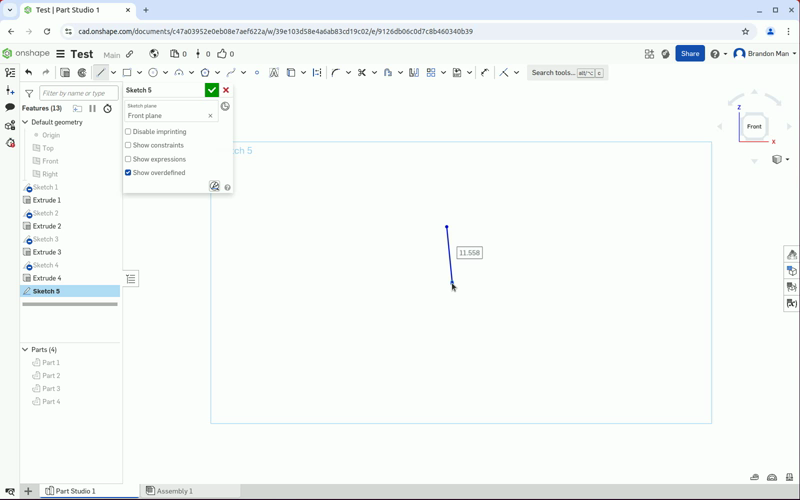
key(a)
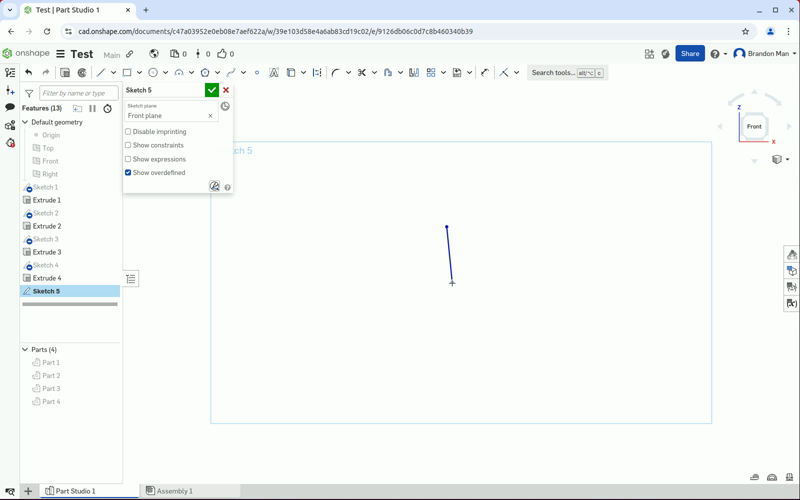
mouse_move(452, 282)
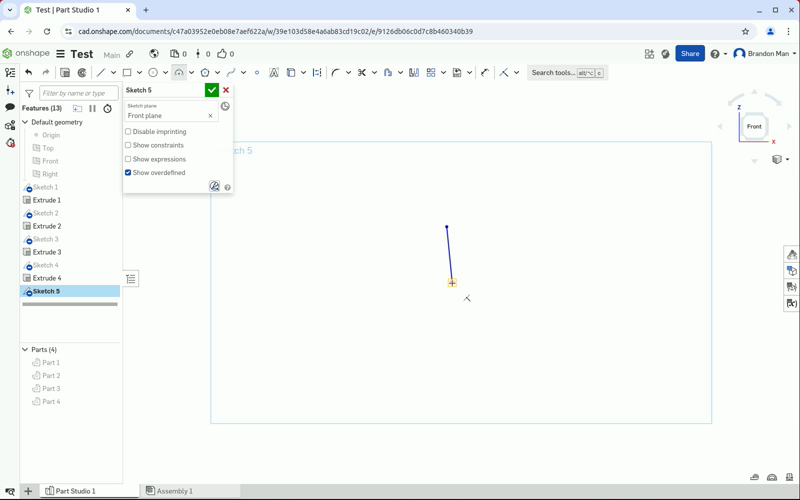
click(452, 282)
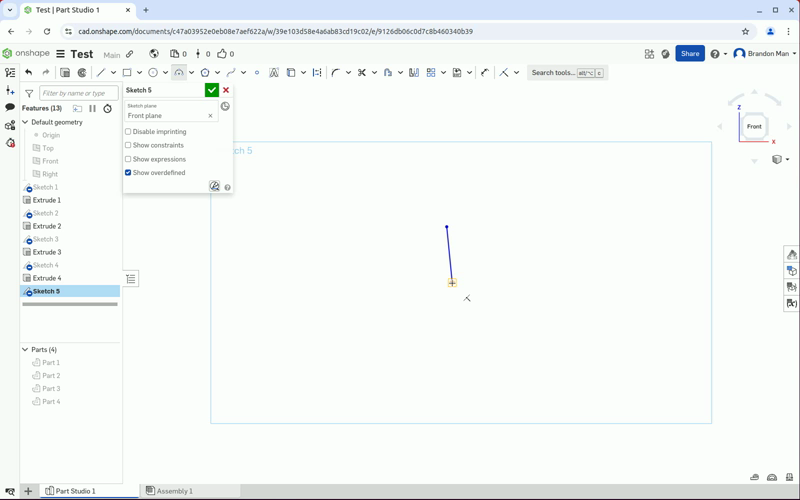
key_down(shift)
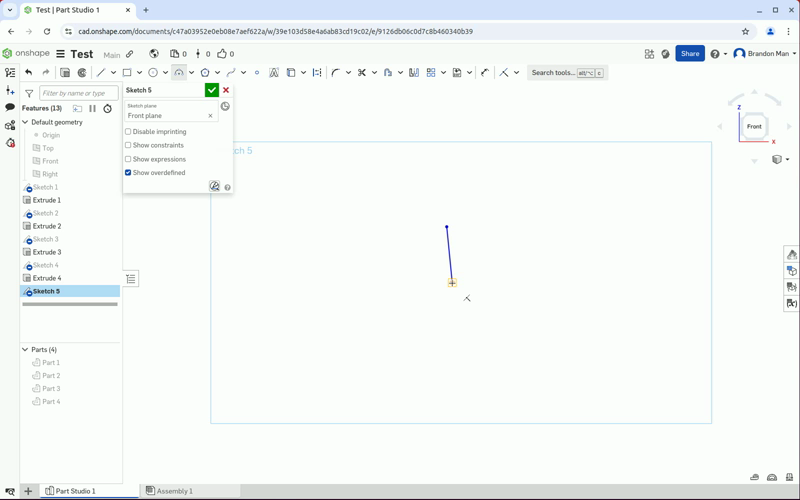
mouse_move(461, 291)
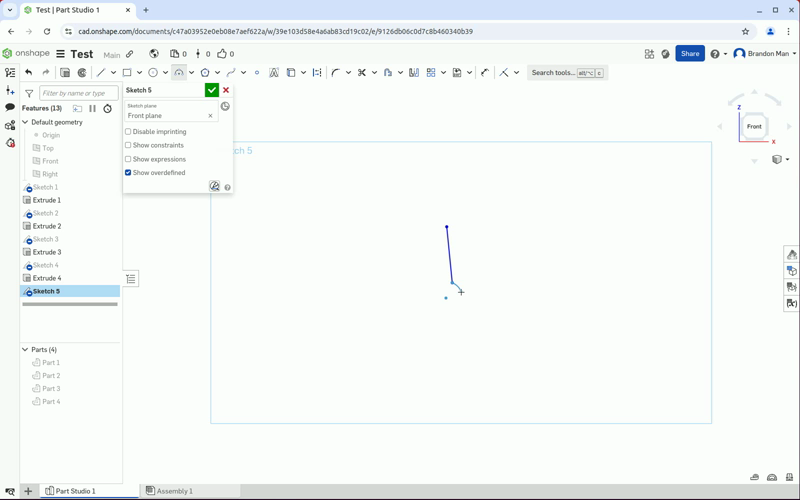
click(461, 291)
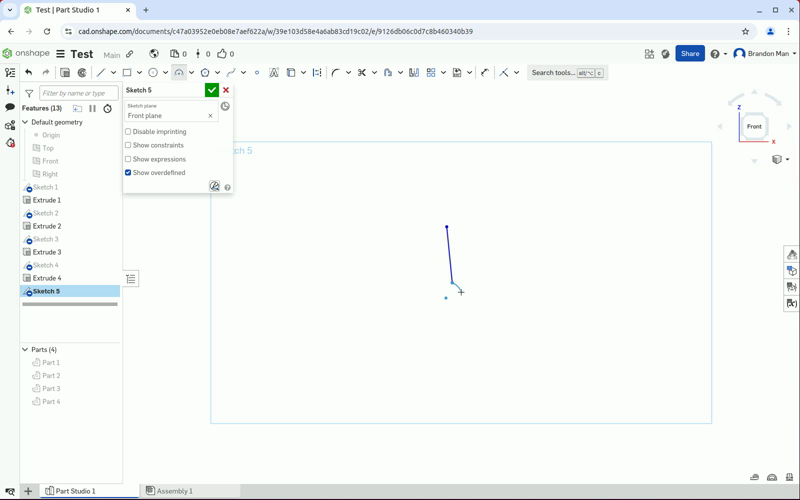
mouse_move(467, 276)
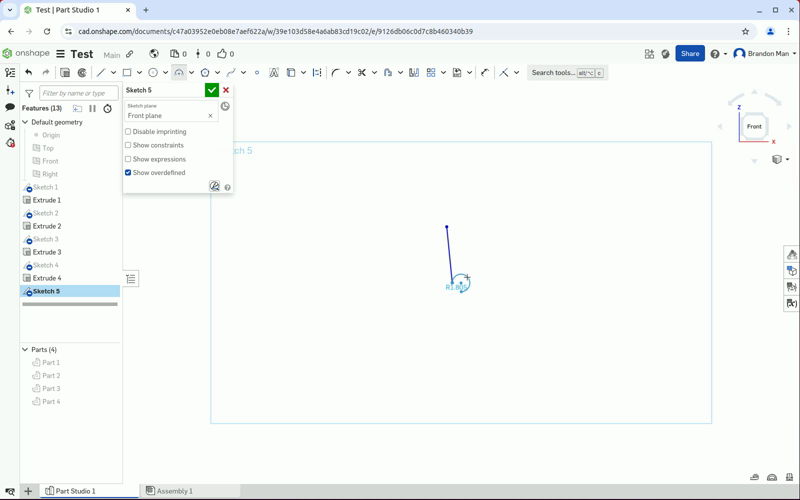
click(467, 276)
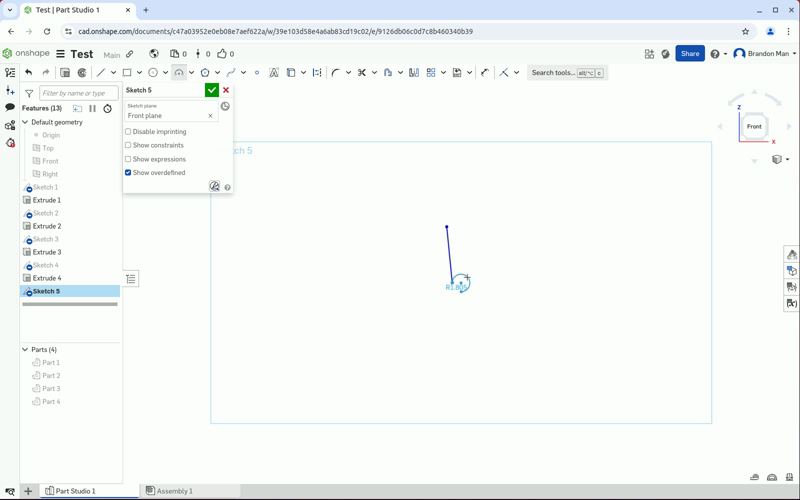
key_up(shift)
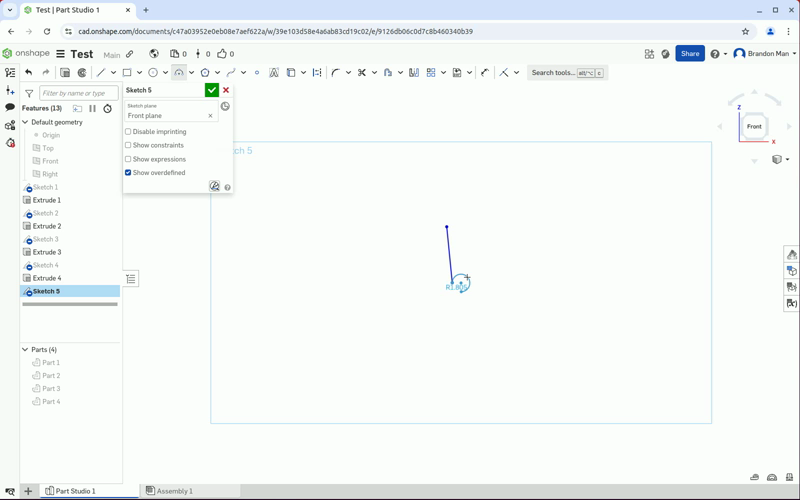
key(esc)
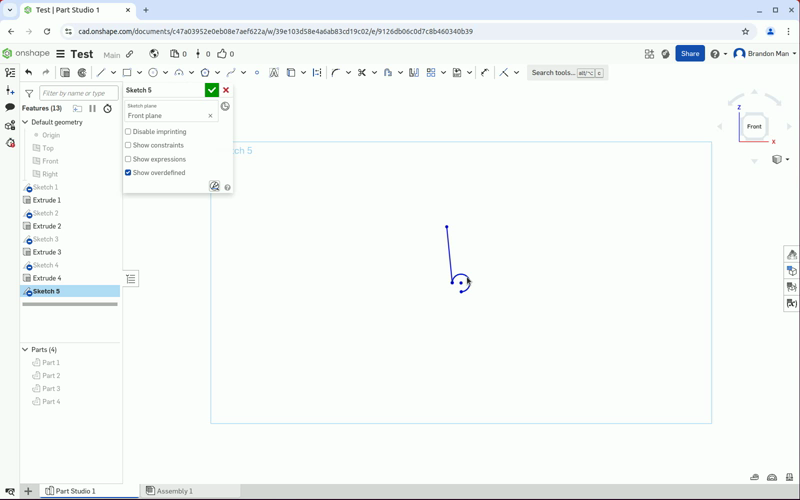
key(l)
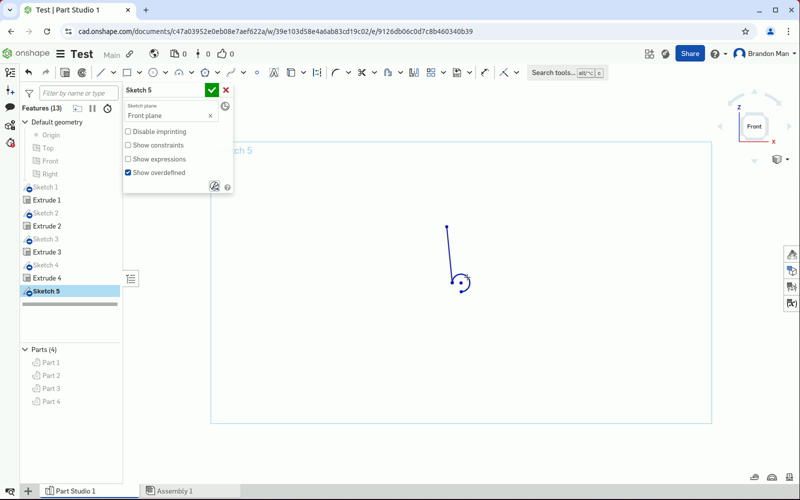
mouse_move(461, 291)
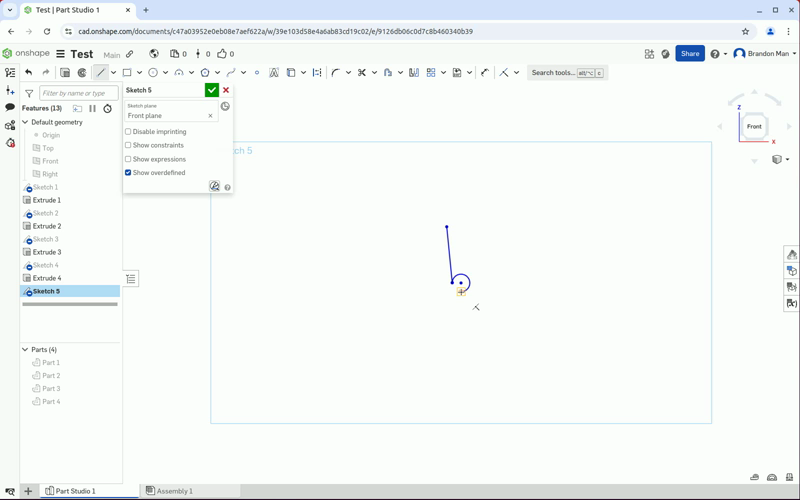
click(461, 291)
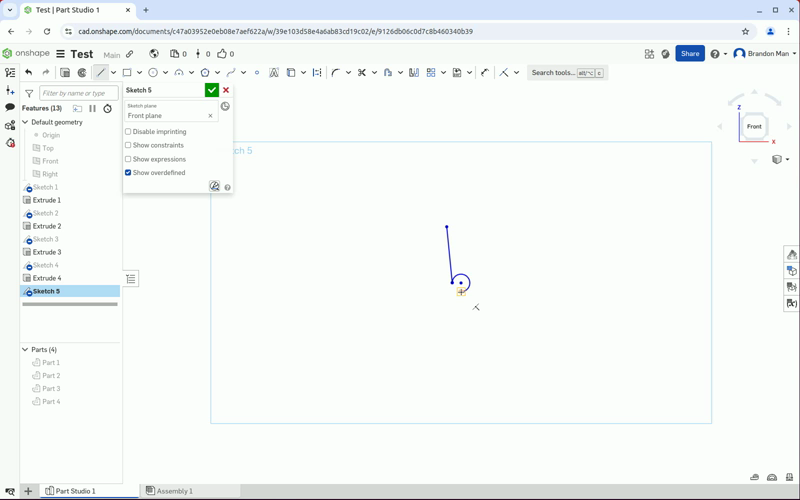
key_down(shift)
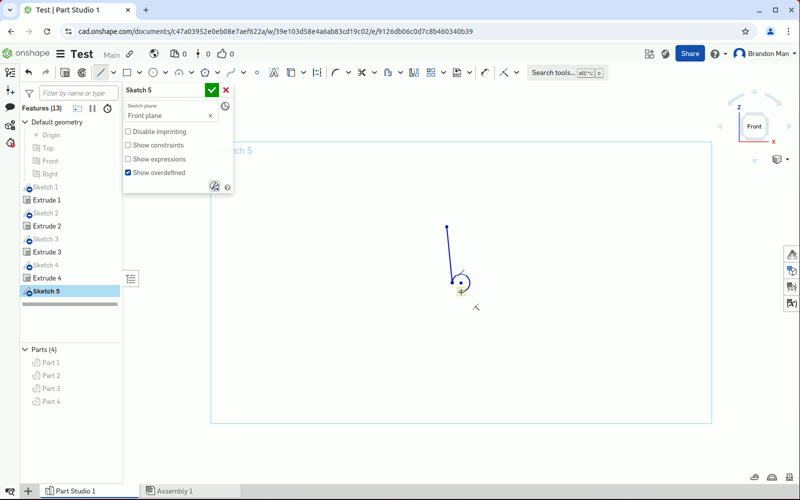
mouse_move(491, 291)
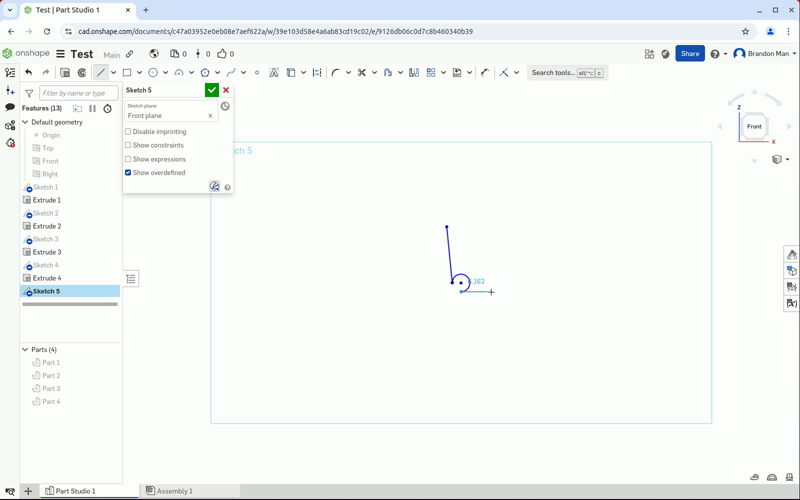
mouse_move(502, 290)
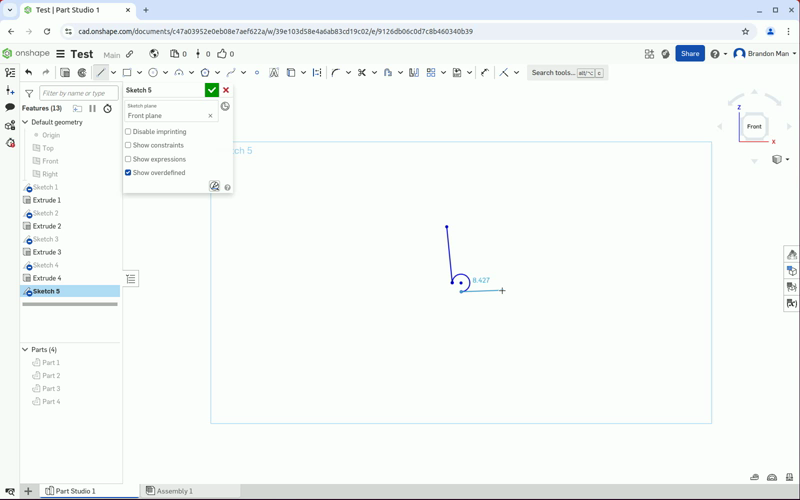
click(502, 290)
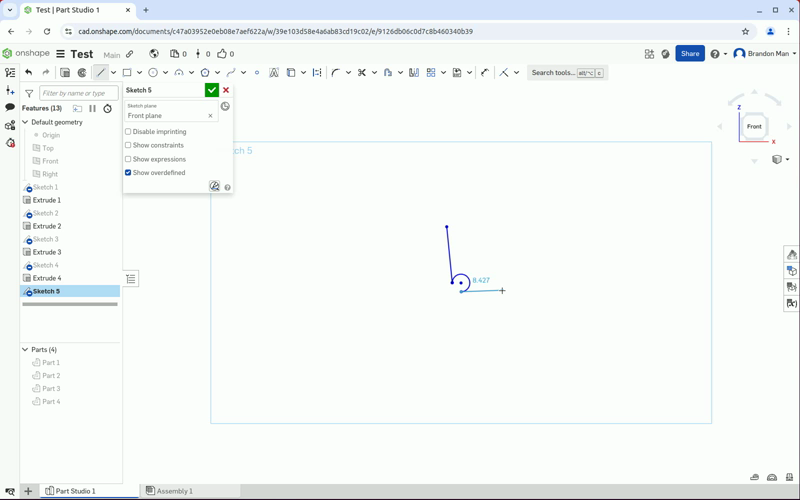
key_up(shift)
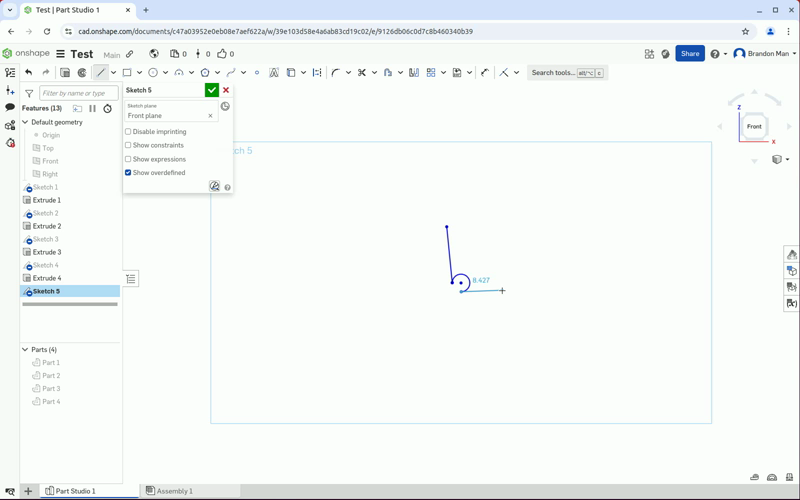
key(esc)
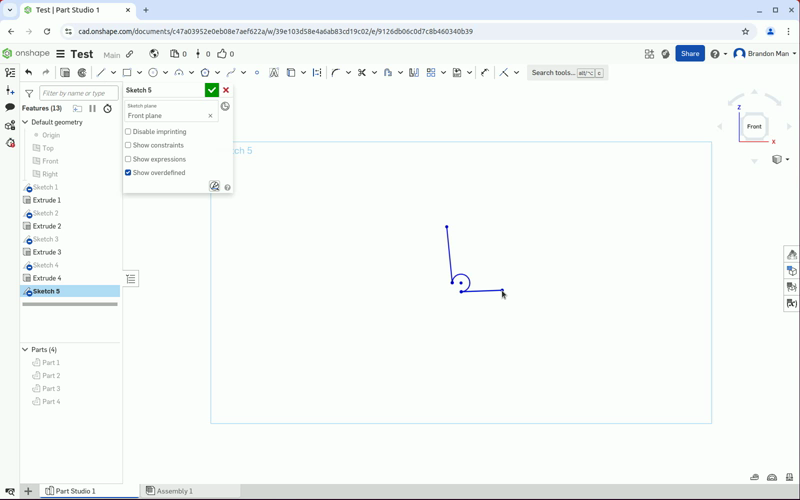
key(a)
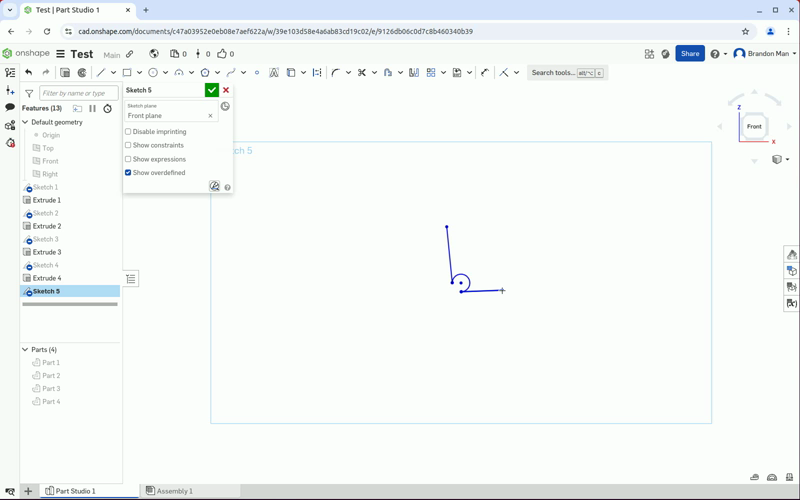
mouse_move(502, 290)
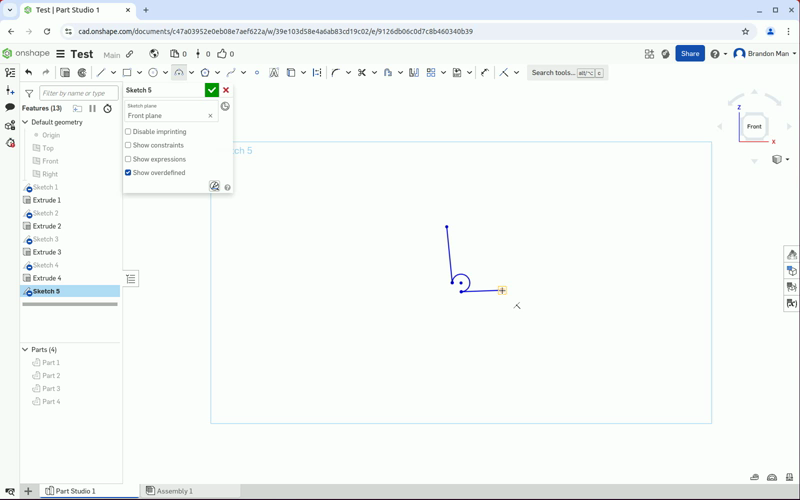
click(502, 290)
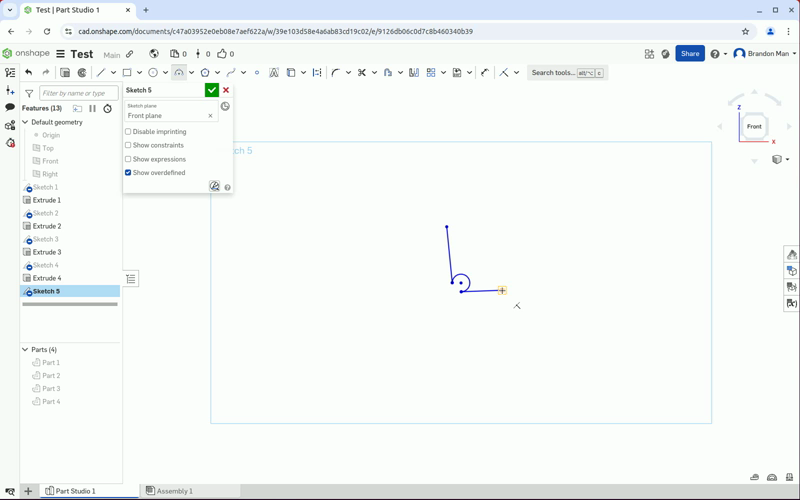
key_down(shift)
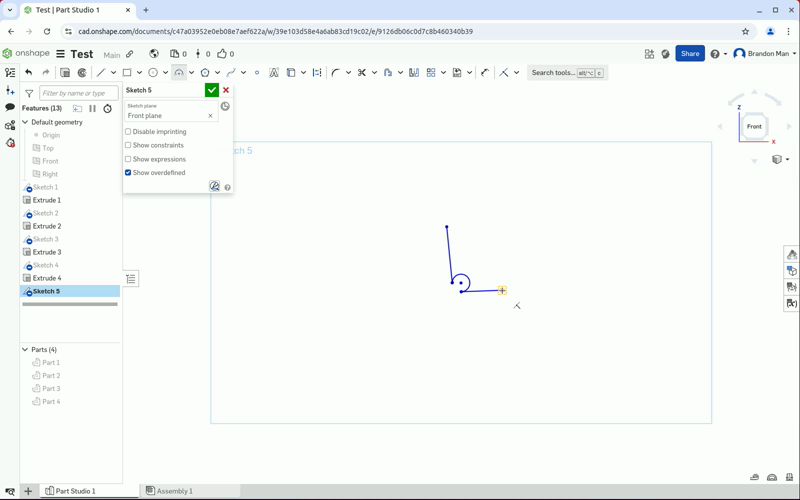
mouse_move(502, 276)
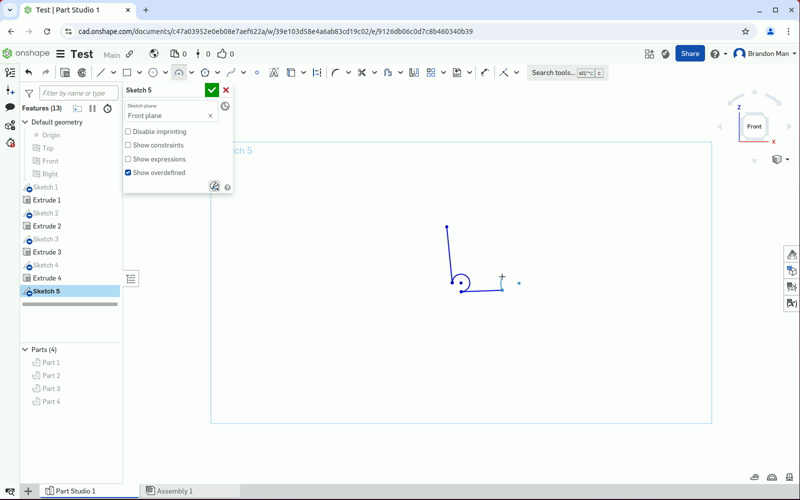
click(502, 276)
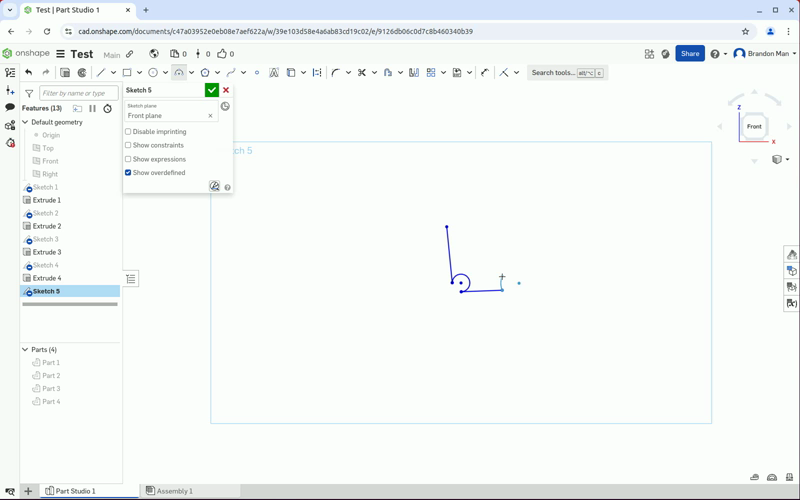
mouse_move(494, 282)
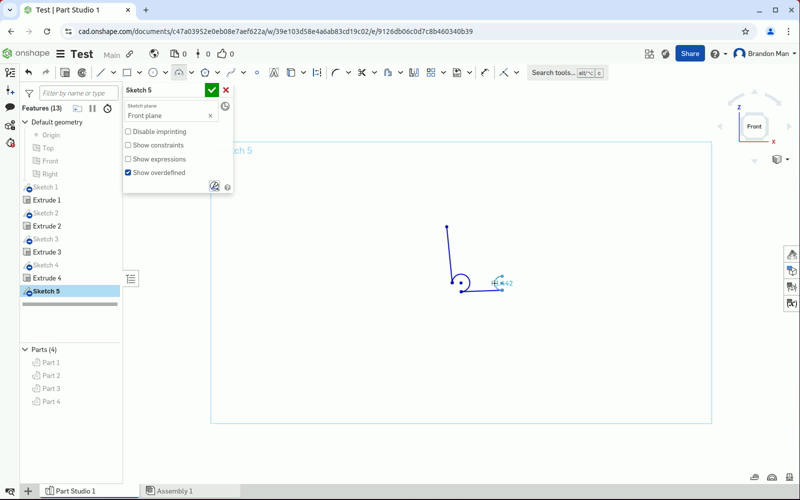
click(494, 282)
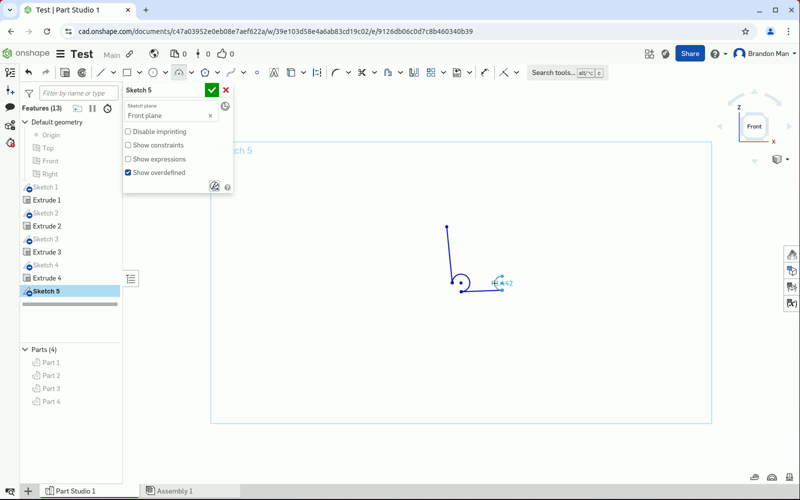
key_up(shift)
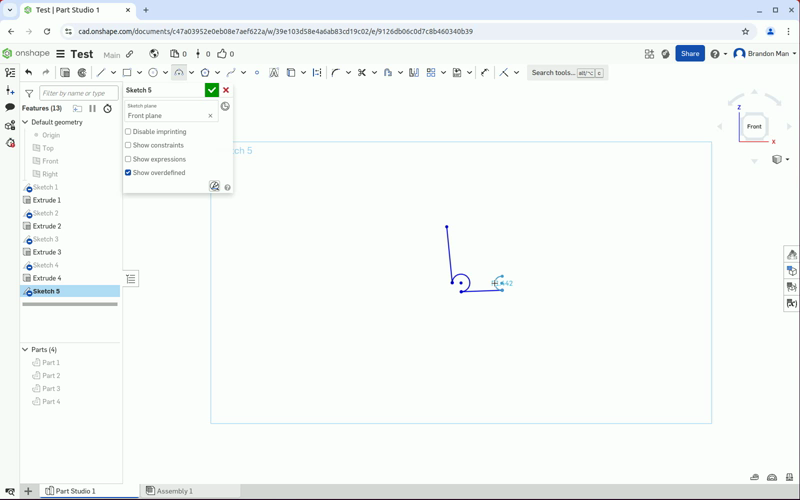
key(esc)
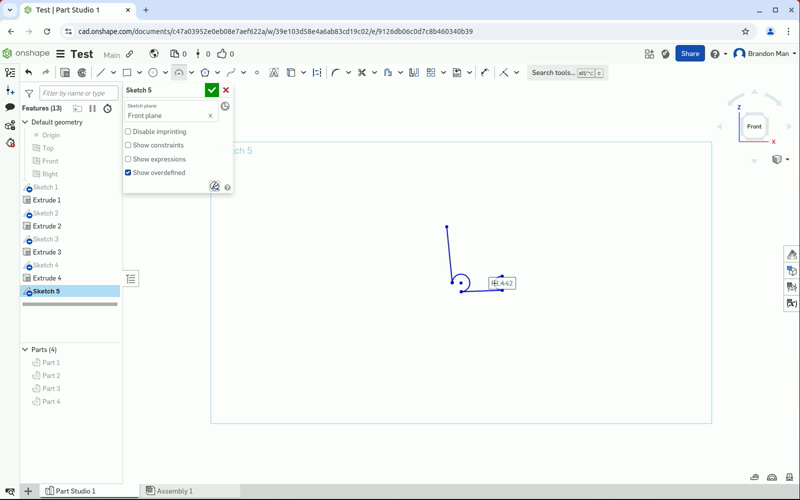
key(l)
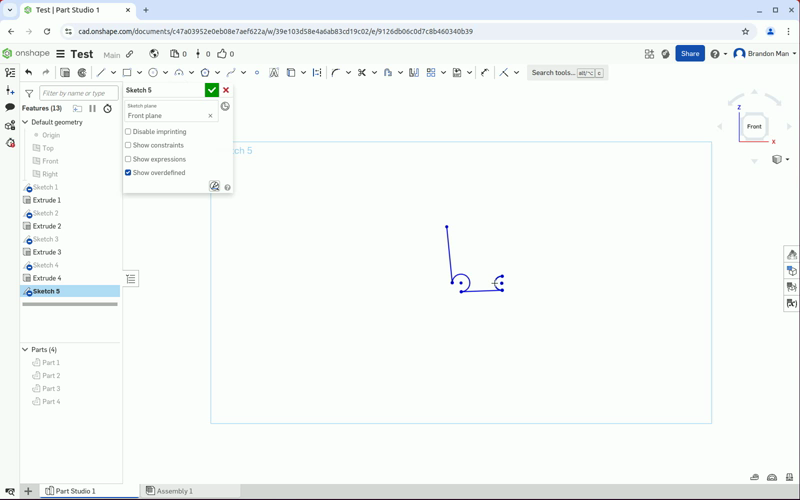
mouse_move(502, 276)
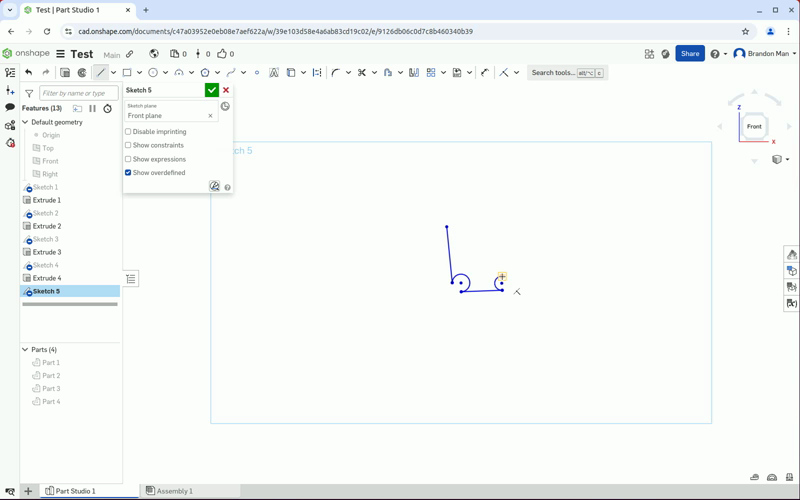
click(502, 276)
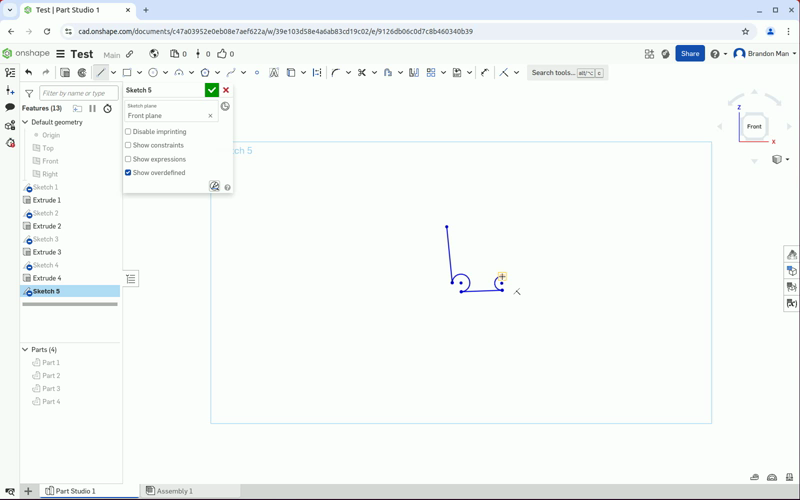
key_down(shift)
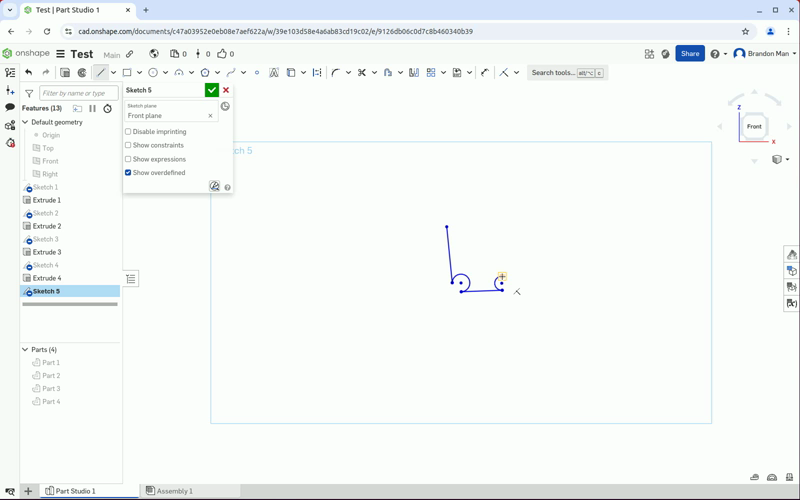
mouse_move(532, 276)
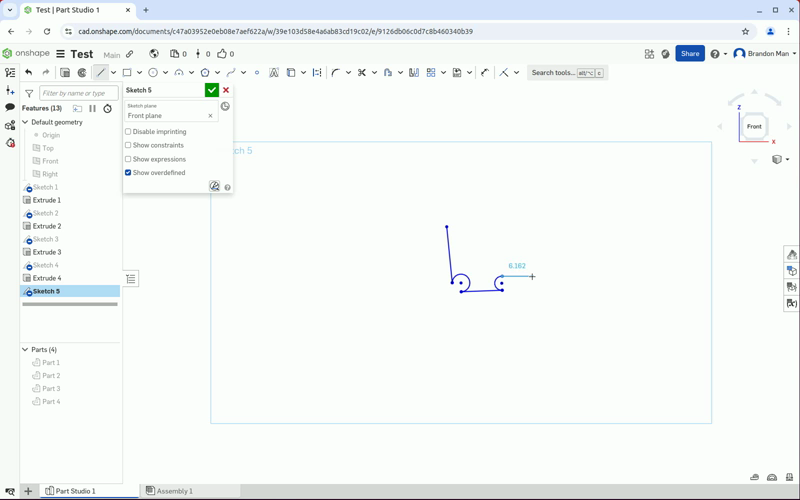
mouse_move(478, 275)
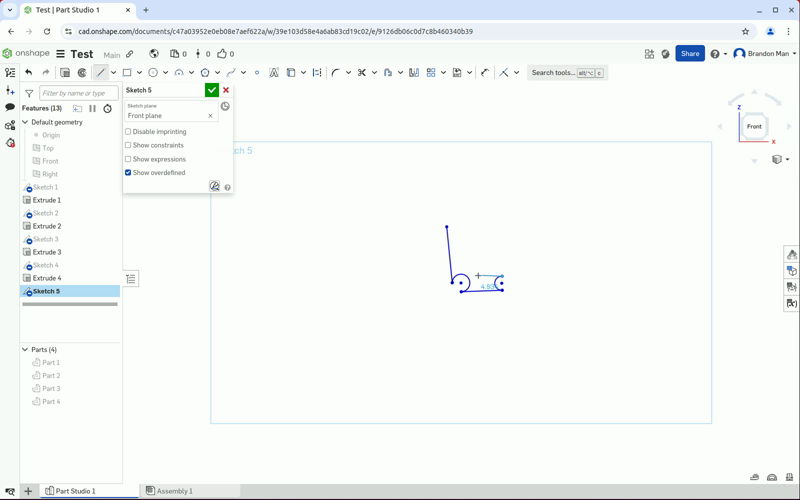
click(478, 275)
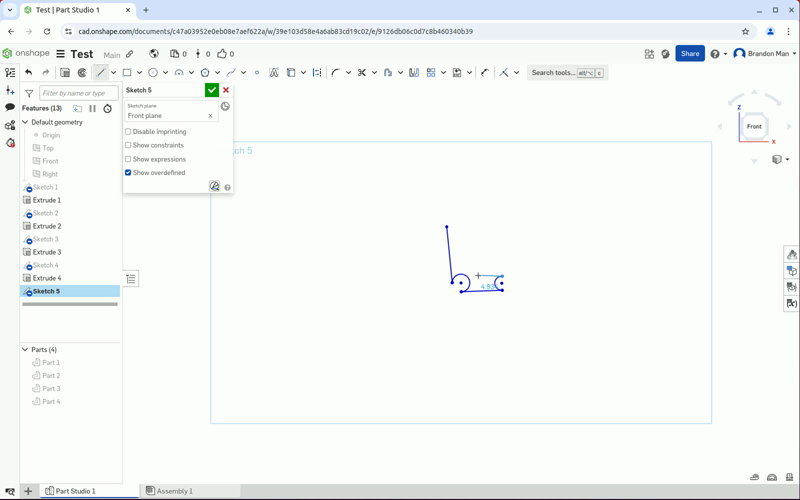
key_up(shift)
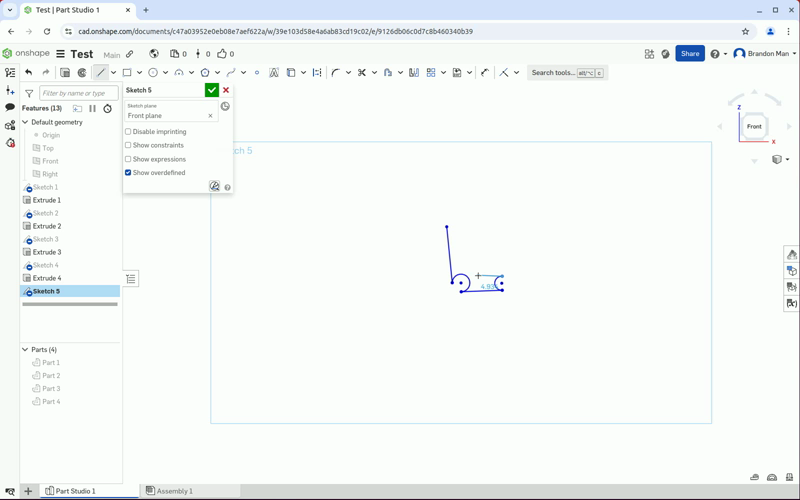
key(esc)
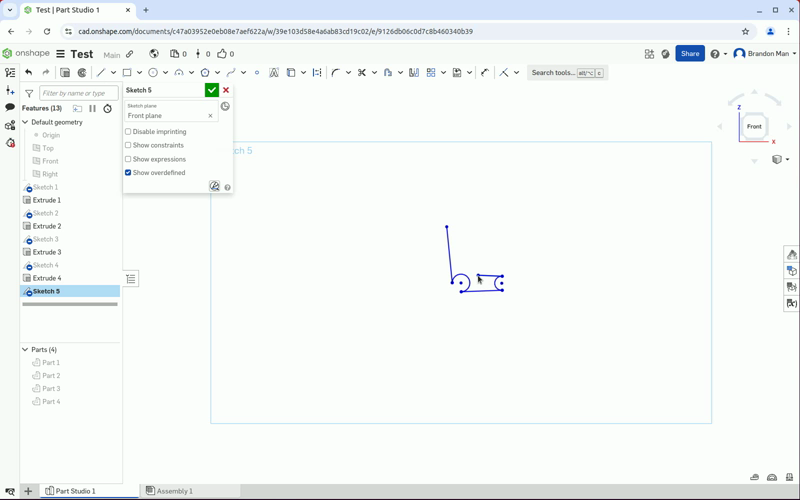
key(a)
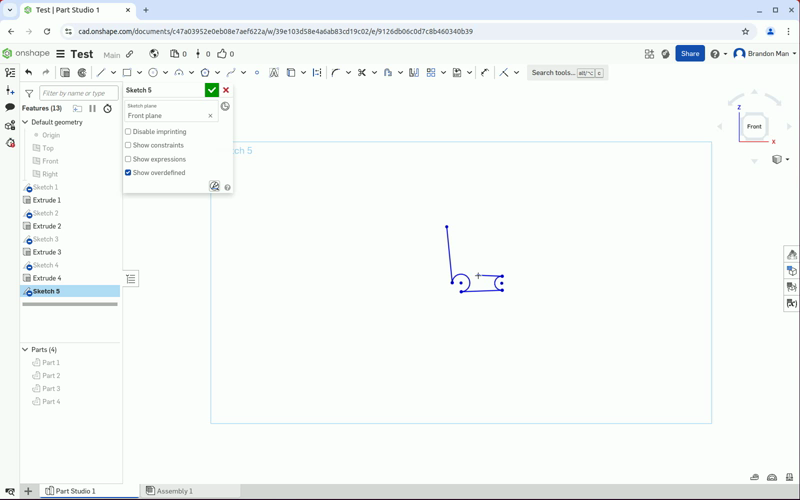
mouse_move(478, 275)
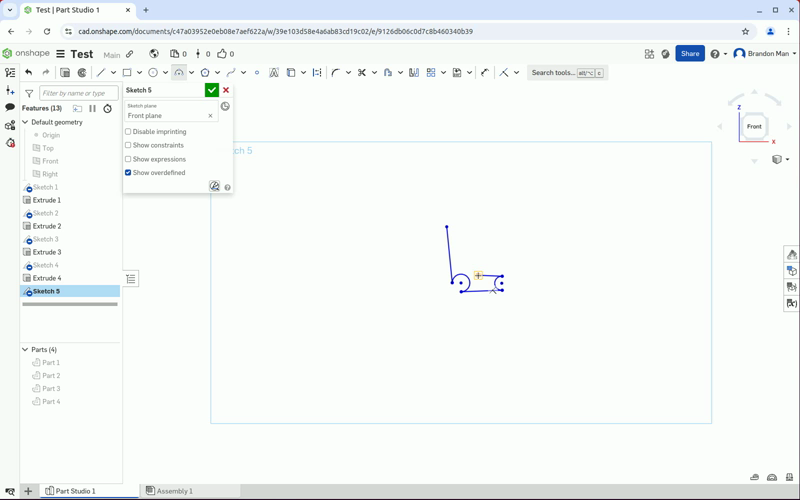
click(478, 275)
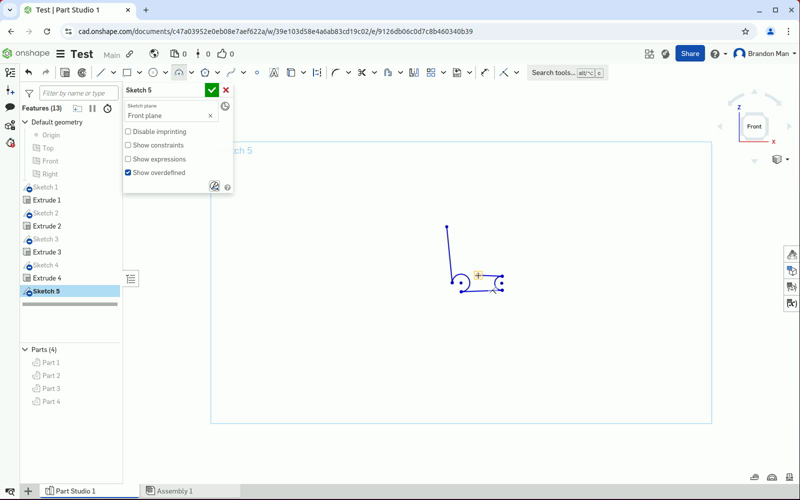
key_down(shift)
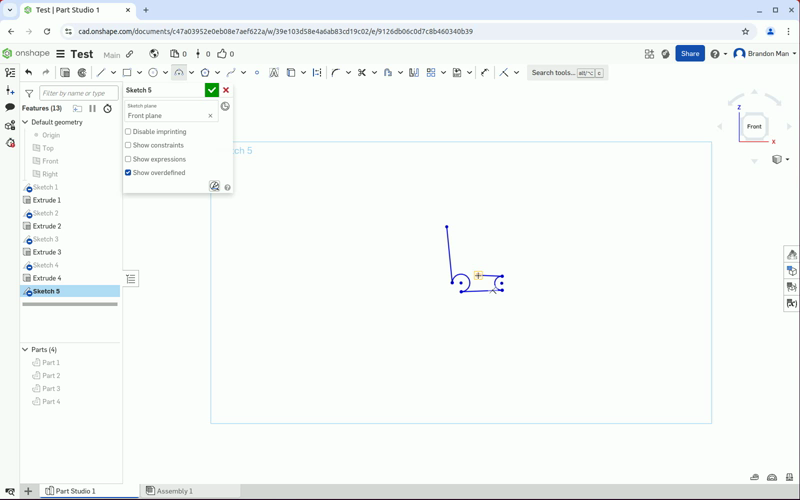
mouse_move(471, 267)
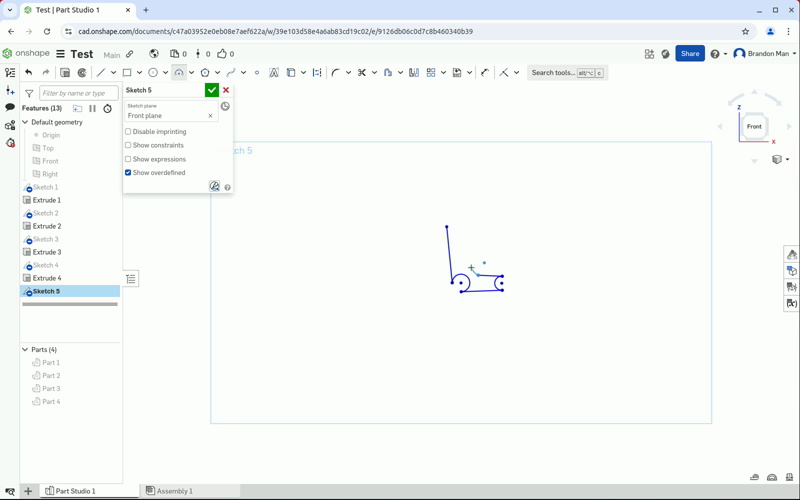
click(471, 267)
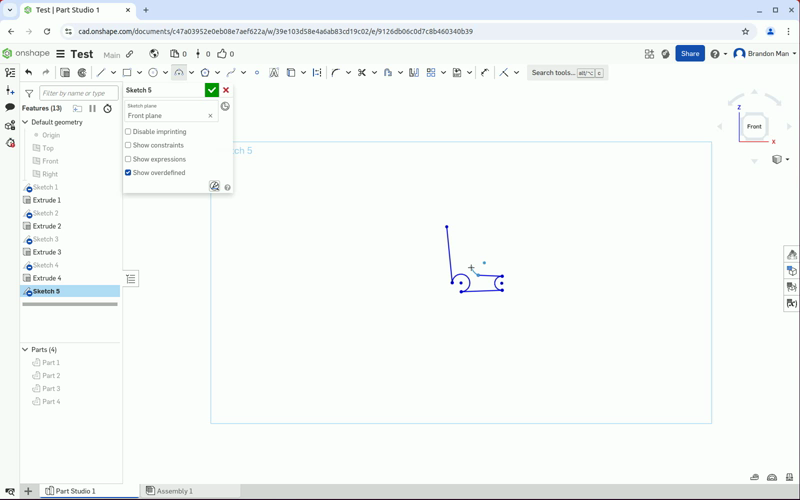
mouse_move(472, 272)
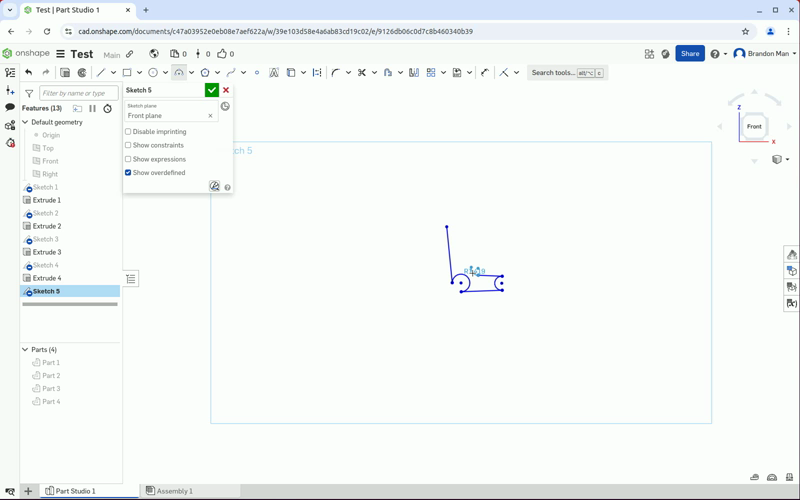
click(472, 272)
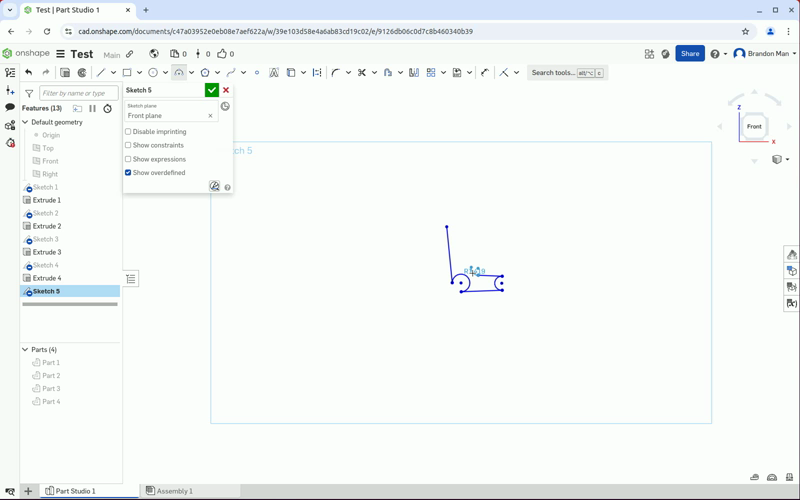
key_up(shift)
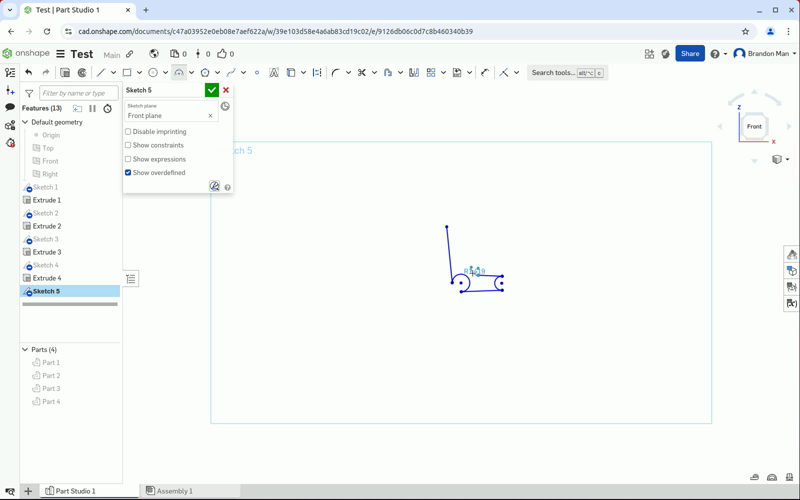
key(esc)
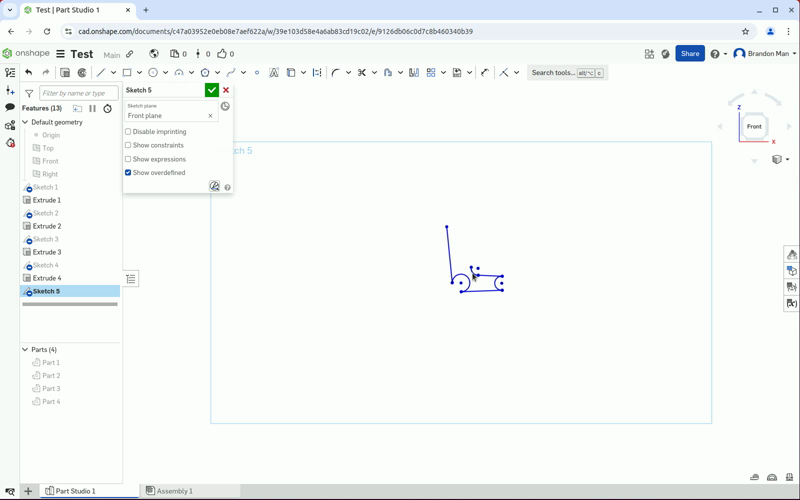
key(l)
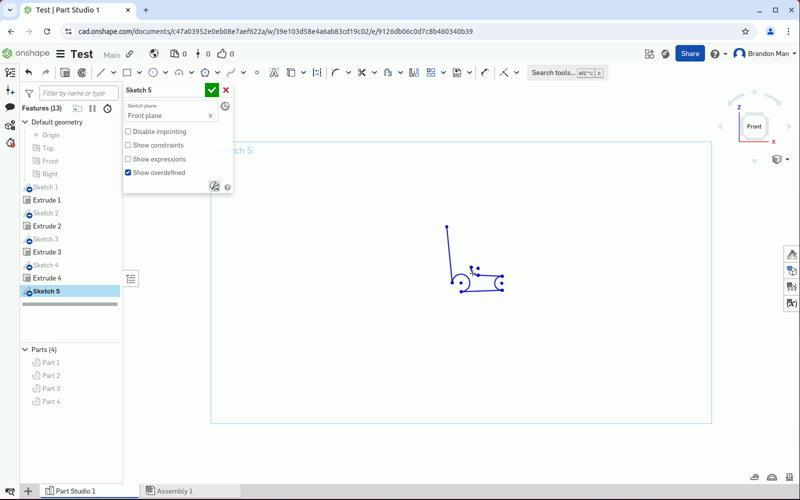
mouse_move(471, 267)
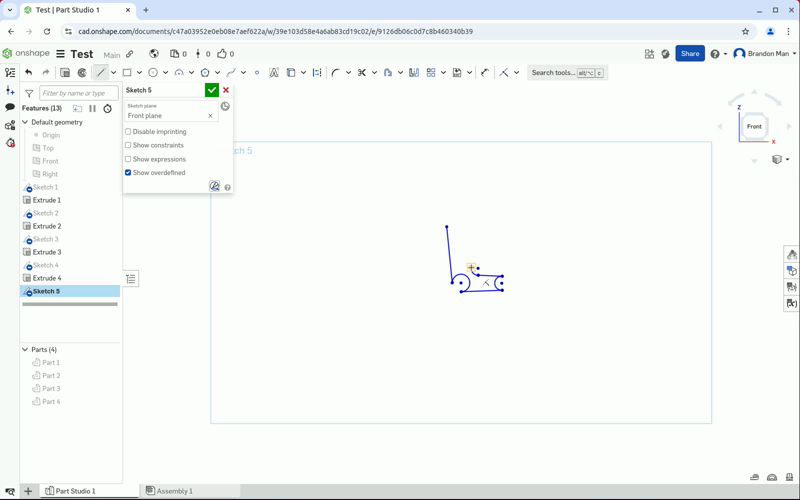
click(471, 267)
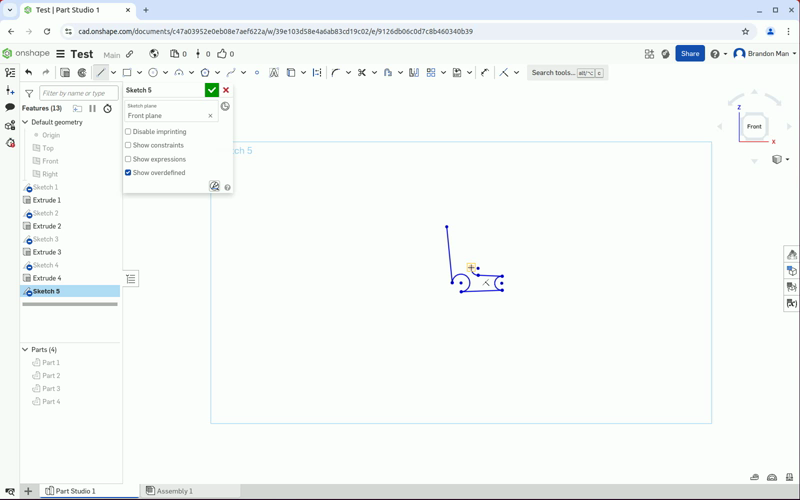
key_down(shift)
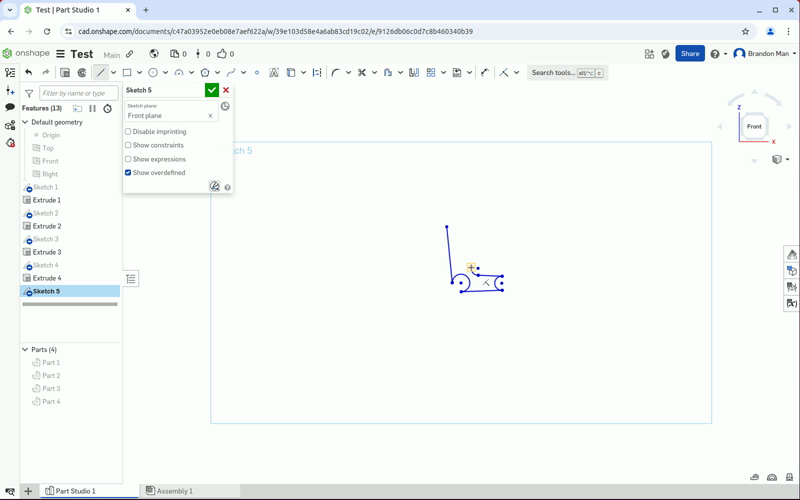
mouse_move(501, 267)
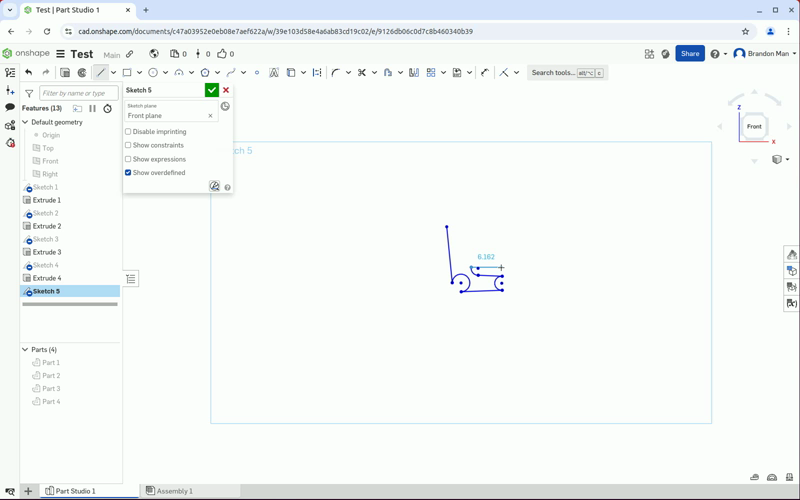
mouse_move(475, 226)
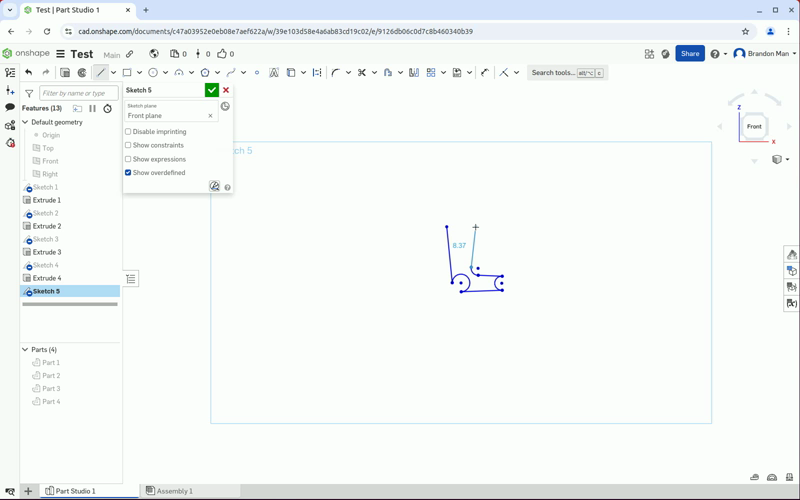
click(475, 226)
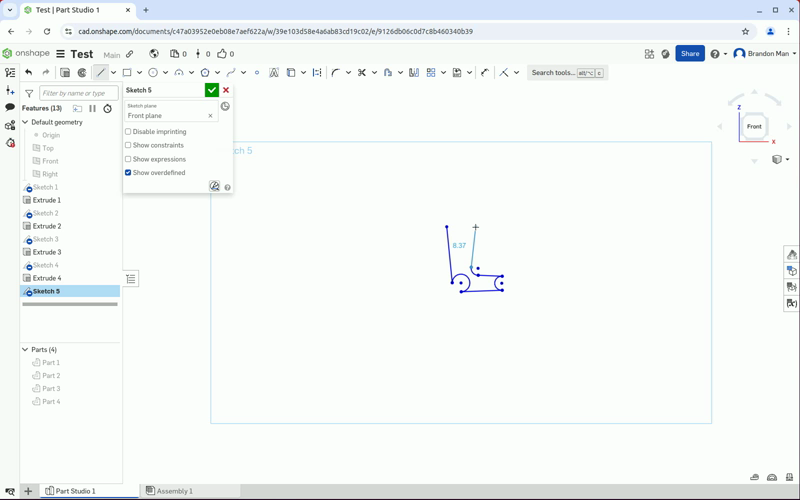
key_up(shift)
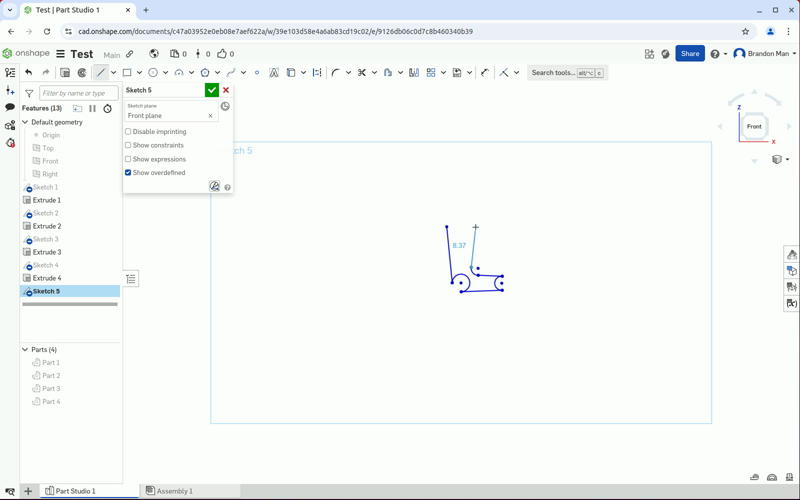
key(esc)
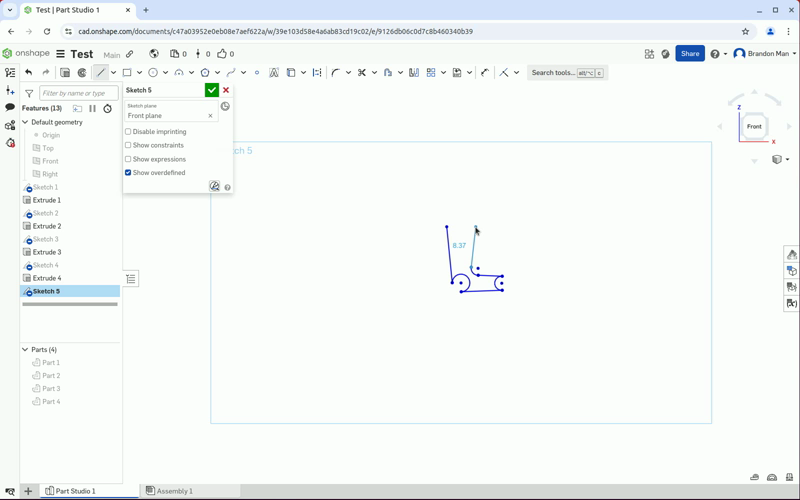
key(a)
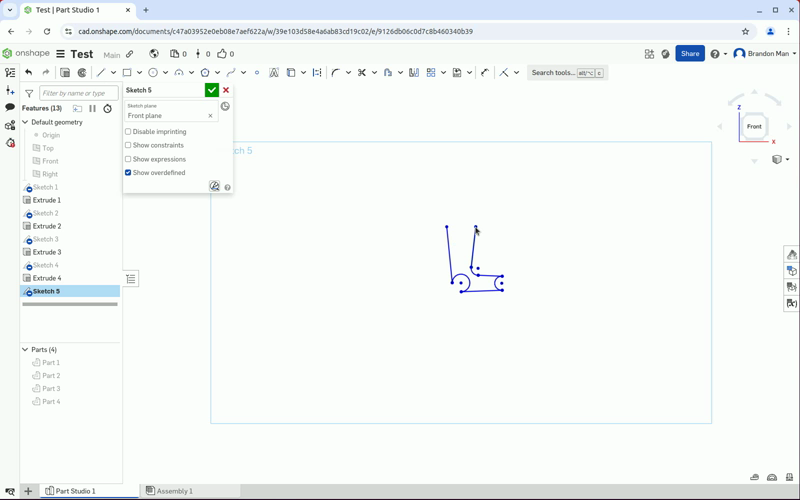
mouse_move(475, 226)
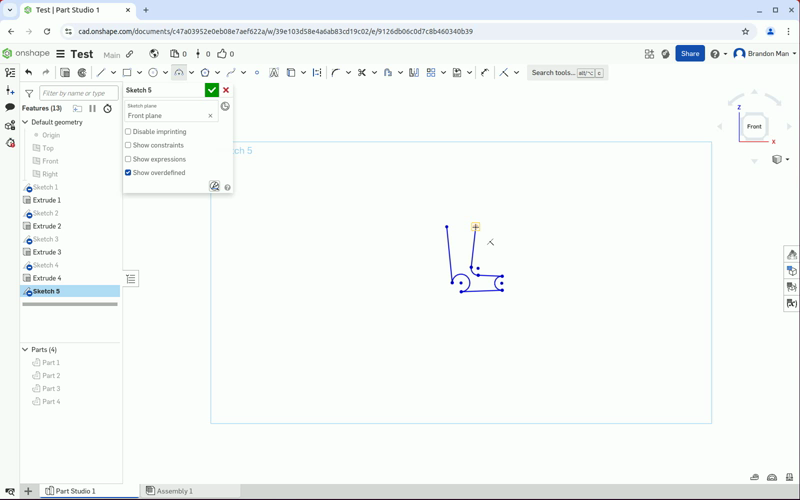
click(475, 226)
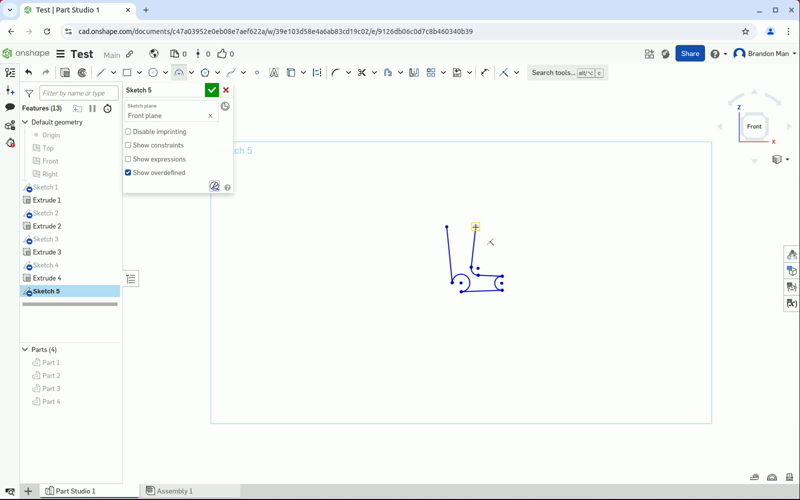
mouse_move(446, 226)
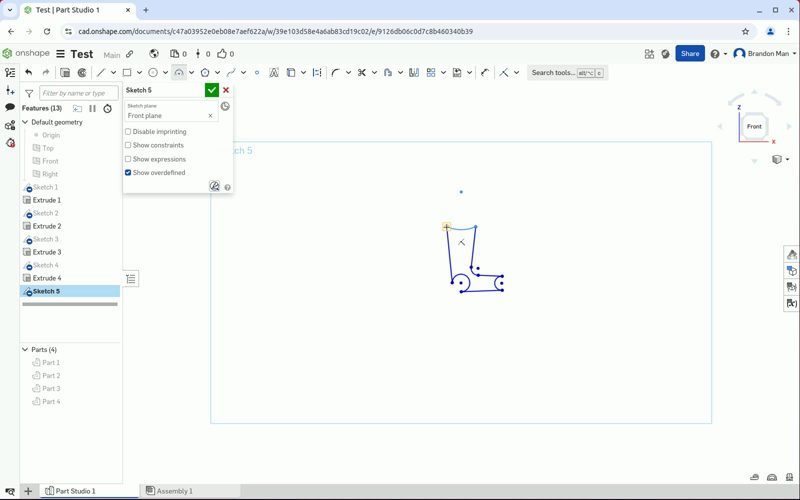
click(446, 226)
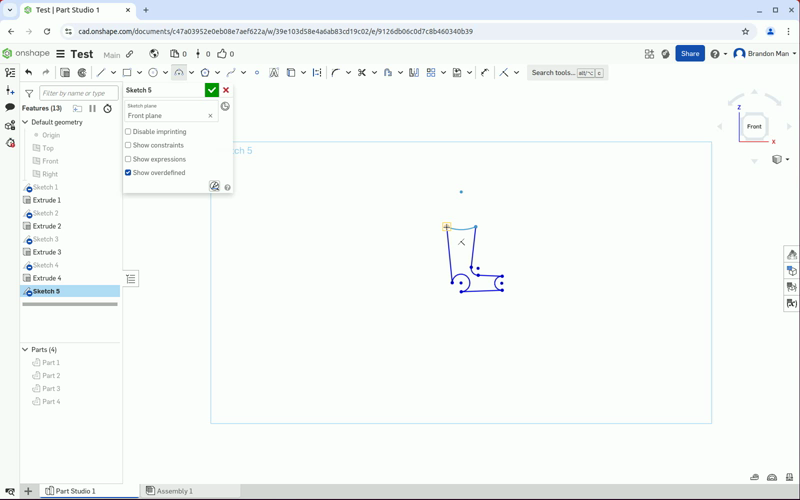
key_down(shift)
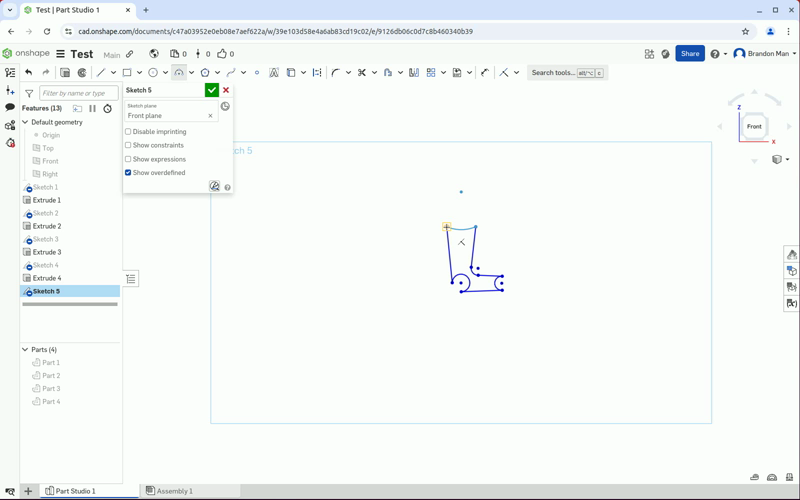
mouse_move(461, 239)
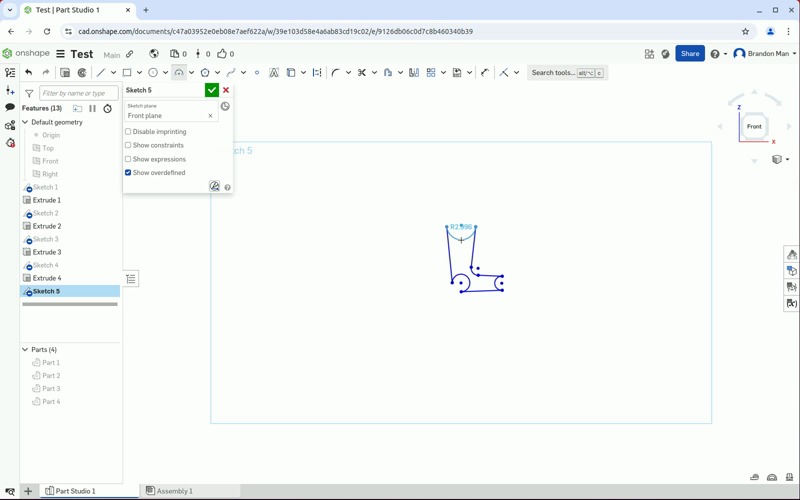
click(461, 239)
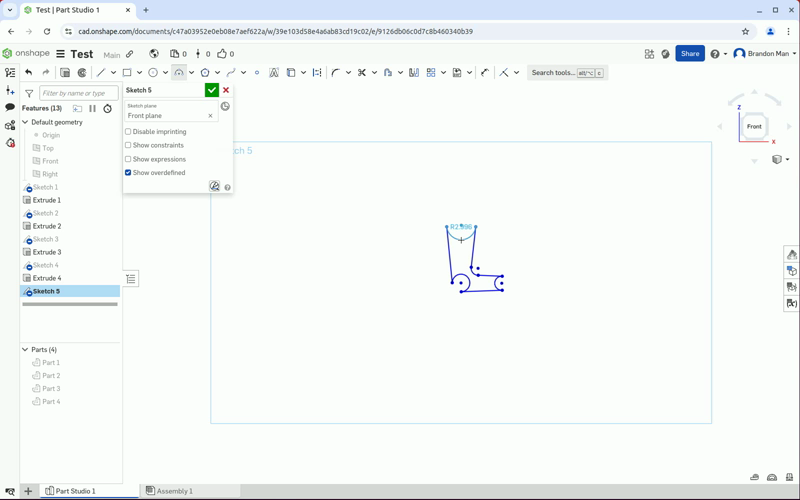
key_up(shift)
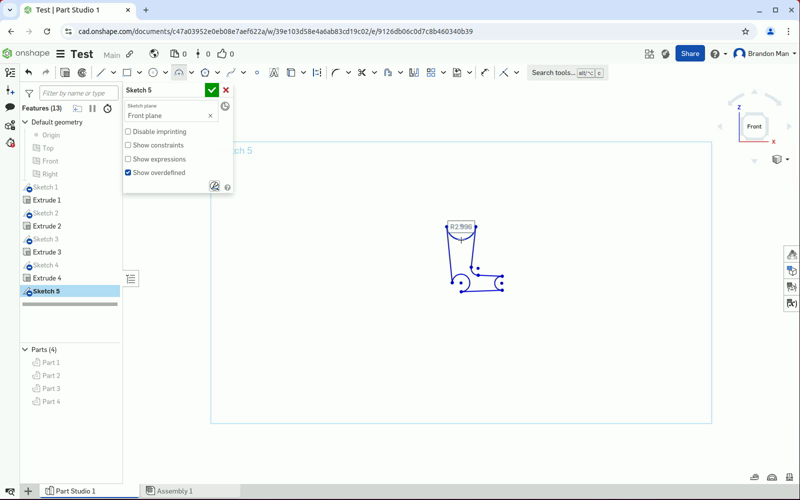
key(esc)
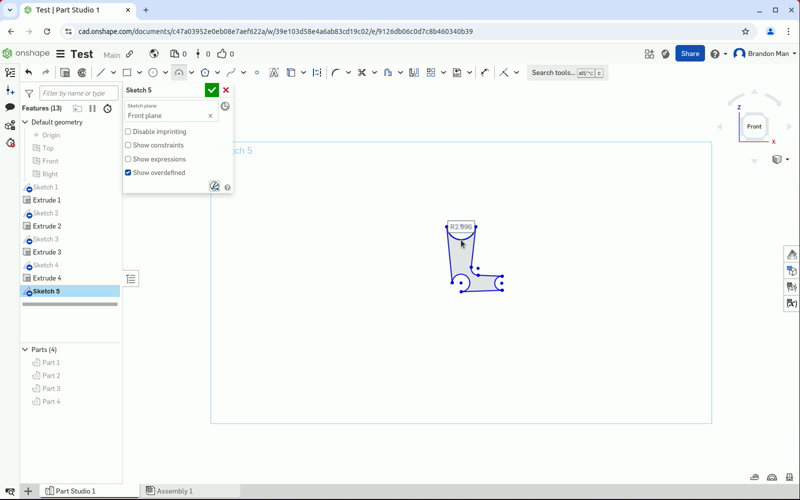
mouse_move(457, 260)
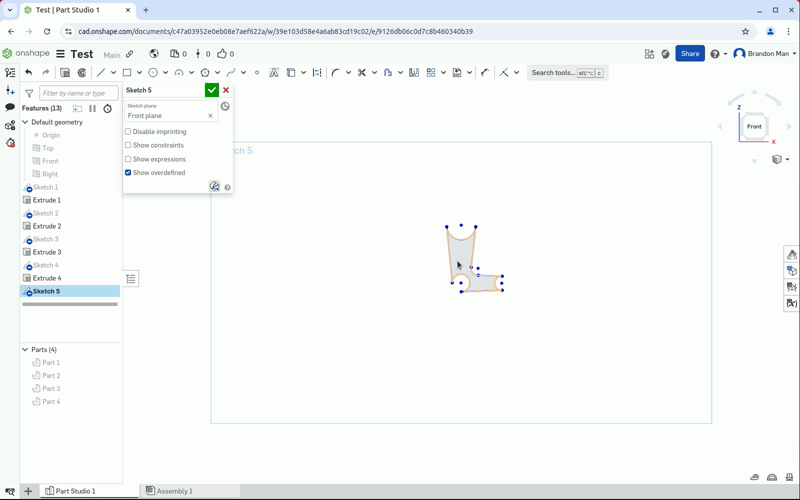
scroll(6)
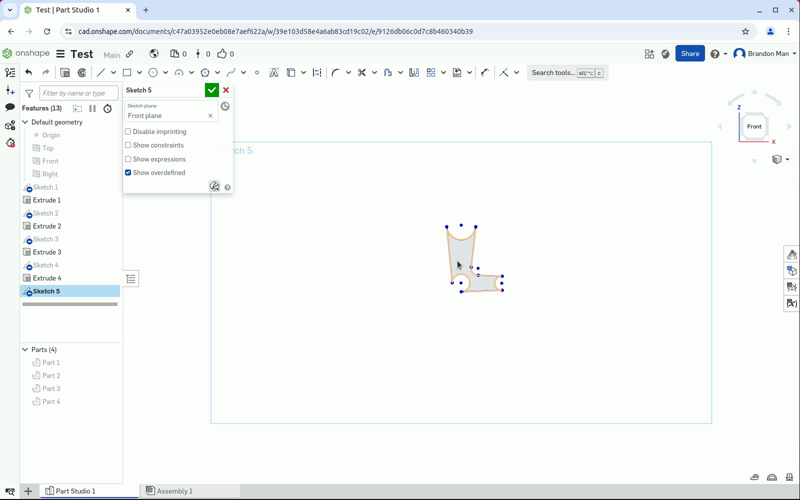
scroll(6)
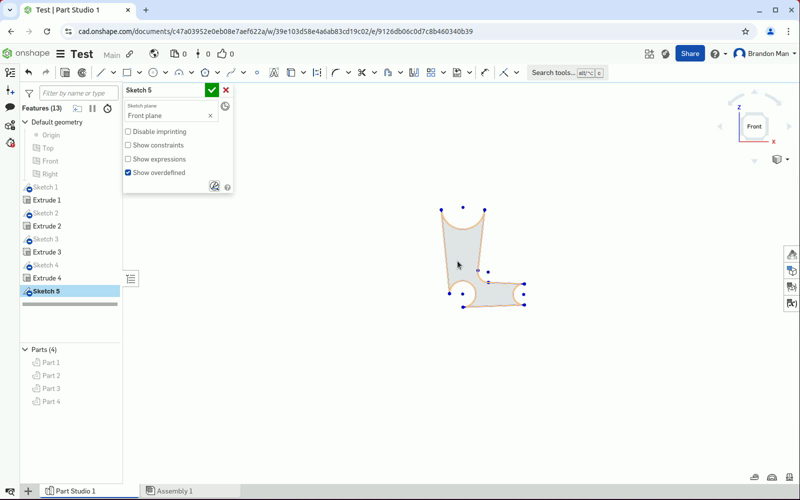
scroll(6)
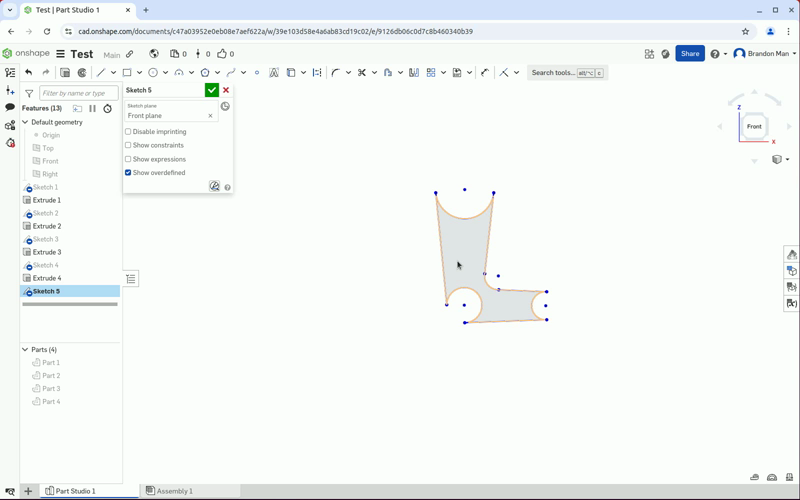
scroll(6)
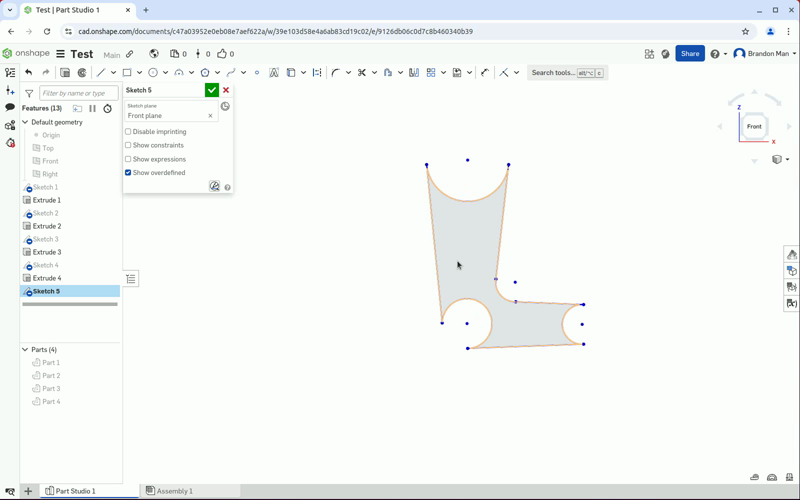
scroll(6)
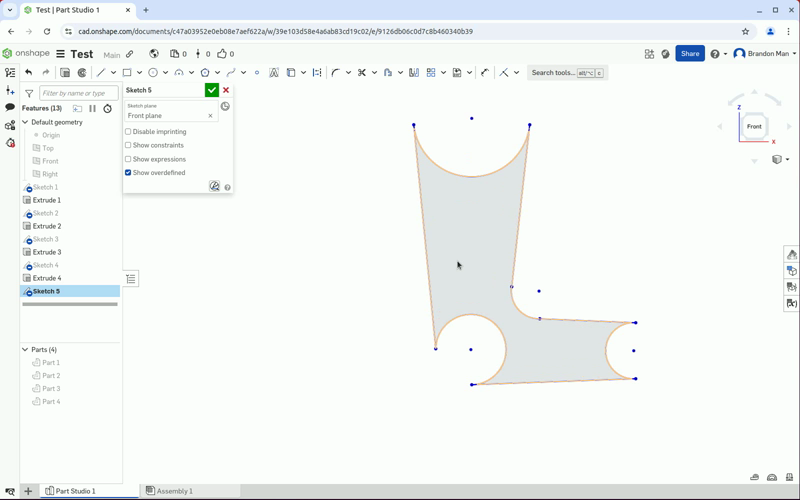
scroll(6)
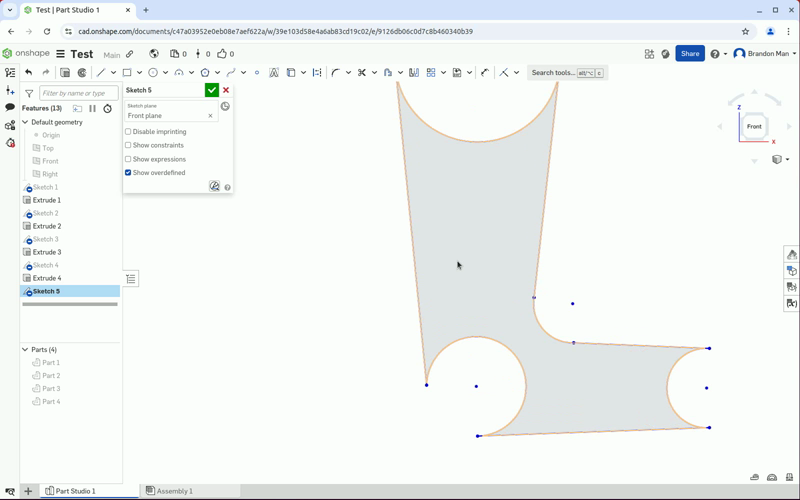
scroll(6)
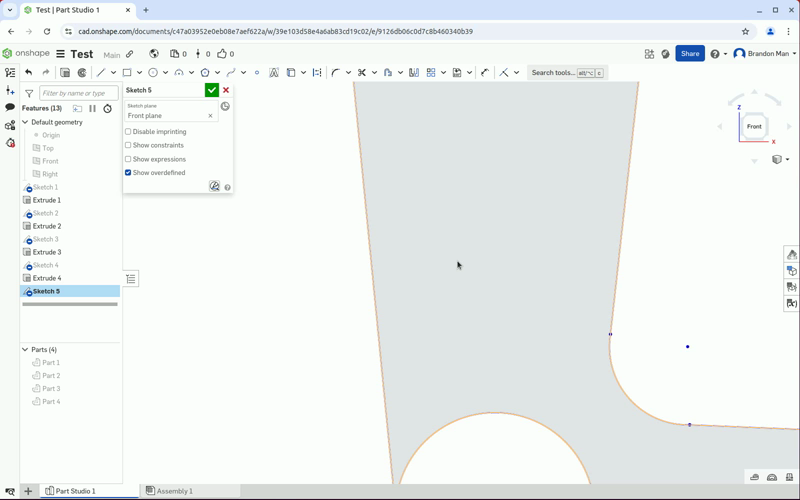
click(457, 260)
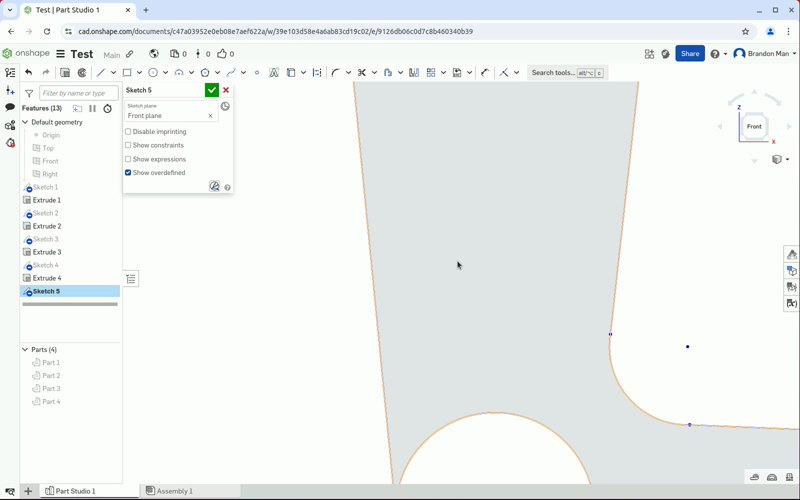
scroll(-6)
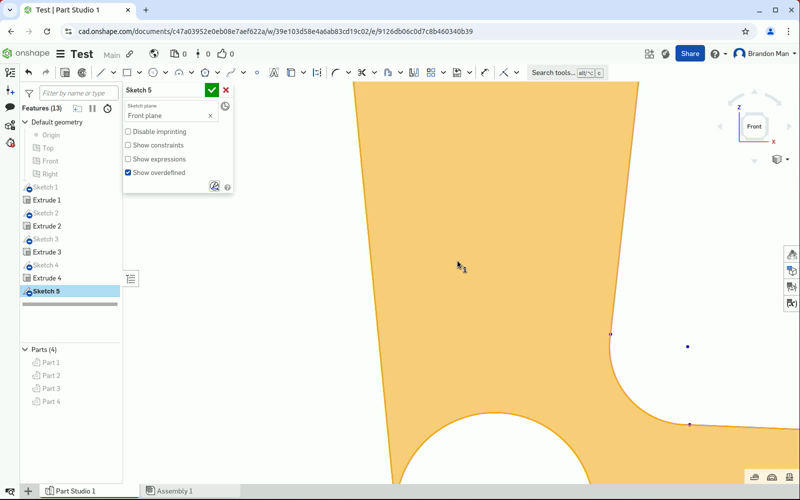
scroll(-6)
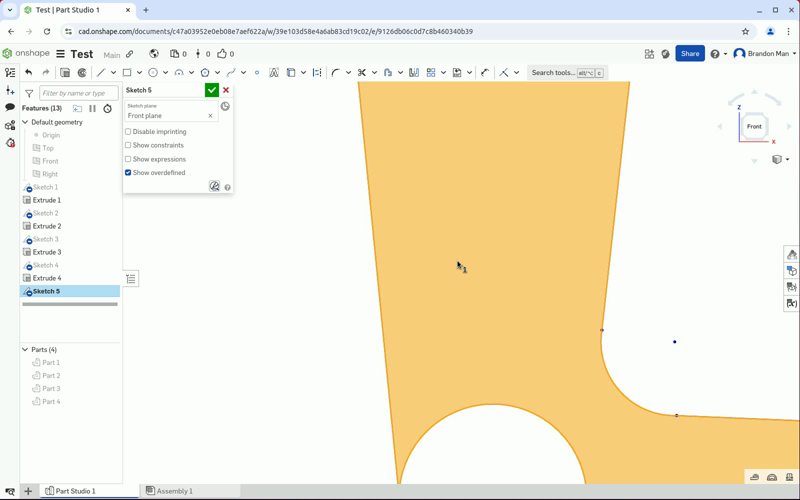
scroll(-6)
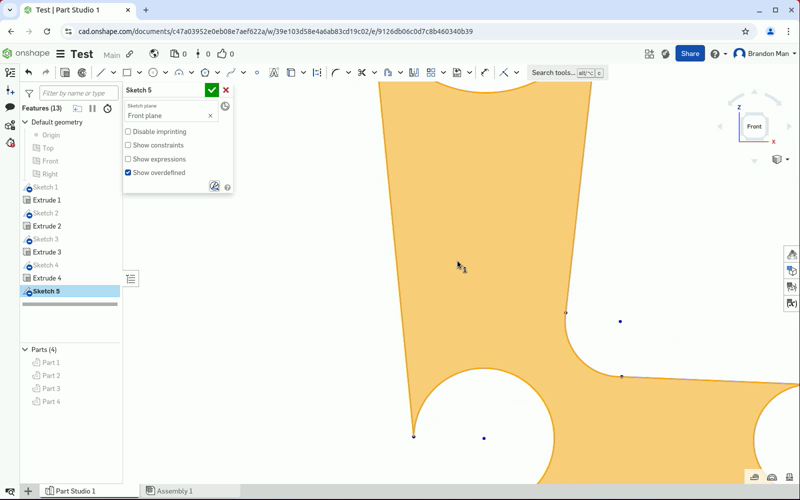
scroll(-6)
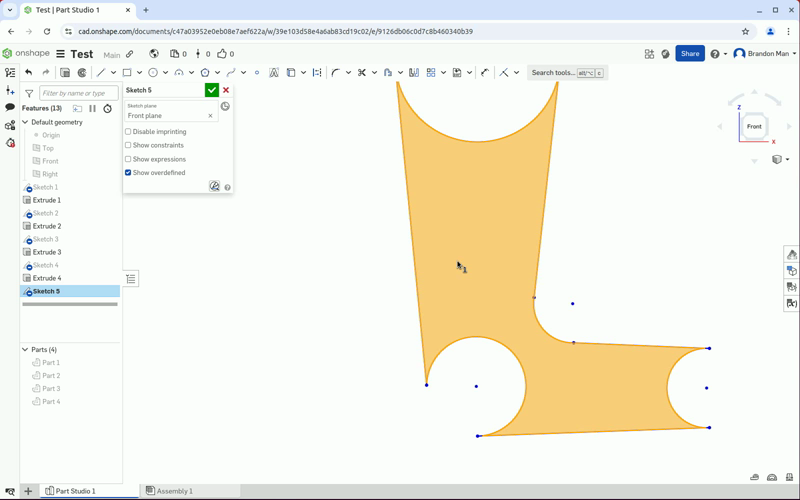
scroll(-6)
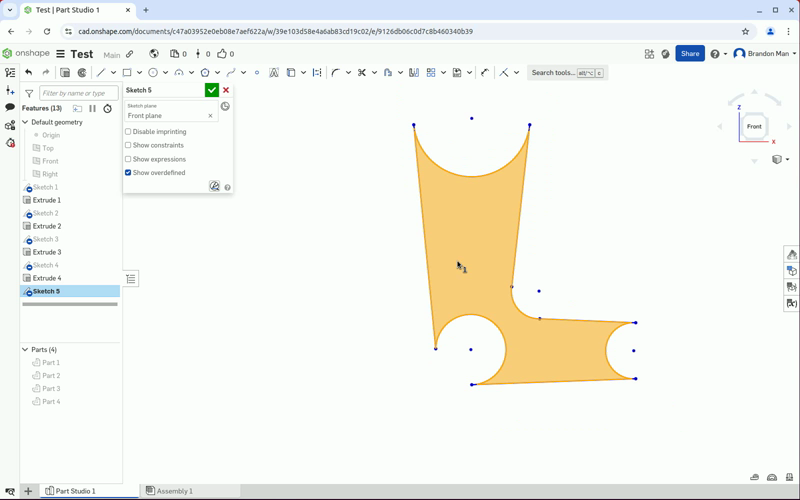
scroll(-6)
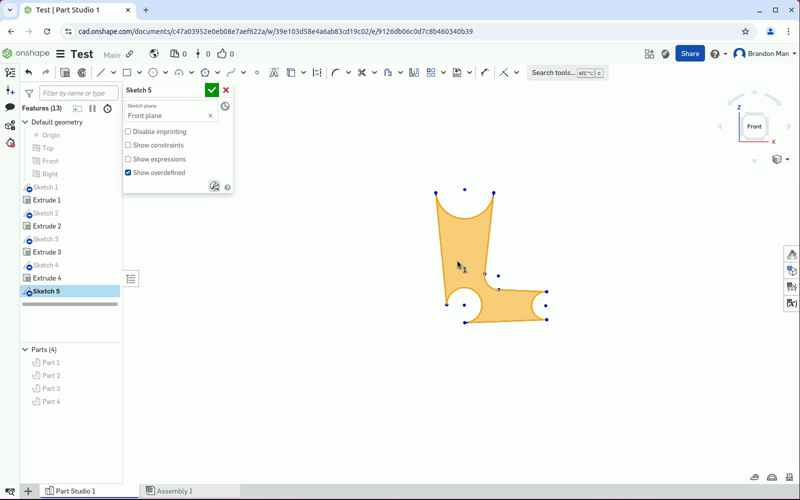
scroll(-6)
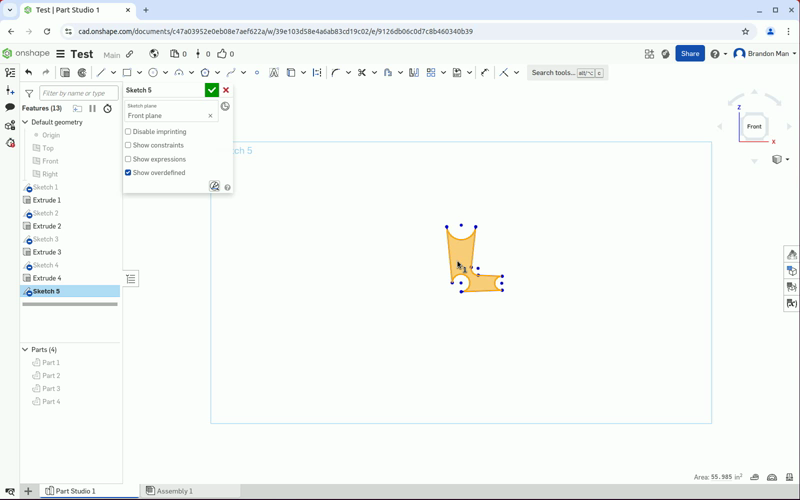
mouse_move(73, 352)
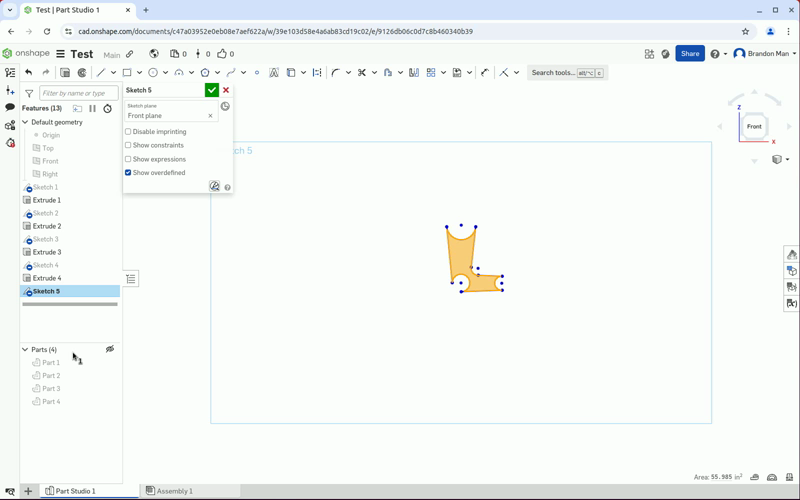
key(shift+y)
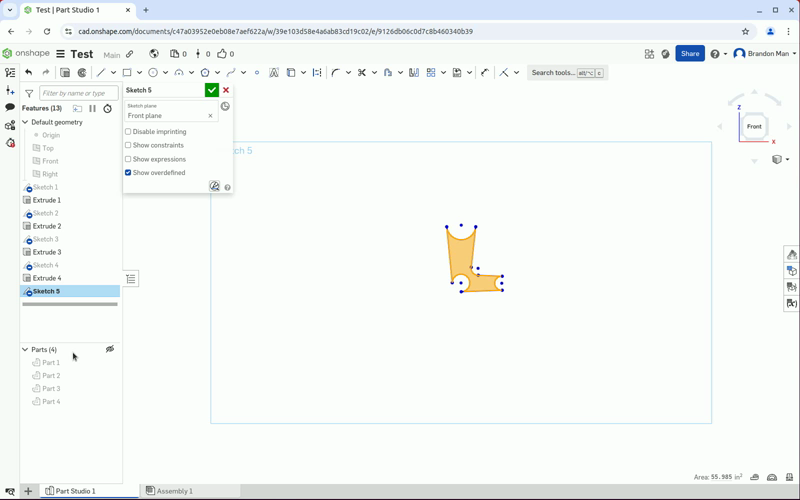
key(shift+e)
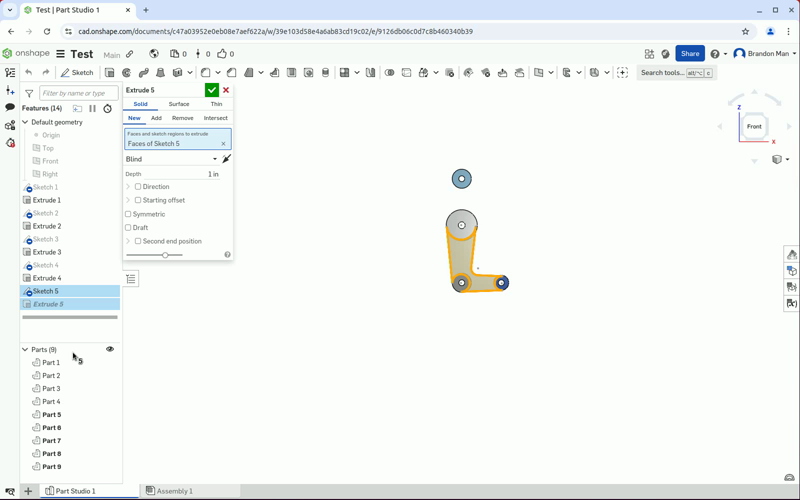
mouse_move(143, 106)
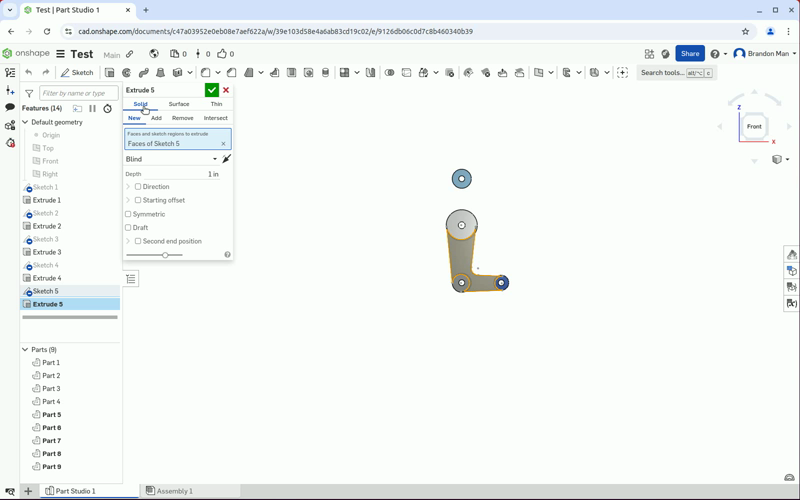
click(143, 106)
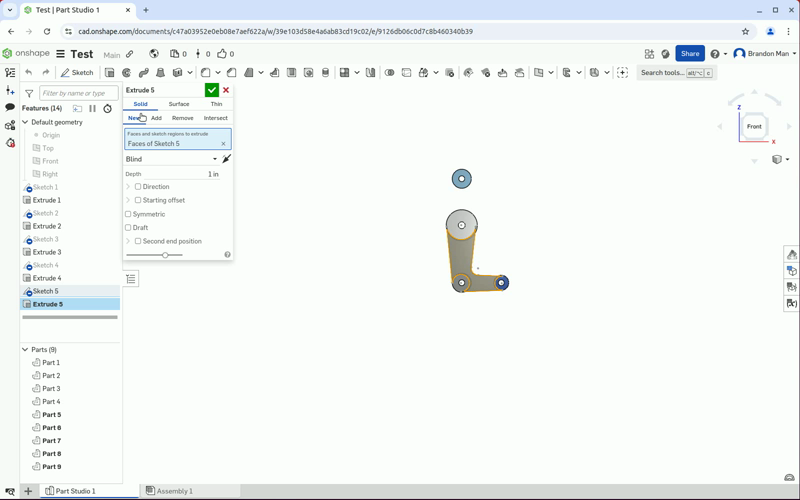
mouse_move(137, 120)
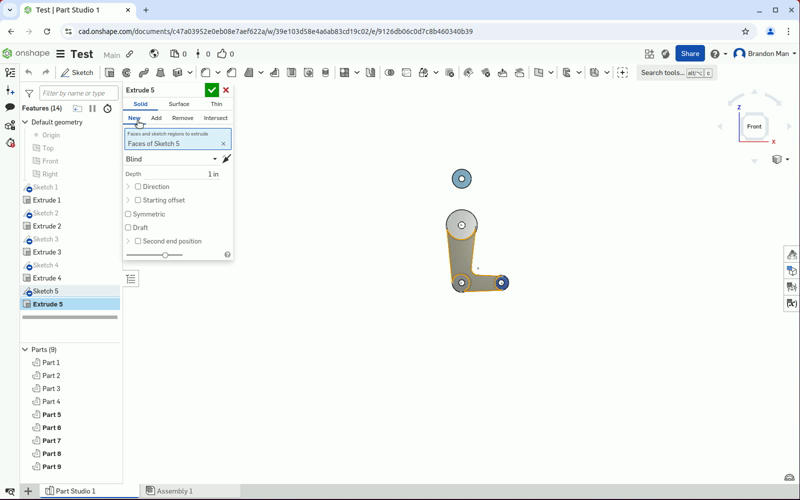
click(137, 120)
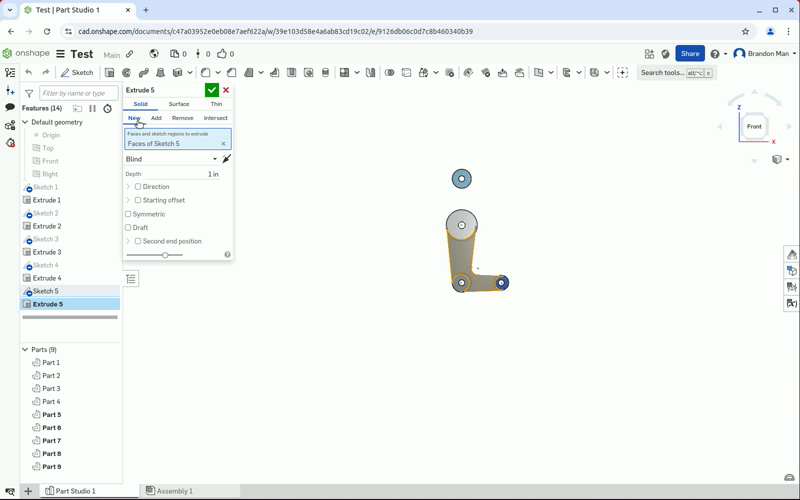
key(tab, 4)
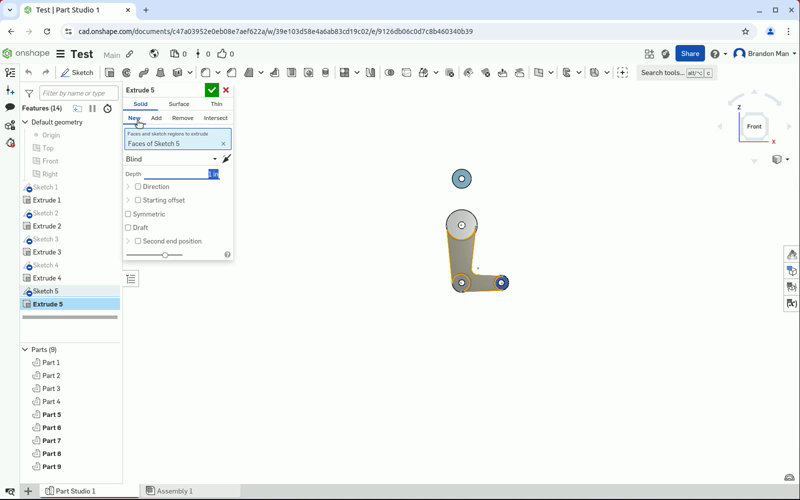
text(0.481)
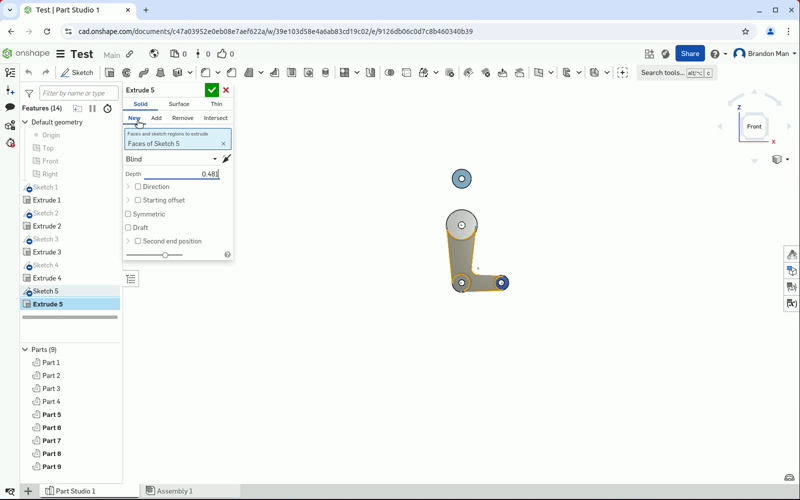
key(enter)
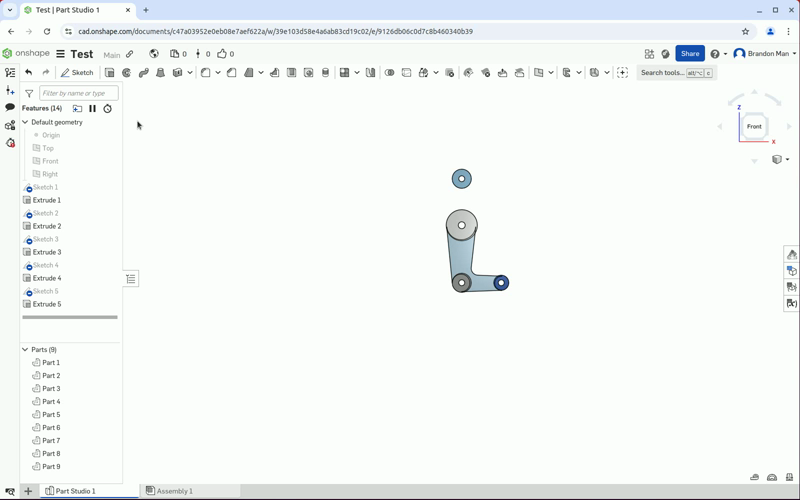
key(shift+h)
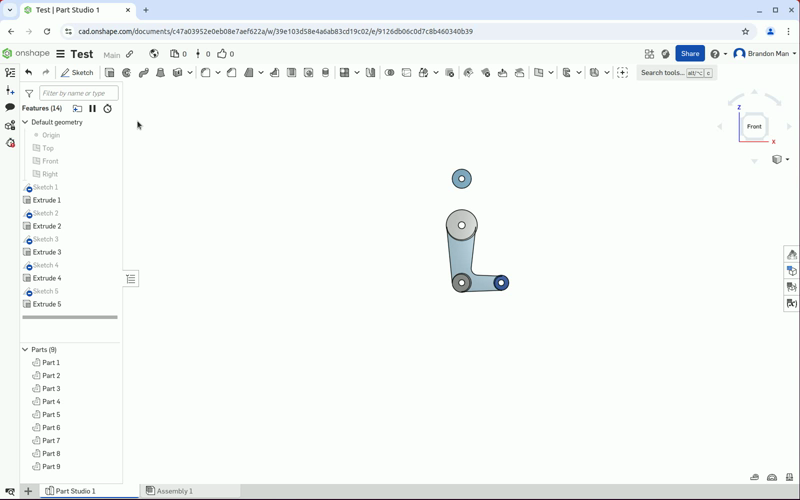
key(shift+h)
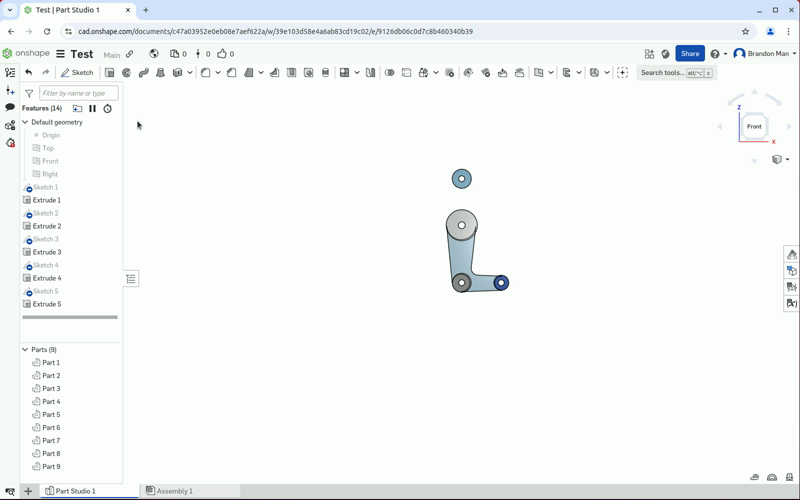
mouse_move(73, 189)
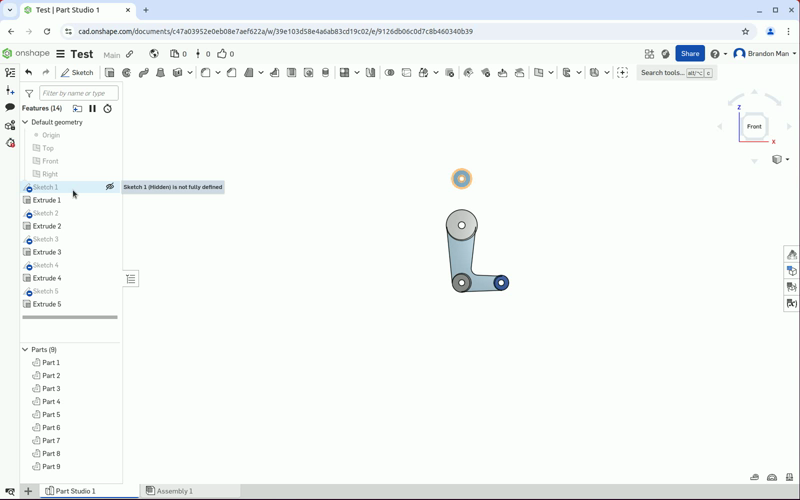
click(73, 189)
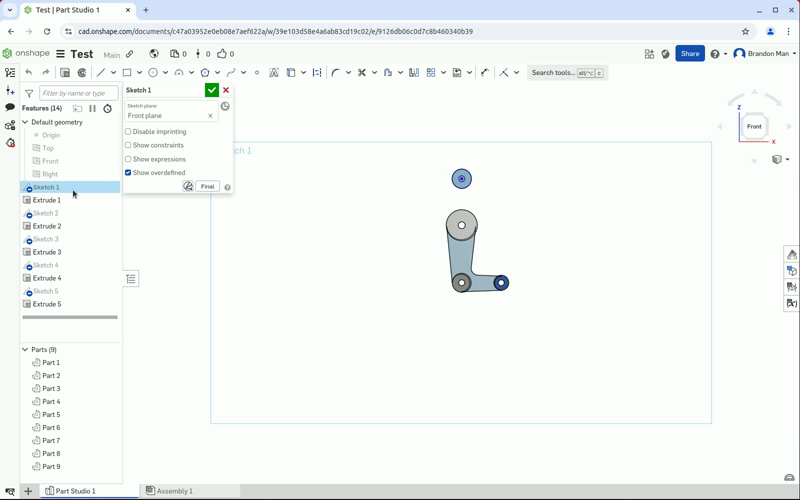
mouse_move(229, 92)
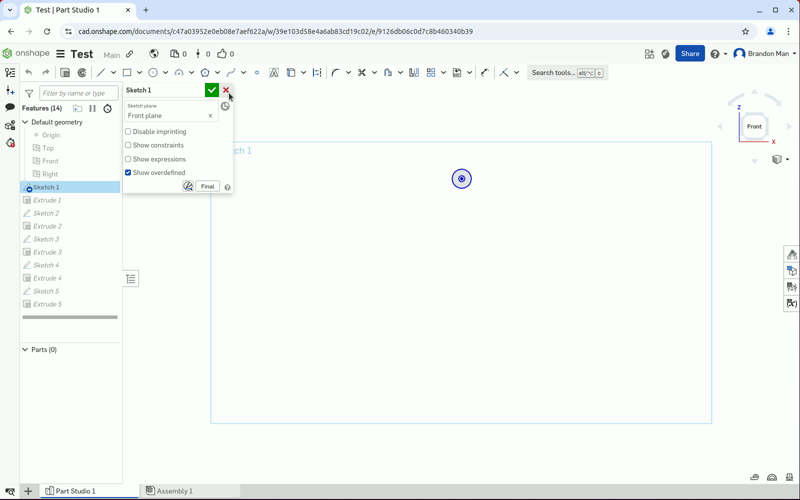
click(229, 92)
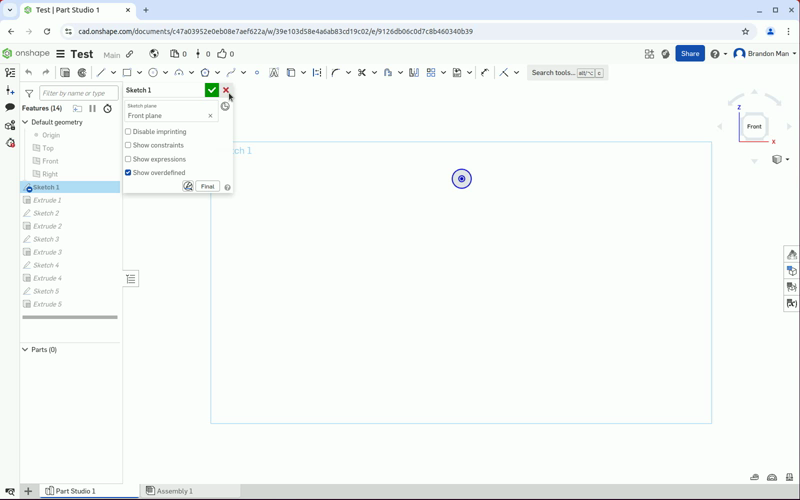
key(shift+s)
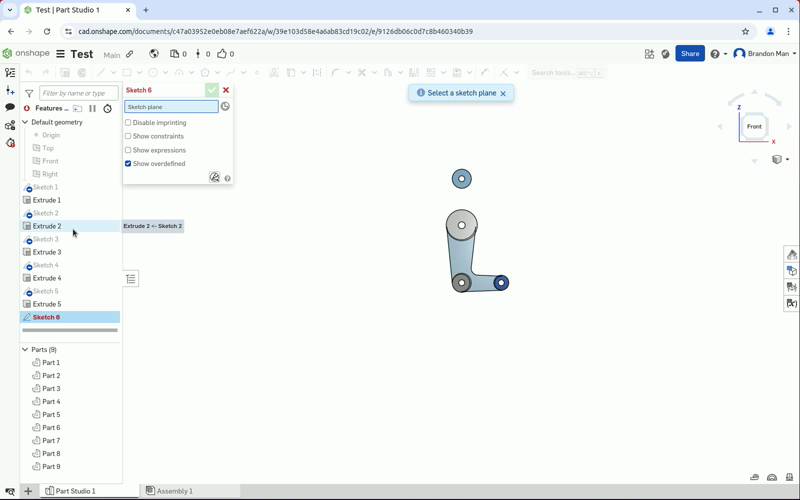
scroll(3)
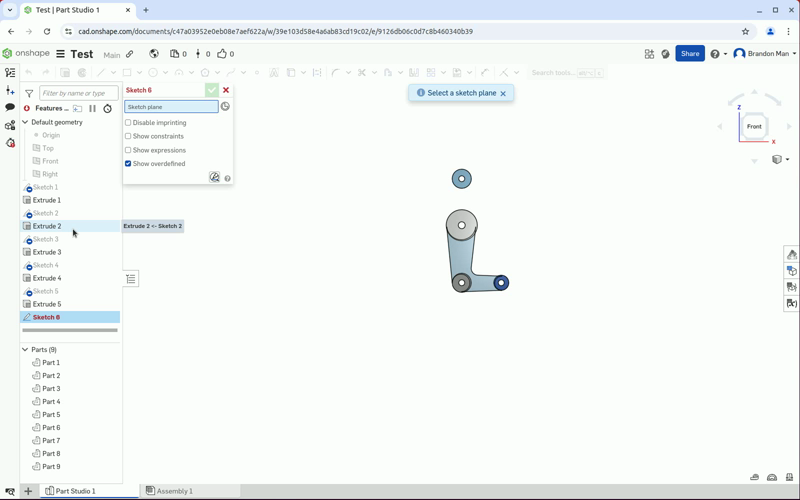
mouse_move(73, 163)
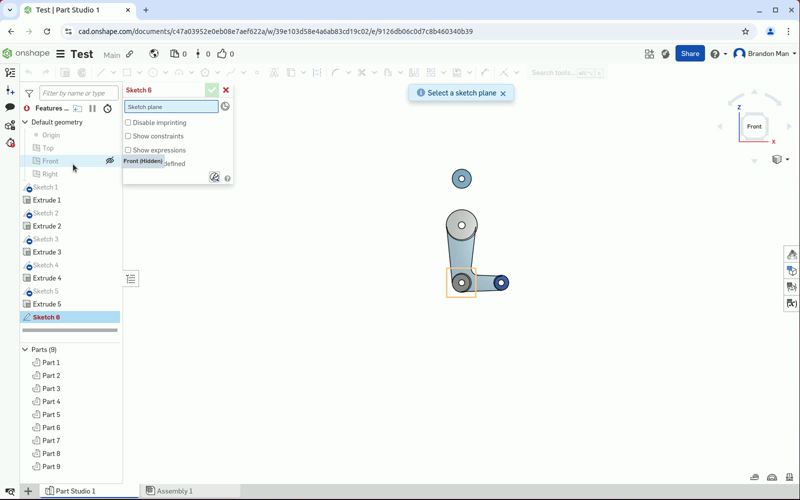
click(73, 163)
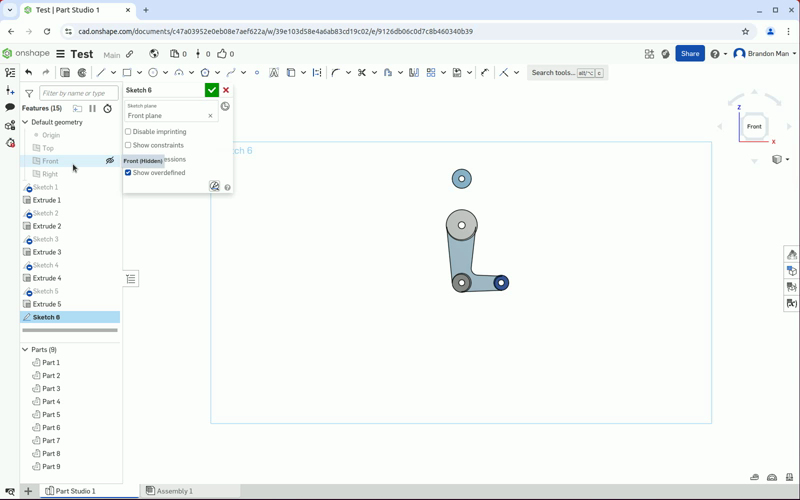
mouse_move(73, 352)
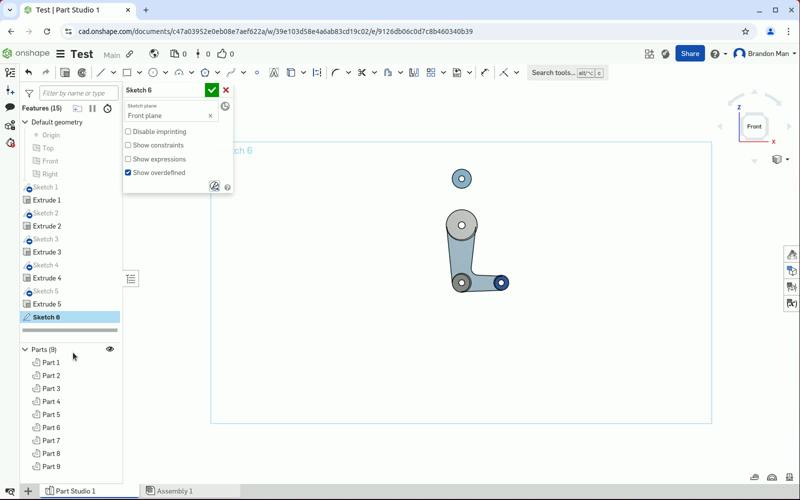
key(y)
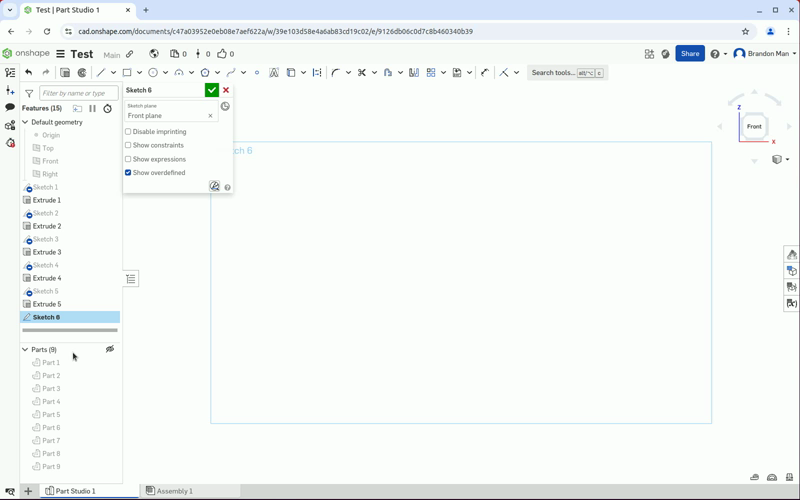
key(a)
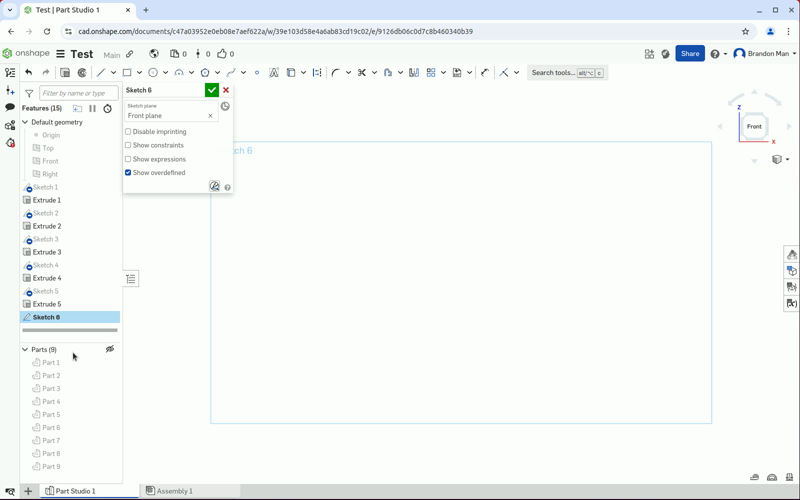
key_down(shift)
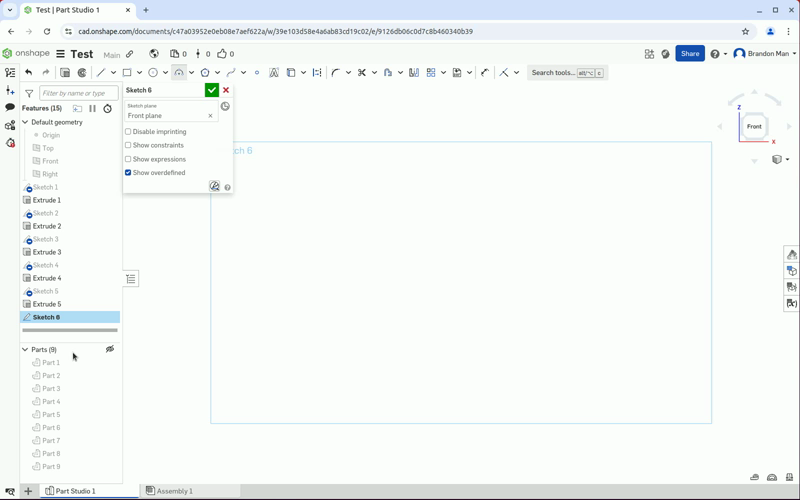
mouse_move(446, 223)
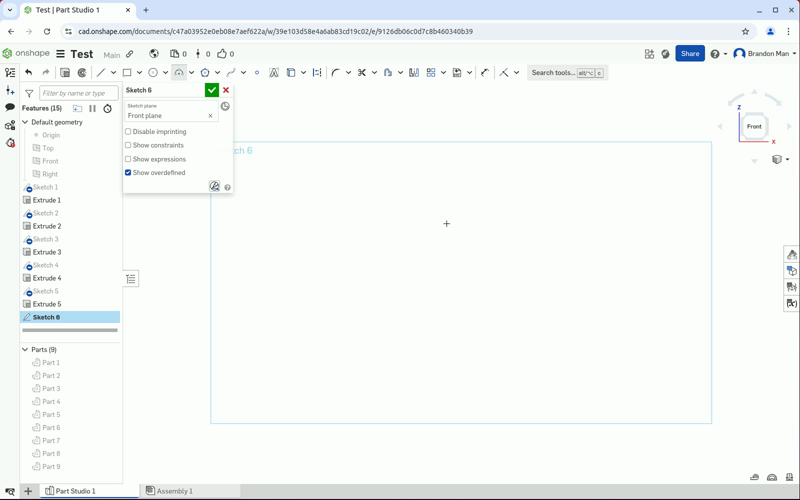
click(446, 223)
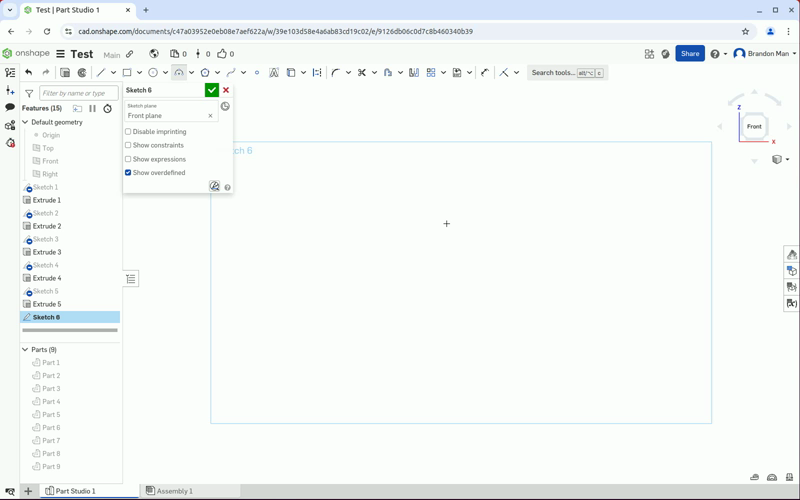
key_up(shift)
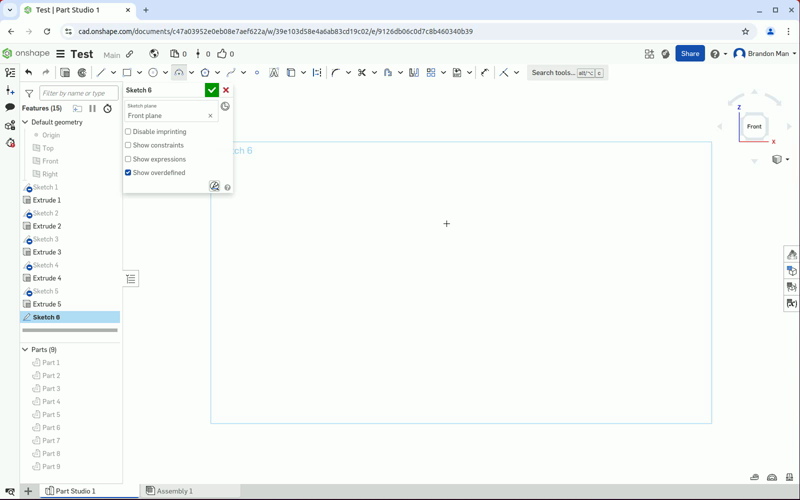
key_down(shift)
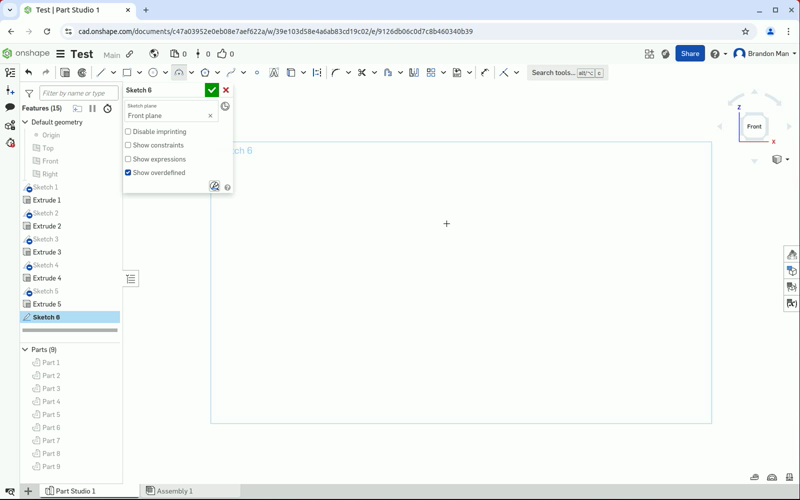
mouse_move(476, 223)
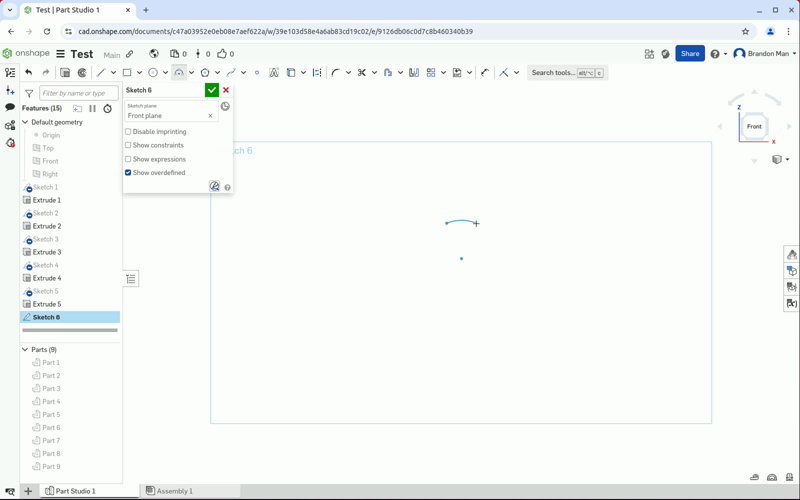
click(476, 223)
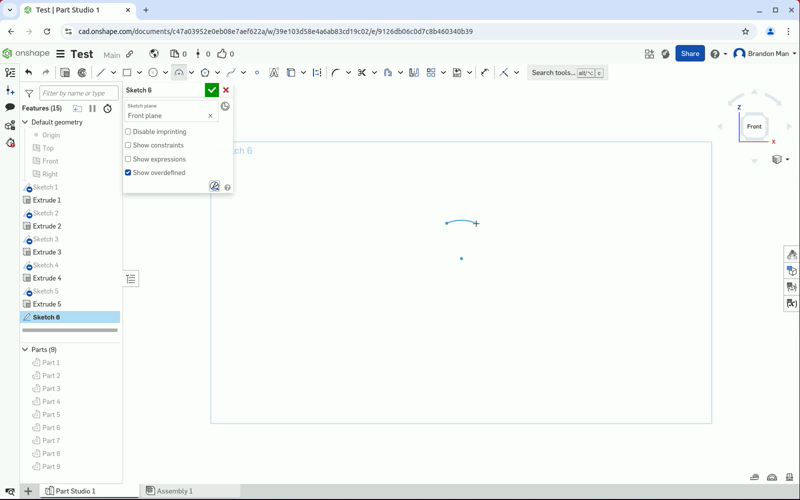
mouse_move(461, 210)
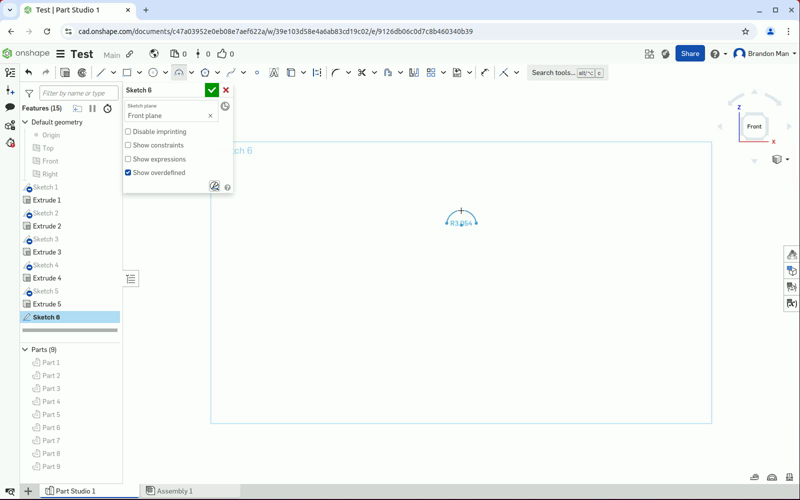
click(461, 210)
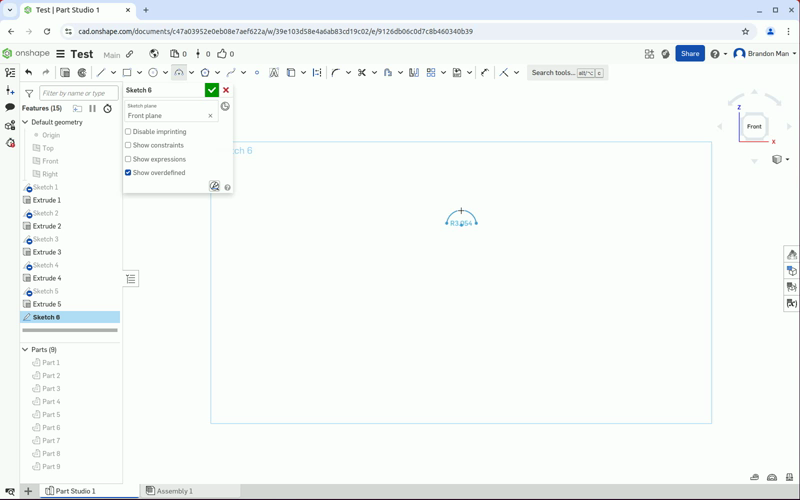
key_up(shift)
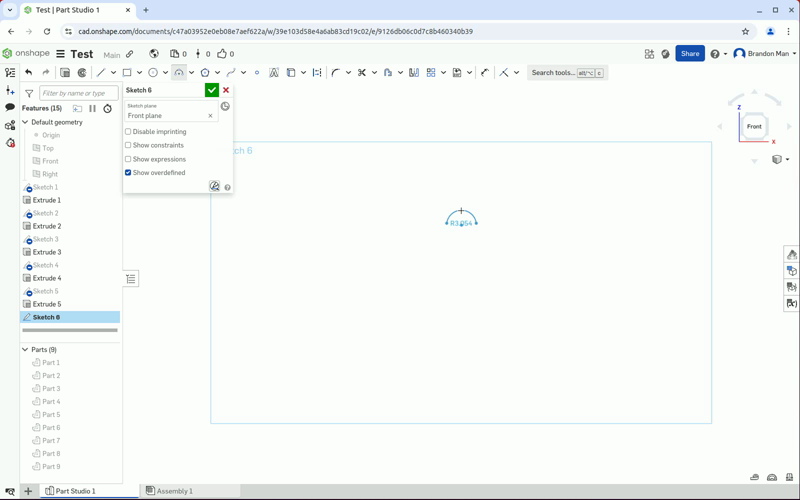
key(esc)
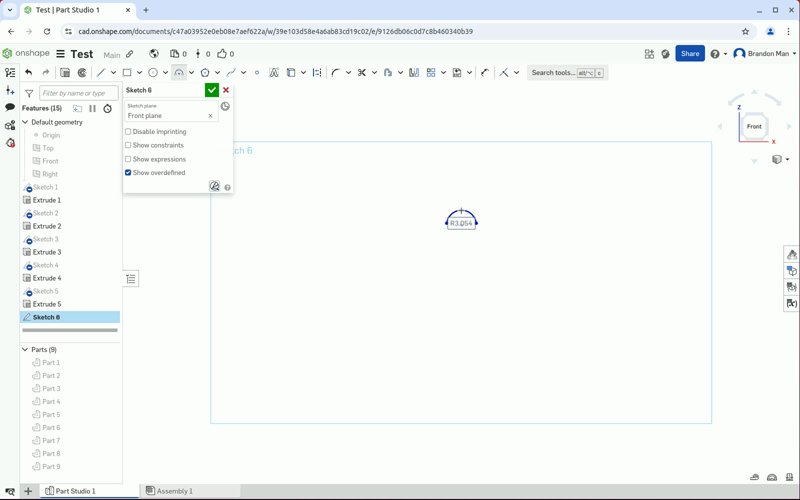
key(l)
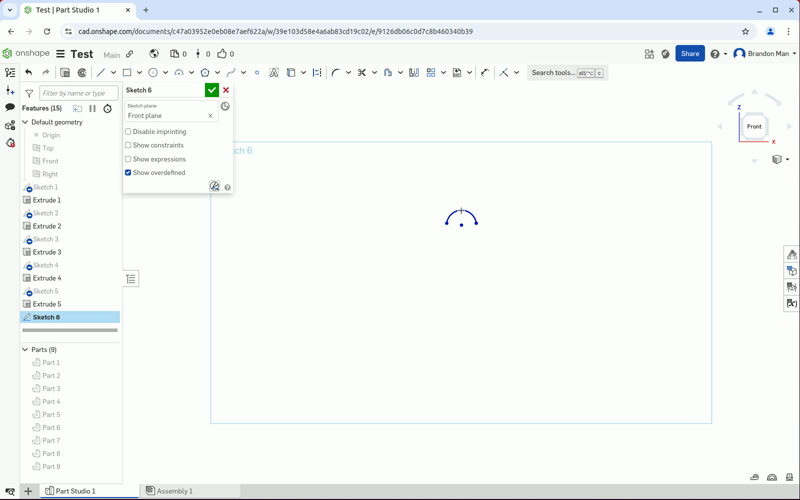
mouse_move(476, 223)
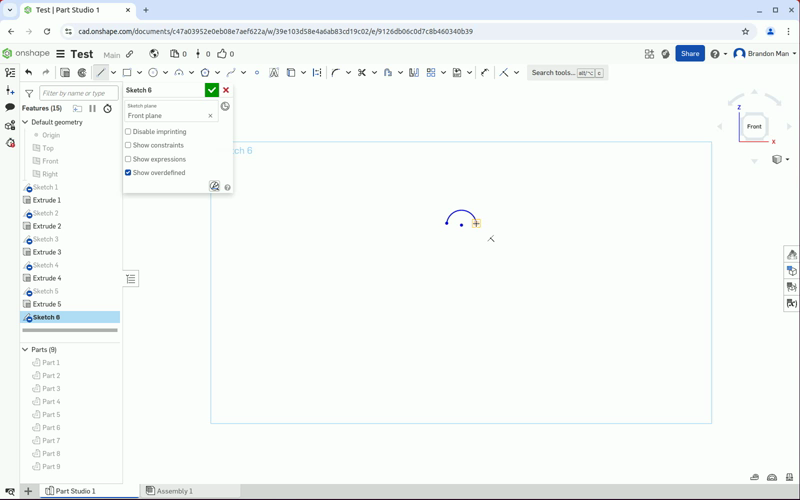
click(476, 223)
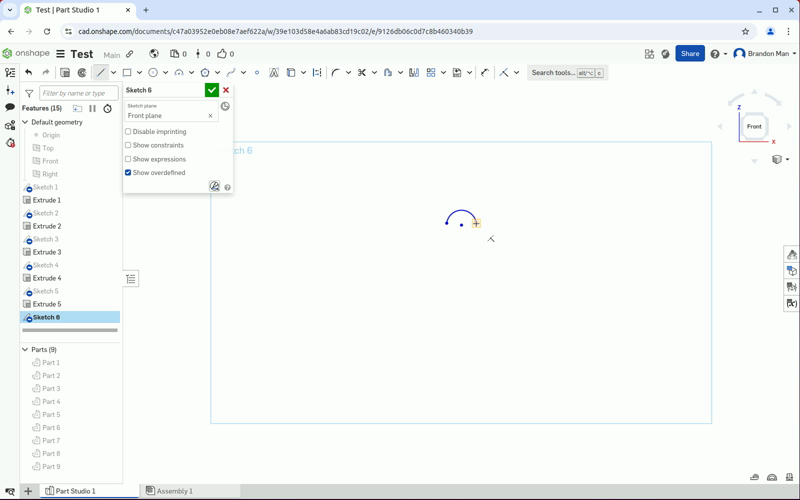
key_down(shift)
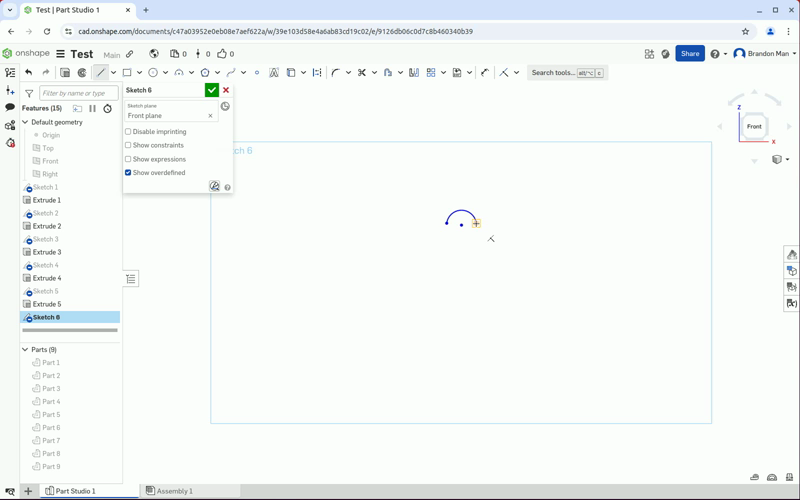
mouse_move(506, 223)
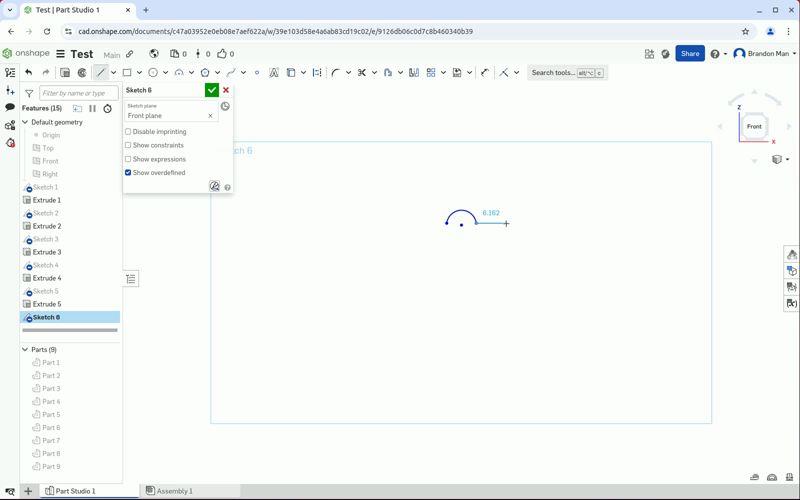
mouse_move(470, 176)
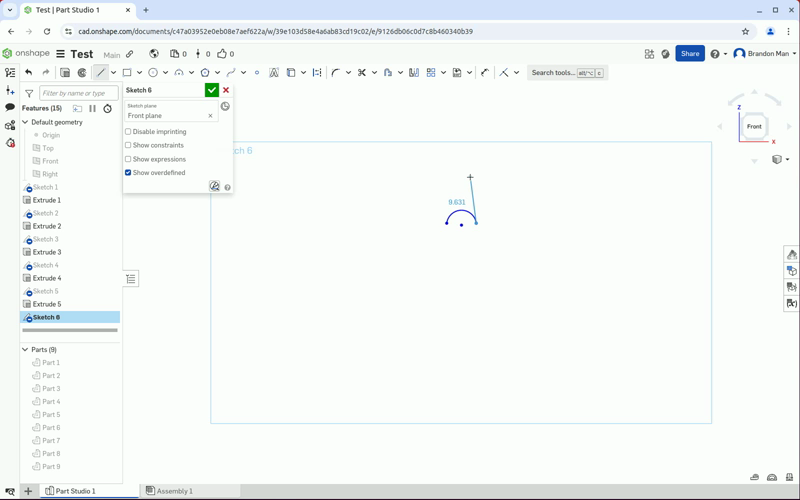
click(470, 176)
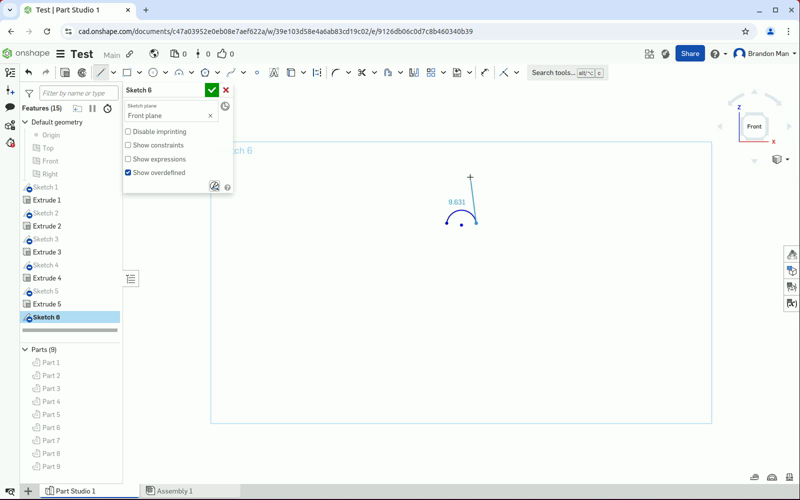
key_up(shift)
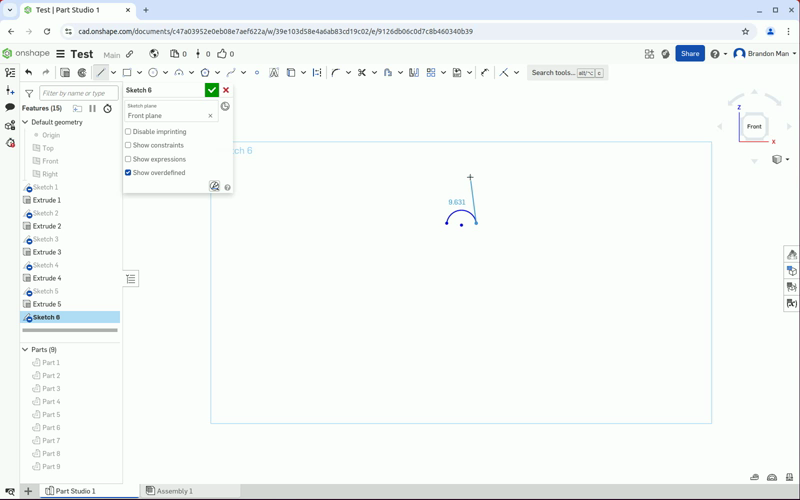
key(esc)
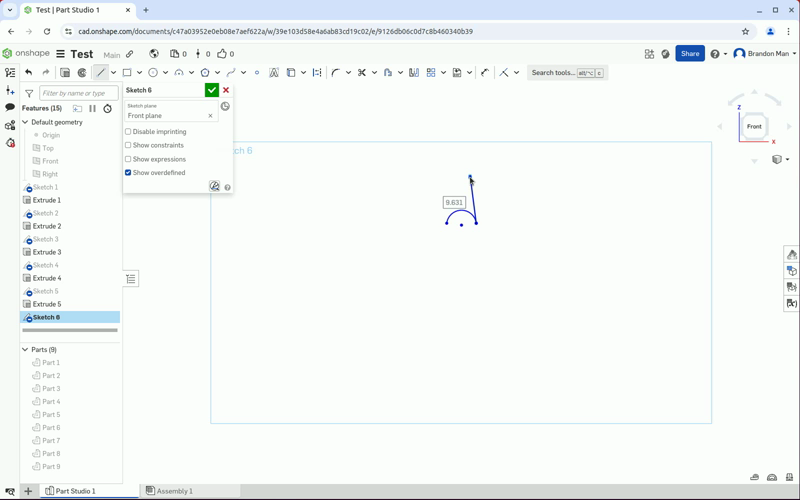
key(a)
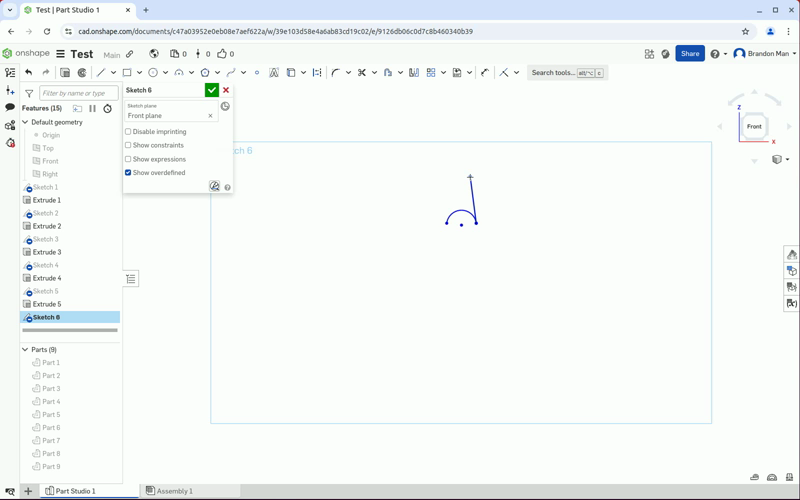
mouse_move(470, 176)
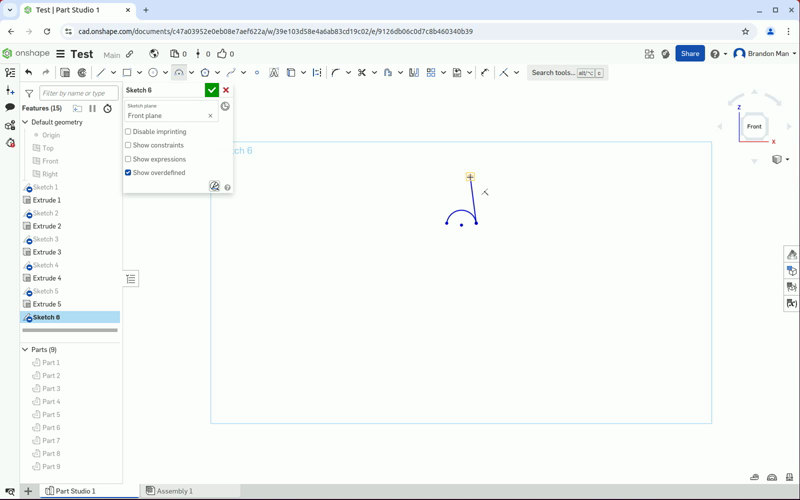
click(470, 176)
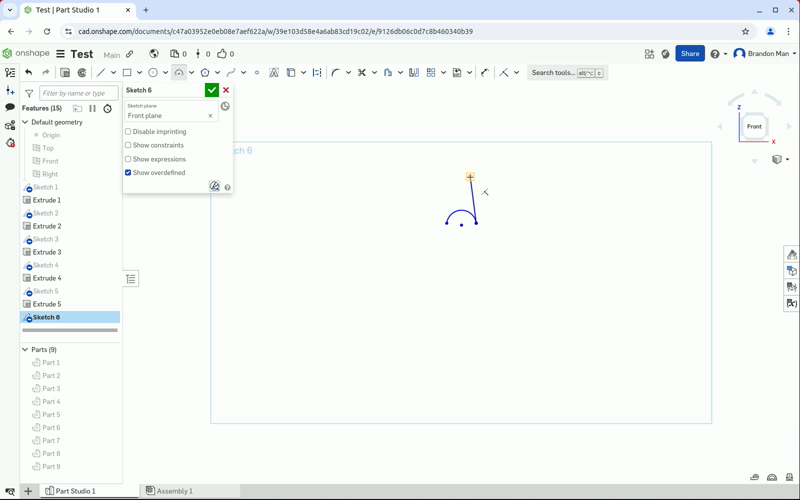
key_down(shift)
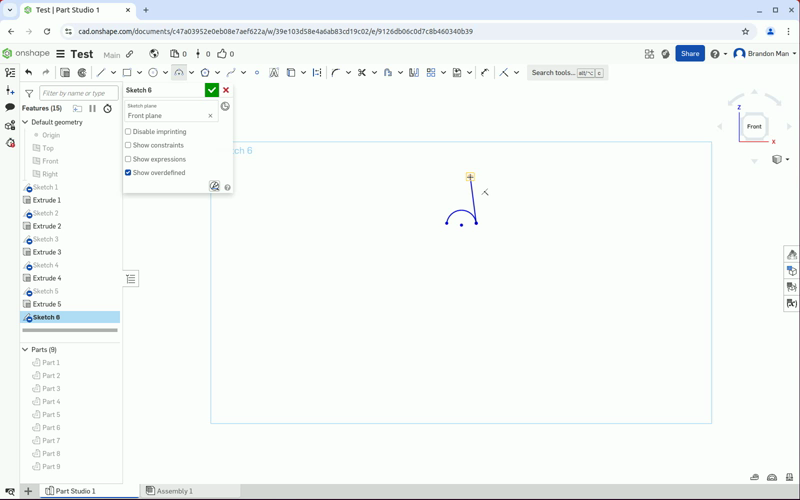
mouse_move(452, 177)
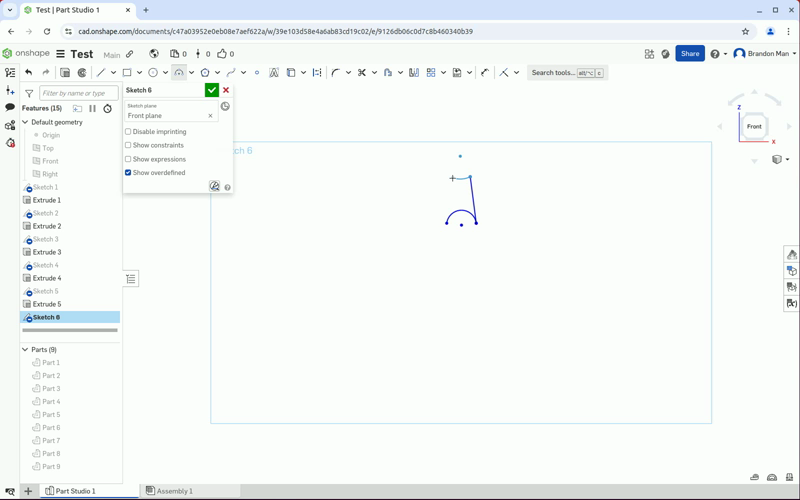
click(452, 177)
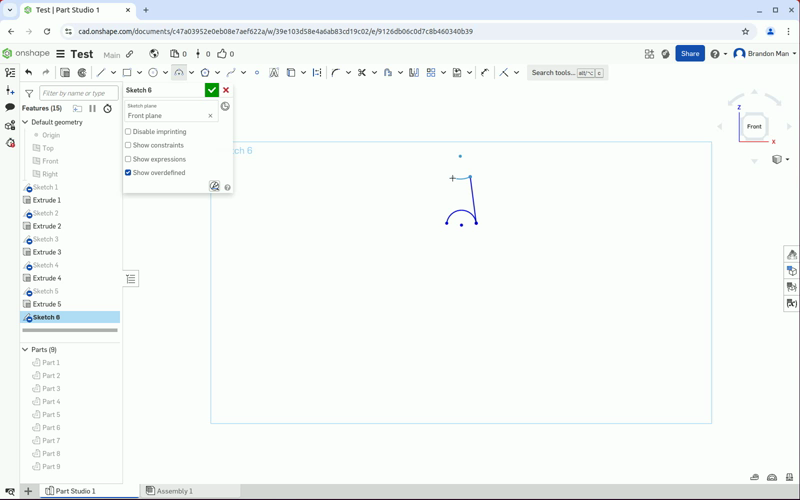
mouse_move(461, 186)
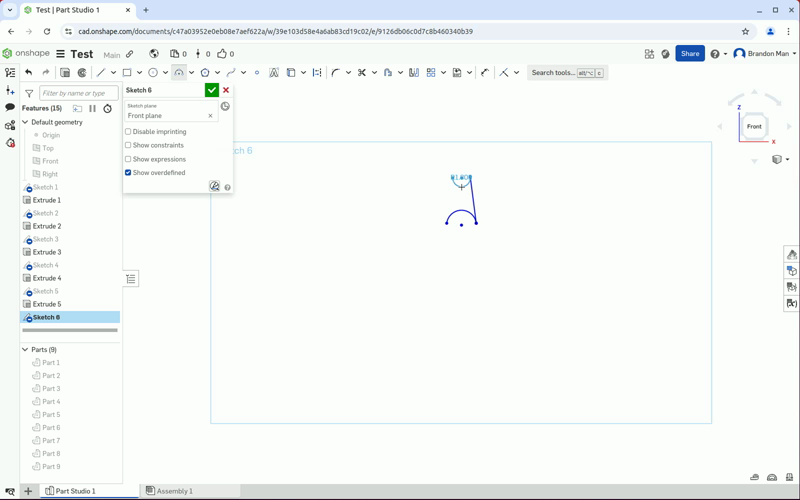
click(461, 186)
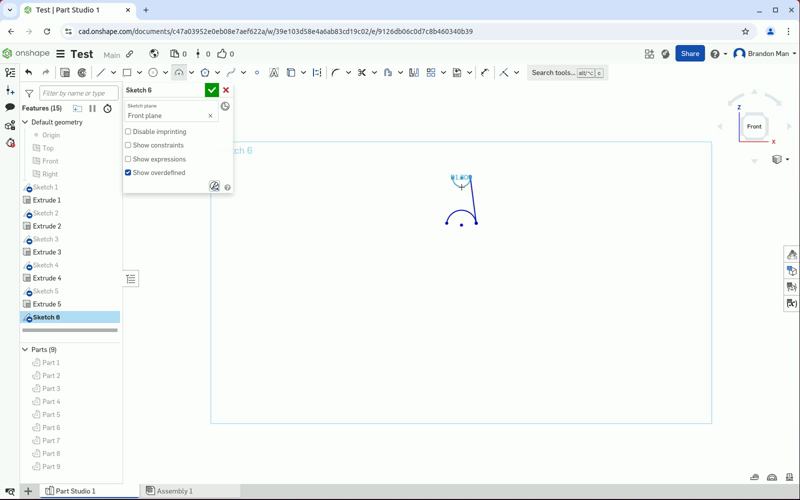
key_up(shift)
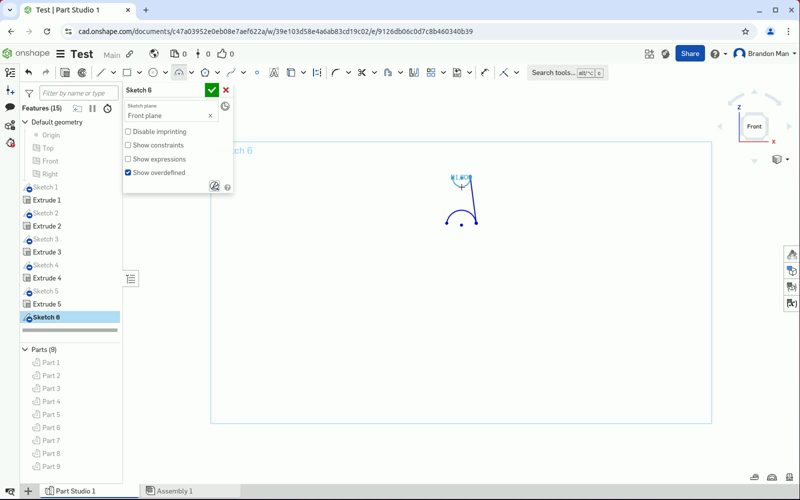
key(esc)
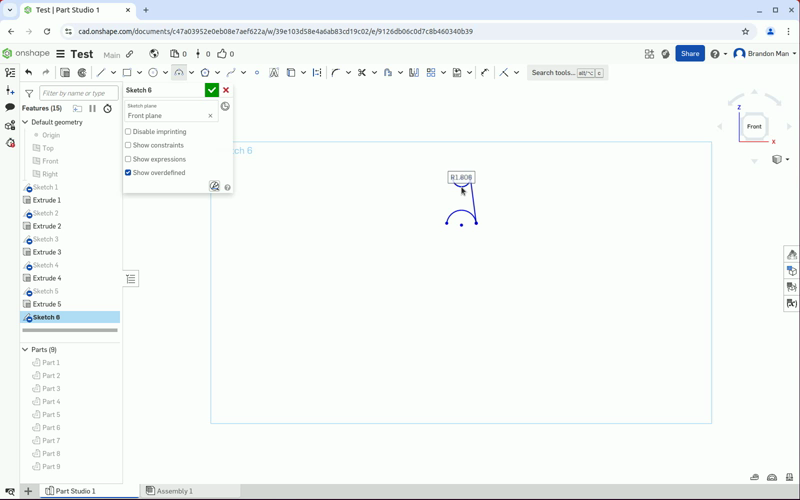
key(l)
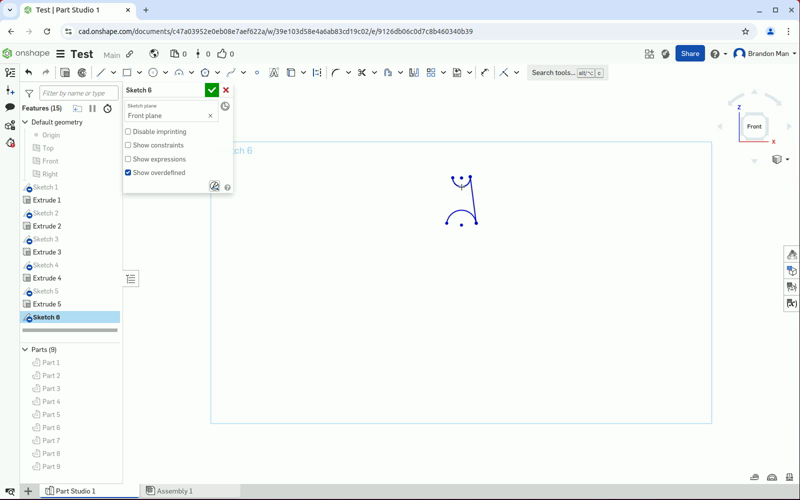
mouse_move(452, 177)
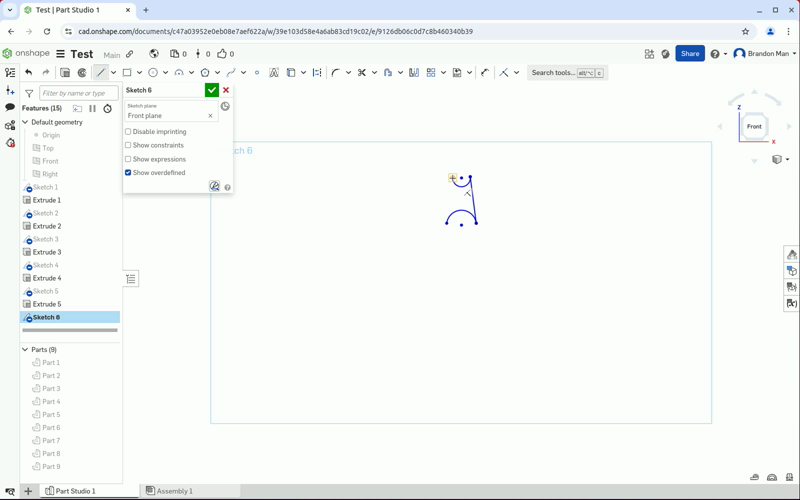
click(452, 177)
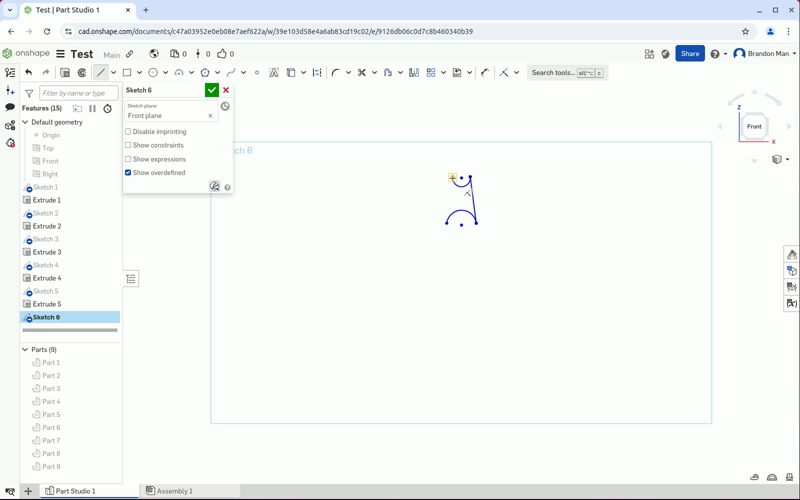
mouse_move(482, 177)
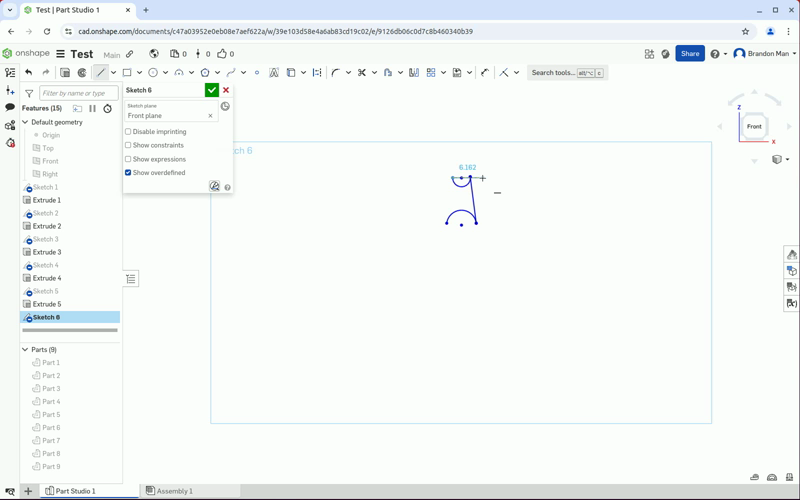
key_down(shift)
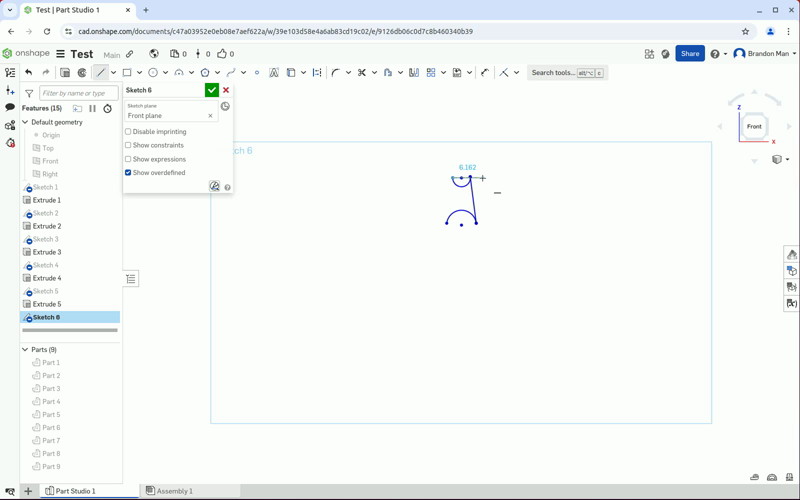
mouse_move(446, 223)
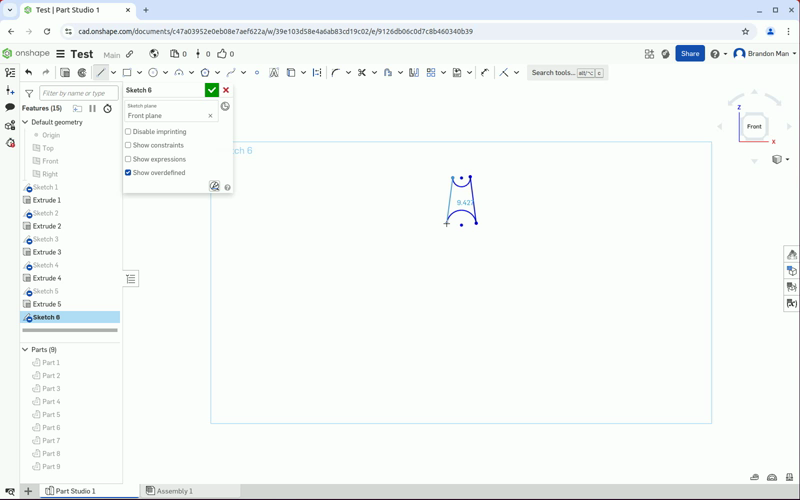
key_up(shift)
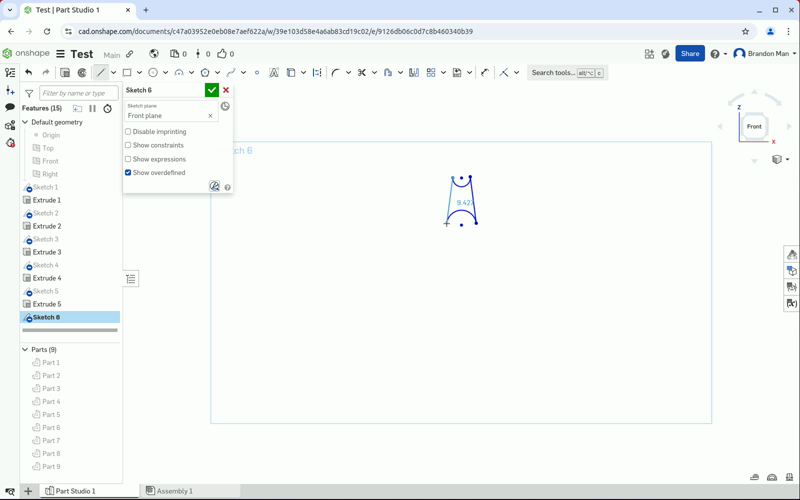
click(446, 223)
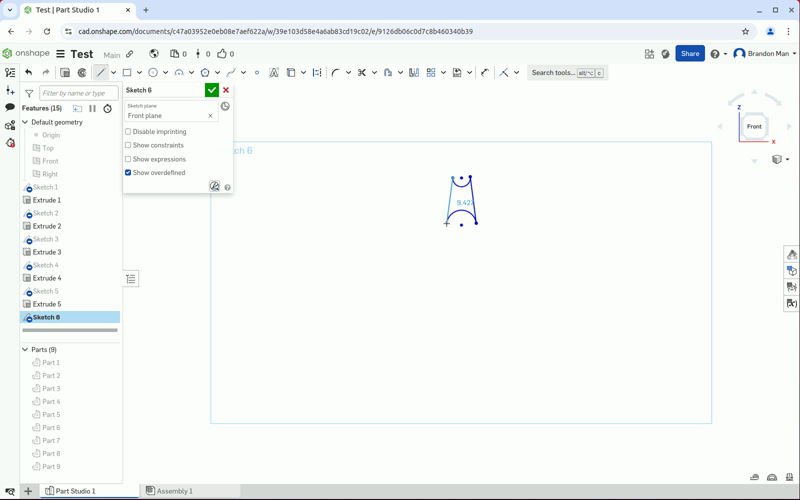
key(esc)
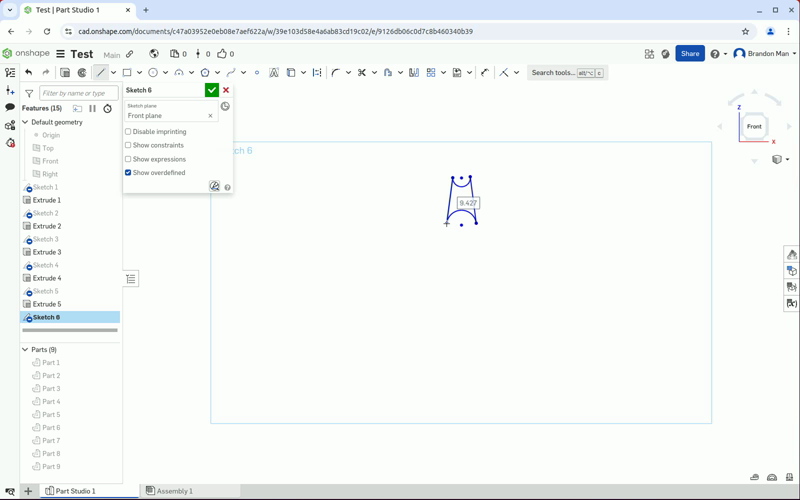
key(c)
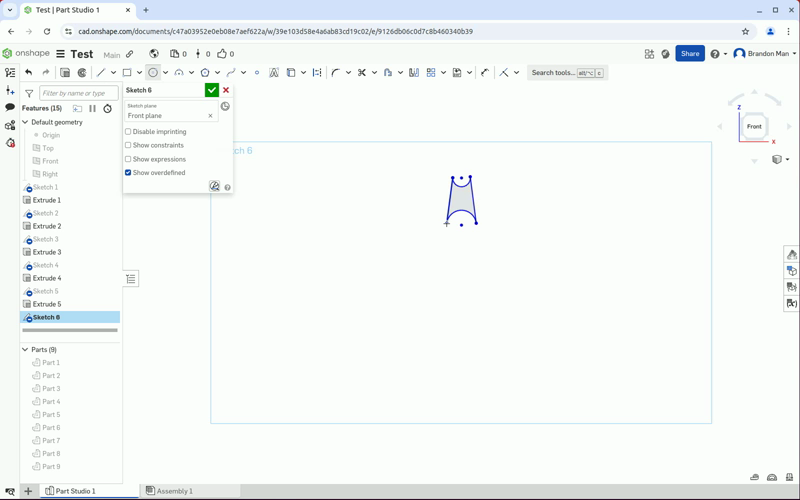
key_down(shift)
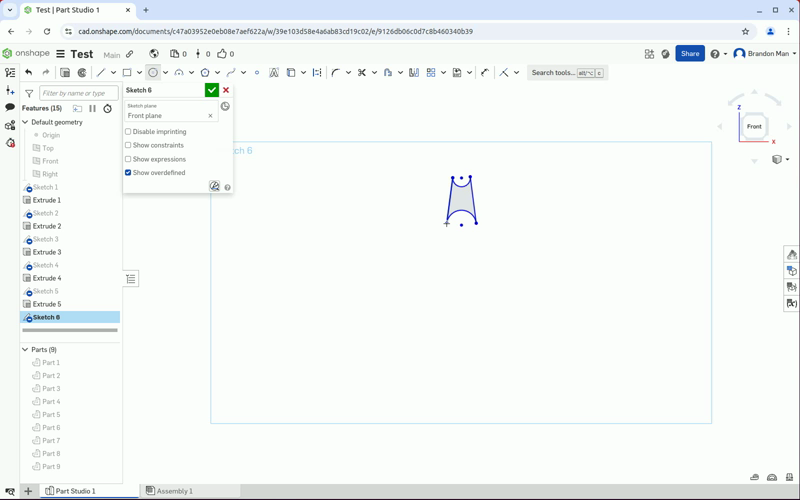
mouse_move(458, 191)
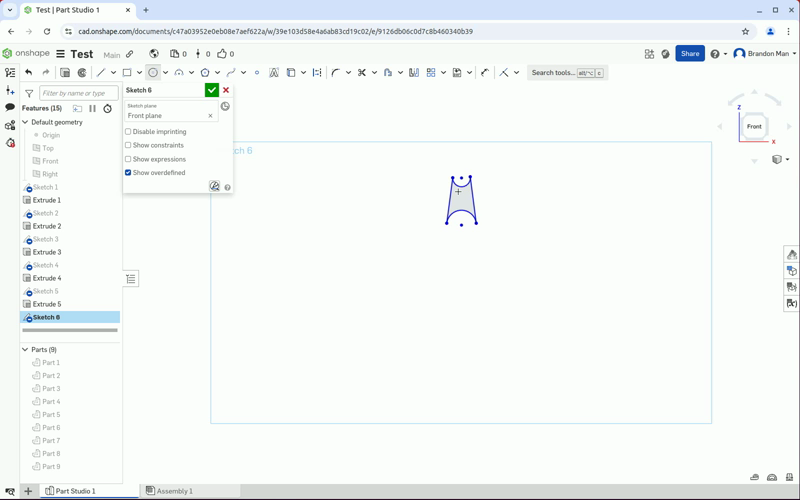
click(458, 191)
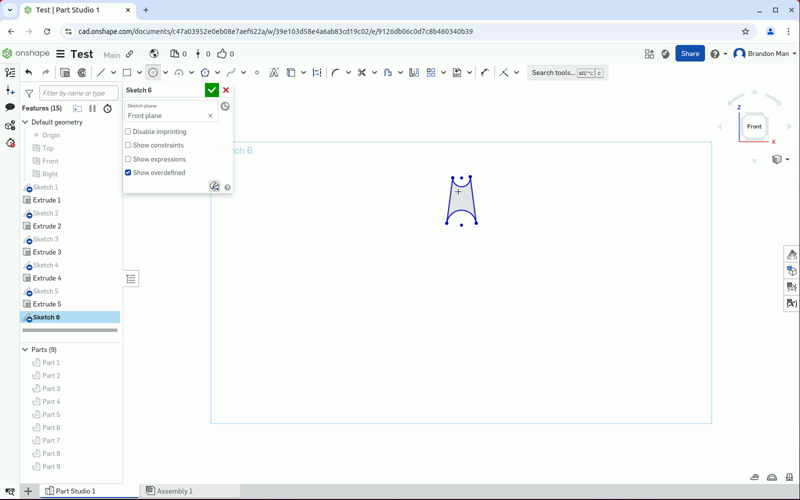
key_up(shift)
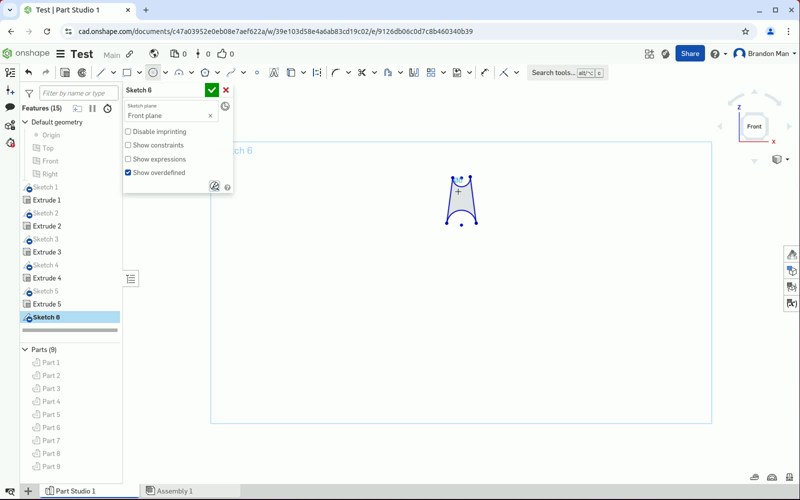
mouse_move(461, 191)
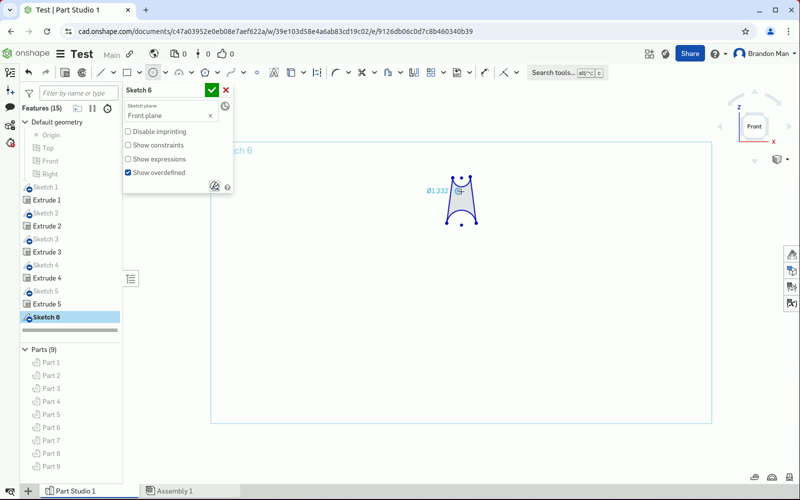
click(461, 191)
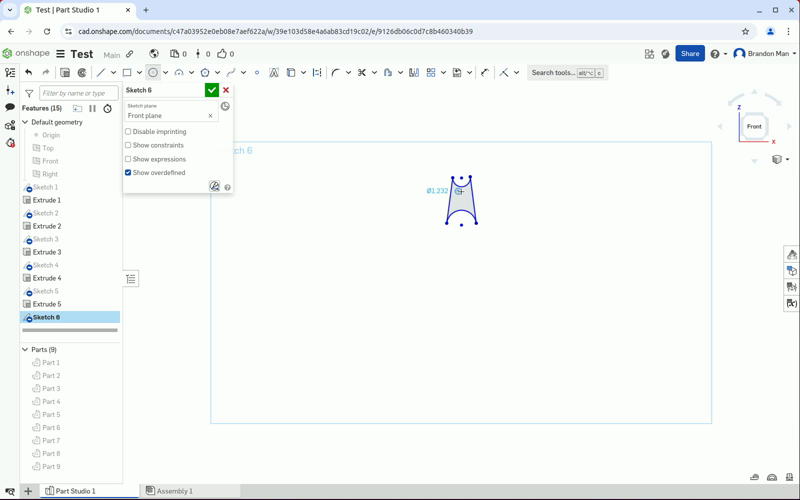
key(esc)
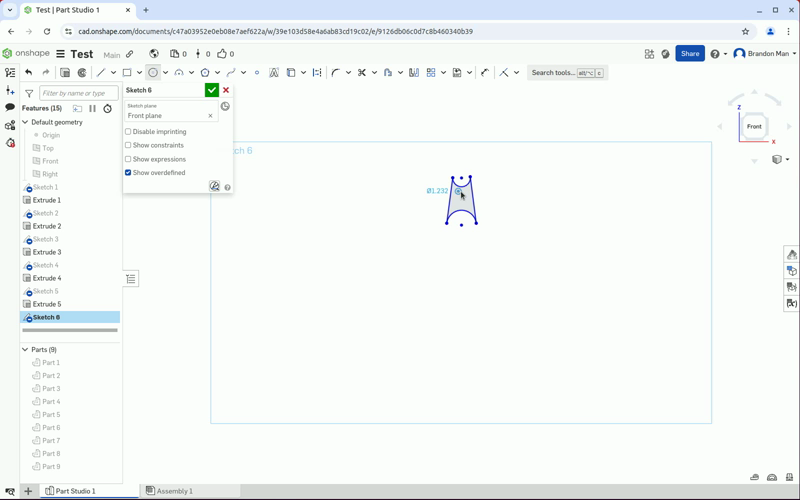
mouse_move(469, 202)
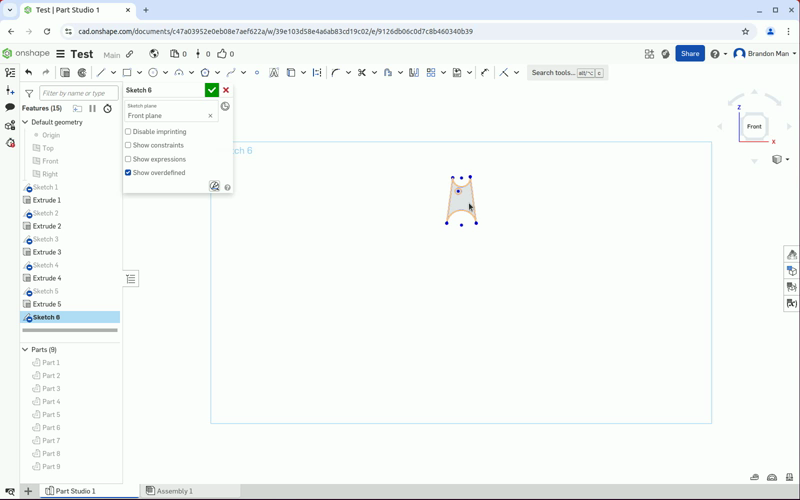
scroll(6)
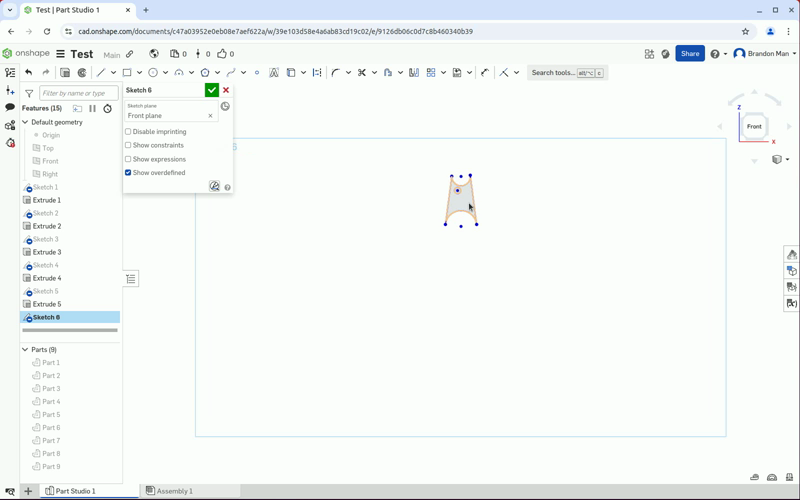
scroll(6)
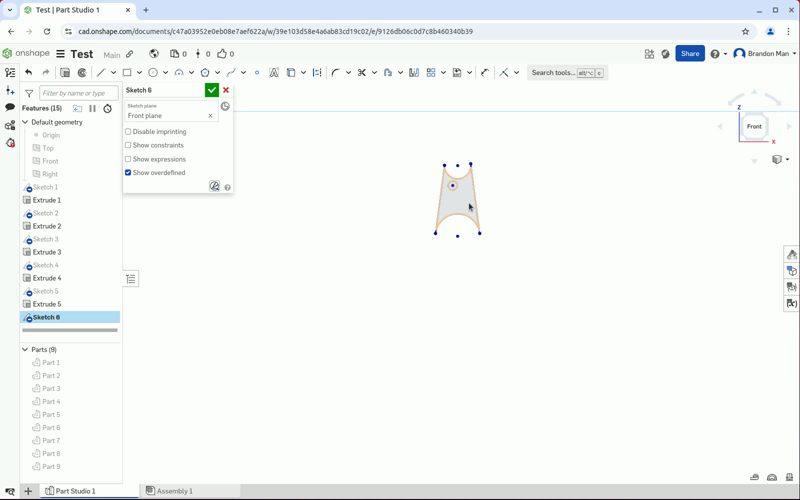
scroll(6)
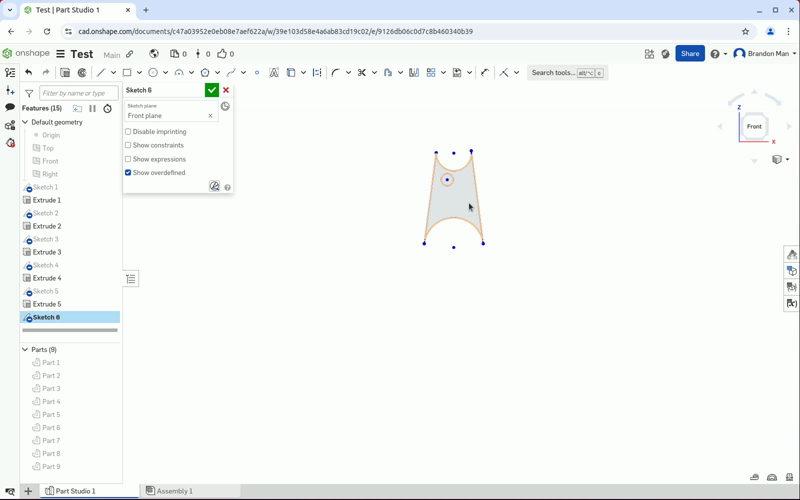
scroll(6)
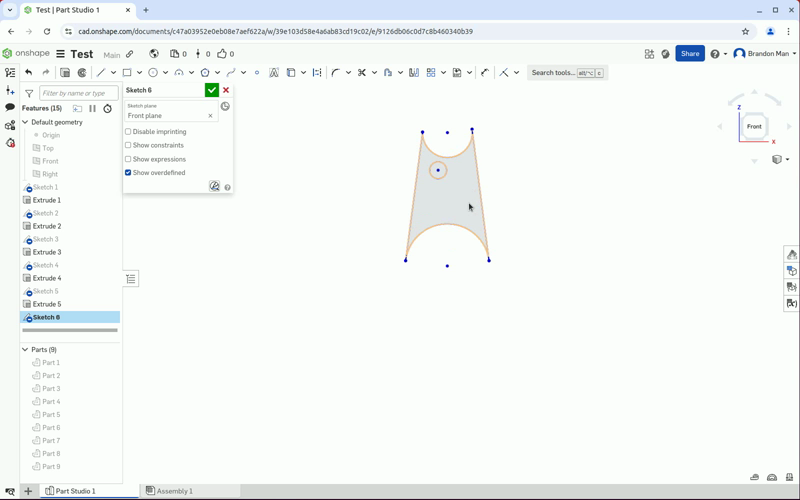
scroll(6)
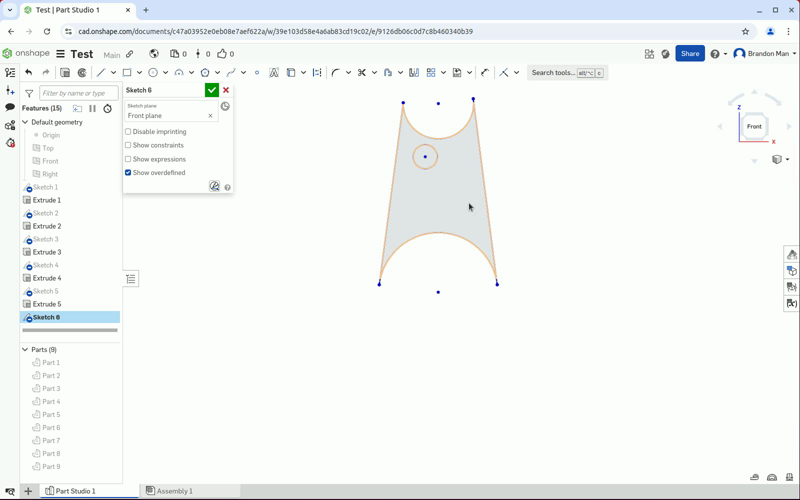
scroll(6)
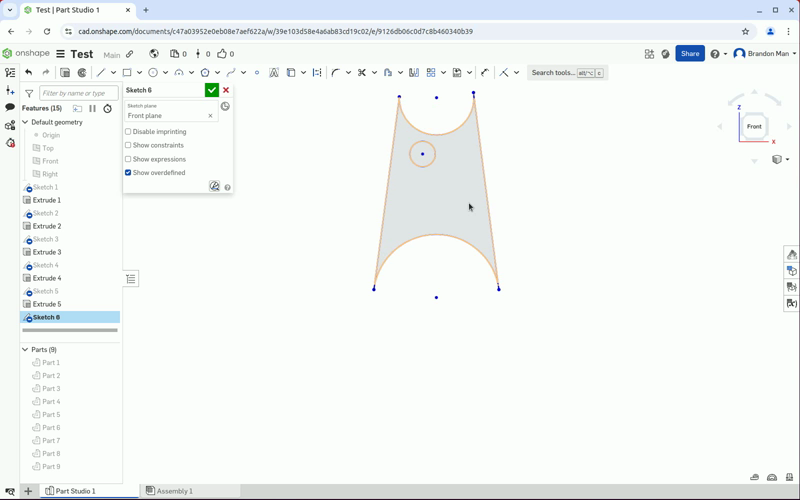
scroll(6)
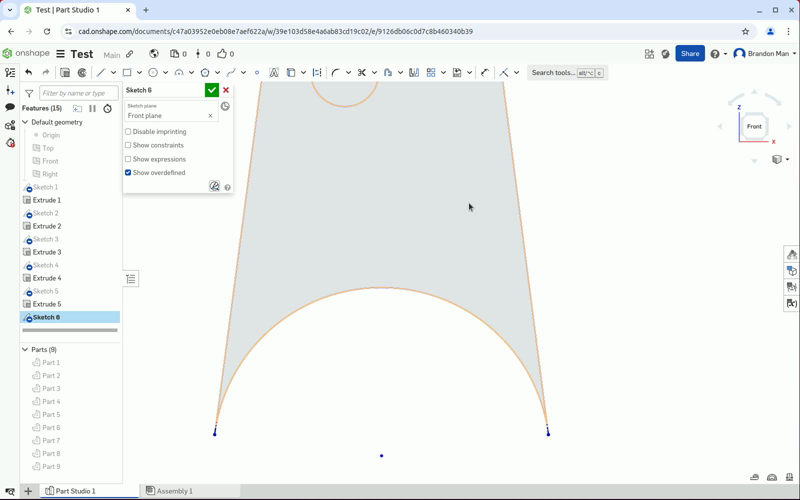
click(469, 202)
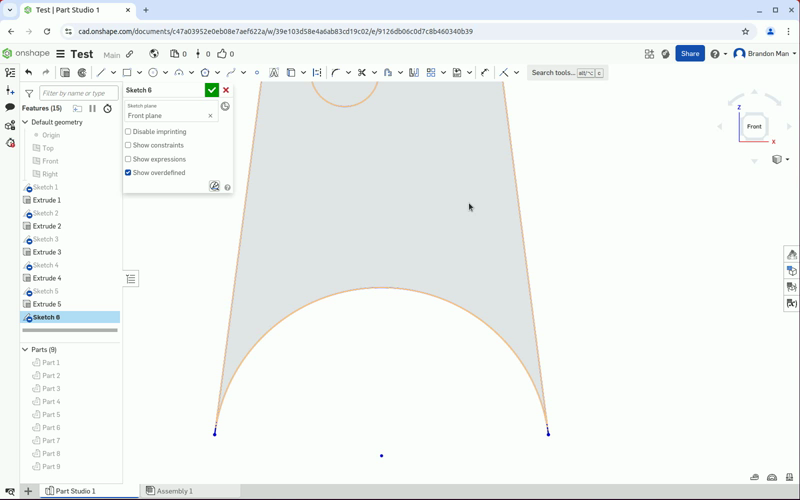
scroll(-6)
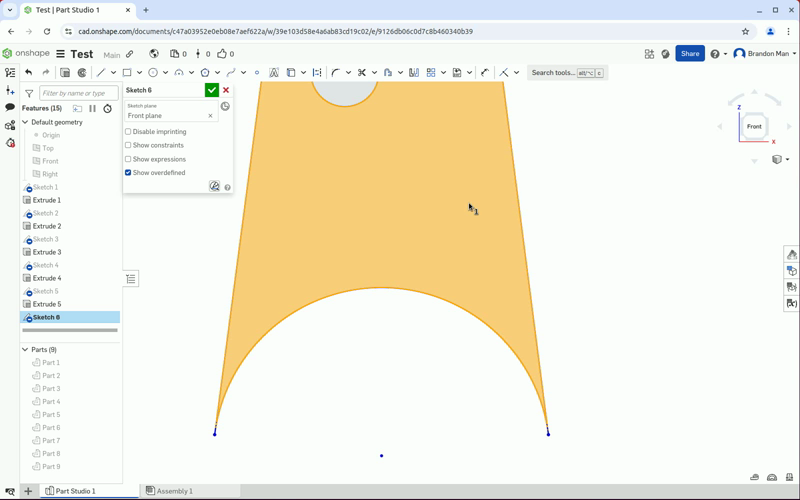
scroll(-6)
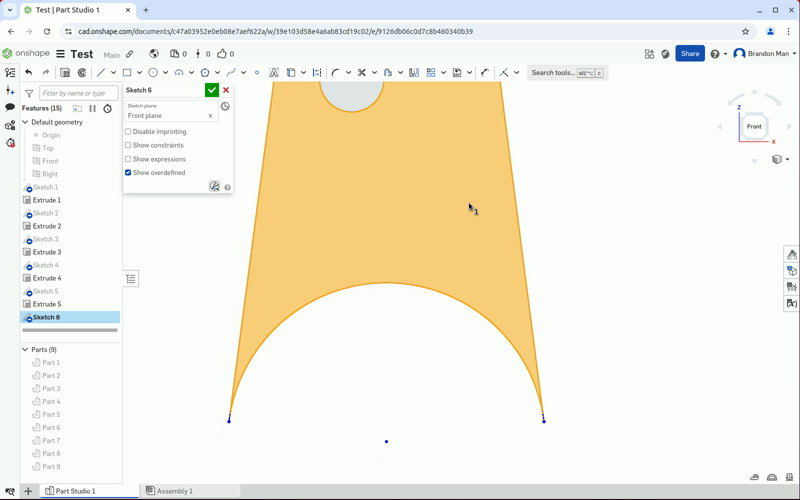
scroll(-6)
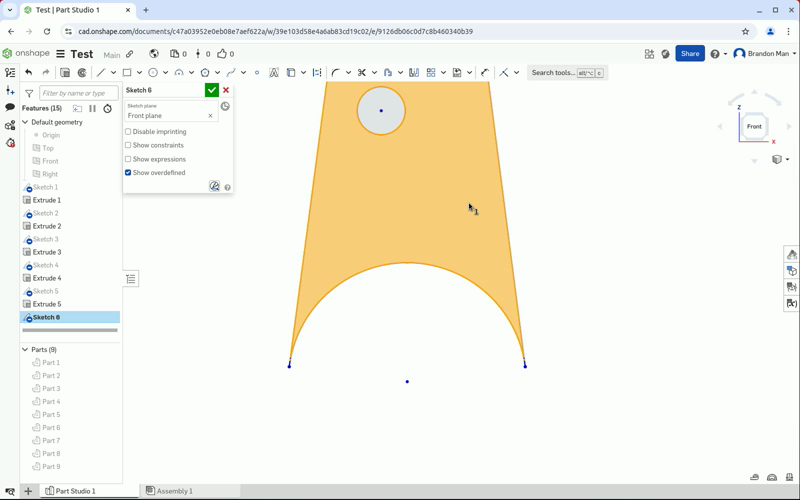
scroll(-6)
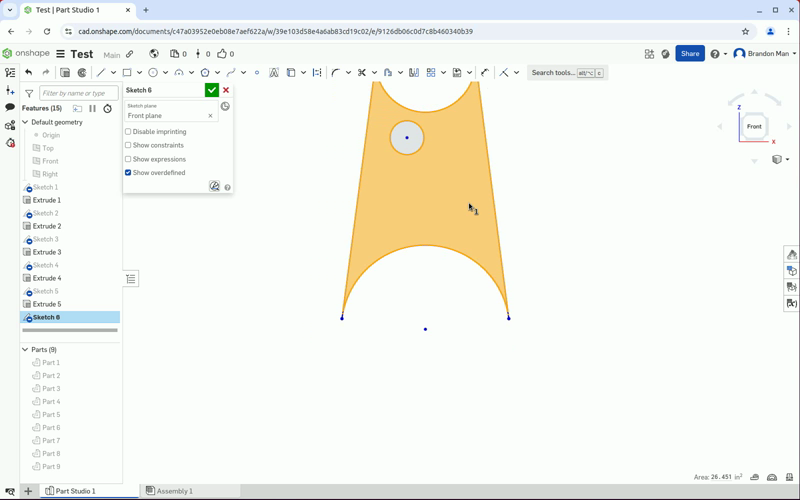
scroll(-6)
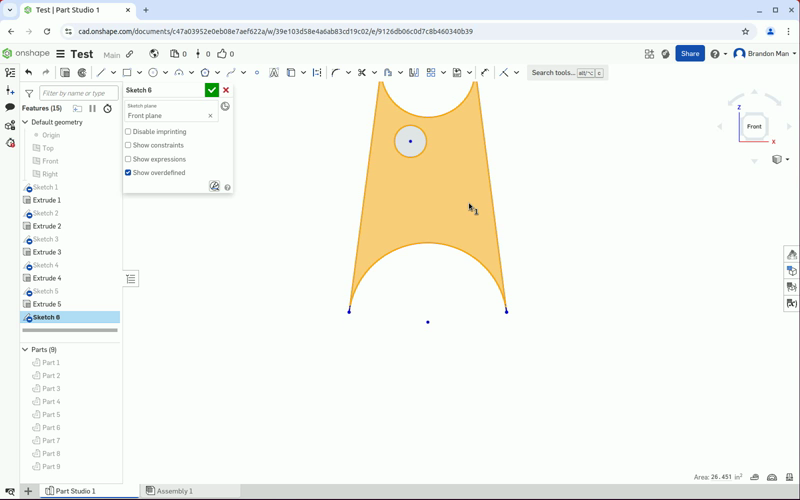
scroll(-6)
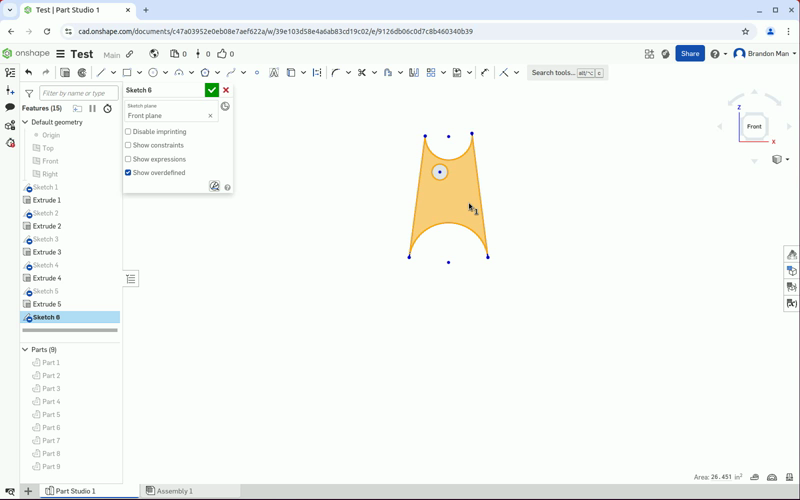
scroll(-6)
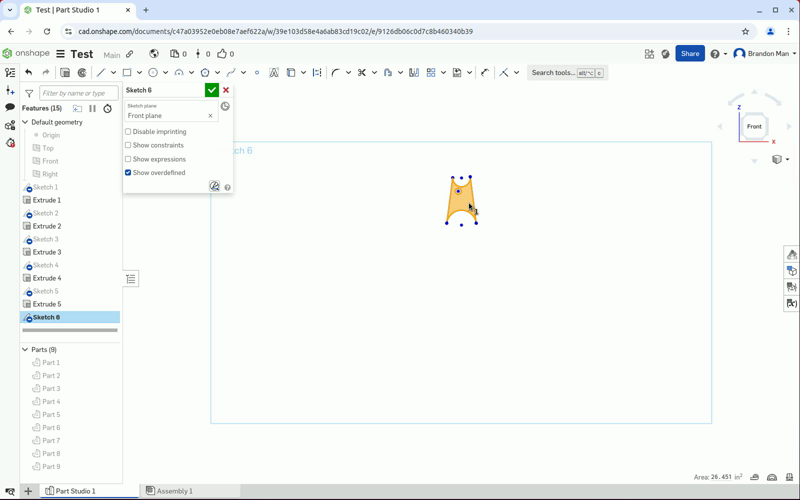
mouse_move(73, 352)
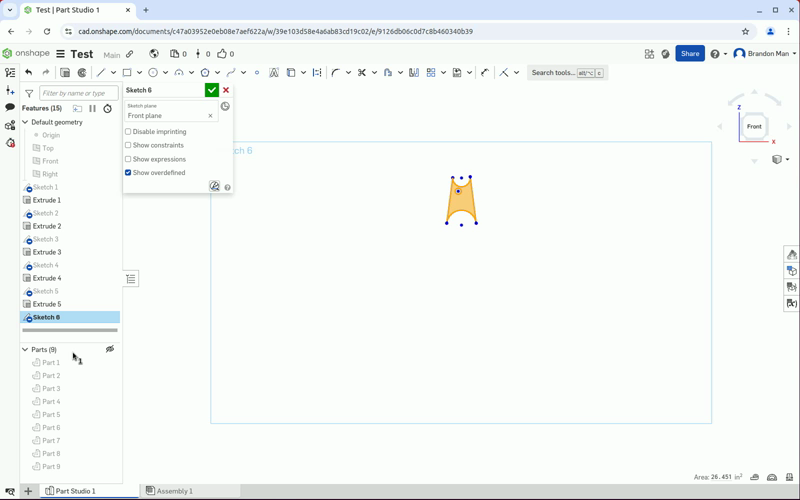
key(shift+y)
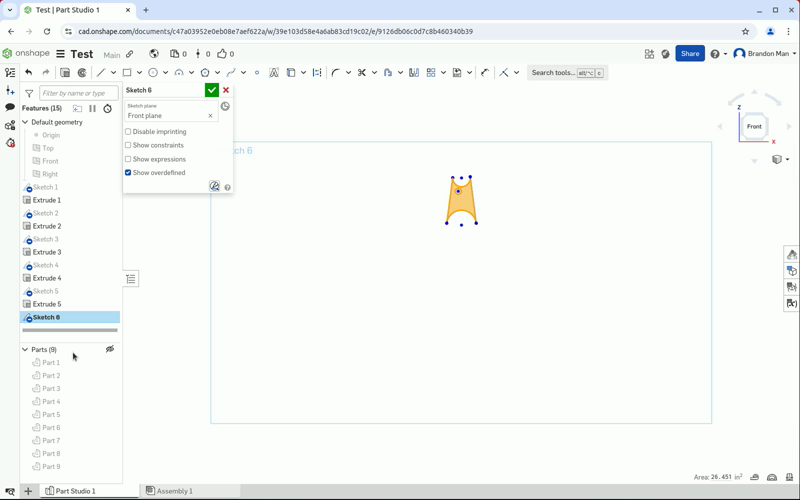
key(shift+e)
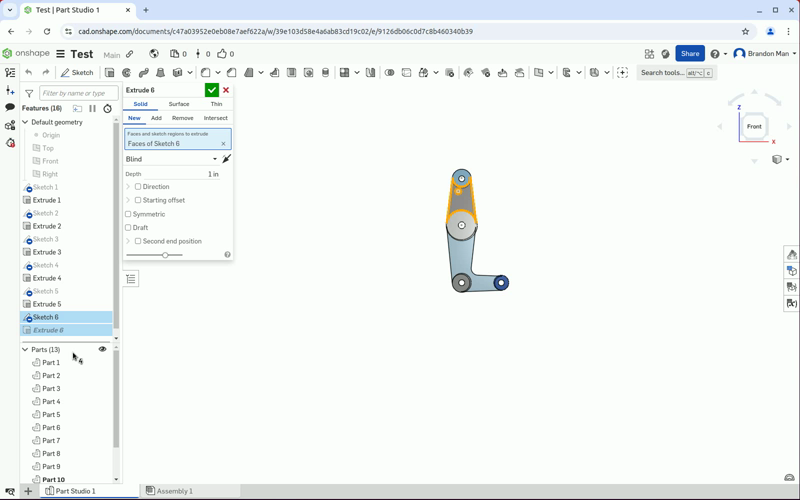
mouse_move(143, 106)
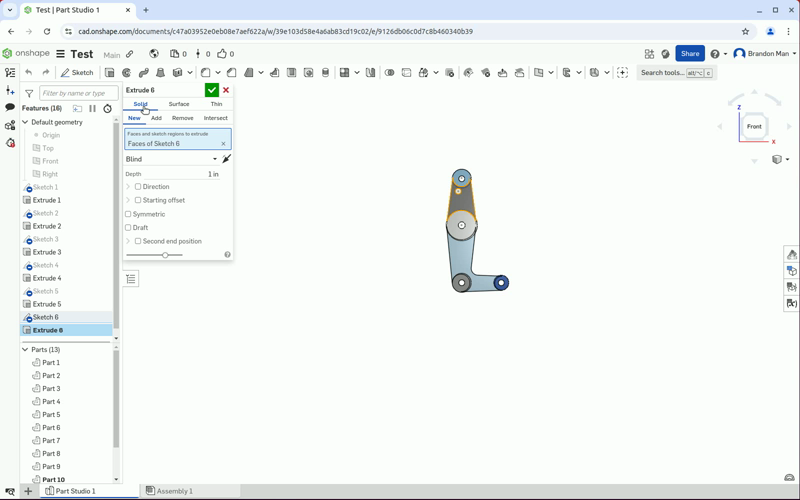
click(143, 106)
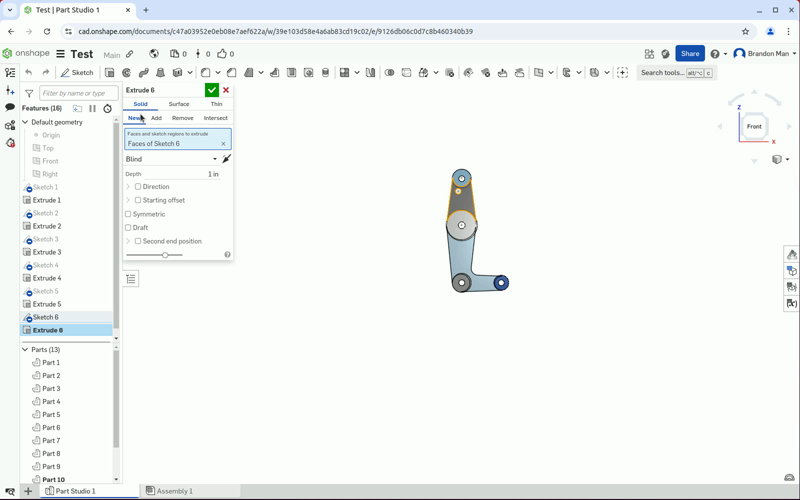
mouse_move(137, 120)
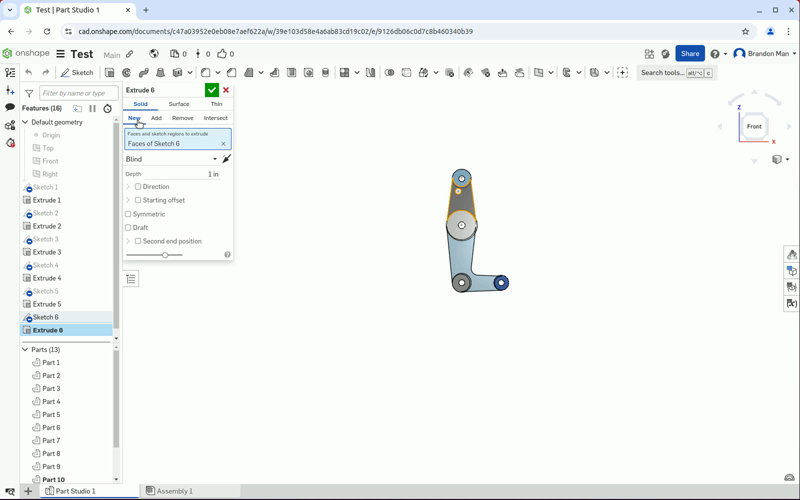
click(137, 120)
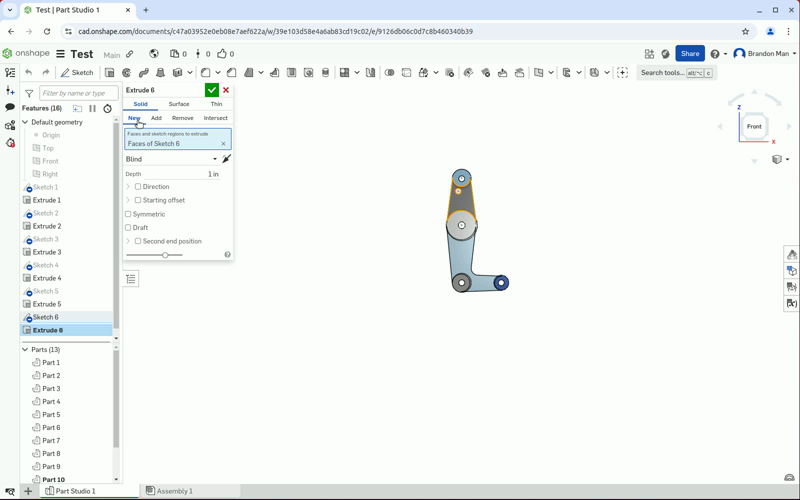
key(tab, 4)
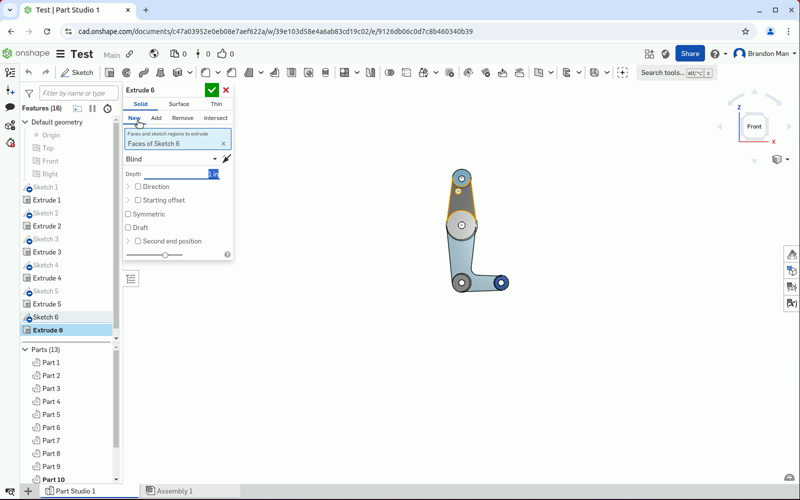
text(0.481)
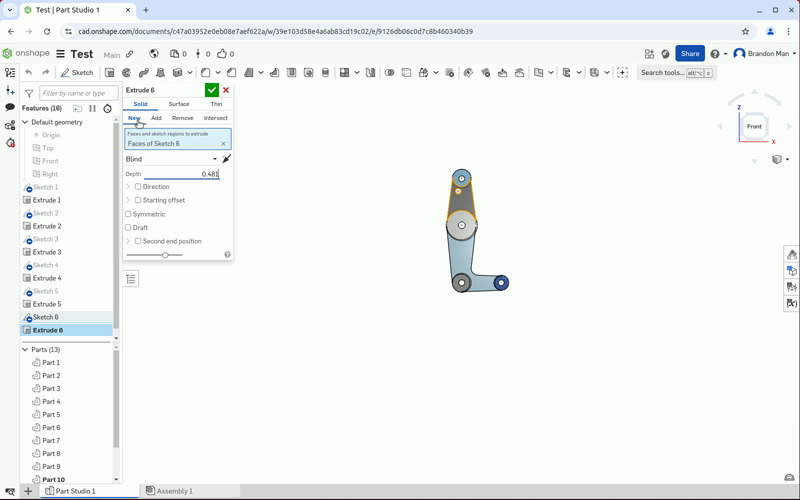
key(enter)
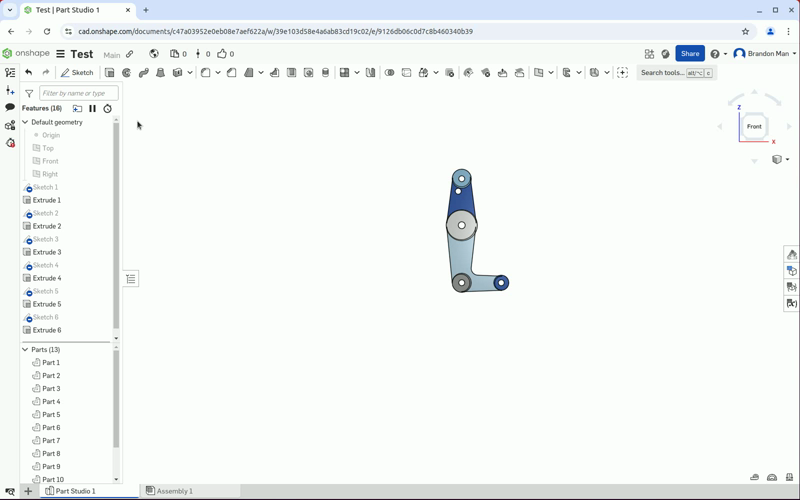
key(shift+h)
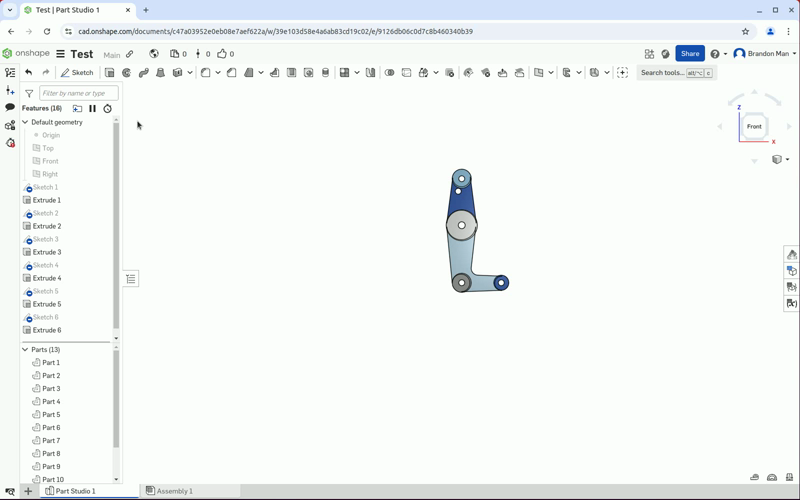
key(shift+h)
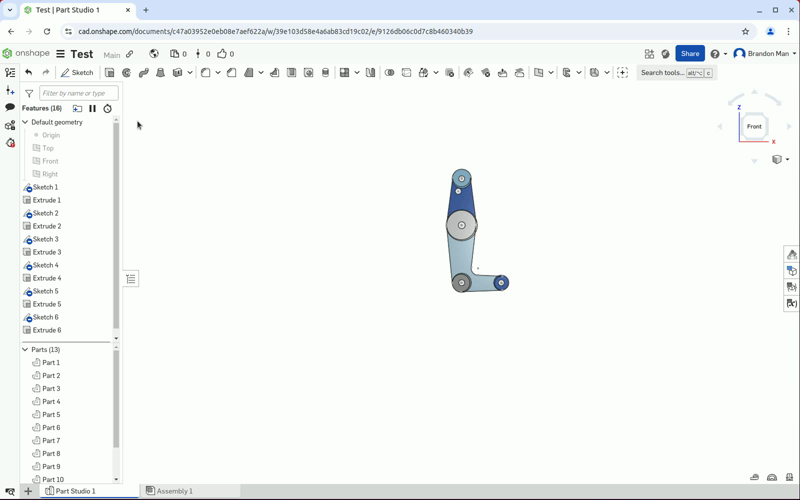
key(shift+7)
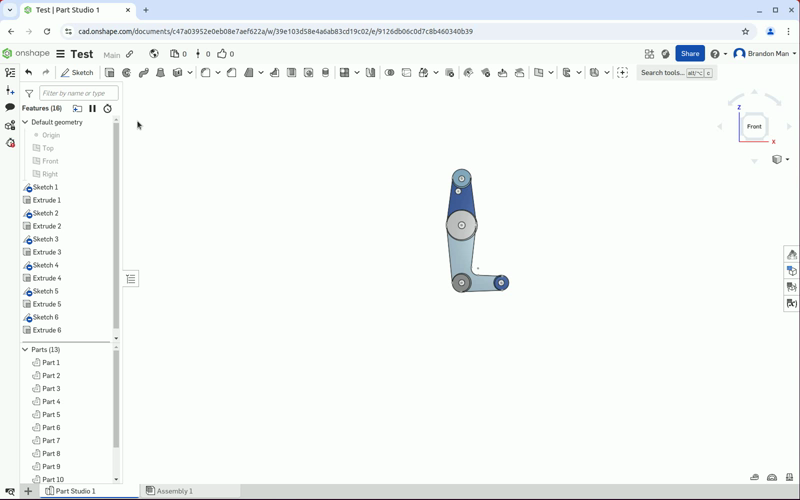
key(left, 2)
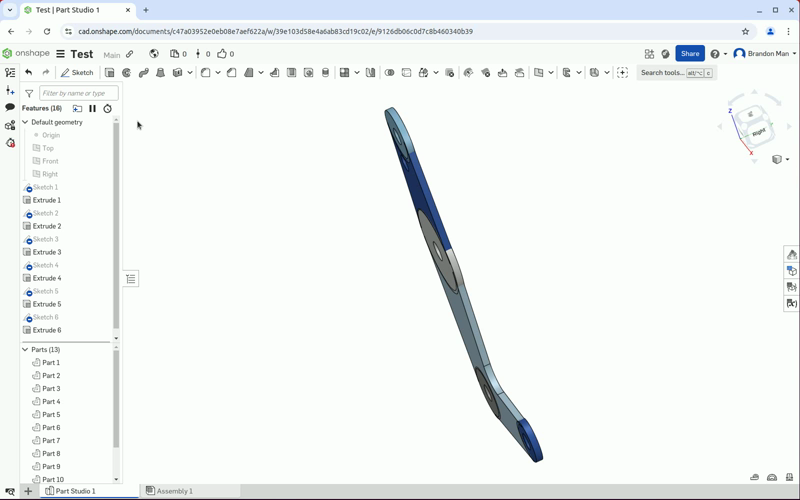
key(down, 2)
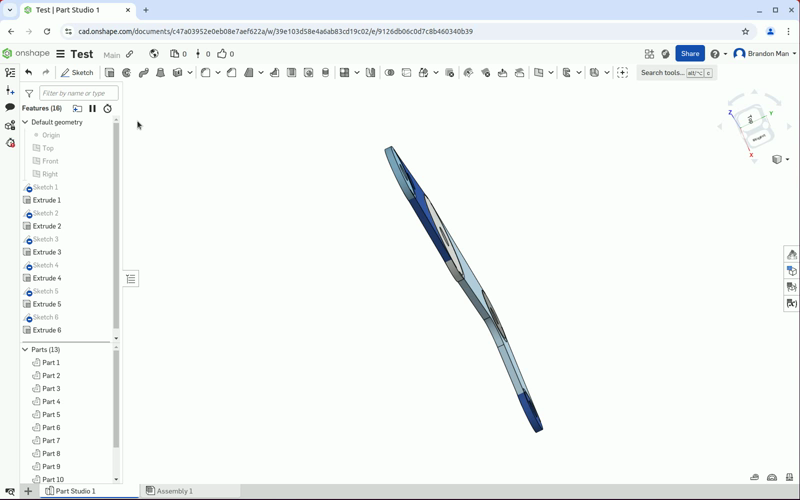
key(up, 2)
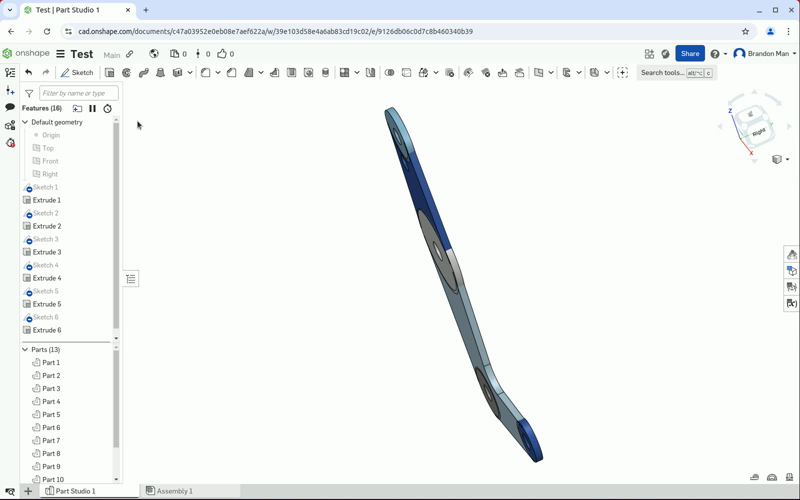
key(right, 2)
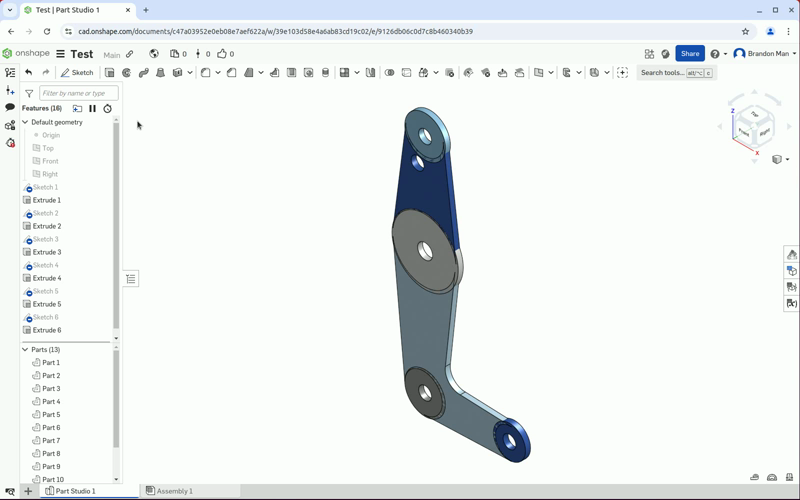
mouse_move(69, 189)
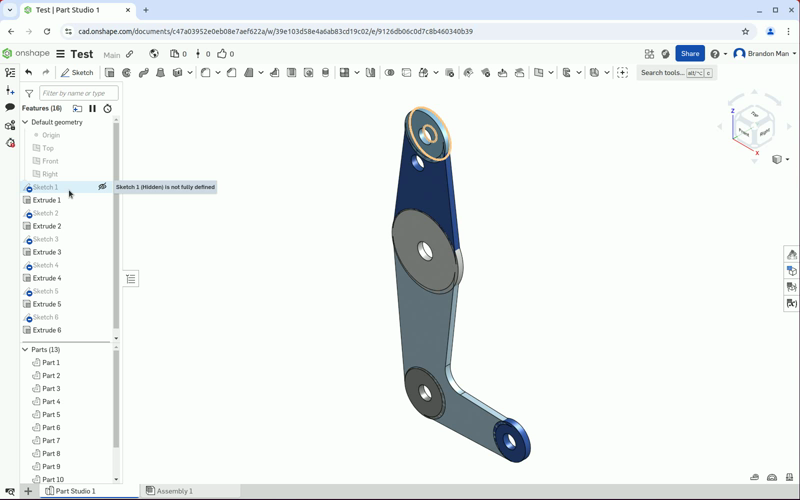
click(69, 189)